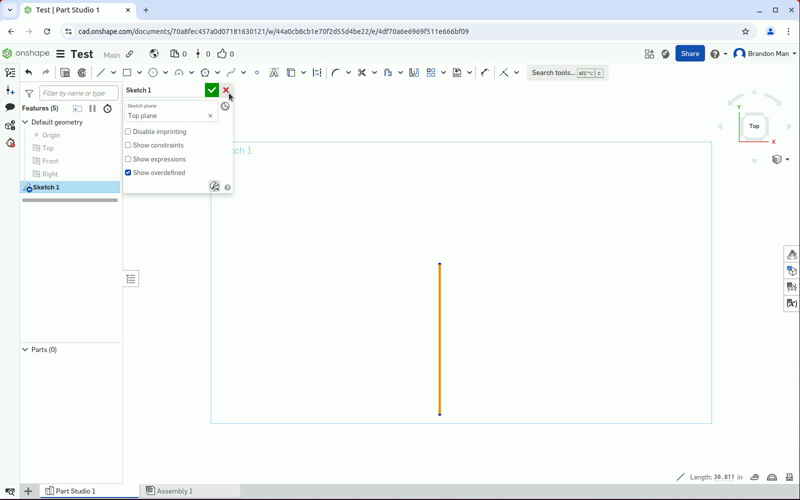
key(shift+h)
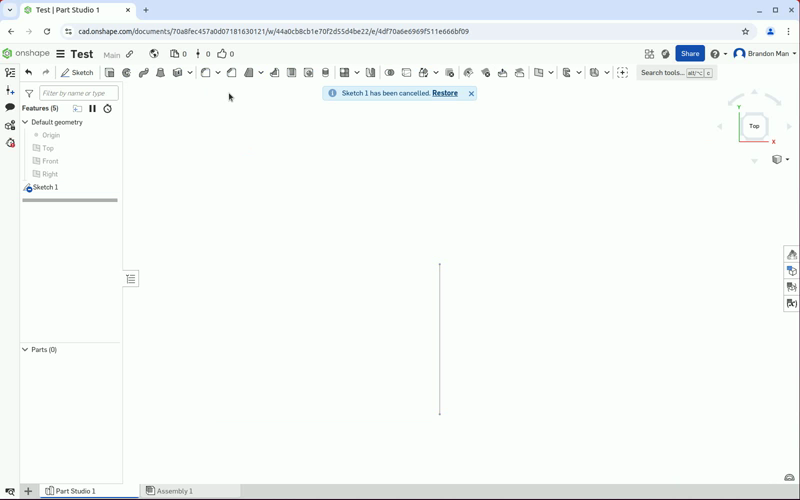
key(shift+s)
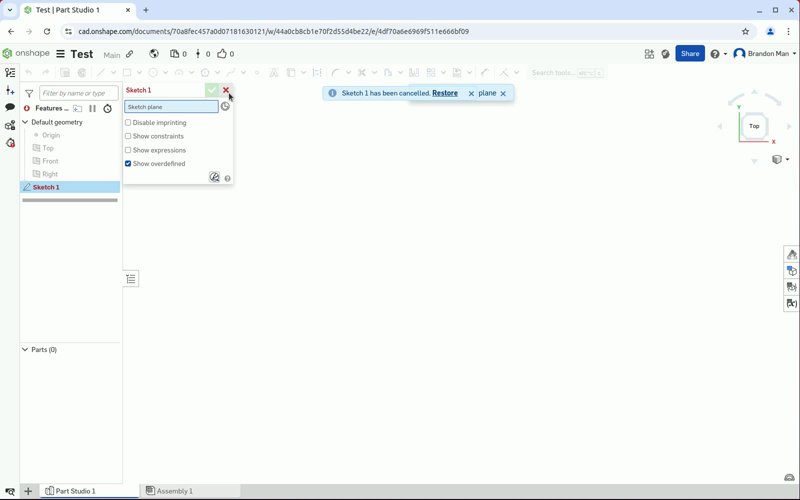
mouse_move(73, 150)
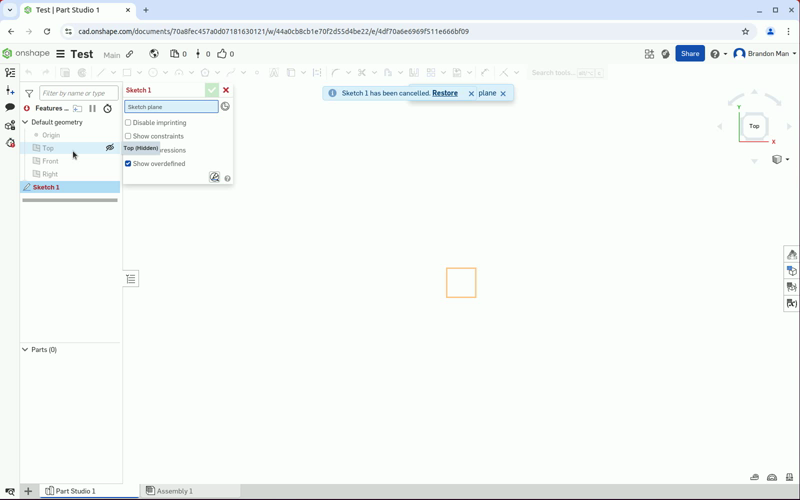
click(73, 150)
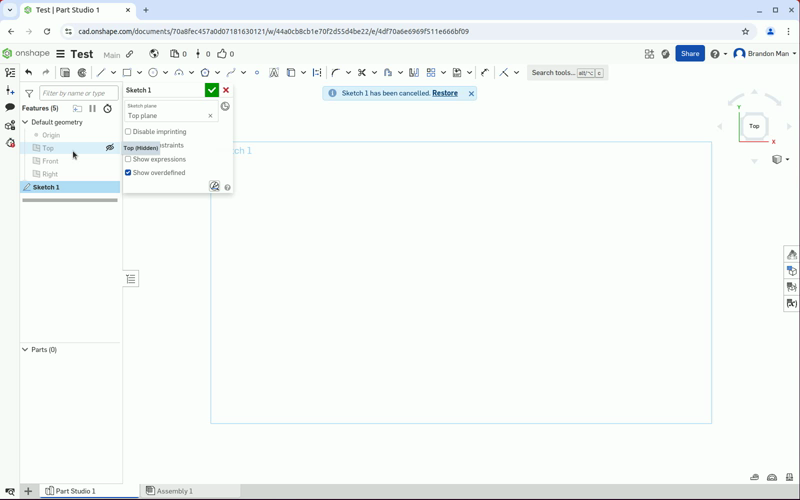
mouse_move(73, 352)
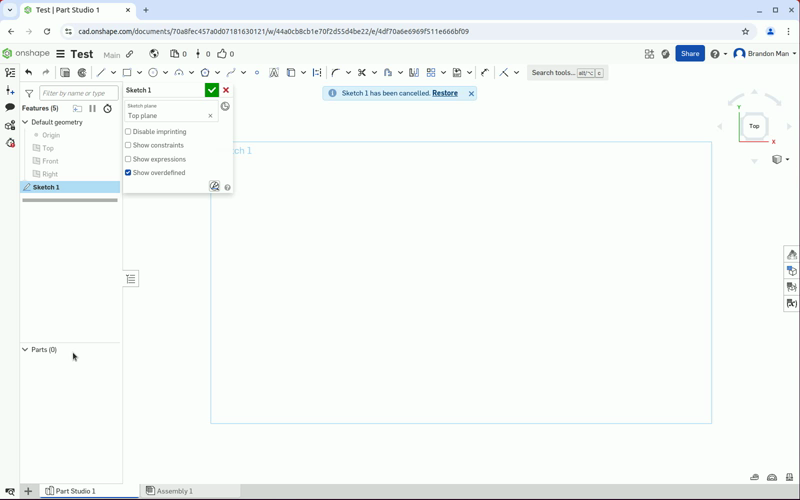
key(y)
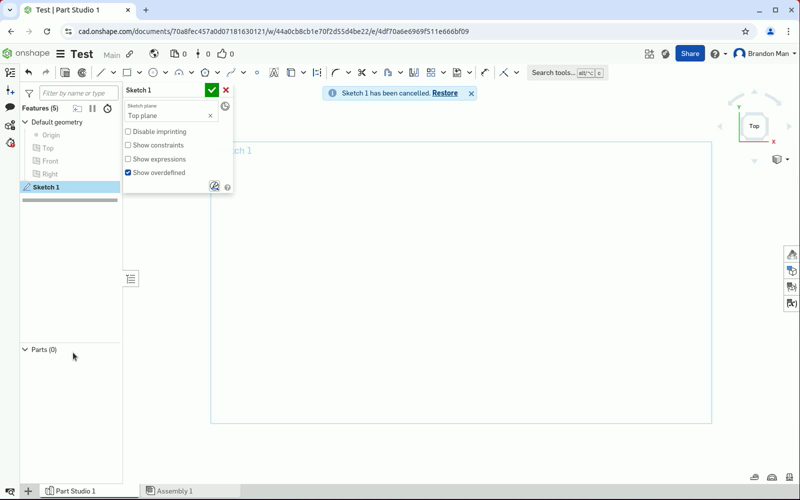
key(l)
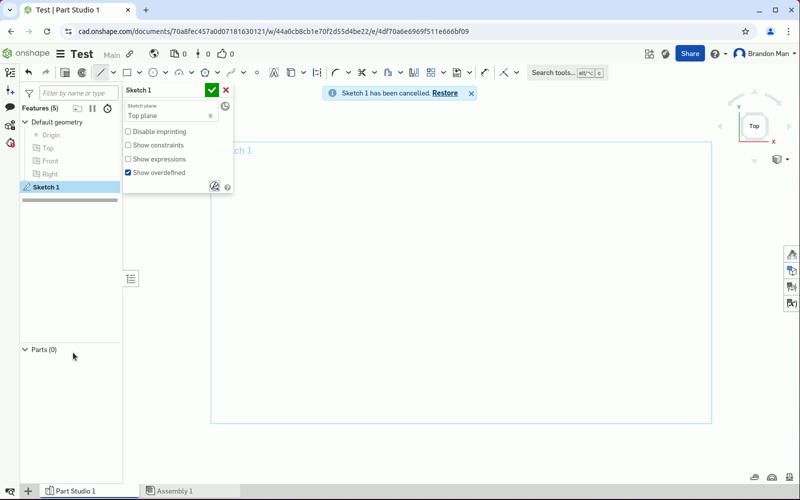
key_down(shift)
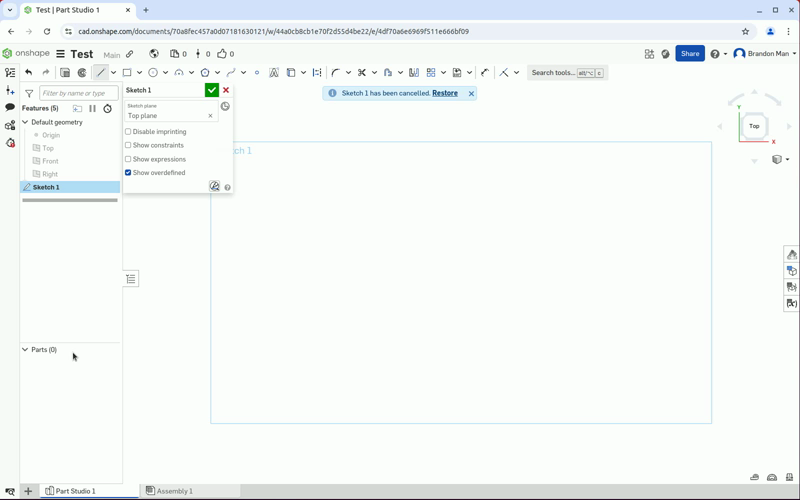
mouse_move(434, 332)
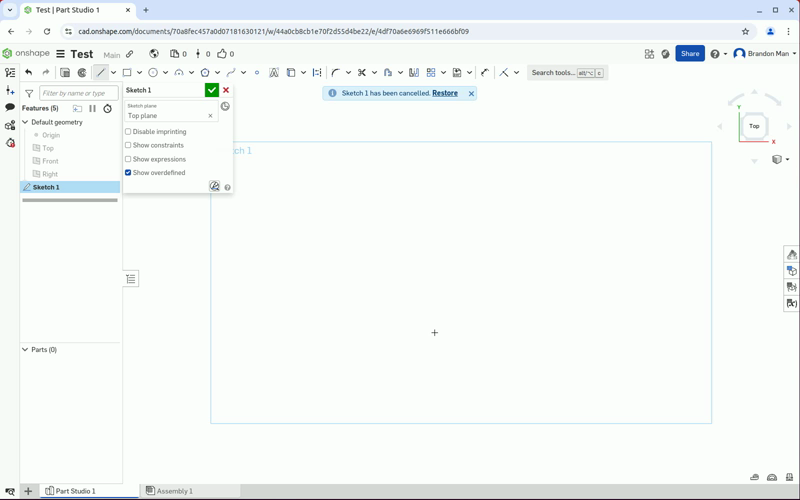
click(434, 332)
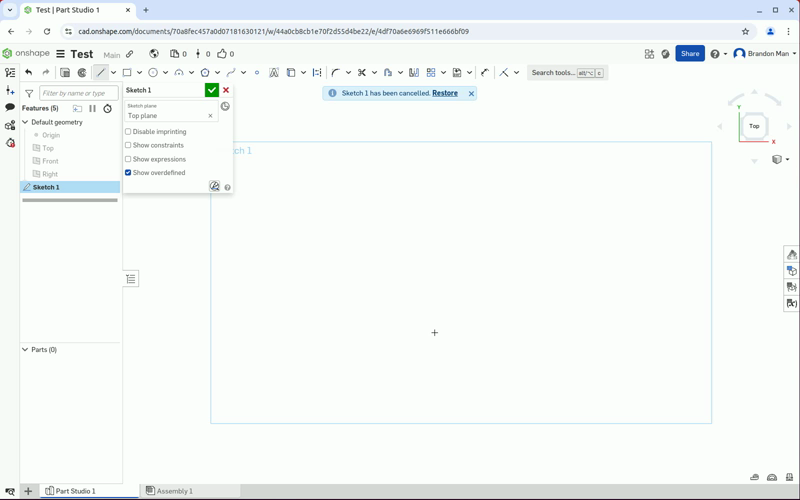
key_up(shift)
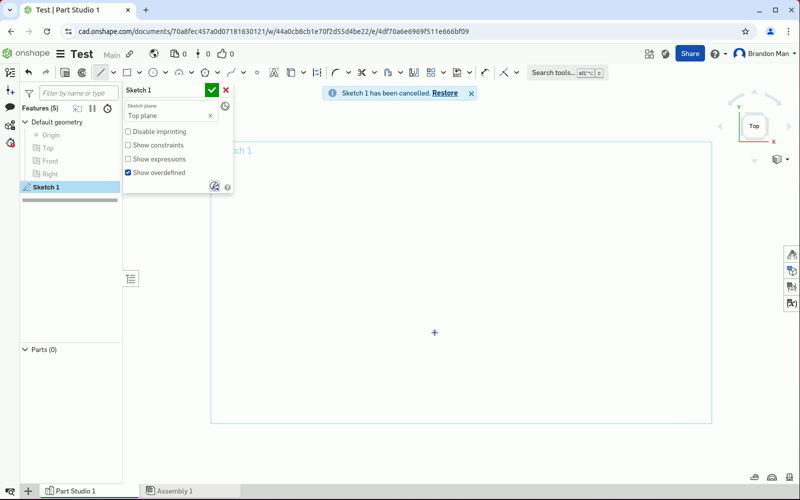
key_down(shift)
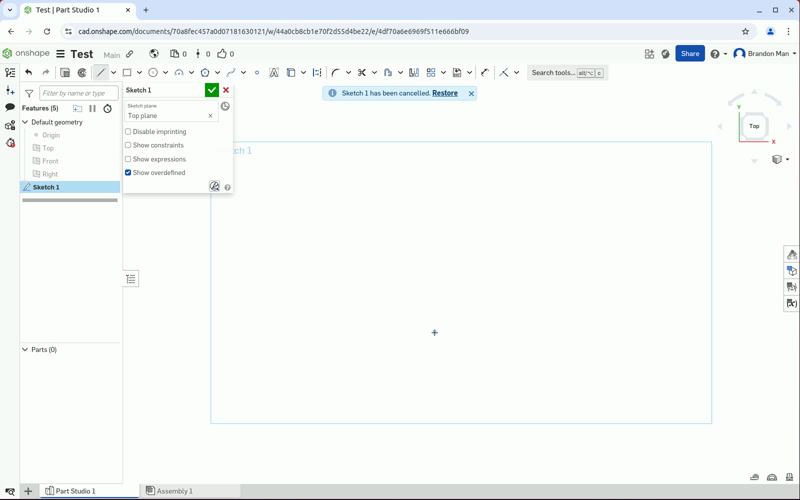
mouse_move(464, 332)
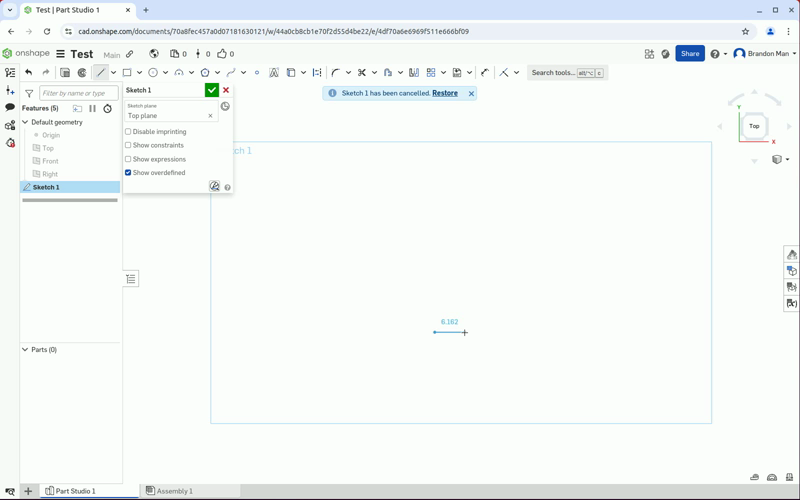
mouse_move(460, 332)
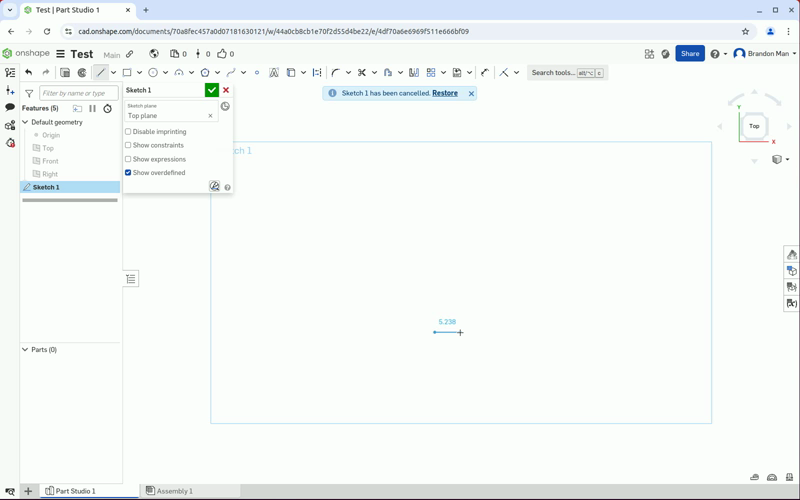
click(460, 332)
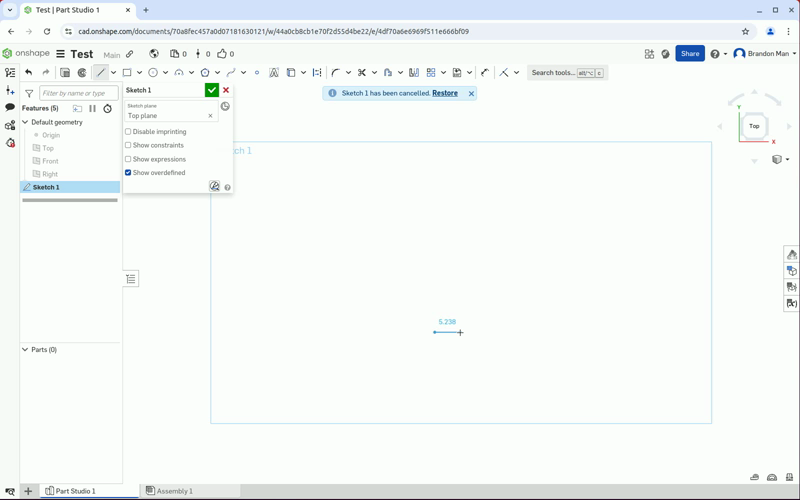
key_up(shift)
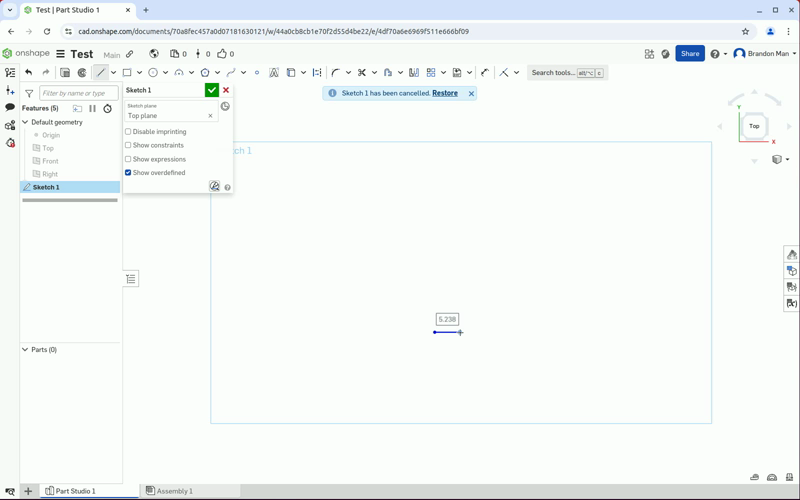
key_down(shift)
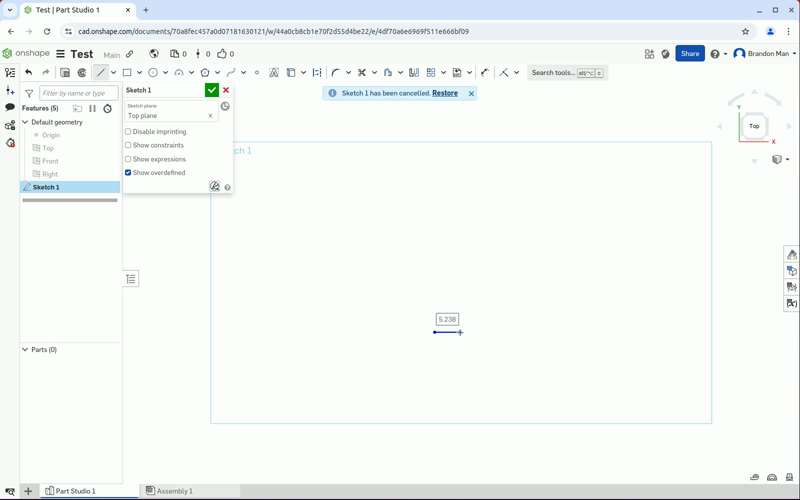
mouse_move(490, 332)
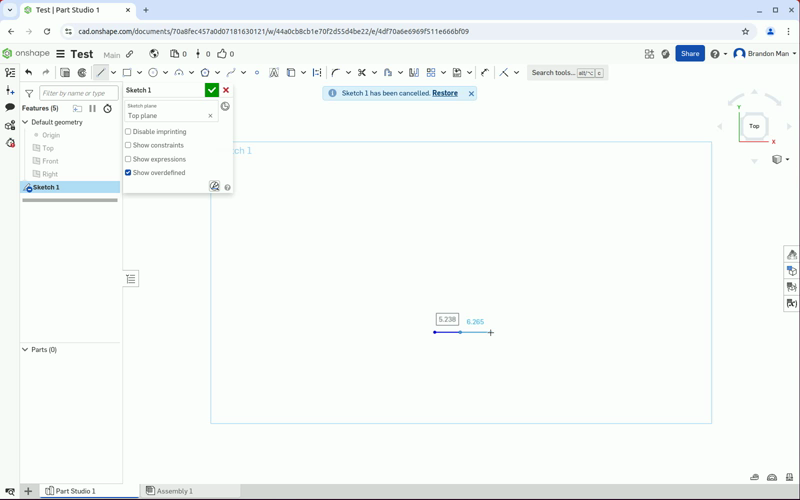
mouse_move(486, 332)
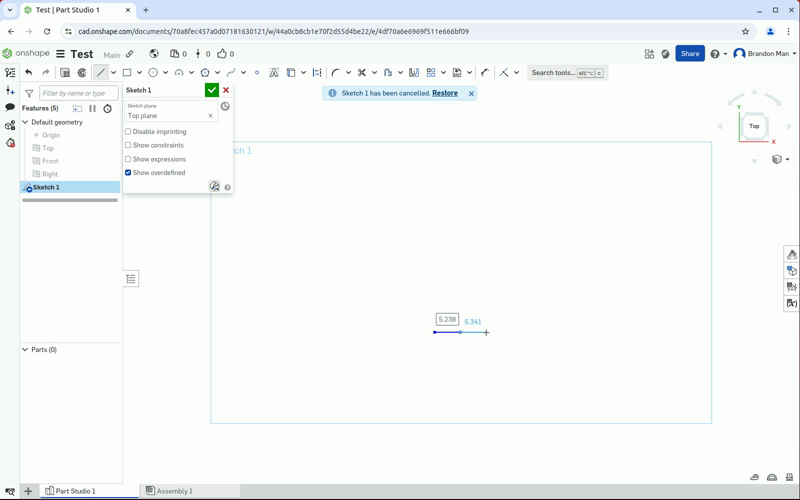
click(486, 332)
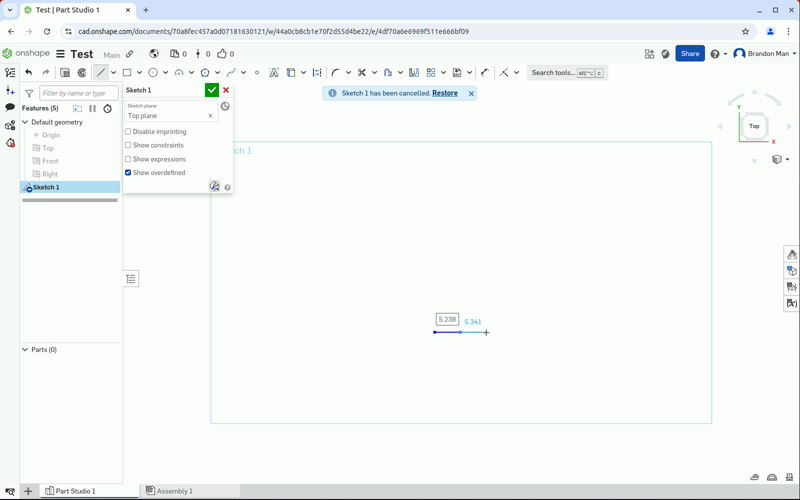
key_up(shift)
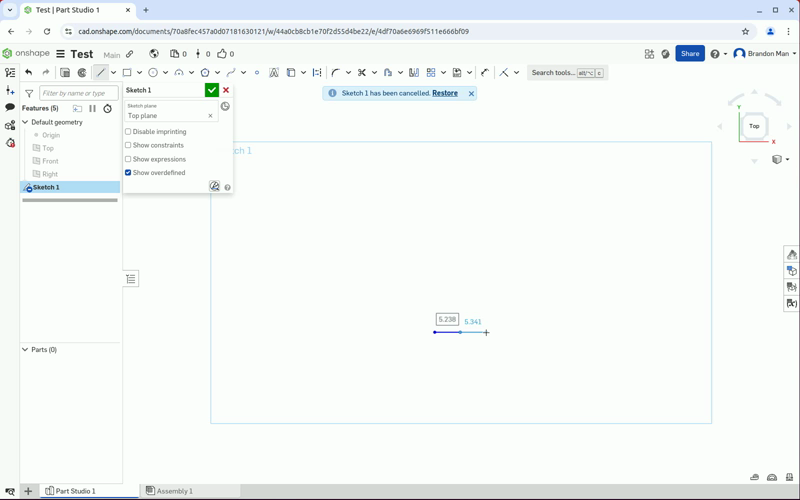
key_down(shift)
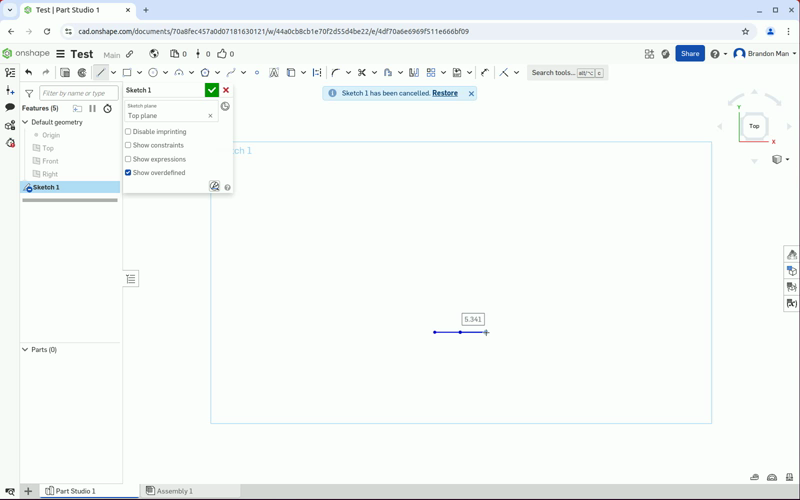
mouse_move(516, 332)
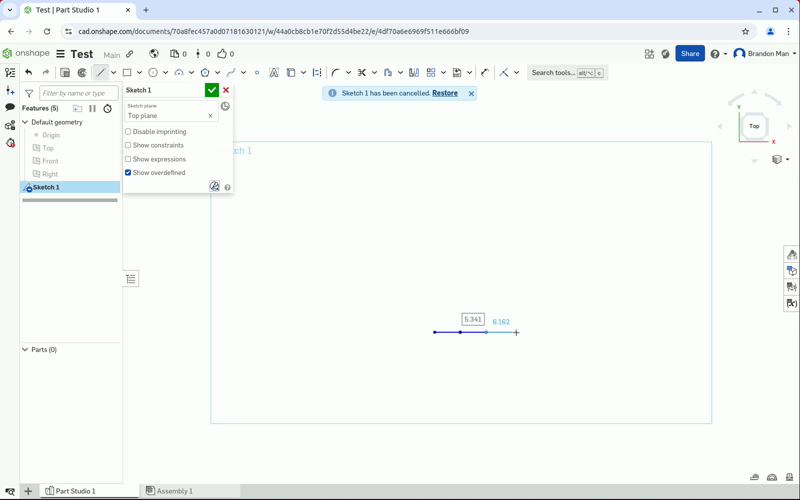
mouse_move(486, 276)
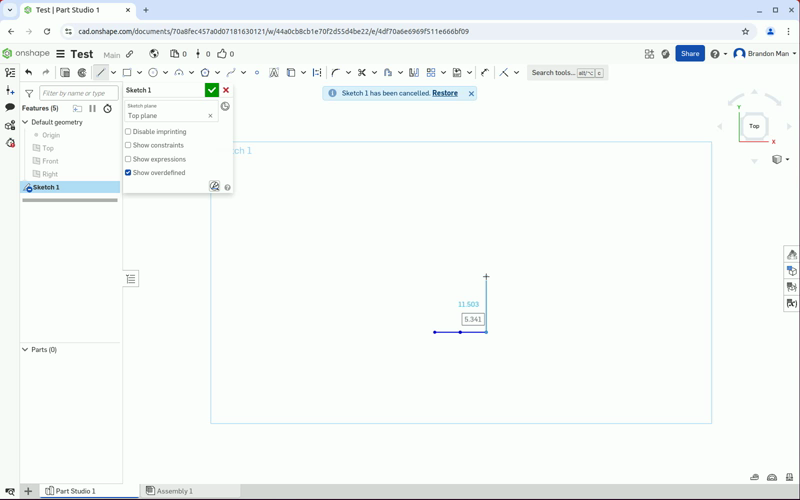
click(486, 276)
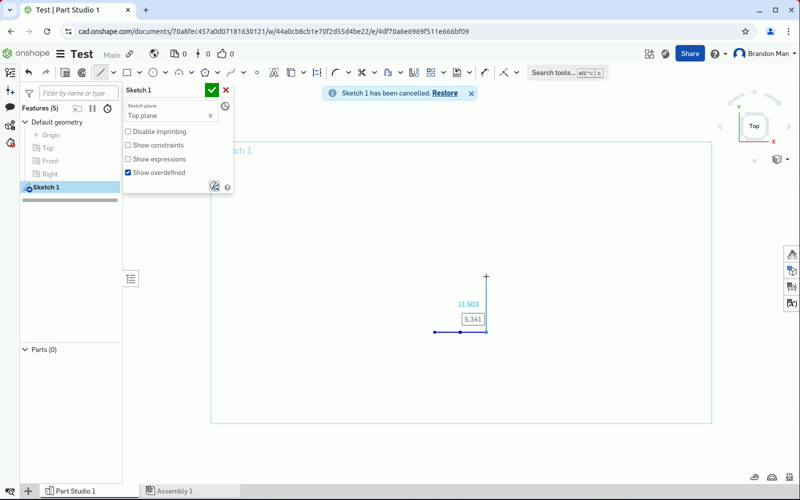
key_up(shift)
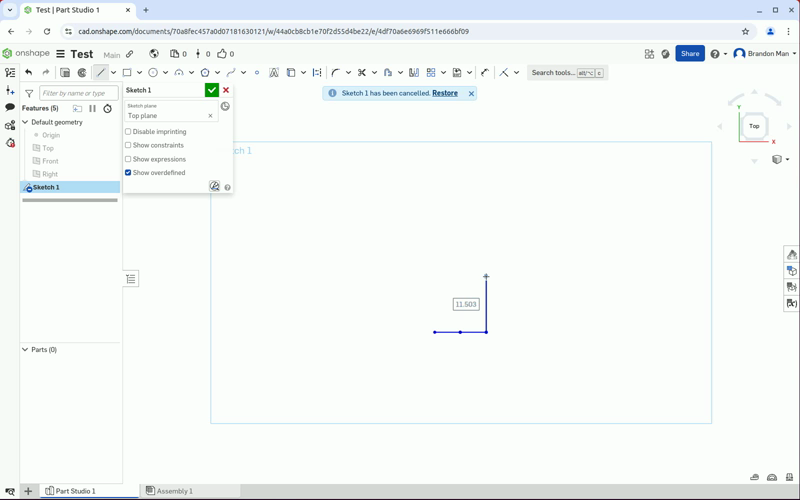
key(esc)
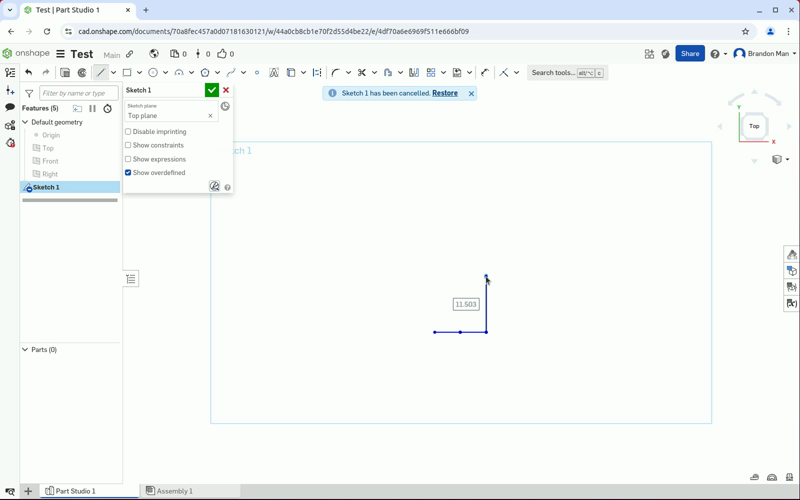
key(a)
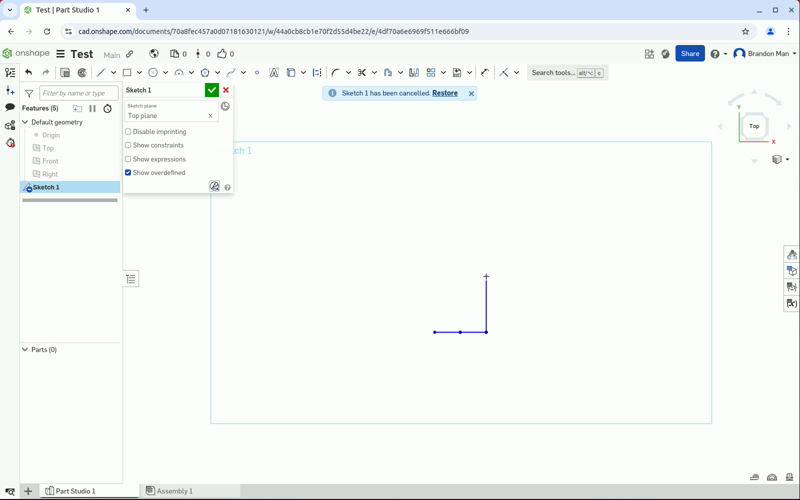
mouse_move(486, 276)
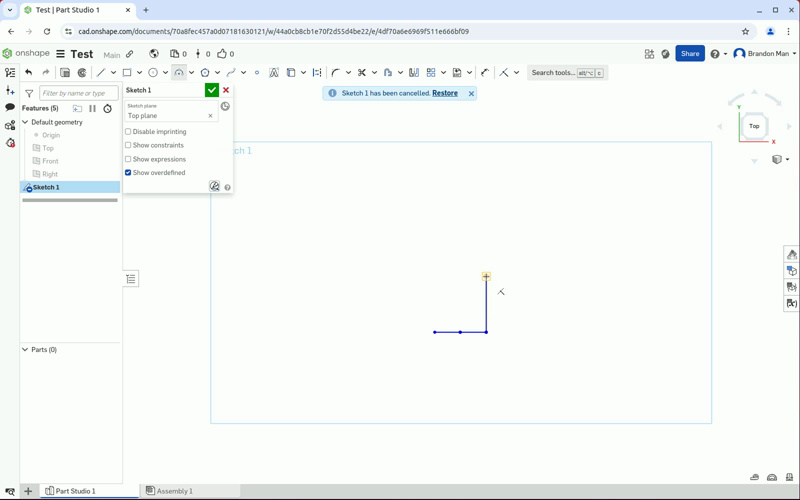
click(486, 276)
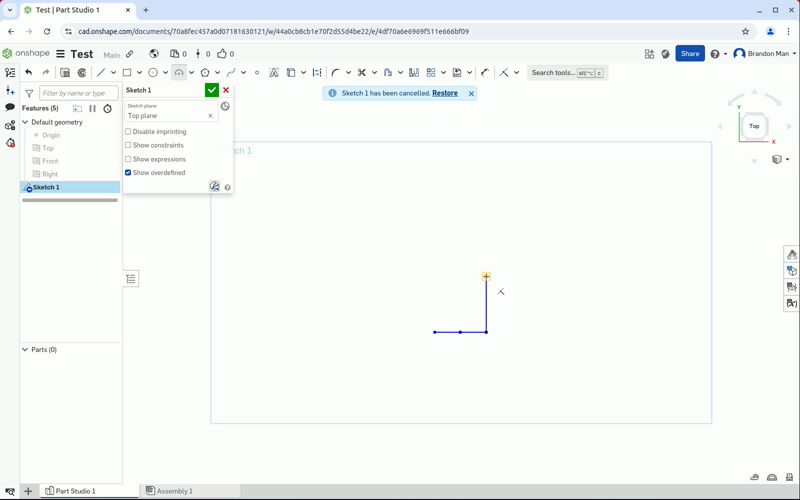
key_down(shift)
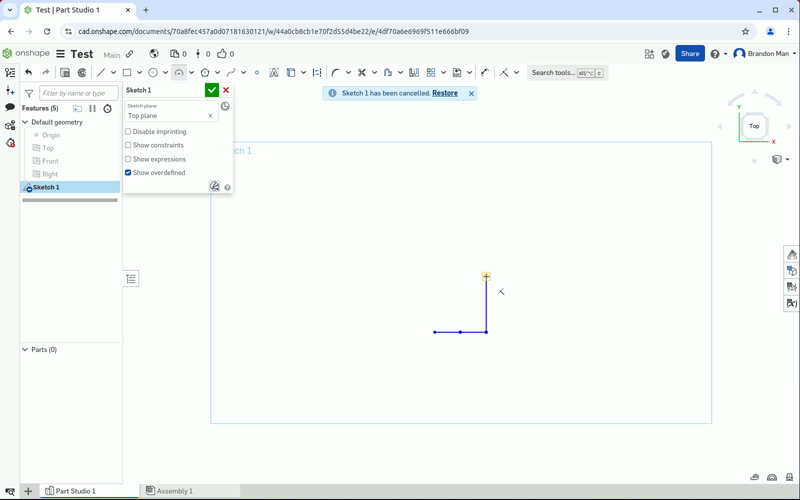
mouse_move(482, 269)
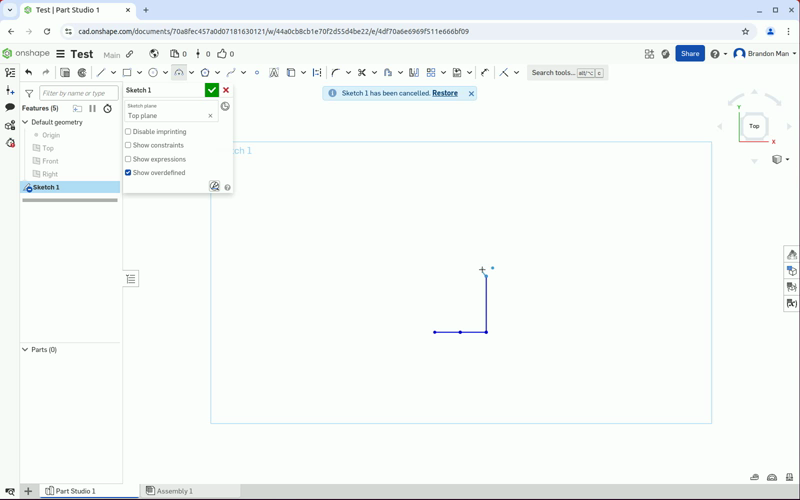
click(482, 269)
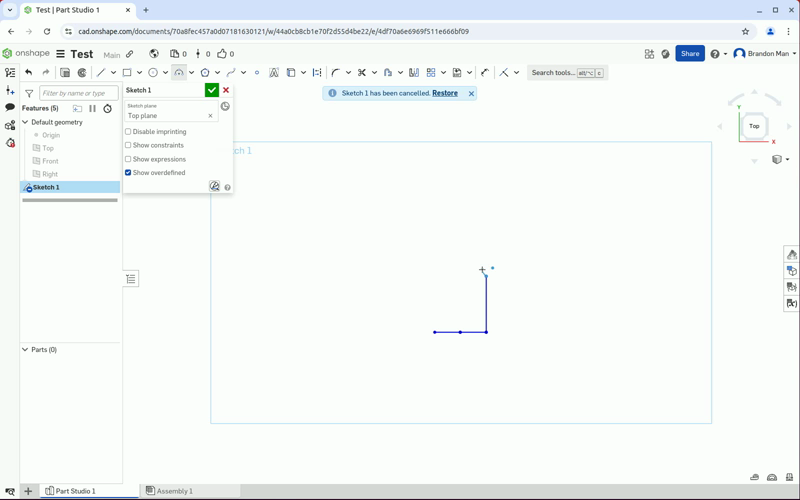
mouse_move(484, 272)
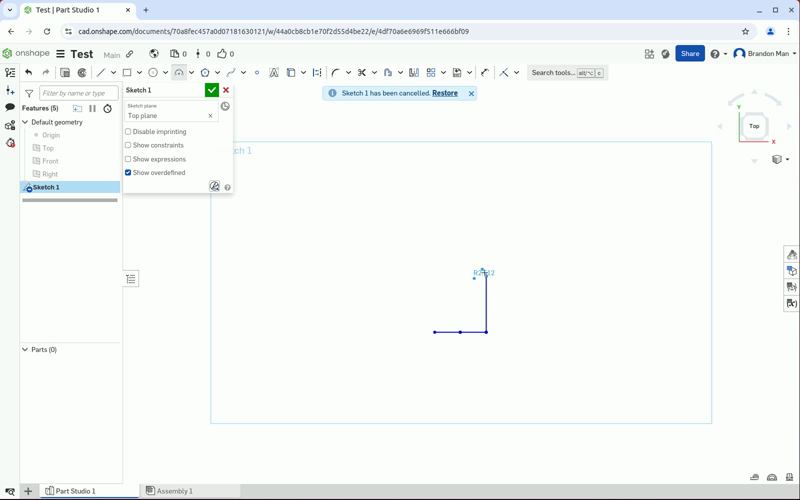
scroll(6)
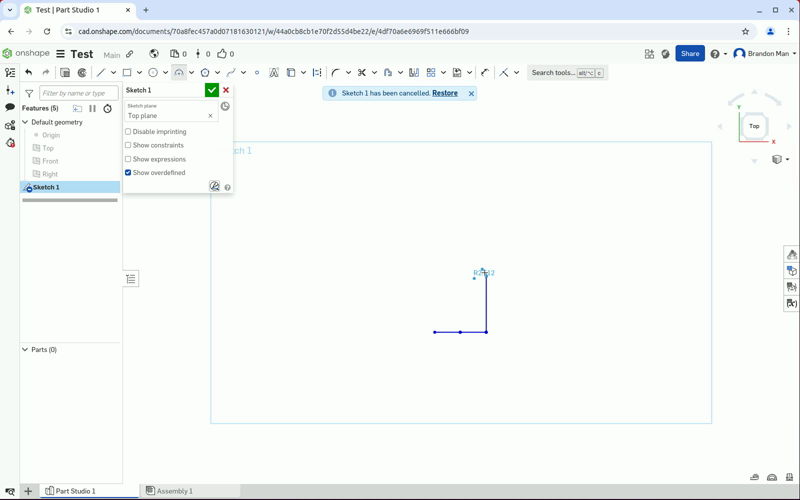
scroll(6)
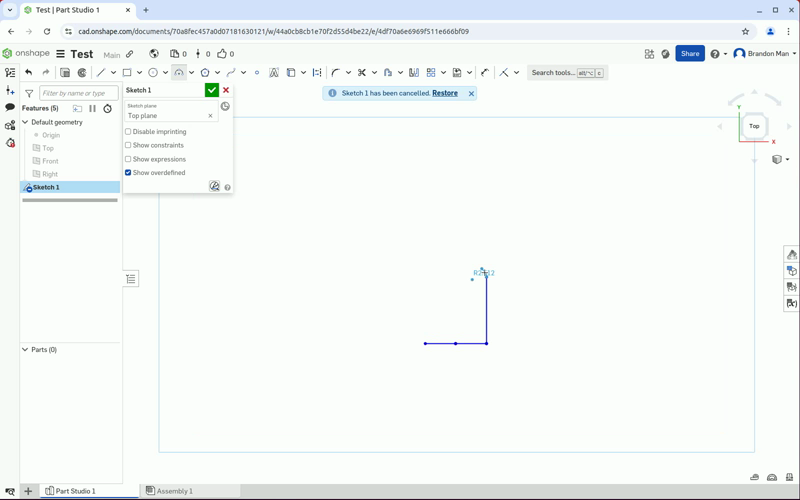
scroll(6)
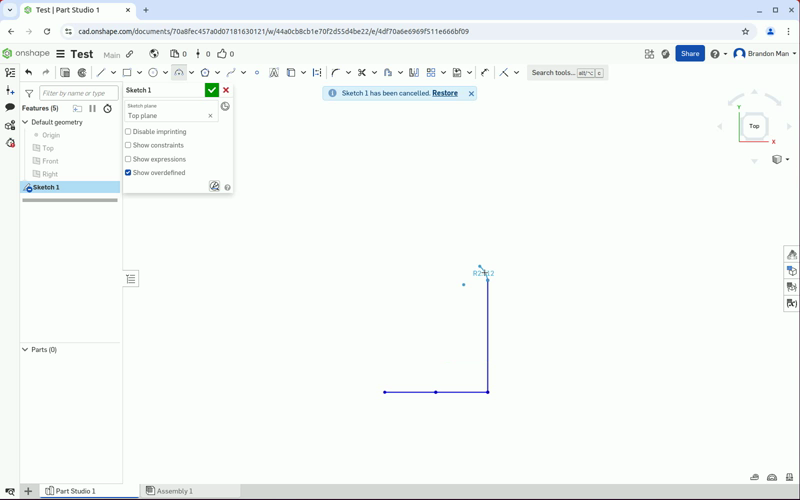
scroll(6)
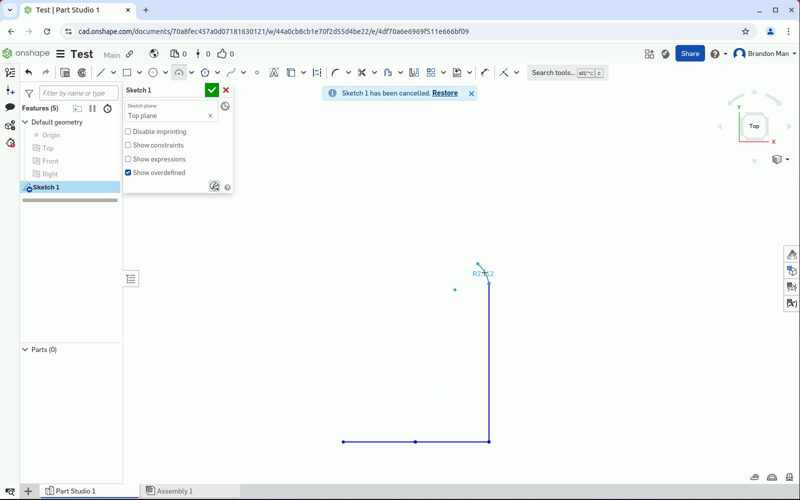
scroll(6)
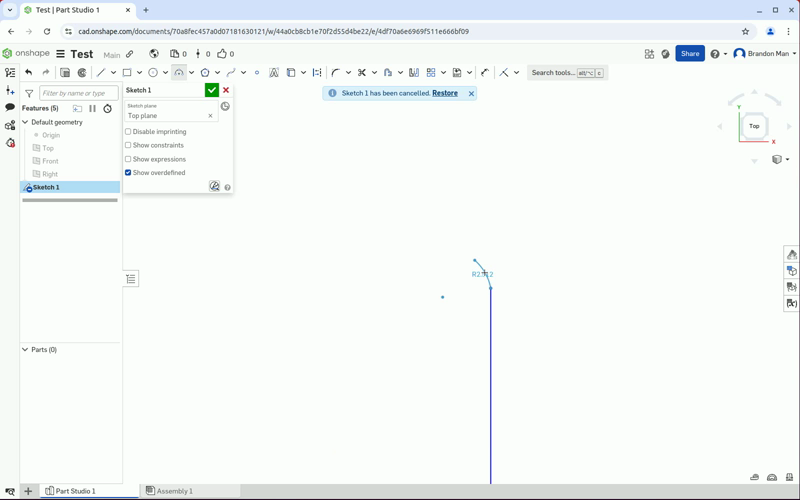
scroll(6)
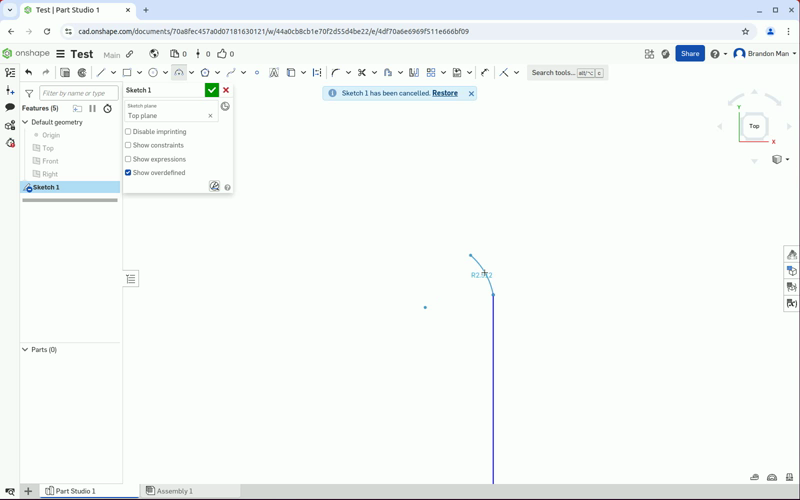
scroll(6)
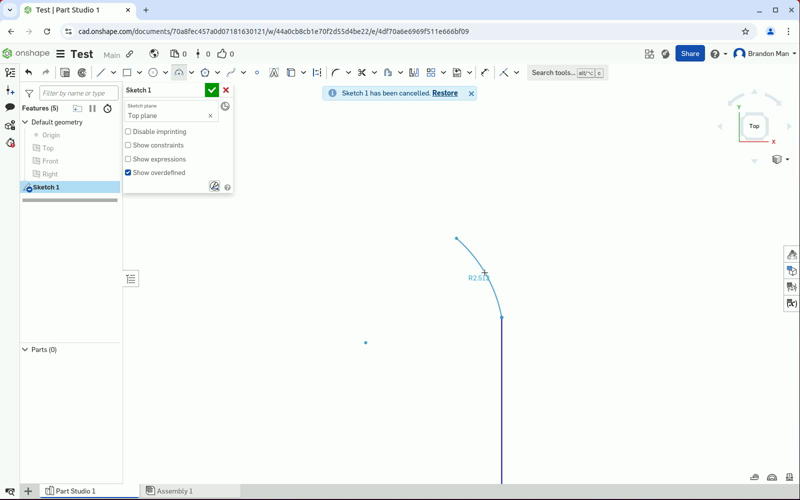
click(484, 272)
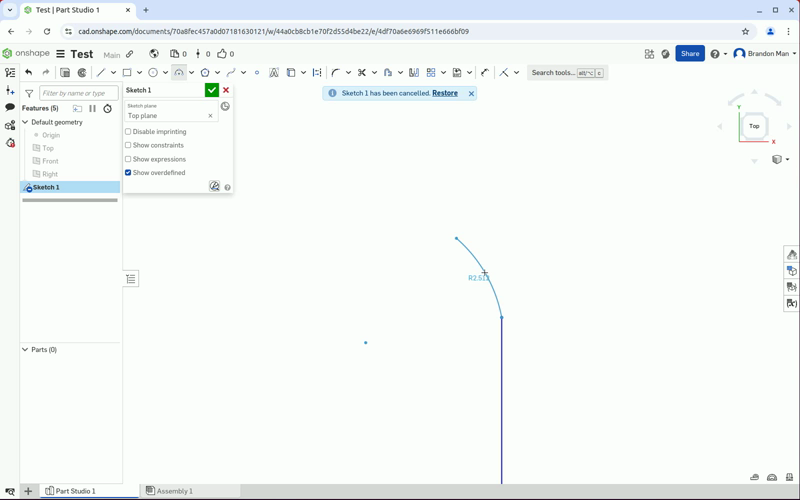
scroll(-6)
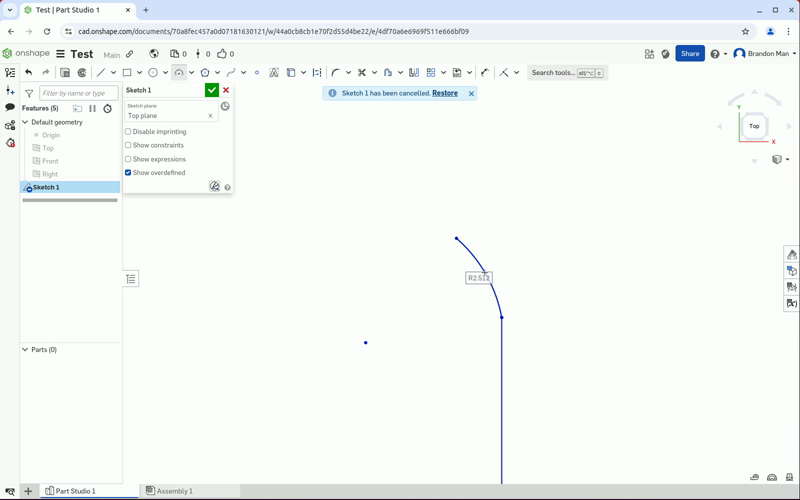
scroll(-6)
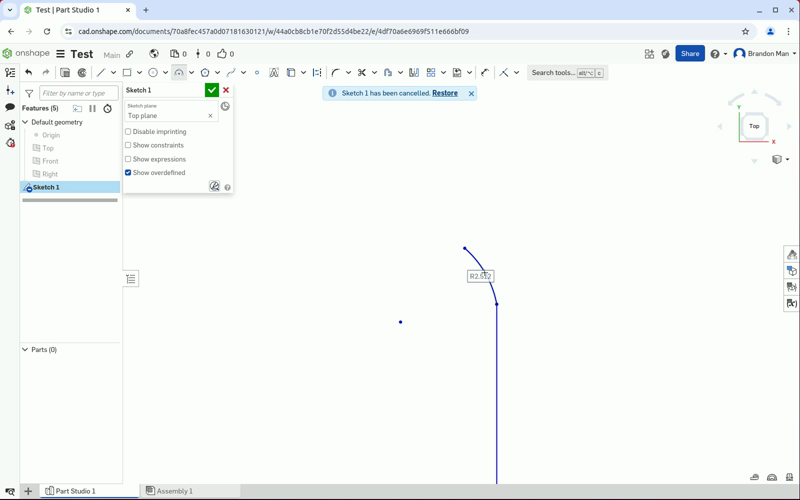
scroll(-6)
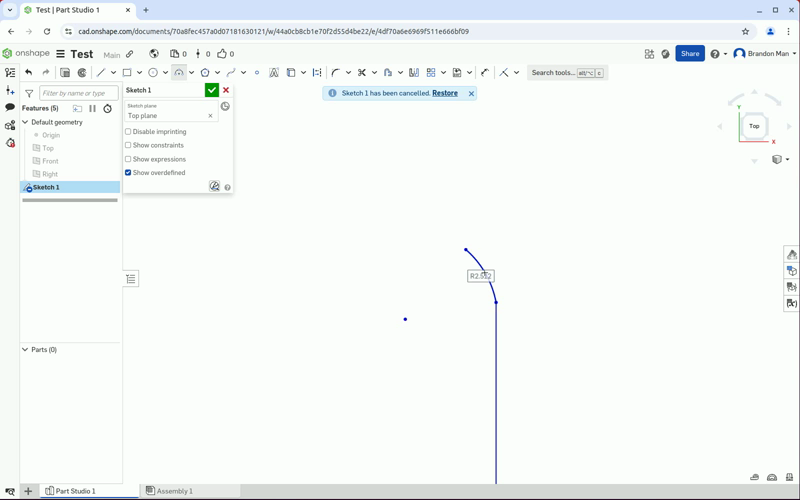
scroll(-6)
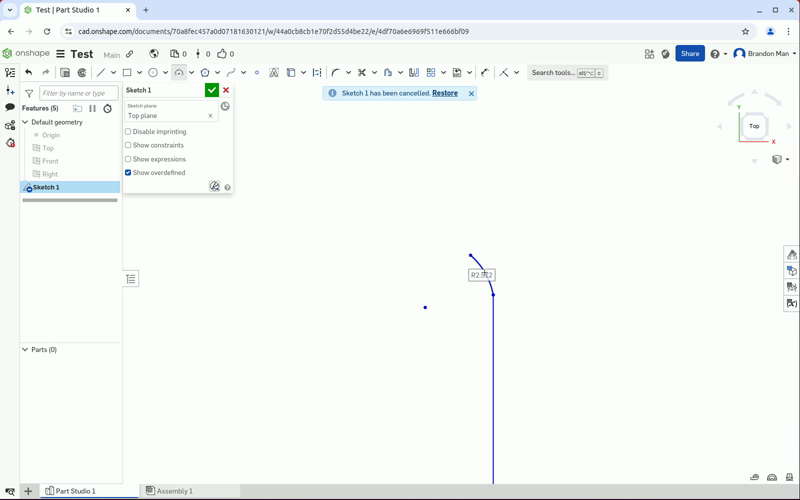
scroll(-6)
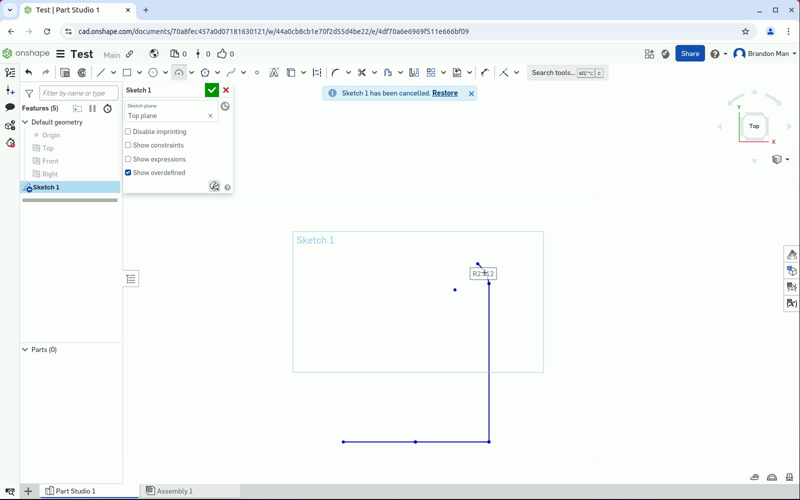
scroll(-6)
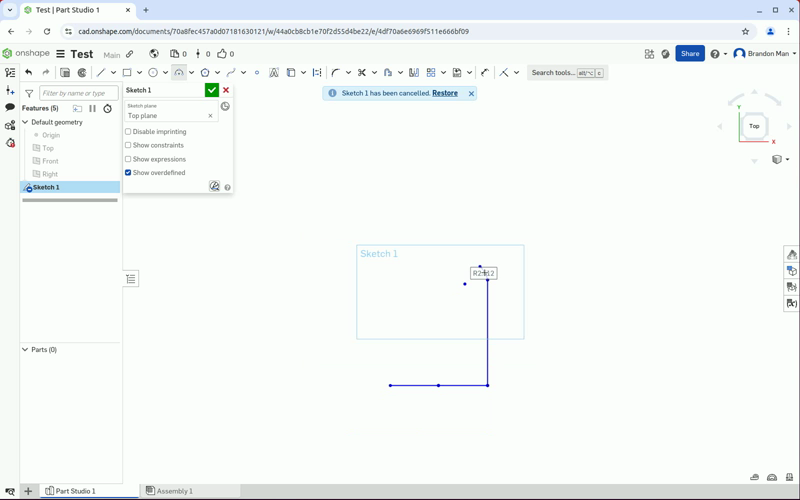
scroll(-6)
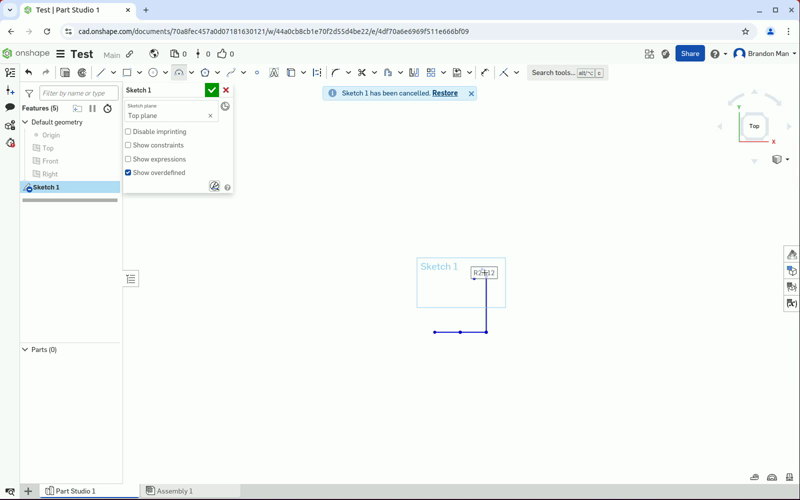
key_up(shift)
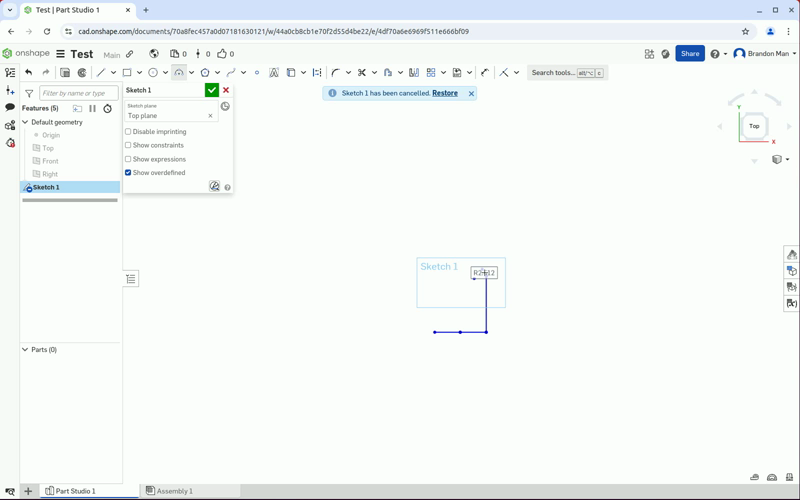
key(esc)
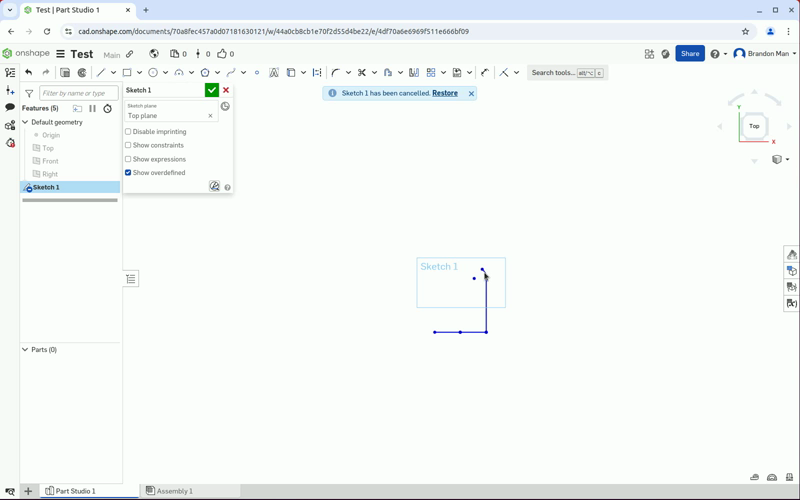
key(l)
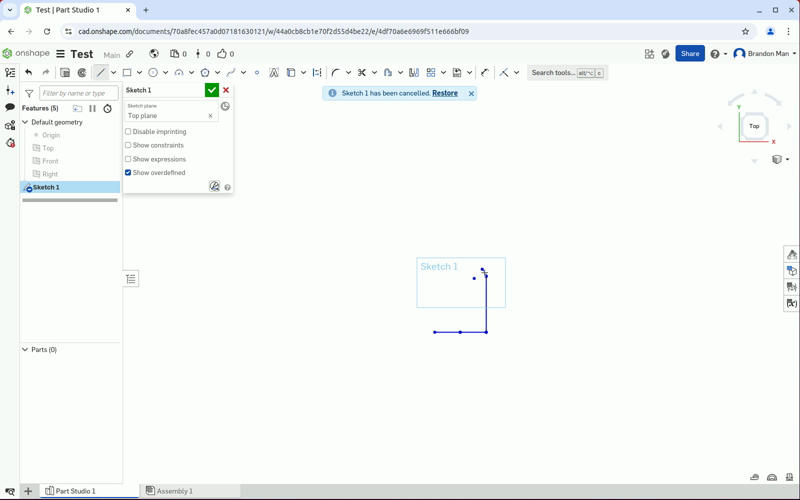
mouse_move(482, 269)
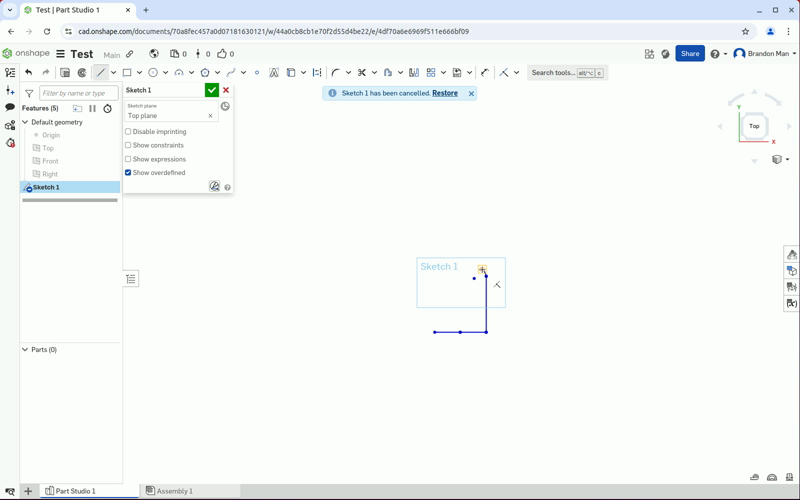
scroll(6)
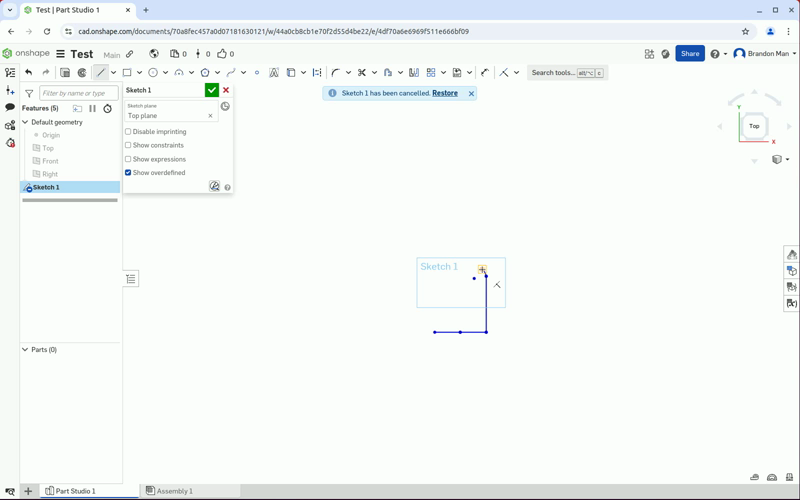
scroll(6)
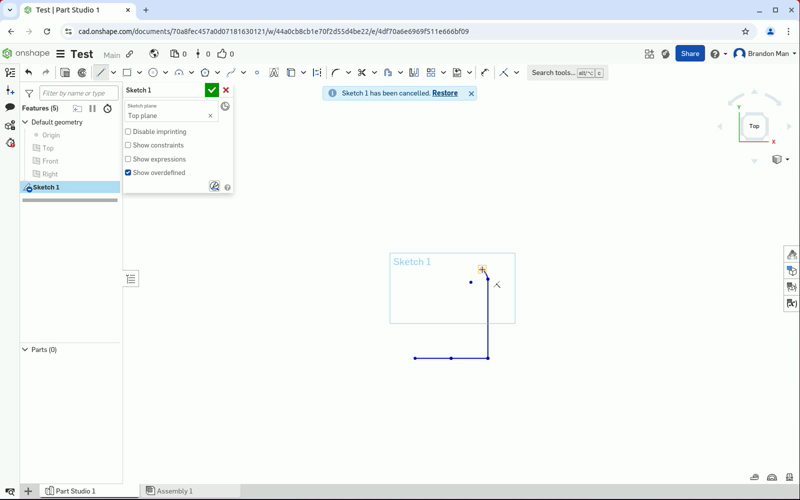
scroll(6)
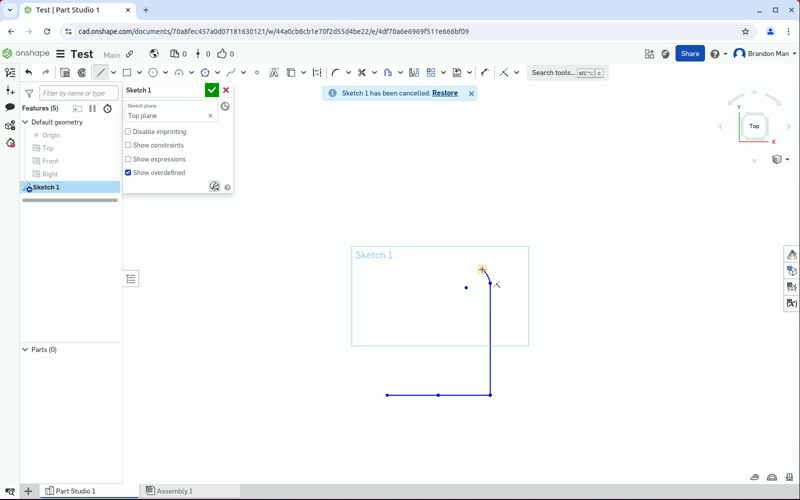
scroll(6)
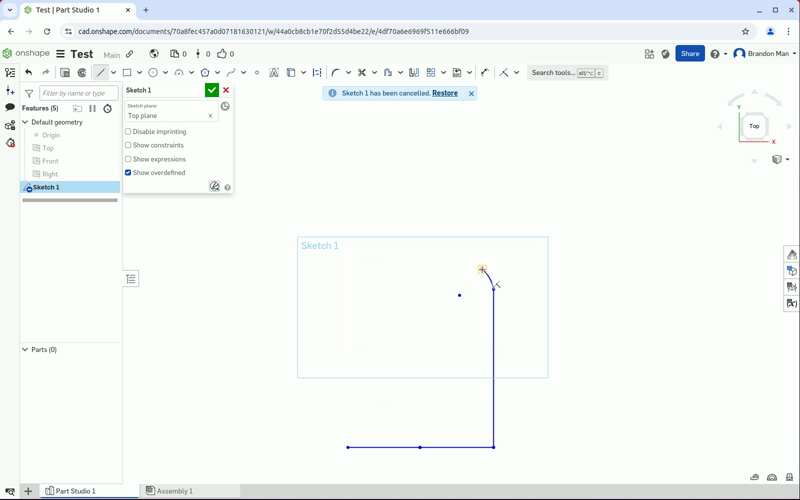
scroll(6)
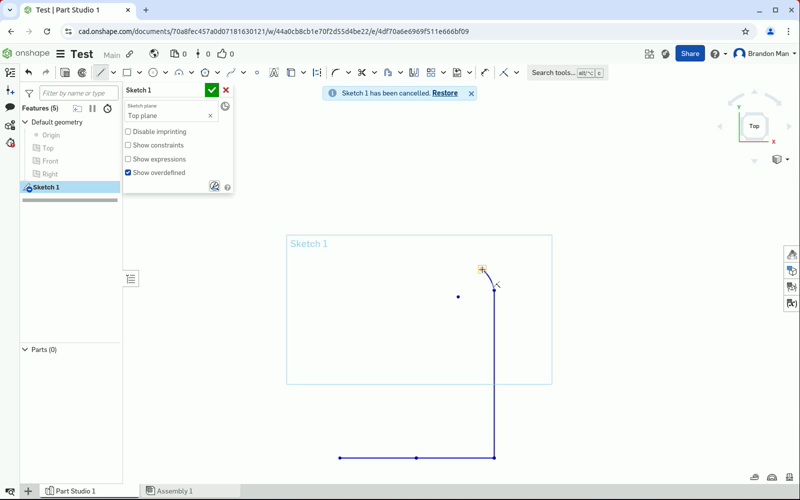
scroll(6)
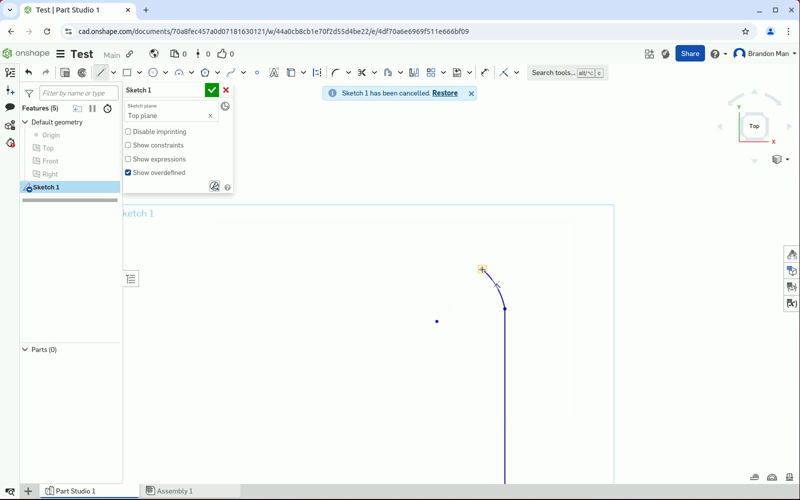
scroll(6)
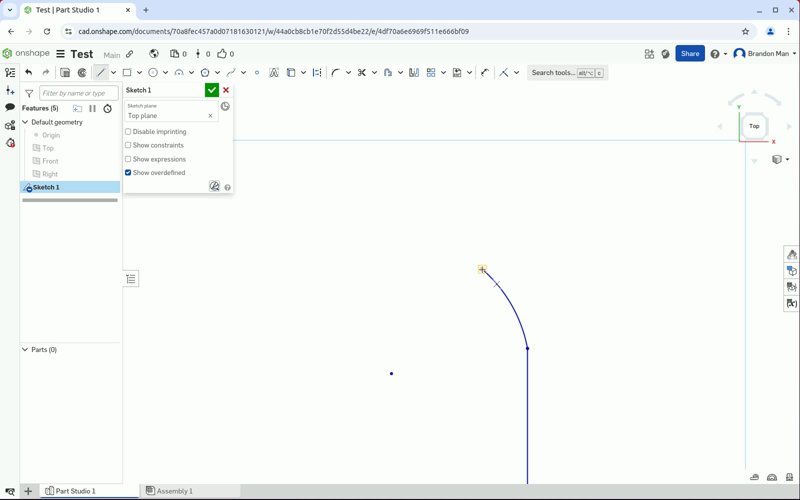
click(482, 269)
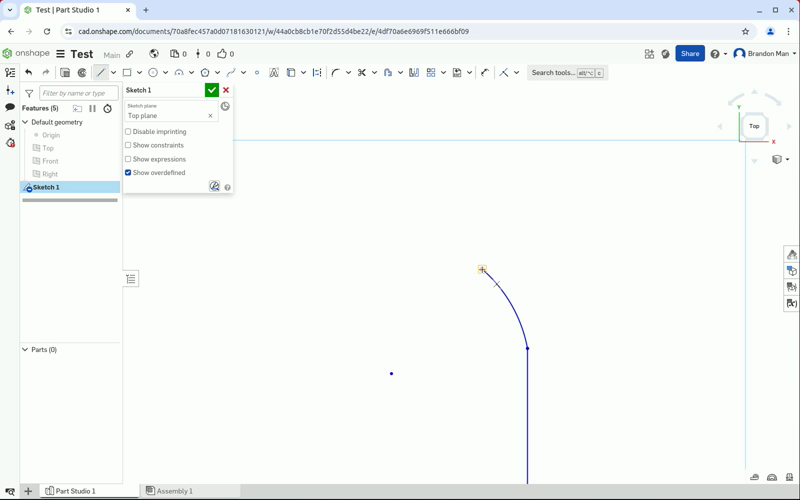
scroll(-6)
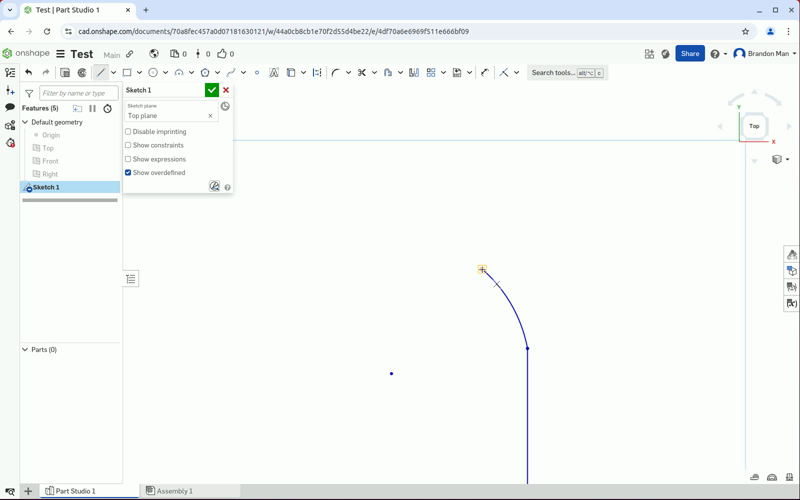
scroll(-6)
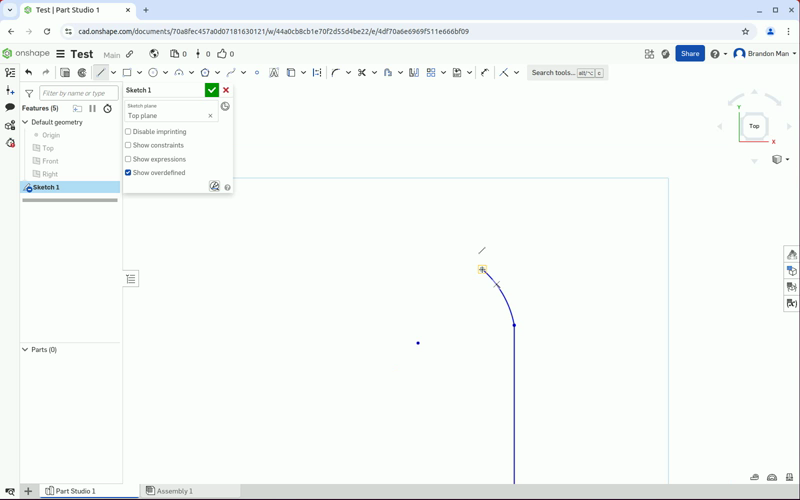
scroll(-6)
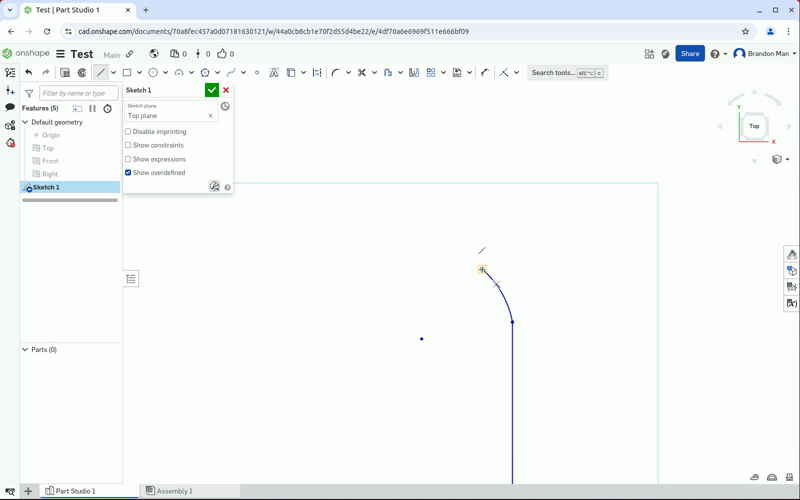
scroll(-6)
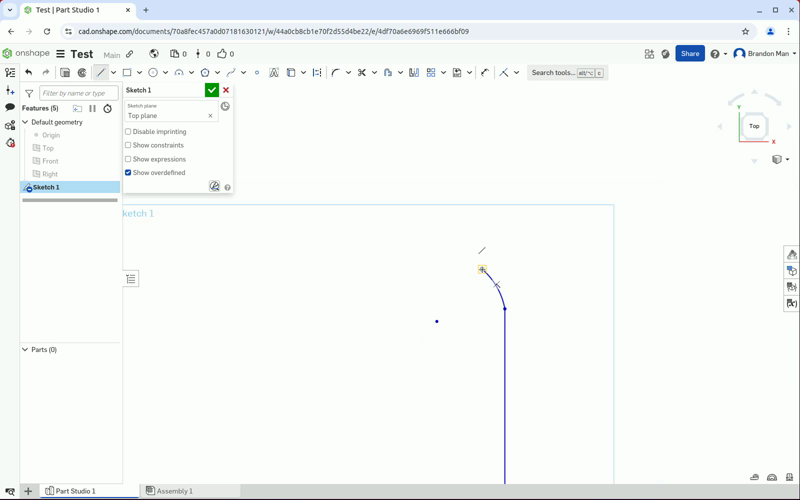
scroll(-6)
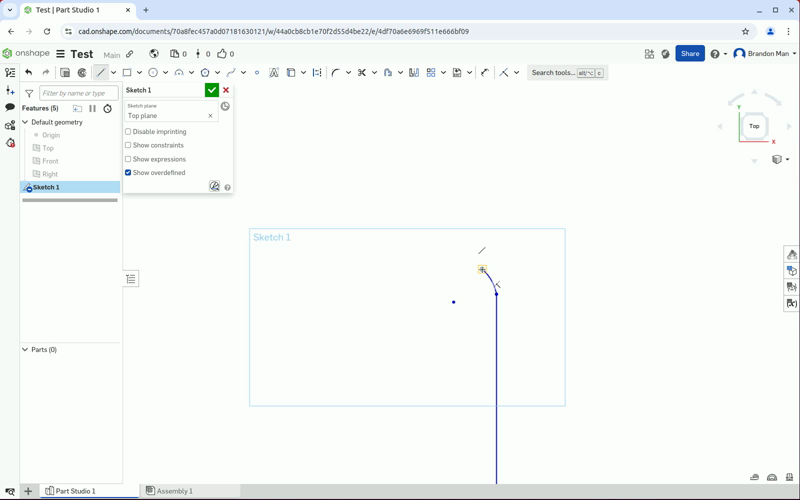
scroll(-6)
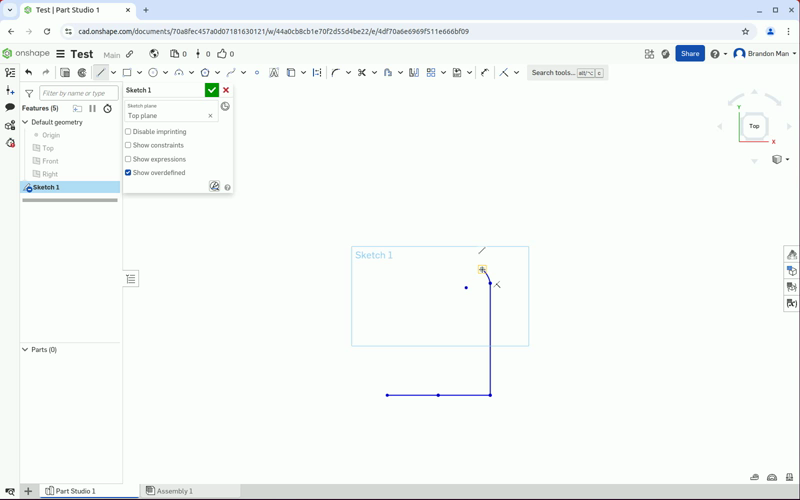
scroll(-6)
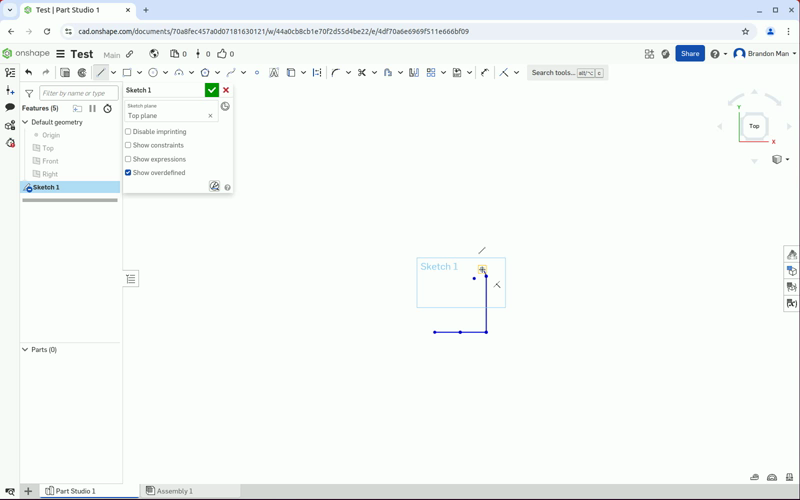
key_down(shift)
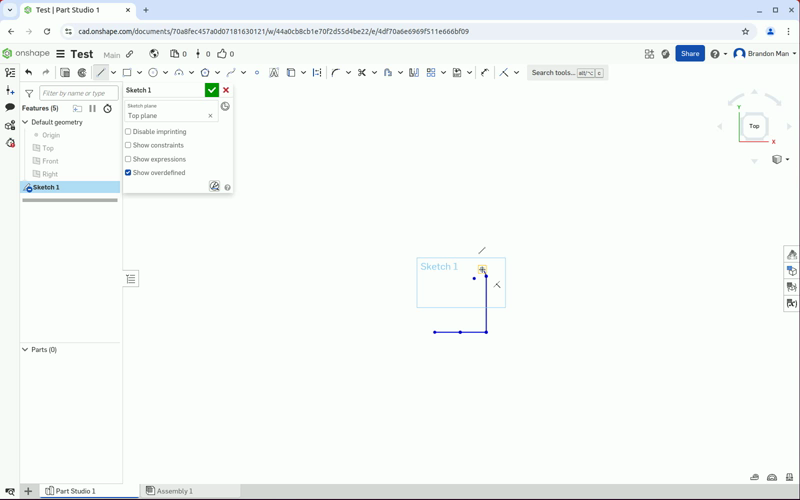
mouse_move(512, 269)
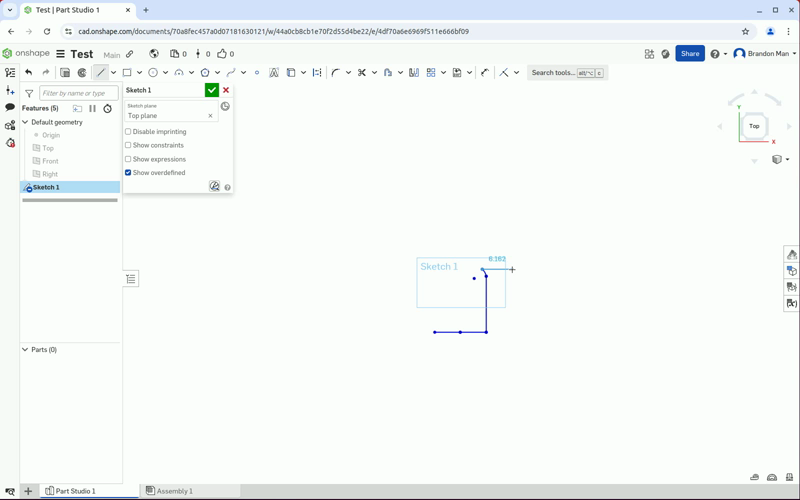
mouse_move(477, 264)
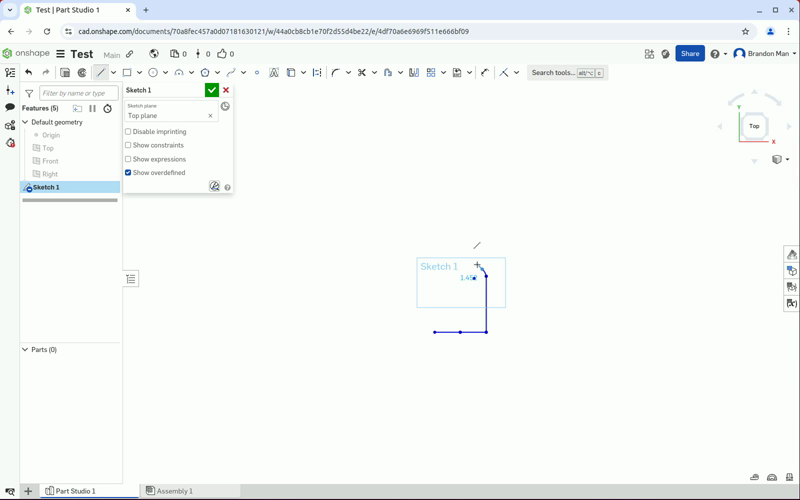
scroll(6)
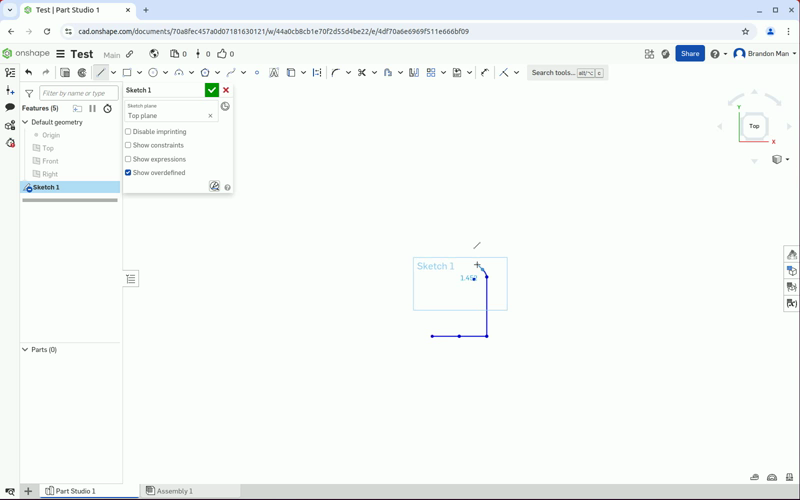
scroll(6)
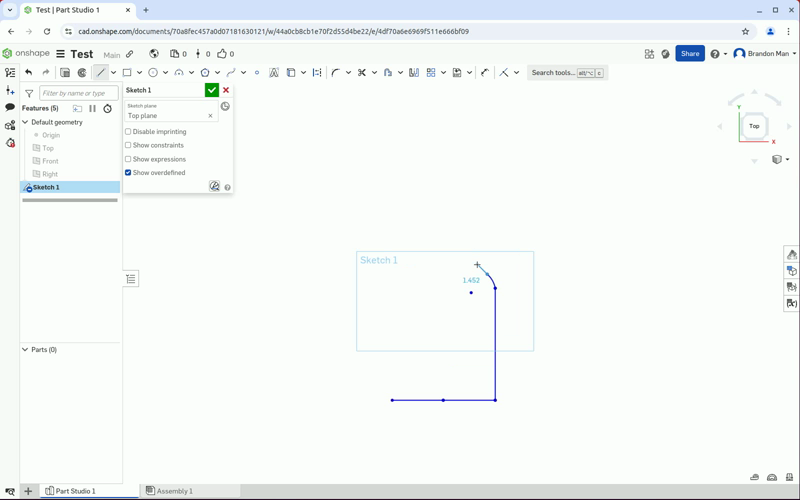
scroll(6)
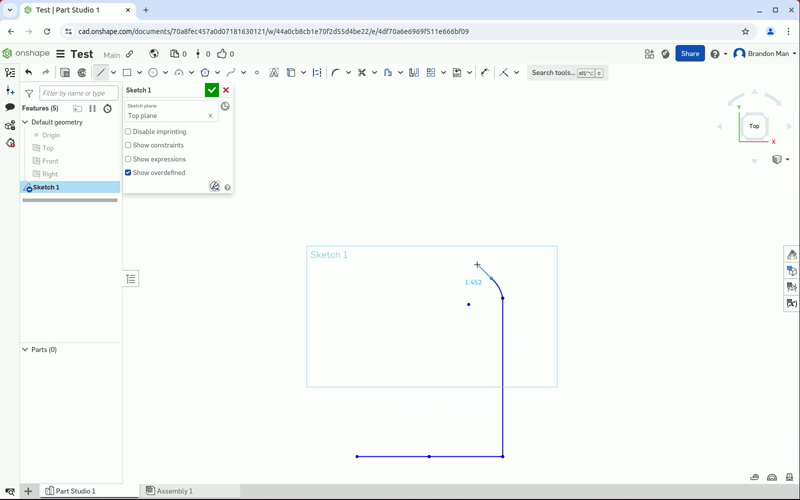
scroll(6)
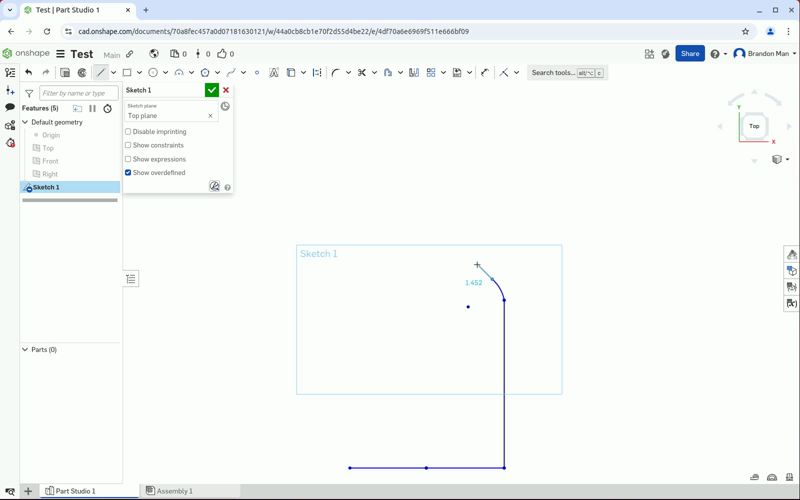
scroll(6)
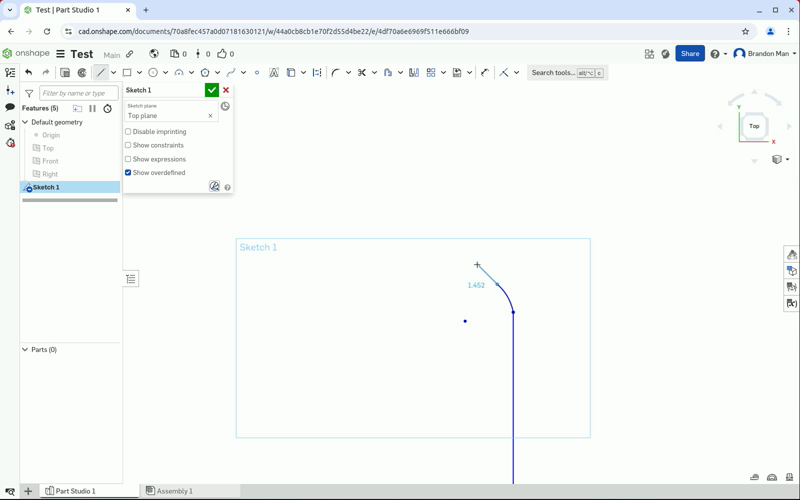
scroll(6)
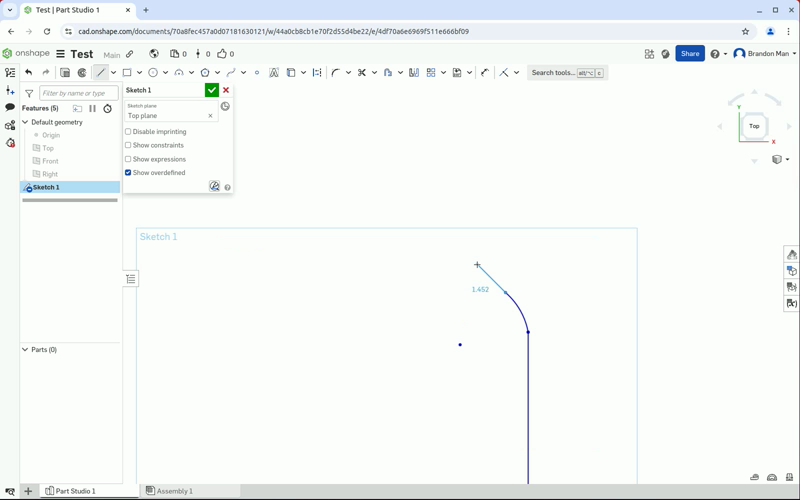
scroll(6)
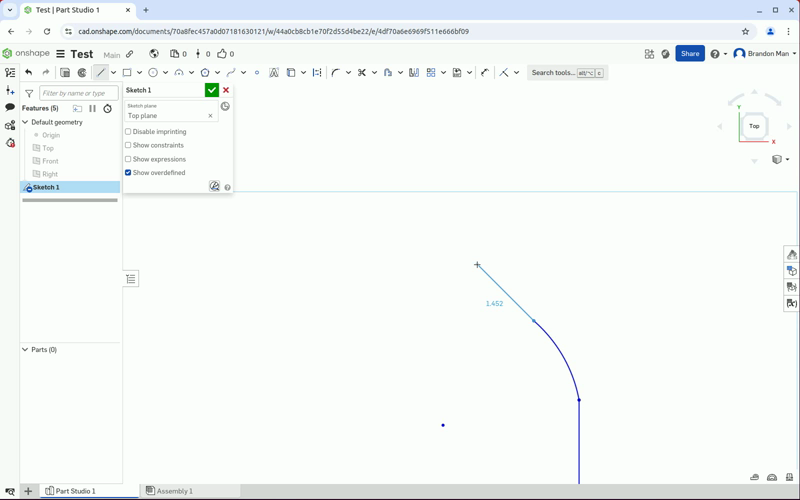
click(477, 264)
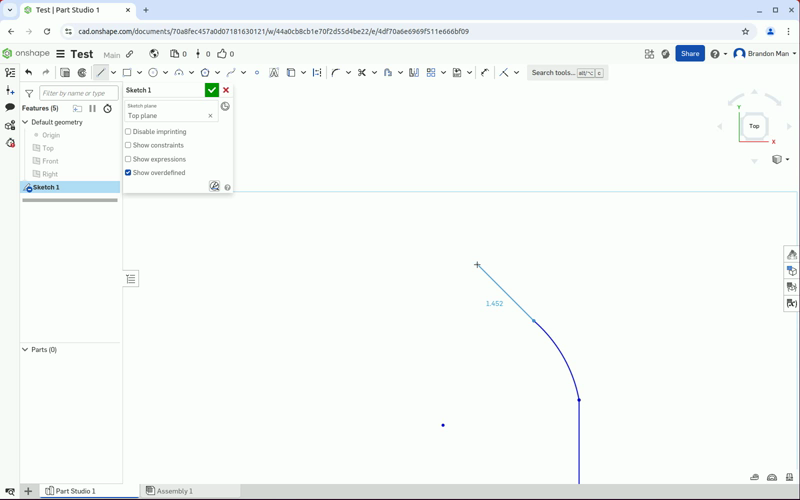
scroll(-6)
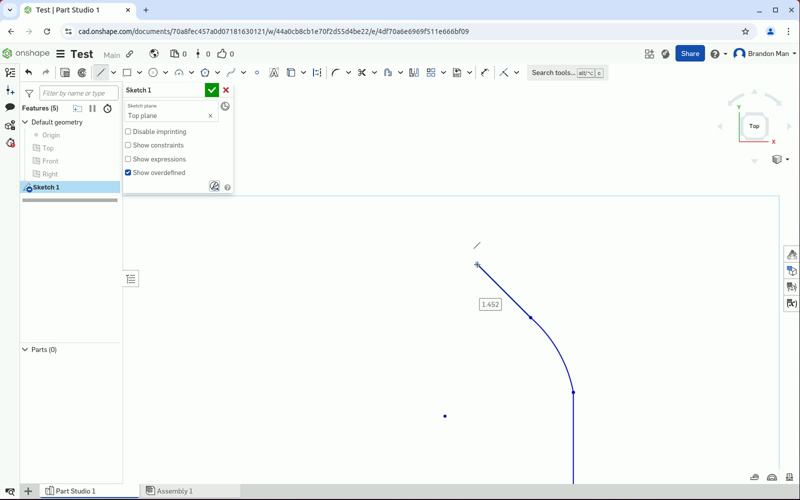
scroll(-6)
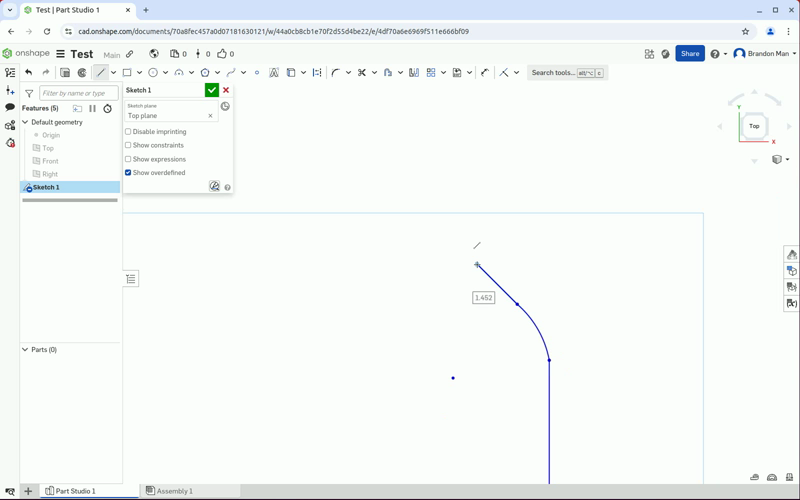
scroll(-6)
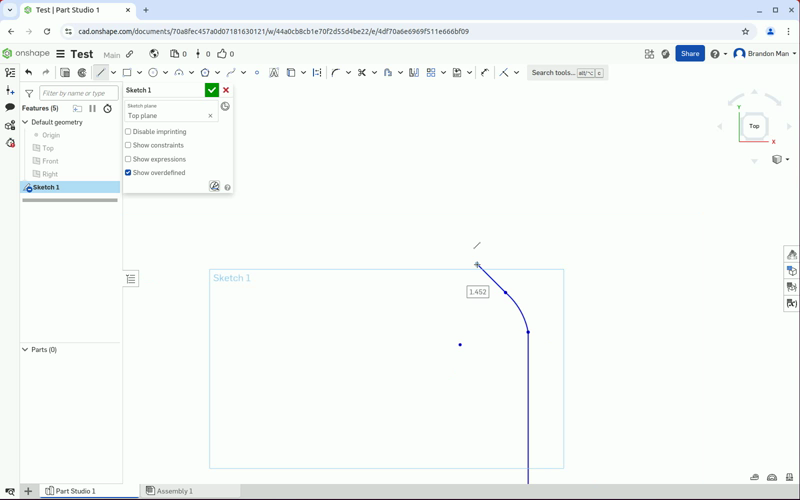
scroll(-6)
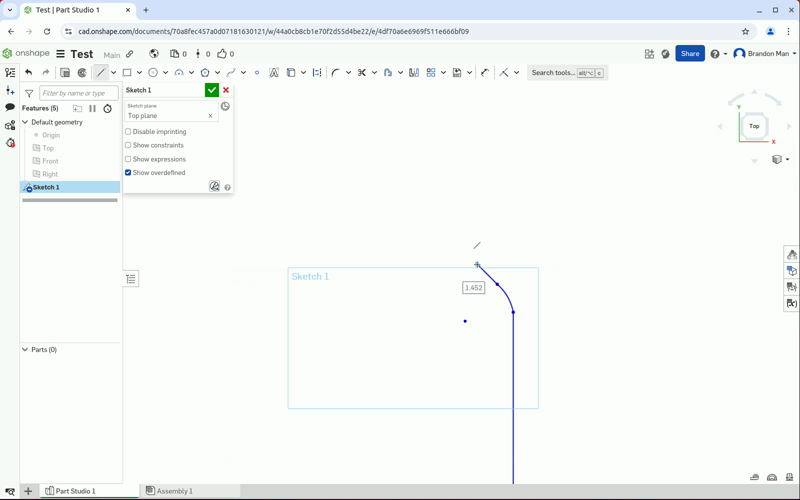
scroll(-6)
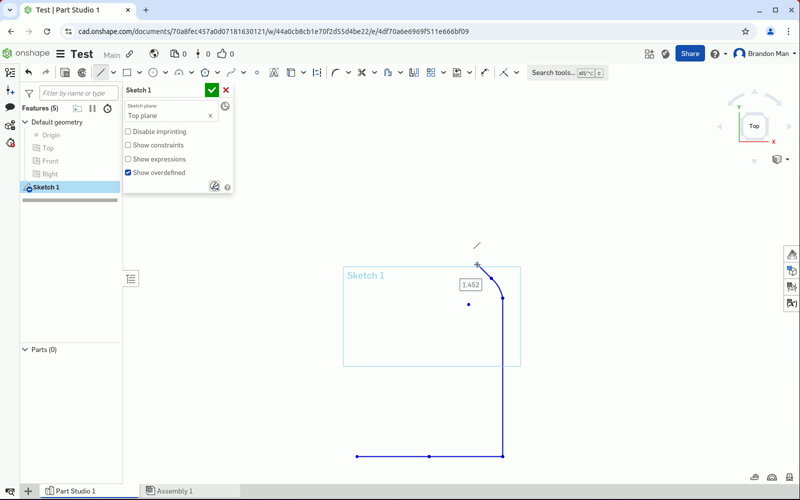
scroll(-6)
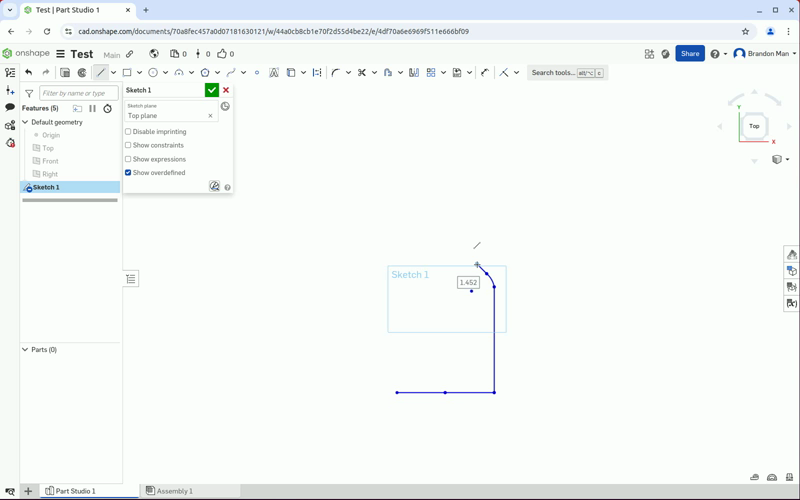
scroll(-6)
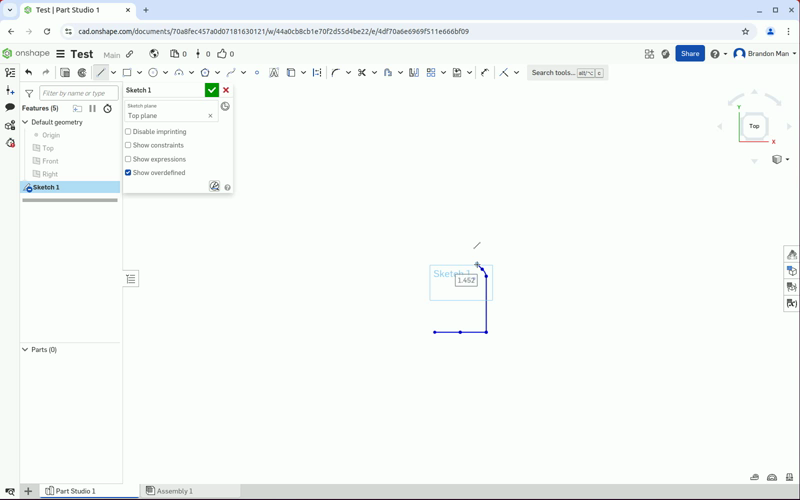
key_up(shift)
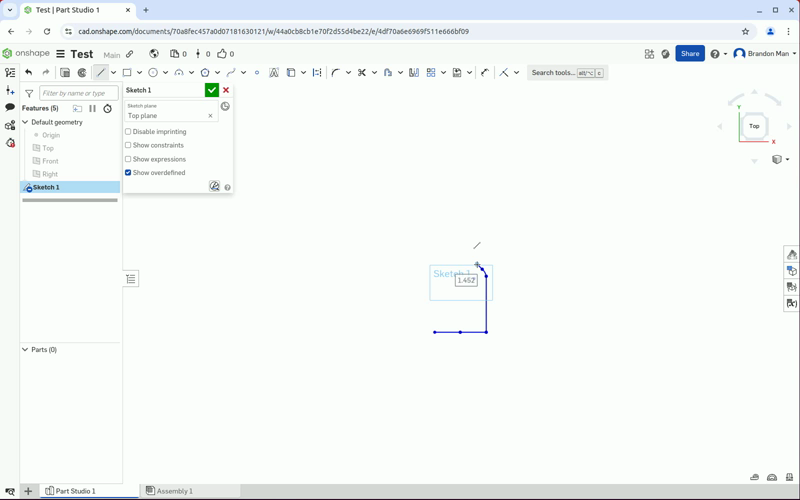
key(esc)
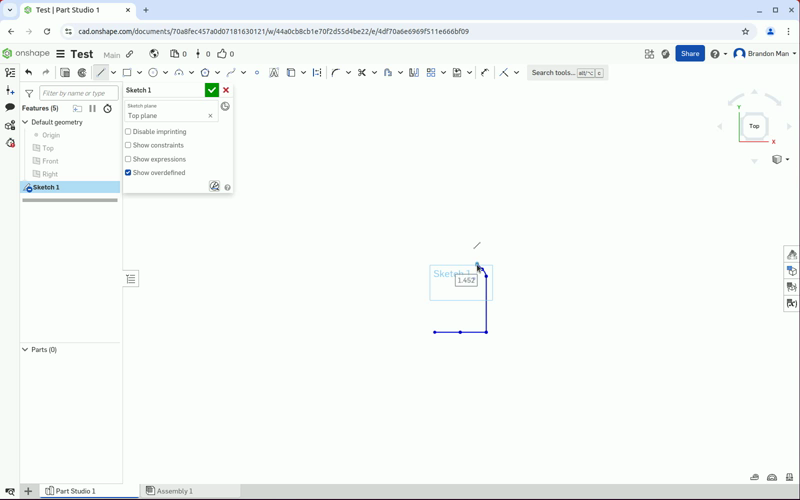
key(a)
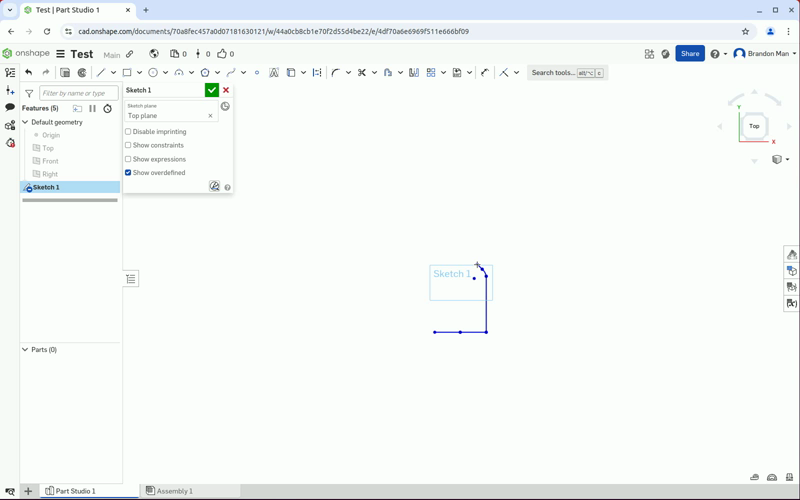
mouse_move(477, 264)
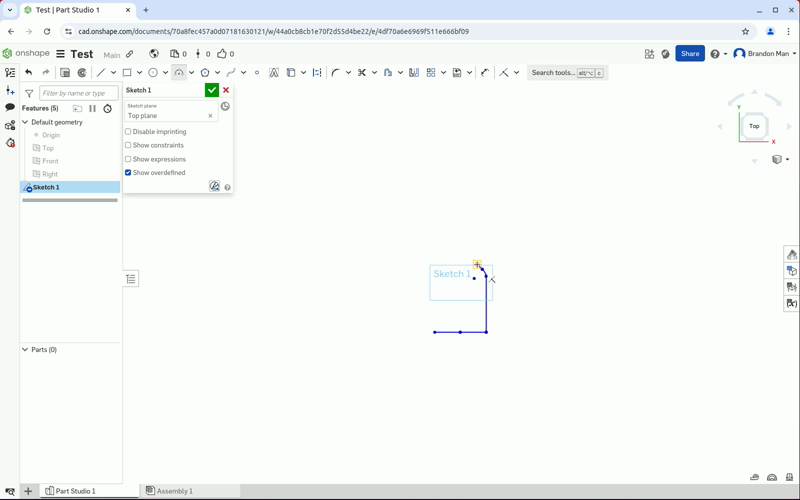
click(477, 264)
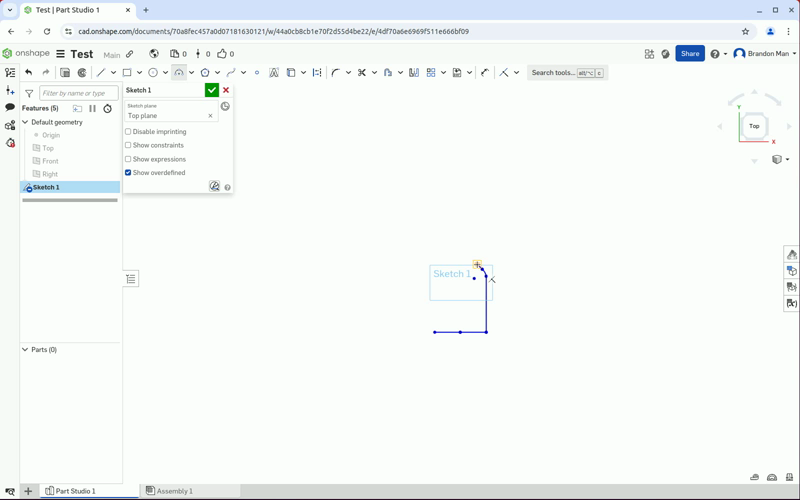
key_down(shift)
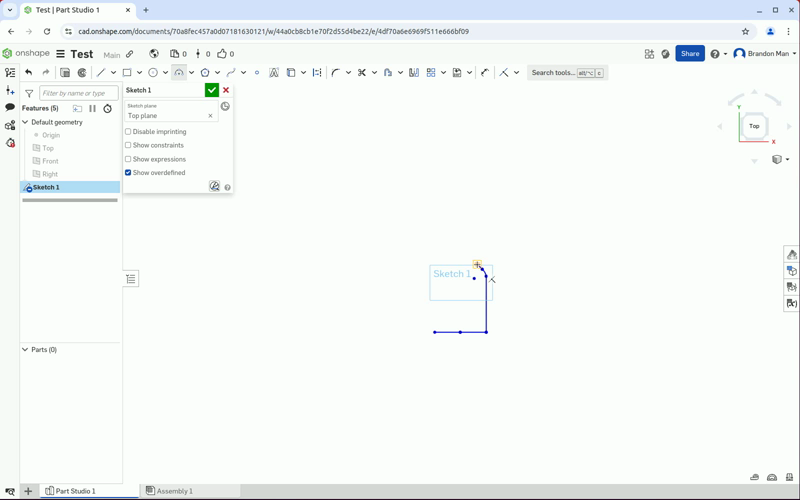
mouse_move(475, 257)
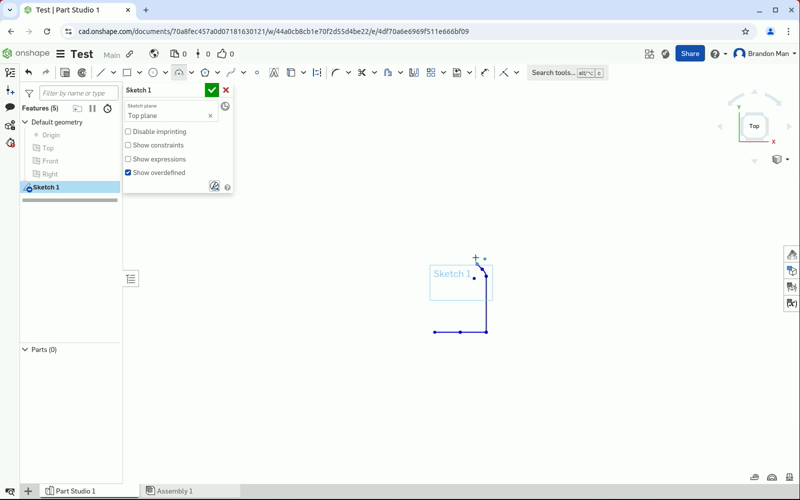
scroll(6)
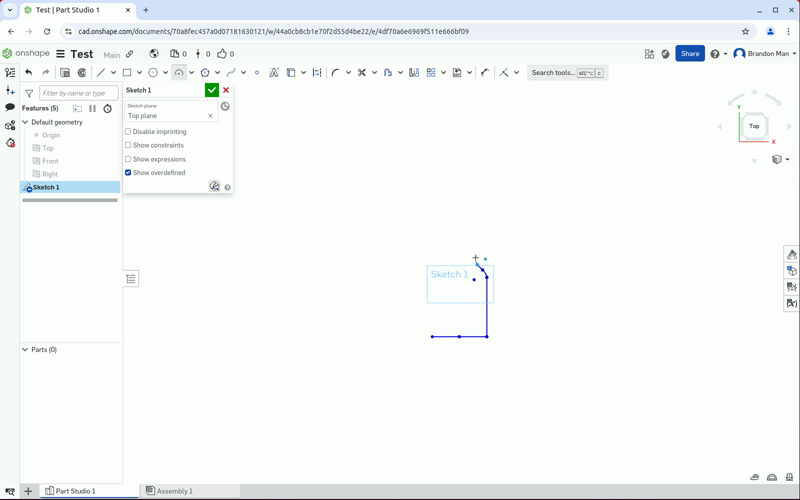
scroll(6)
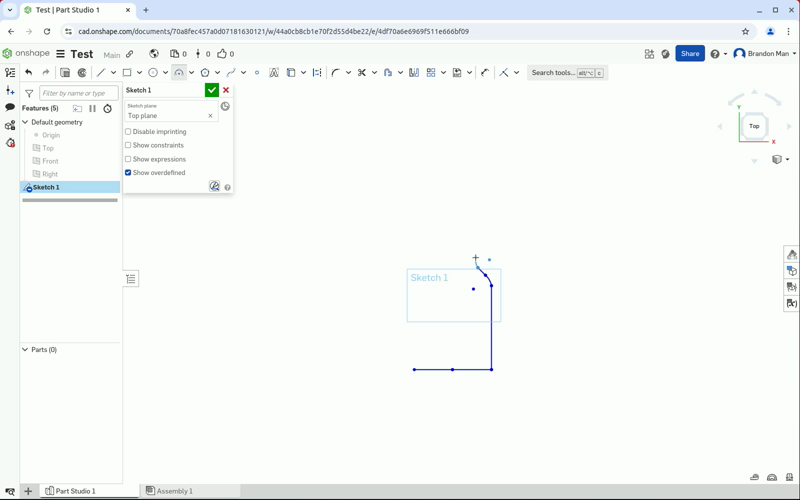
scroll(6)
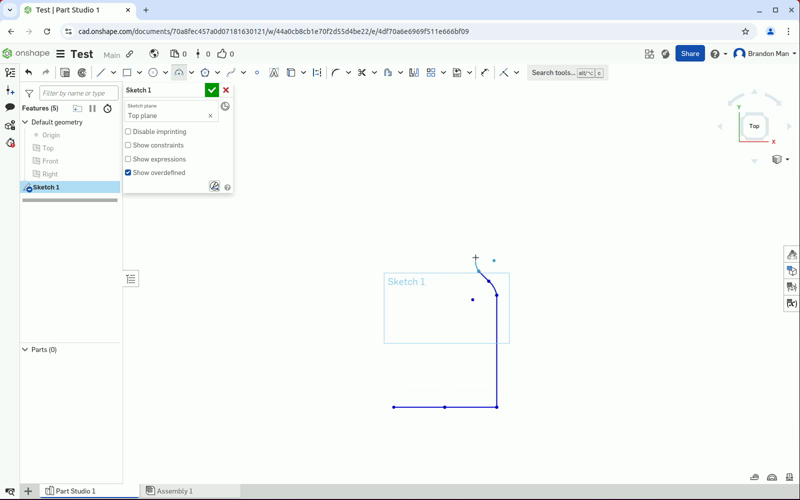
scroll(6)
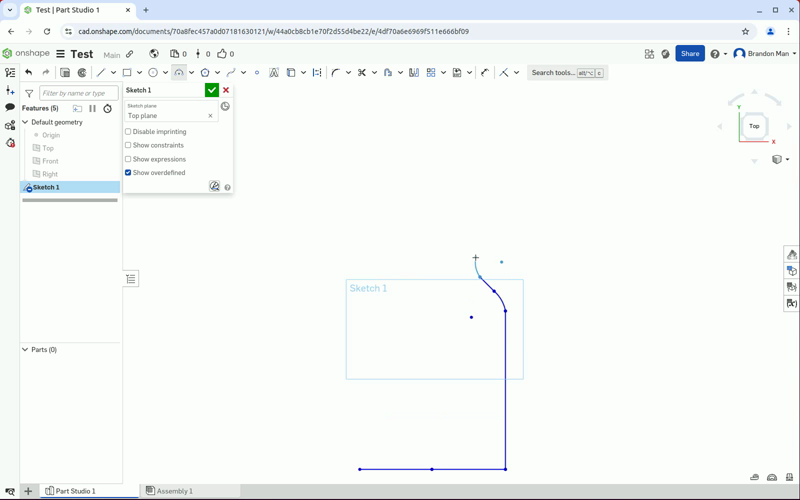
scroll(6)
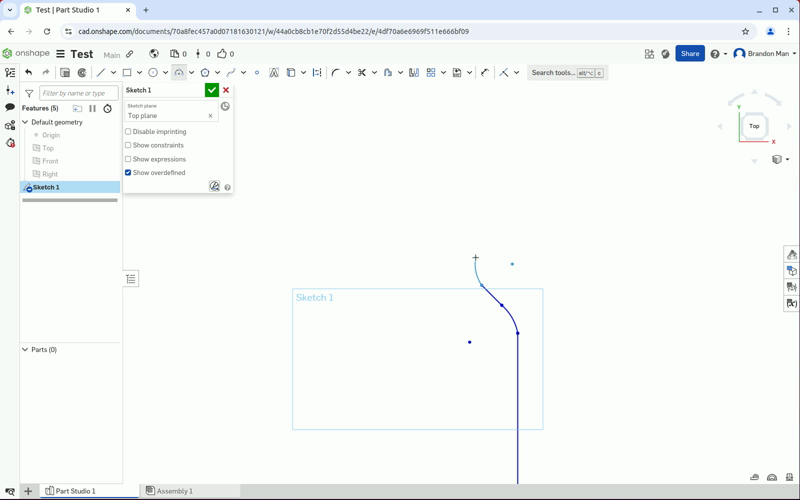
scroll(6)
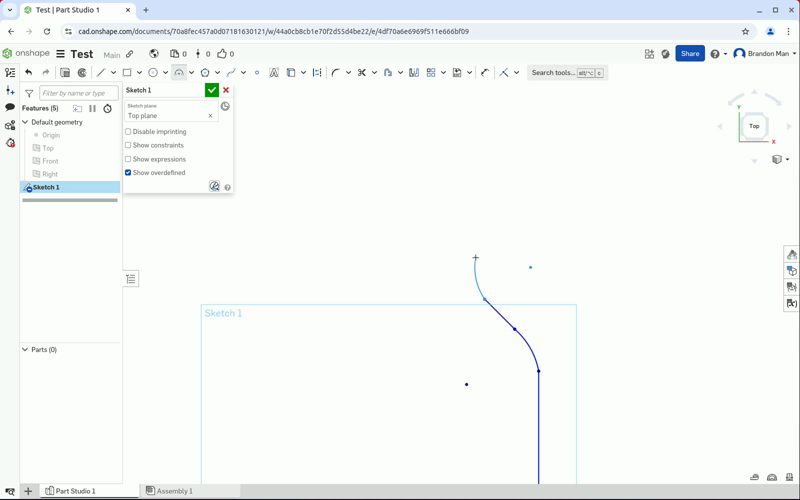
scroll(6)
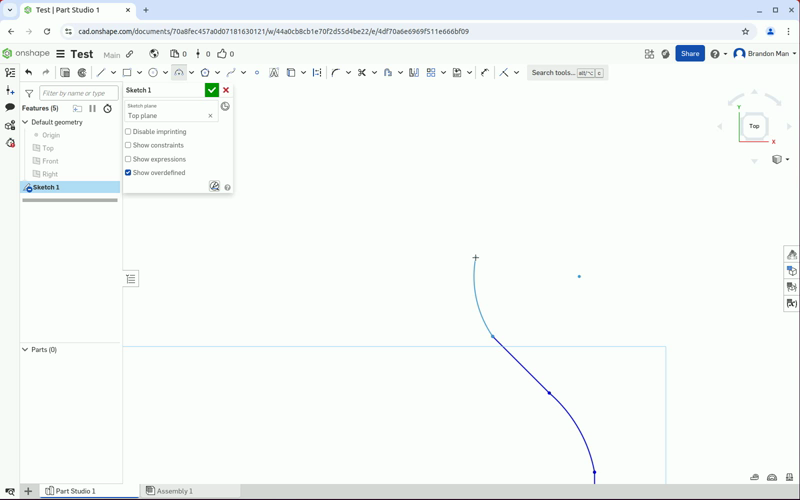
click(475, 257)
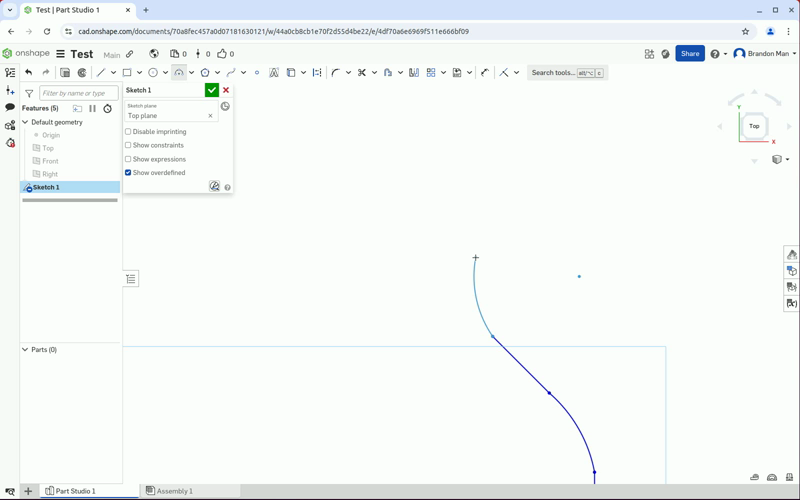
scroll(-6)
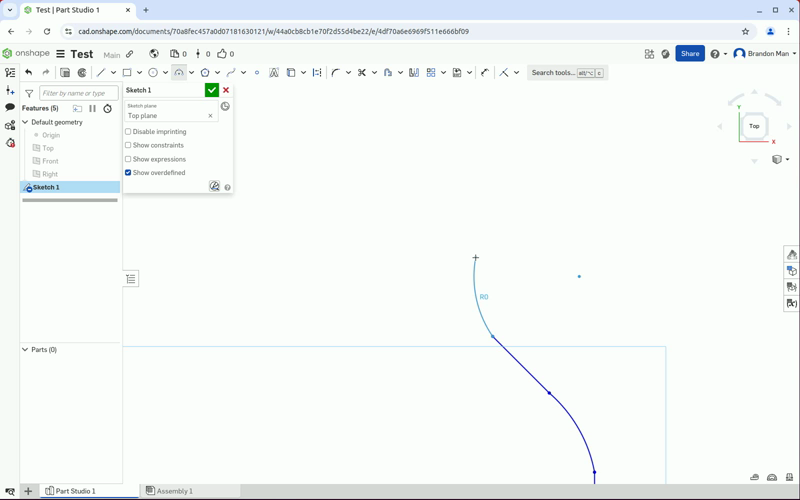
scroll(-6)
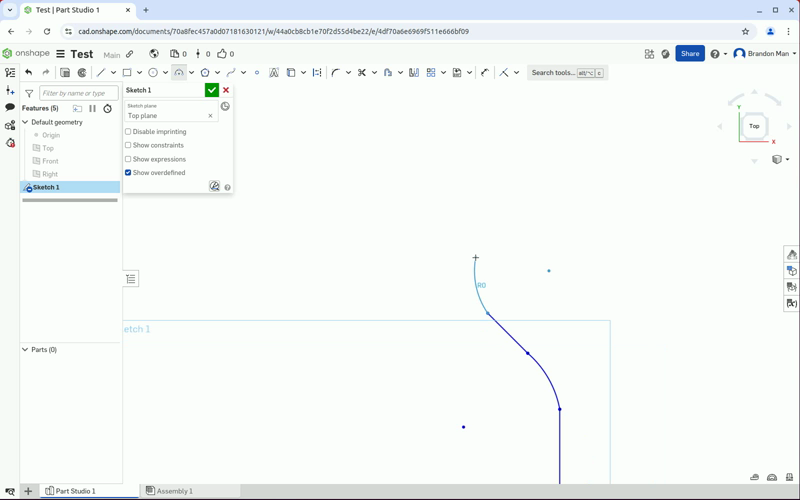
scroll(-6)
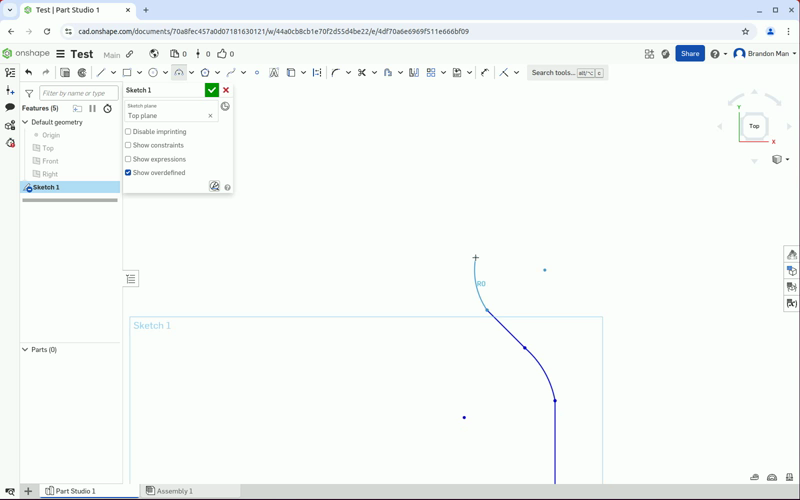
scroll(-6)
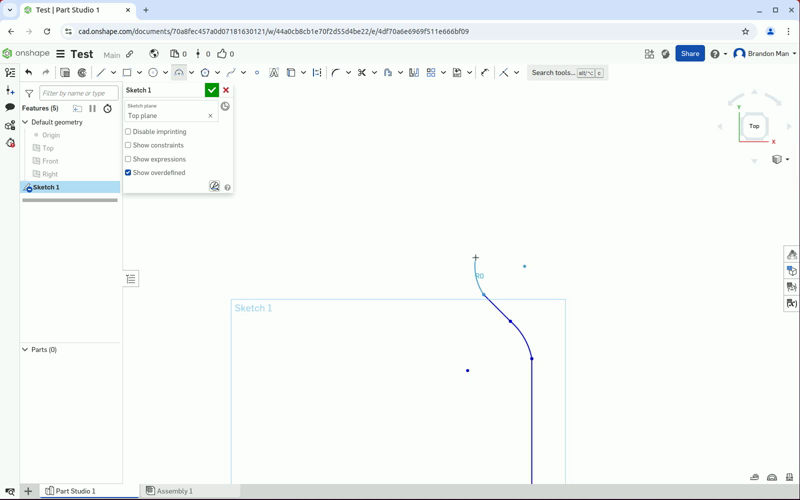
scroll(-6)
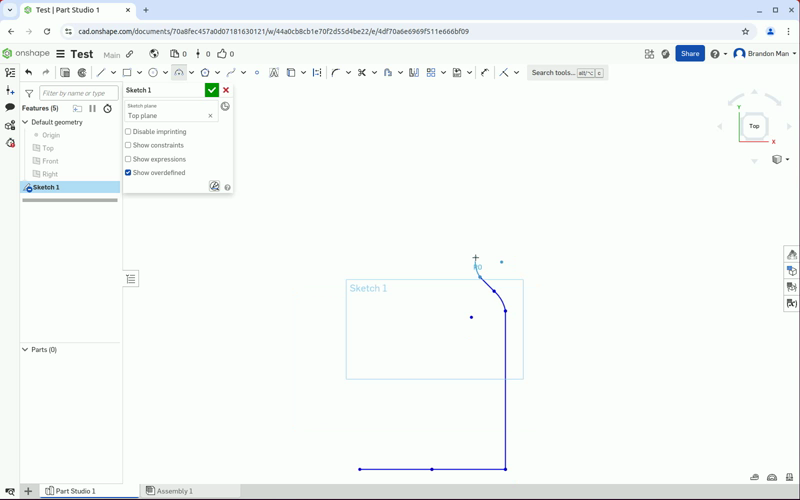
scroll(-6)
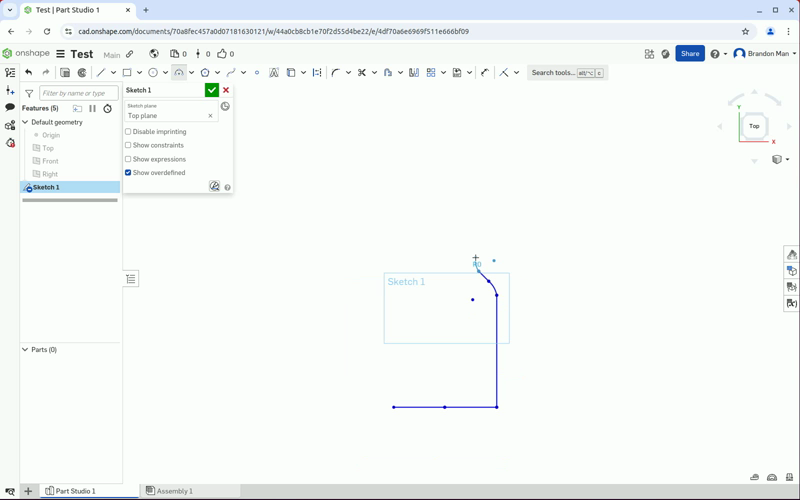
scroll(-6)
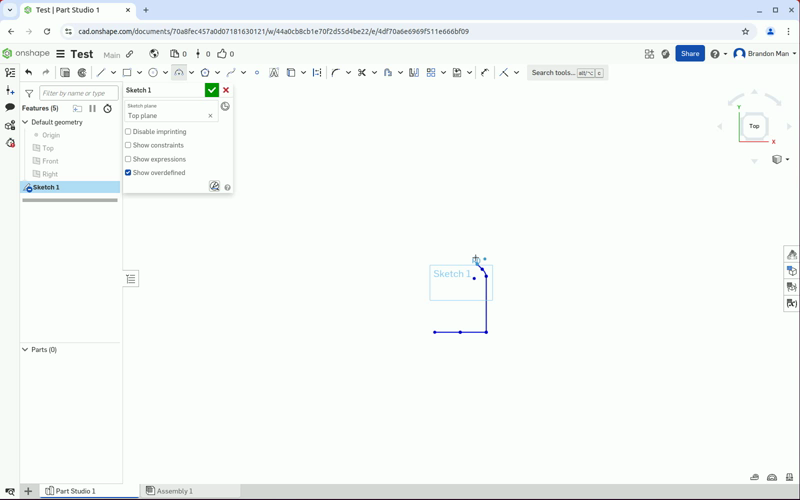
mouse_move(475, 261)
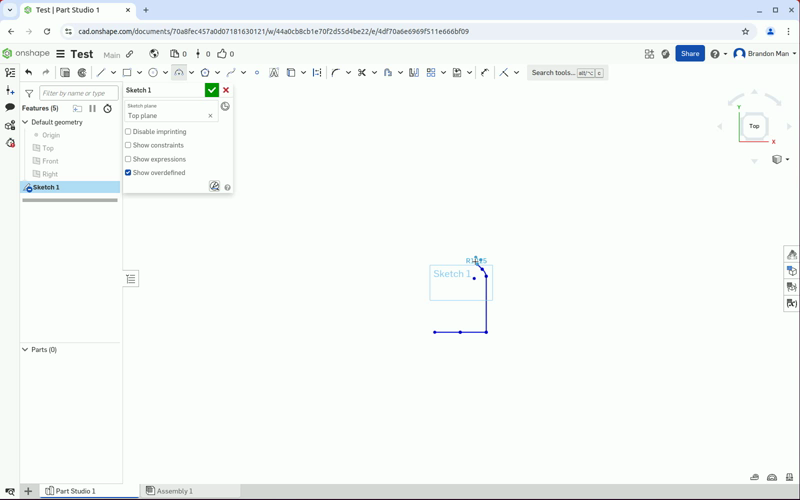
scroll(6)
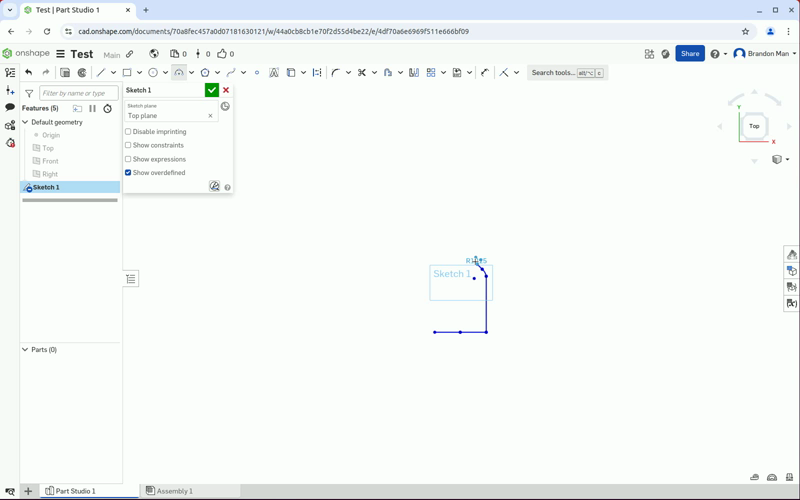
scroll(6)
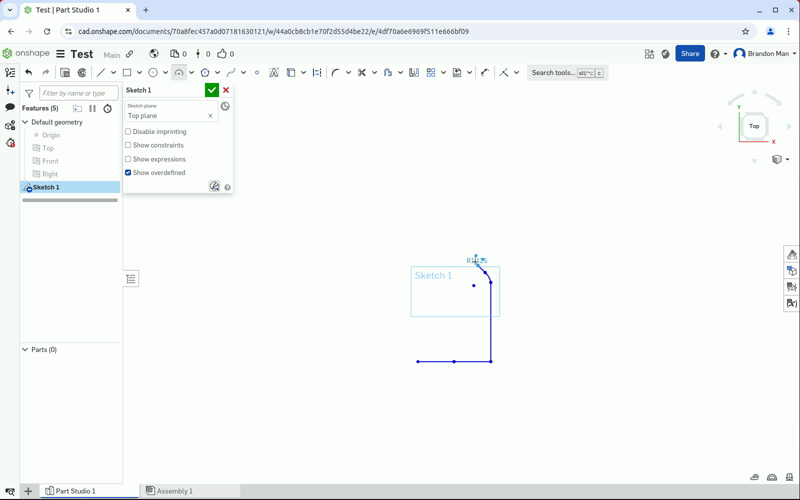
scroll(6)
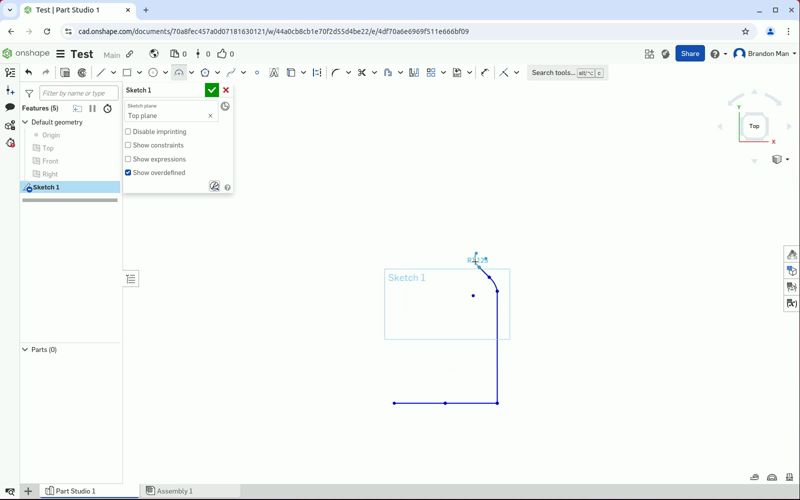
scroll(6)
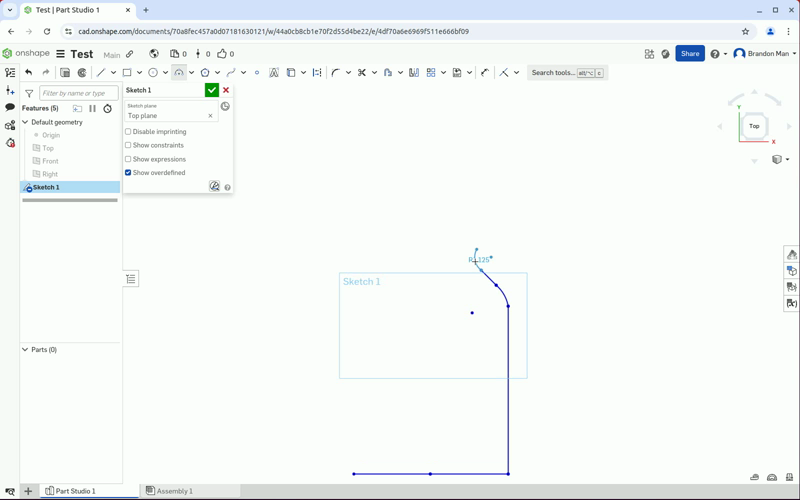
scroll(6)
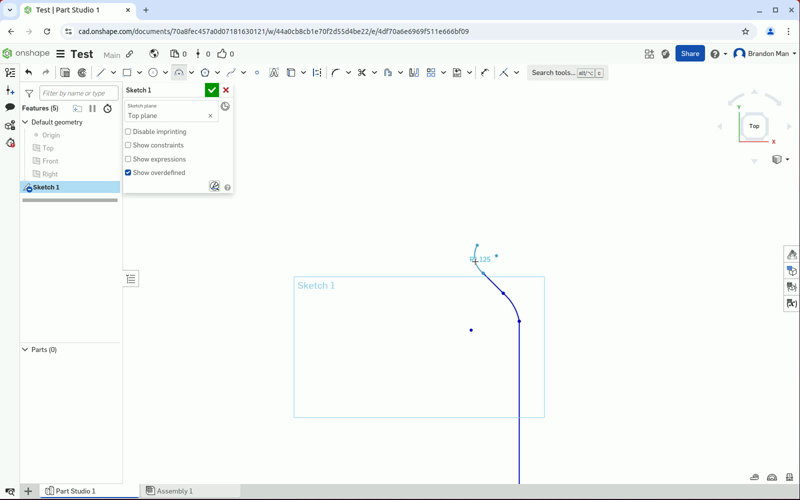
scroll(6)
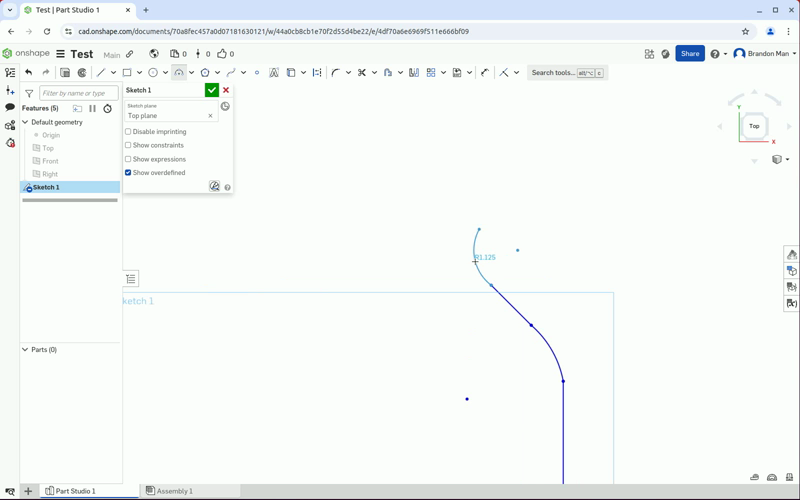
scroll(6)
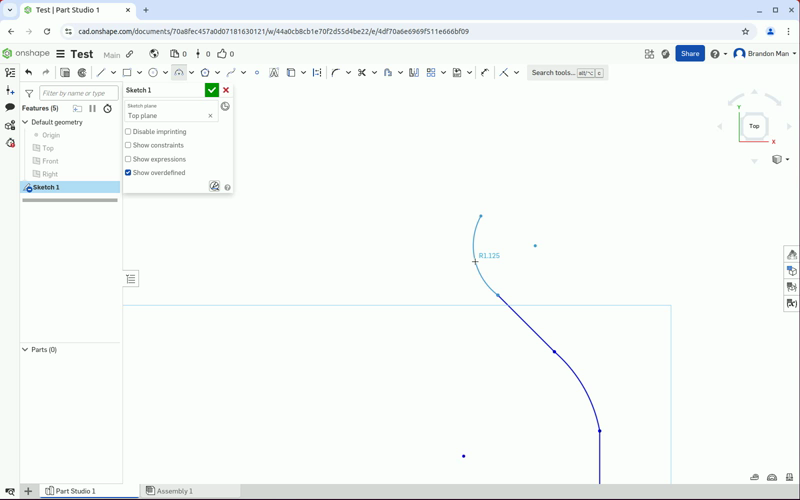
click(475, 261)
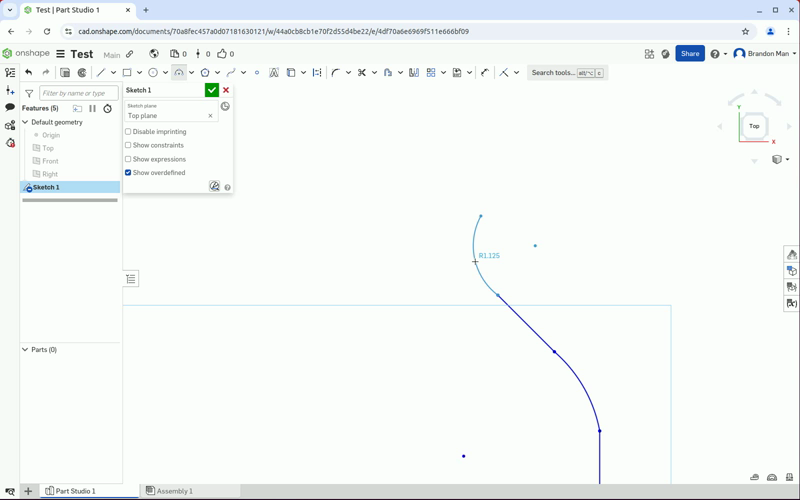
scroll(-6)
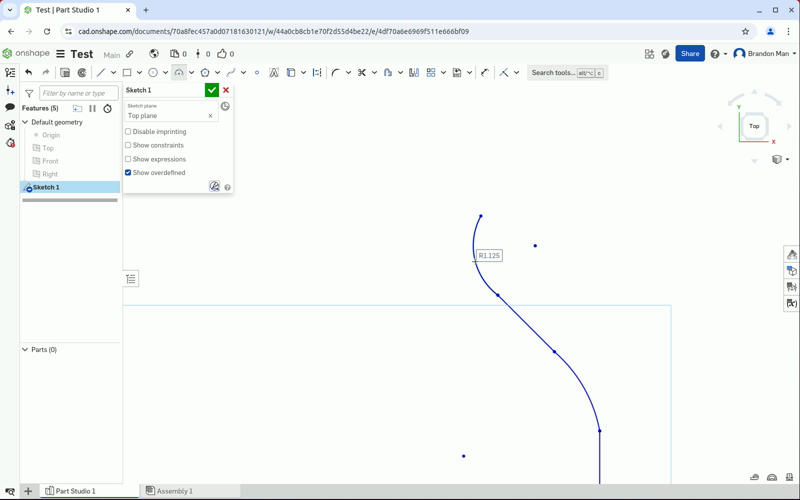
scroll(-6)
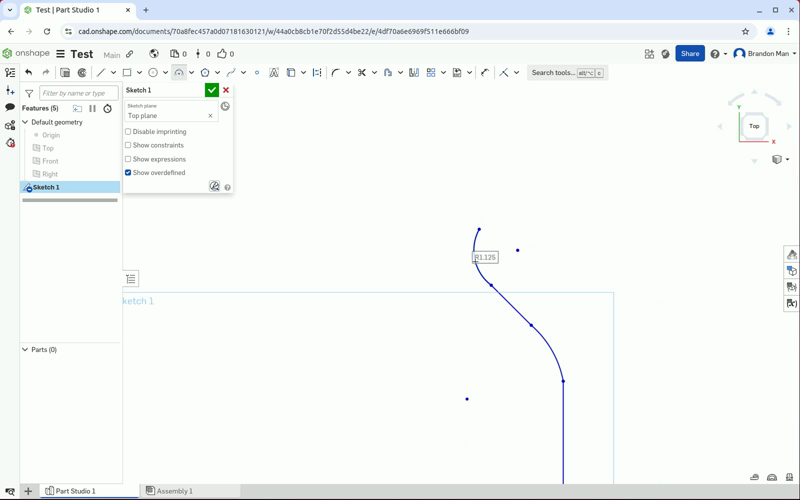
scroll(-6)
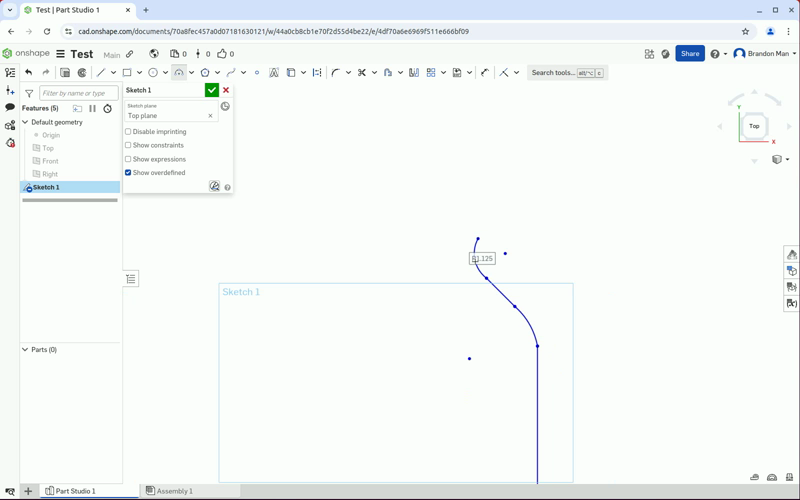
scroll(-6)
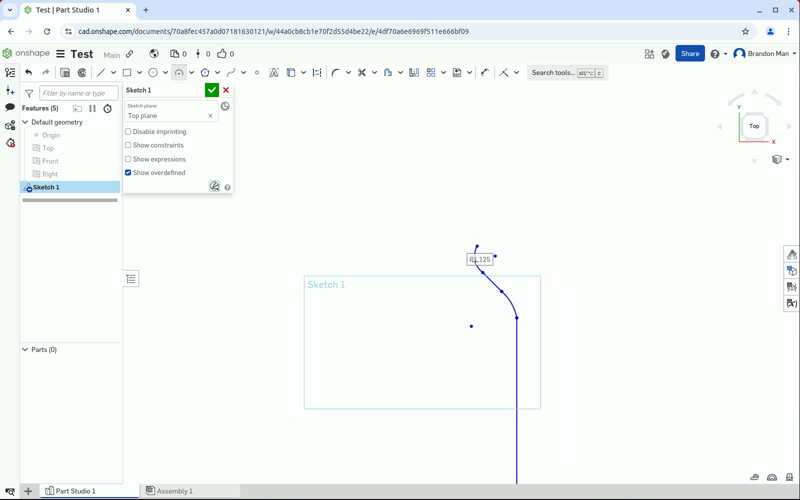
scroll(-6)
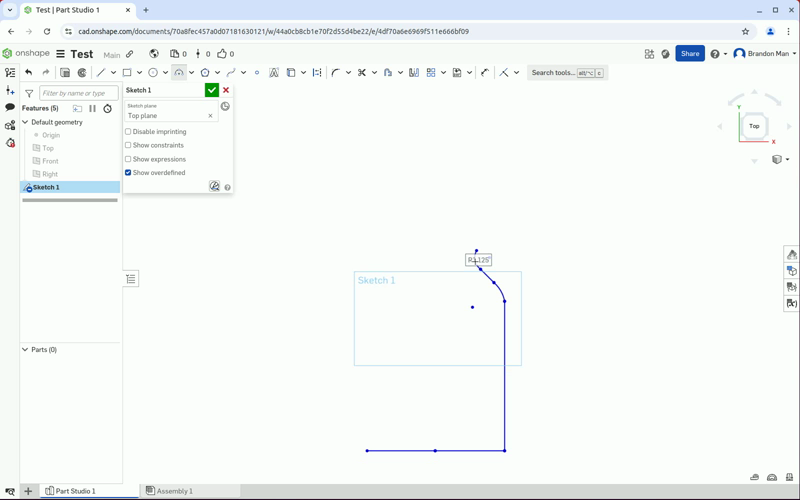
scroll(-6)
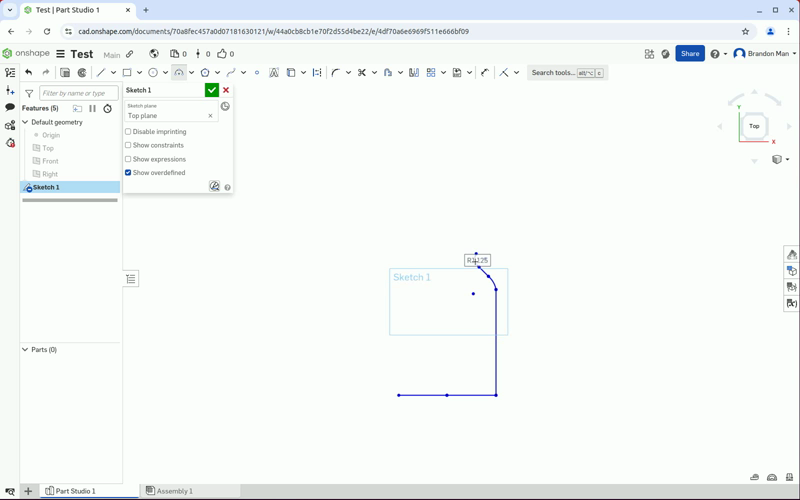
scroll(-6)
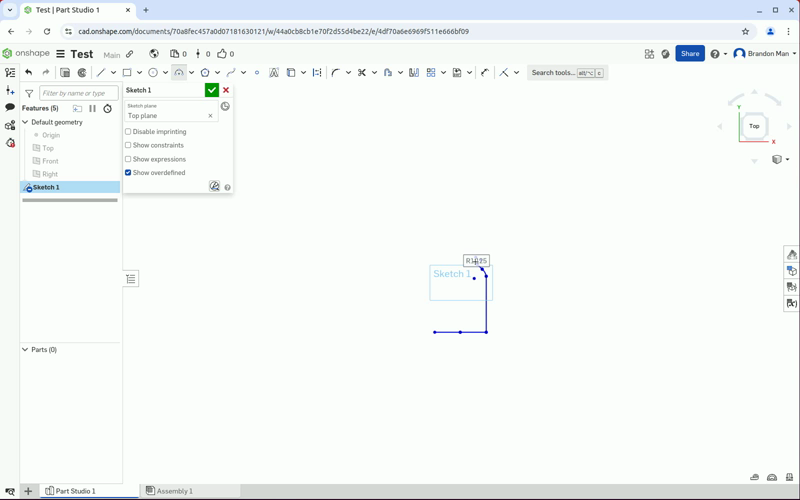
key_up(shift)
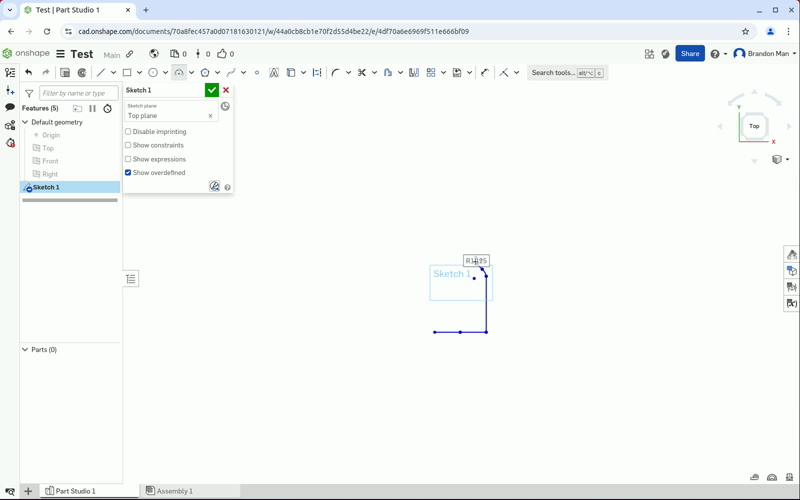
key(esc)
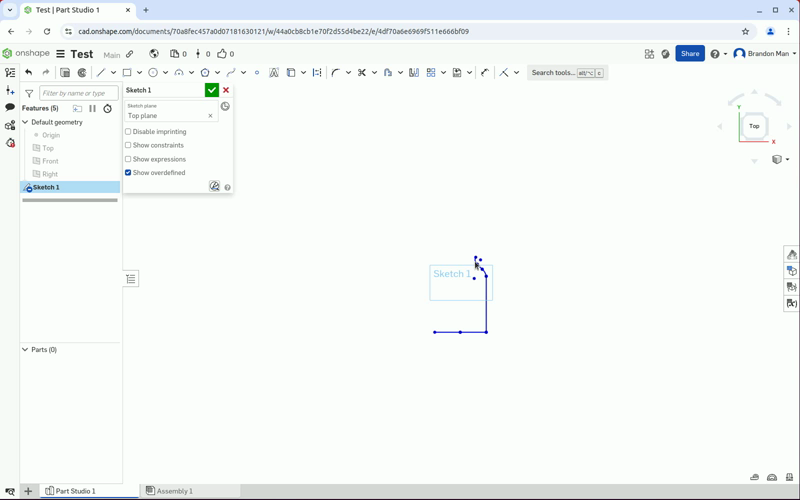
key(l)
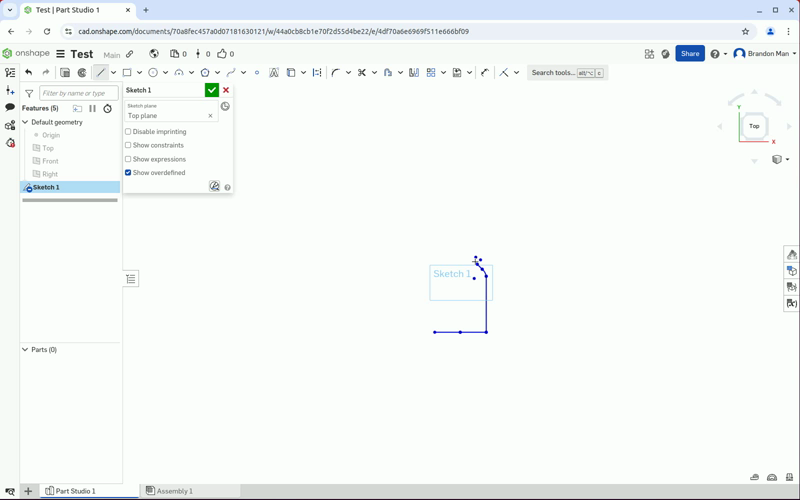
mouse_move(475, 257)
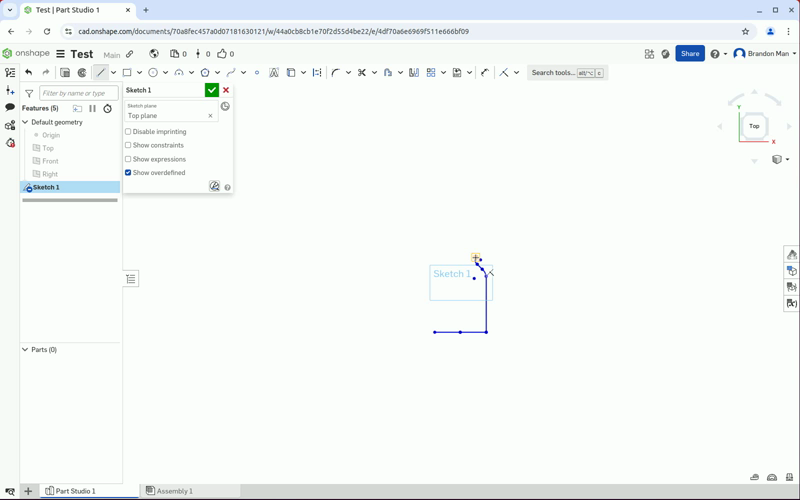
scroll(6)
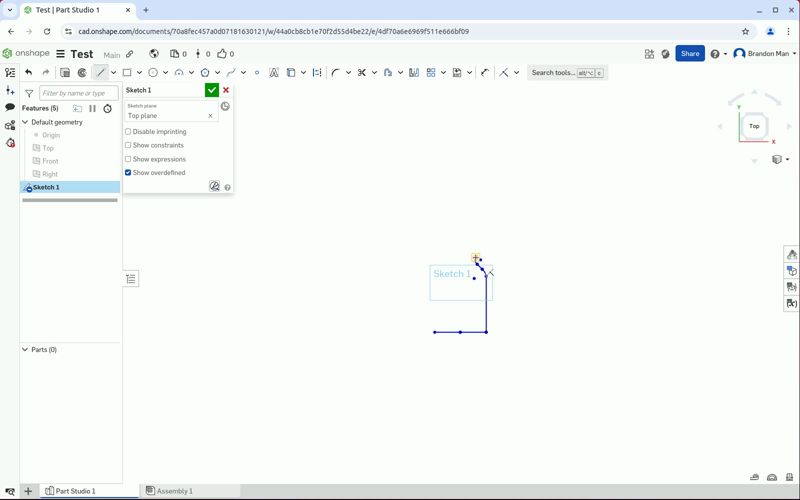
scroll(6)
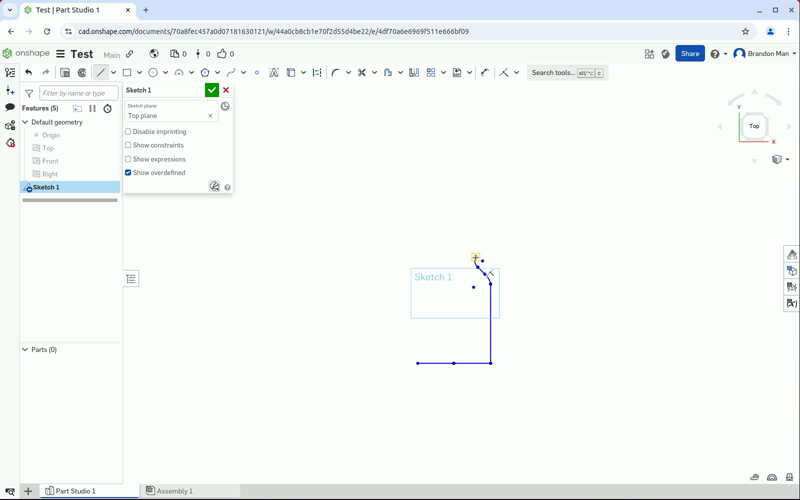
scroll(6)
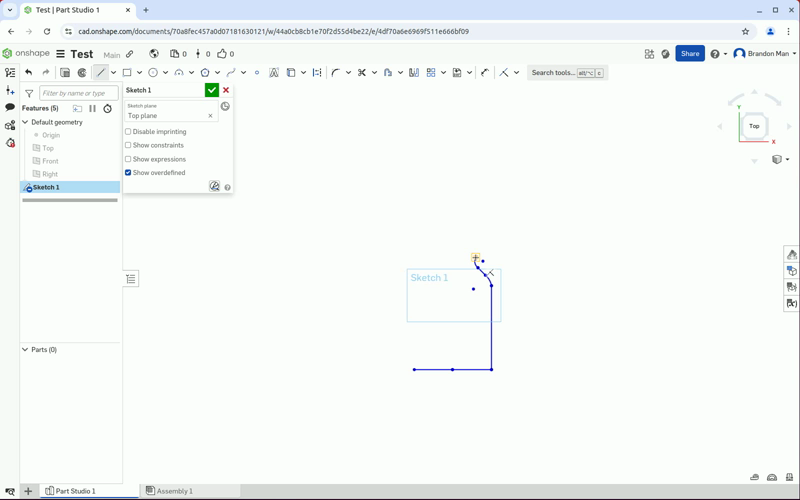
scroll(6)
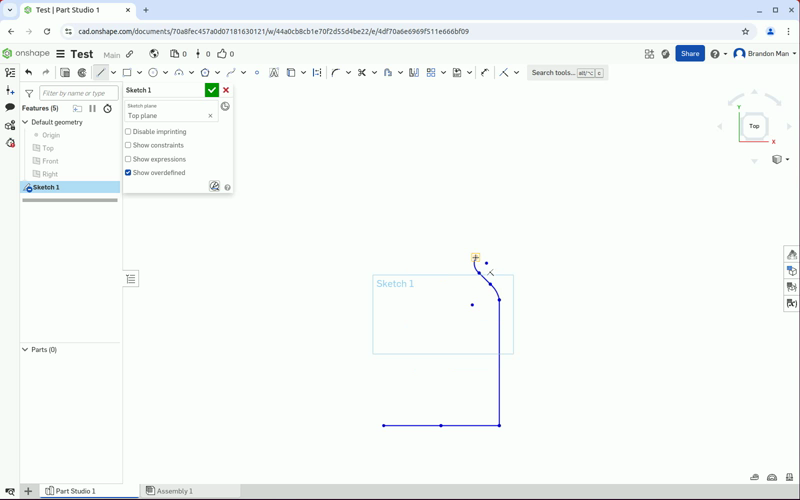
scroll(6)
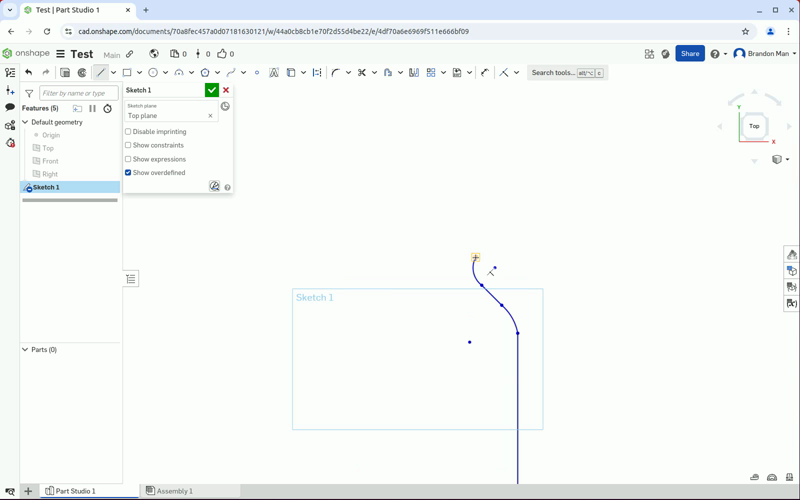
scroll(6)
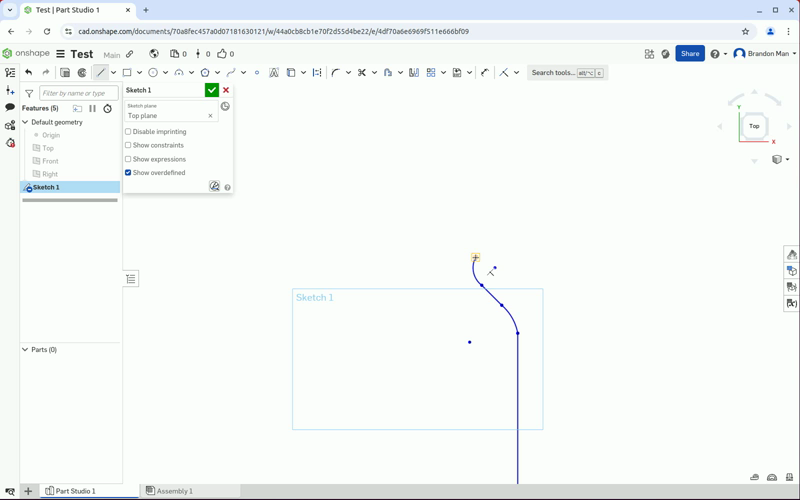
scroll(6)
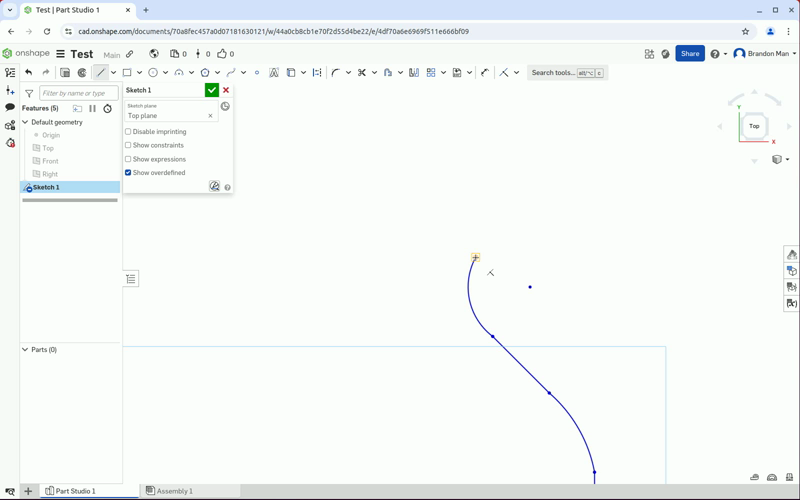
click(475, 257)
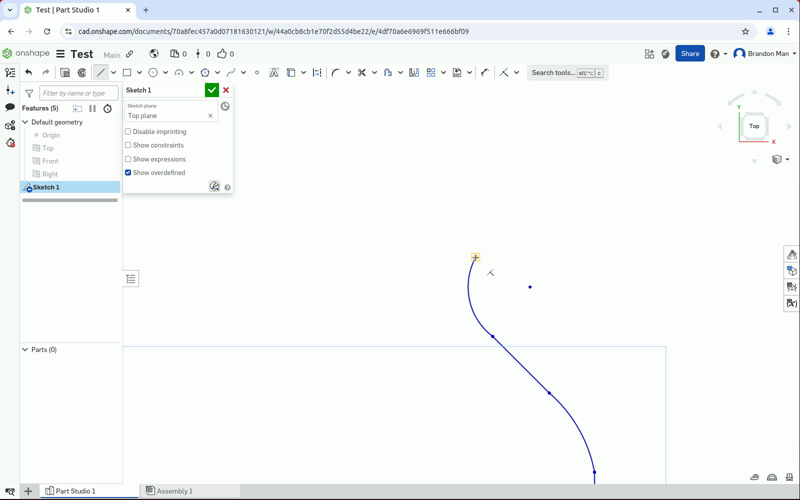
scroll(-6)
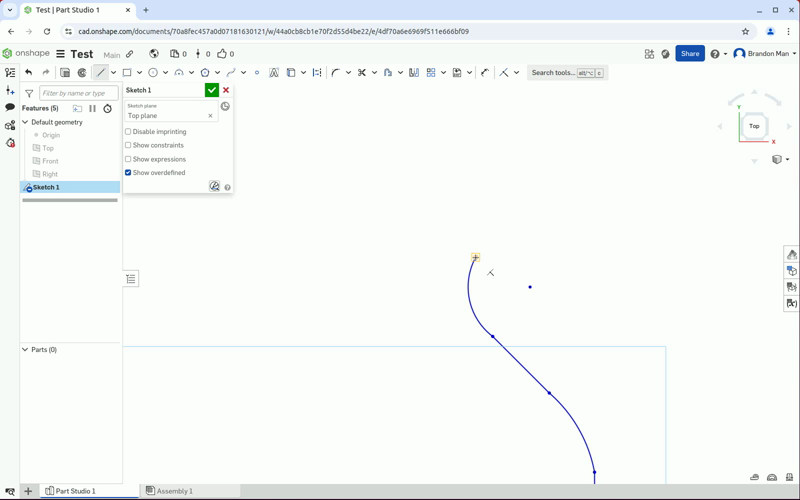
scroll(-6)
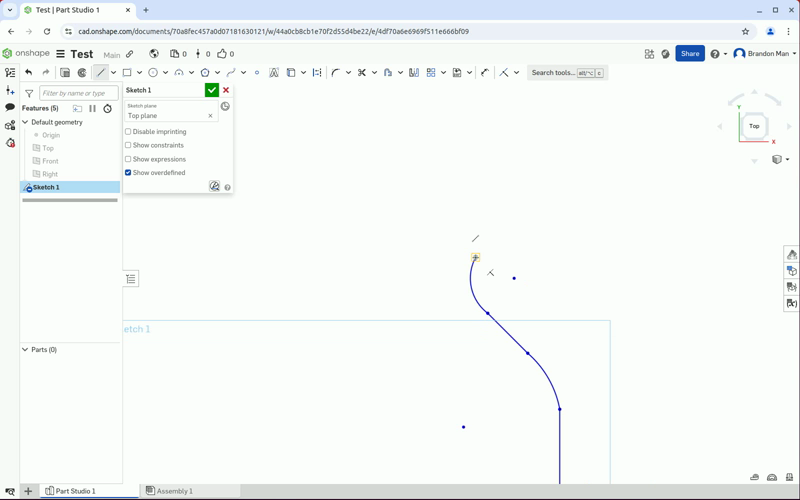
scroll(-6)
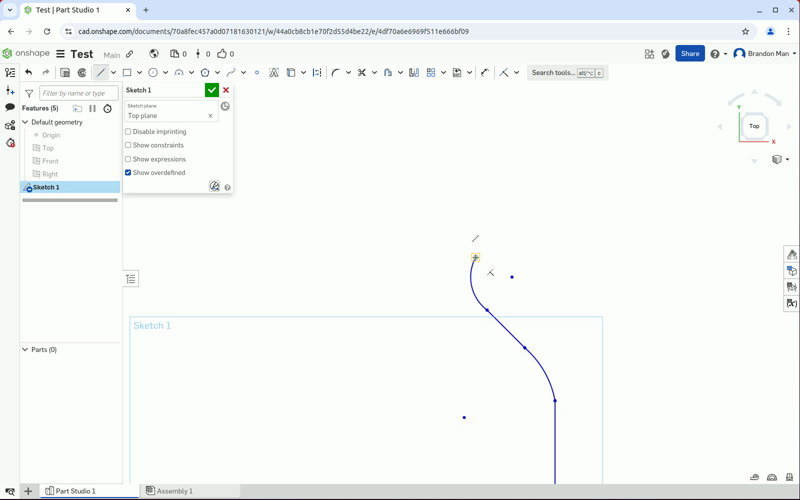
scroll(-6)
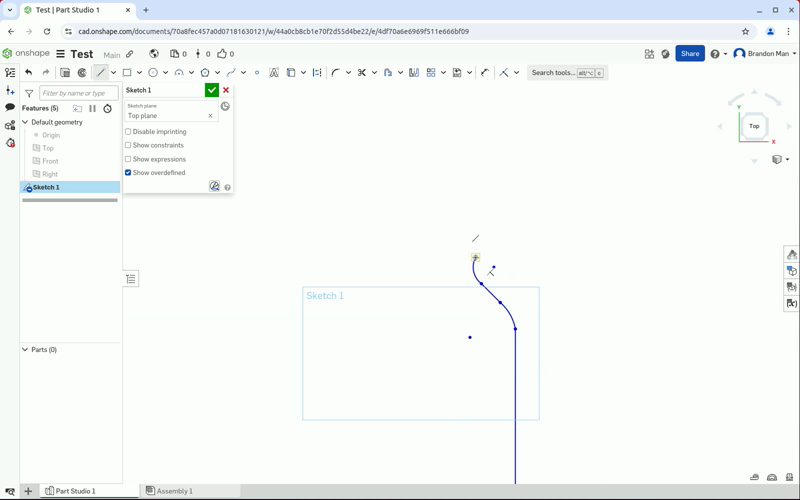
scroll(-6)
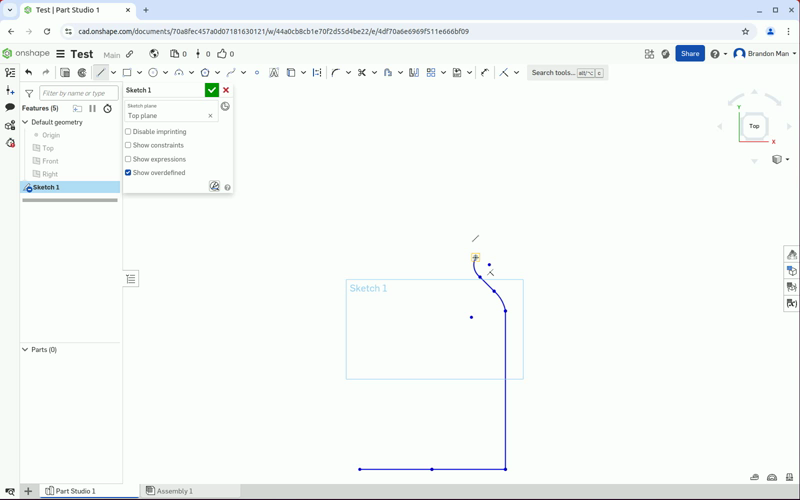
scroll(-6)
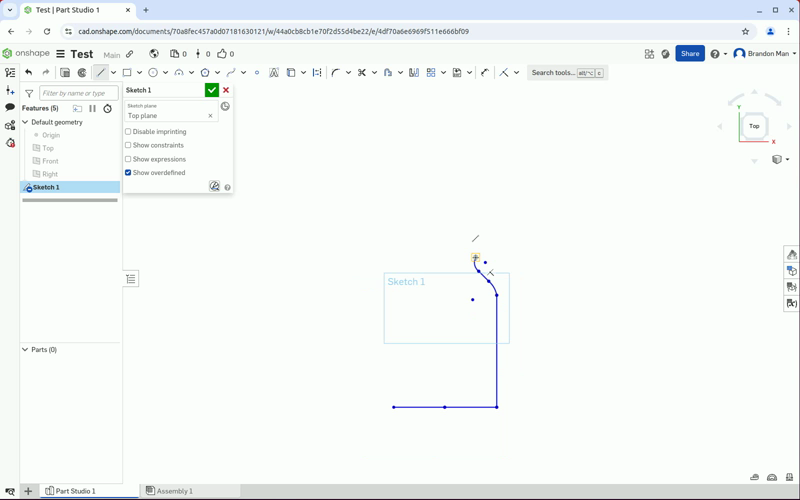
scroll(-6)
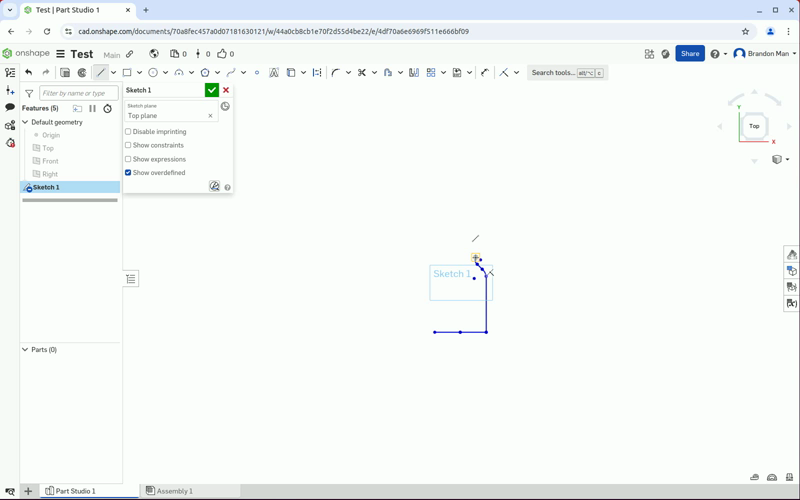
key_down(shift)
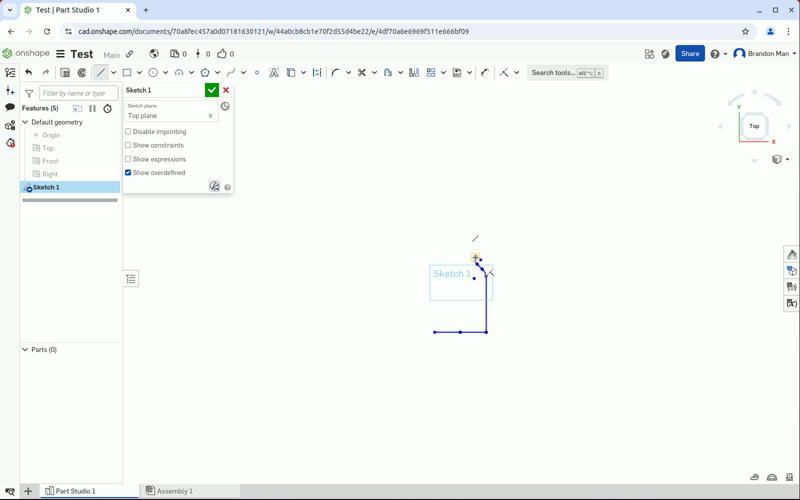
mouse_move(475, 186)
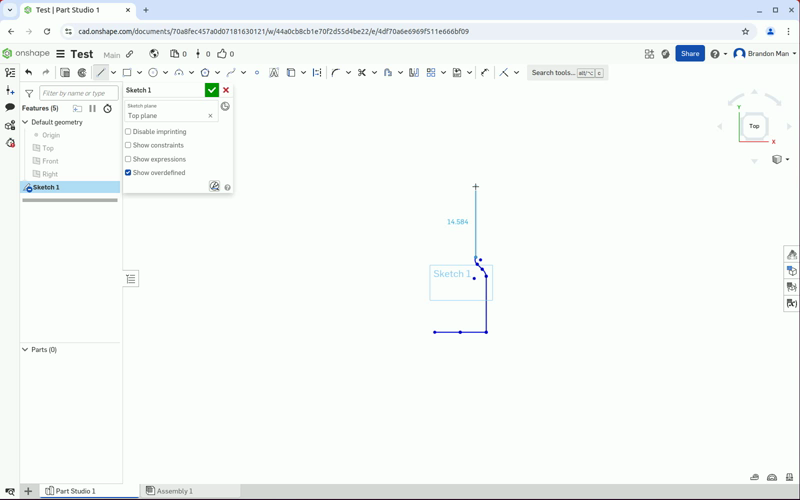
click(475, 186)
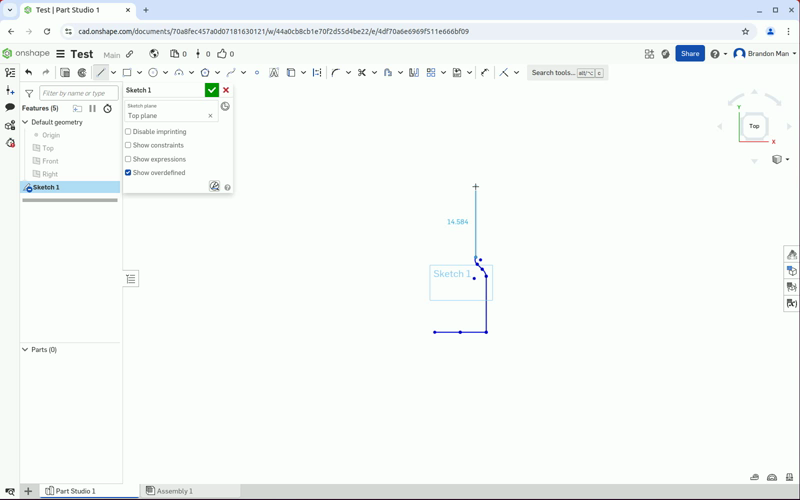
key_up(shift)
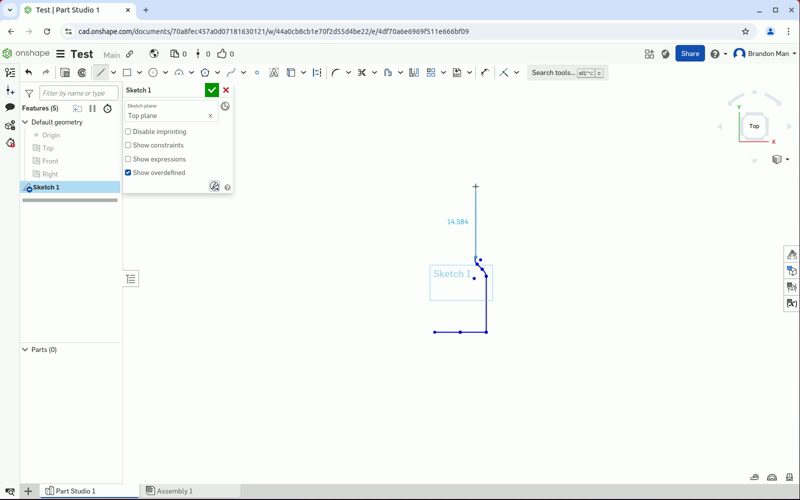
key(esc)
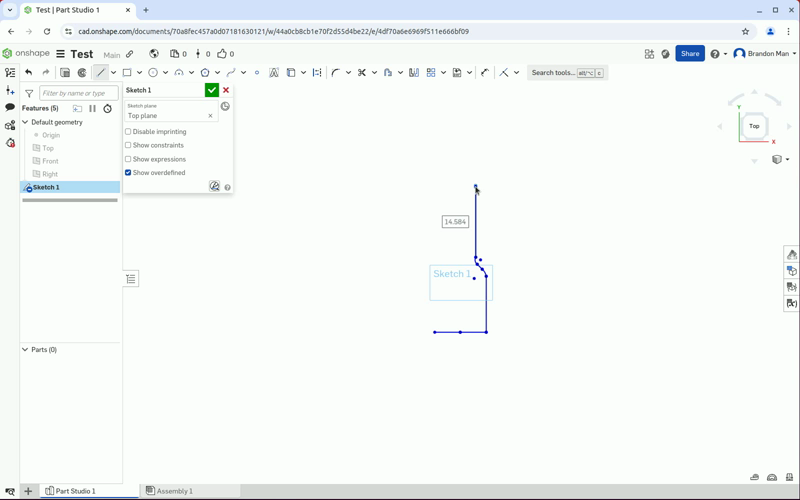
key(a)
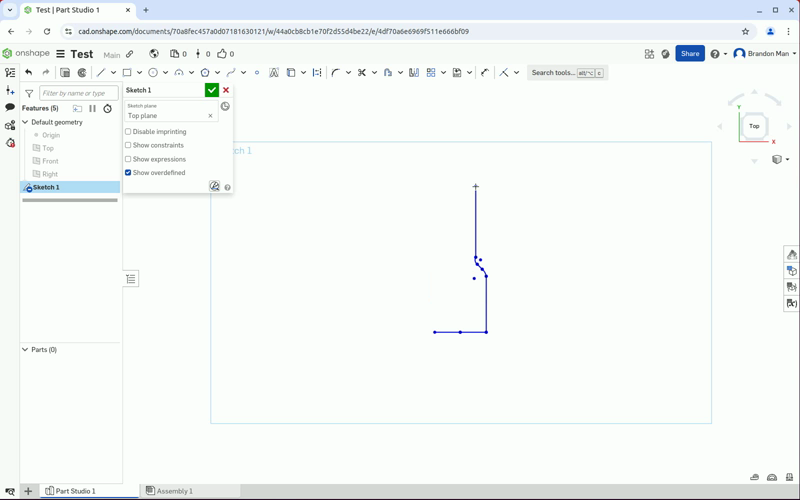
mouse_move(475, 186)
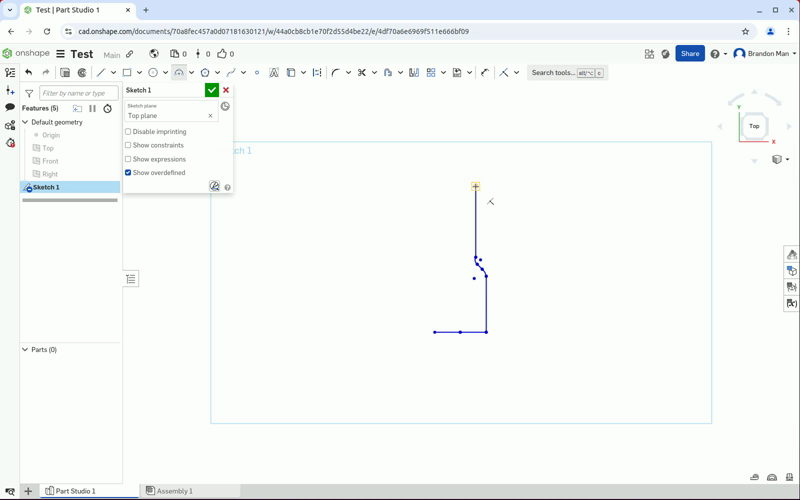
click(475, 186)
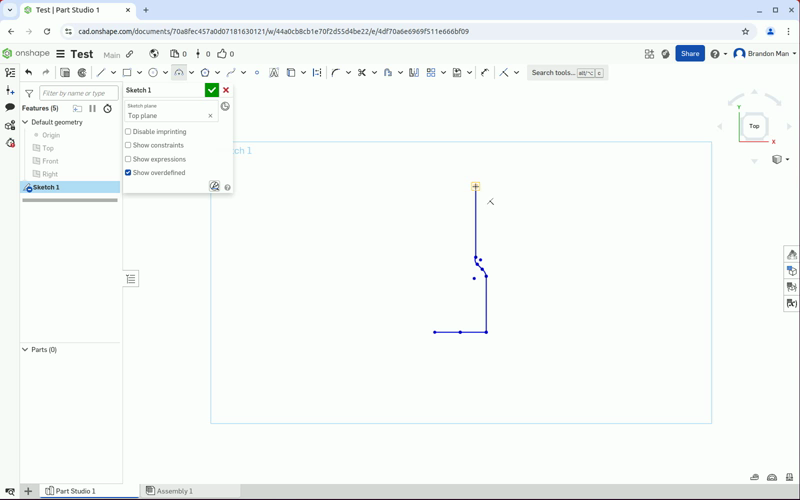
key_down(shift)
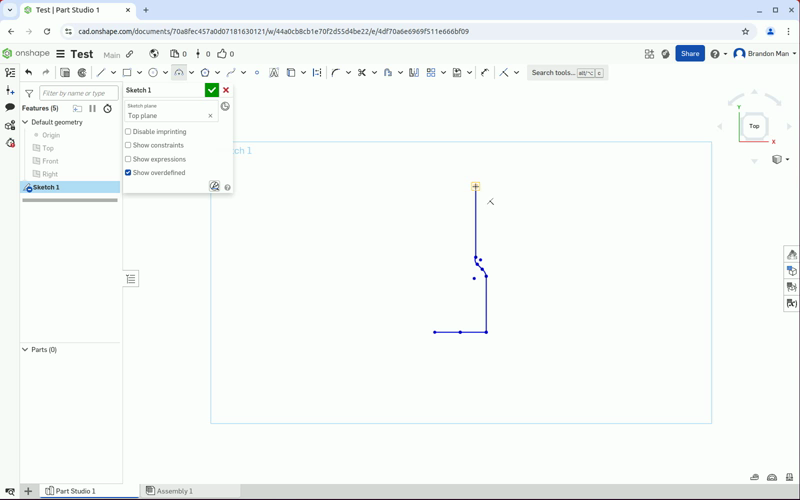
mouse_move(445, 186)
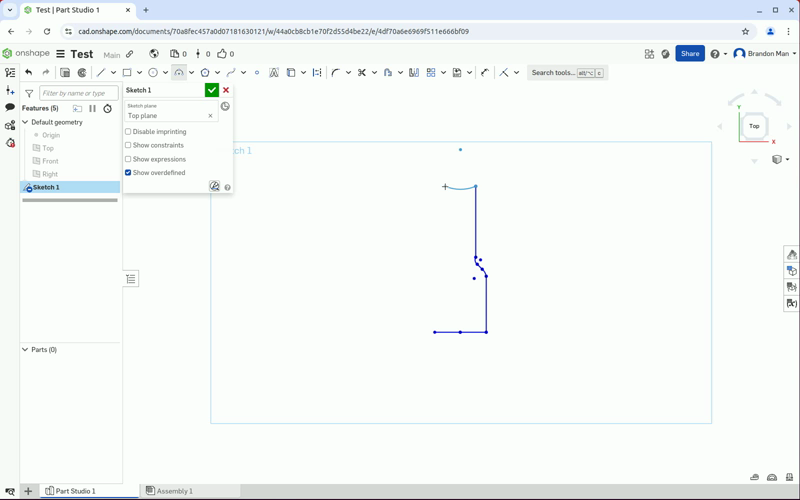
click(445, 186)
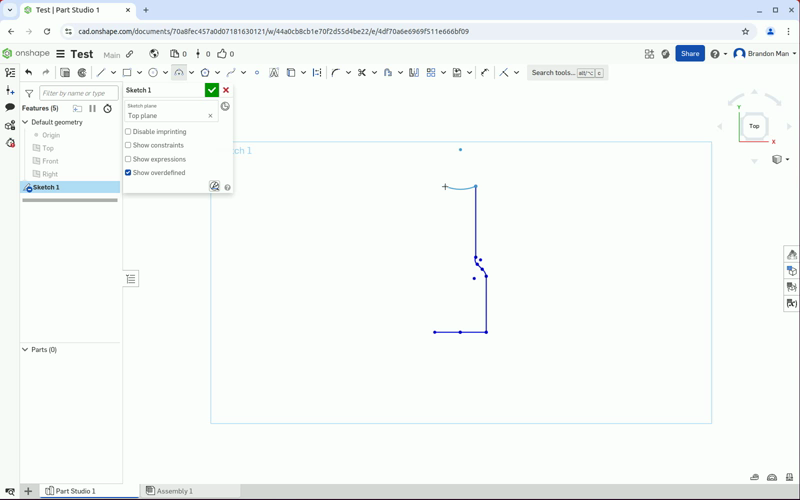
mouse_move(460, 170)
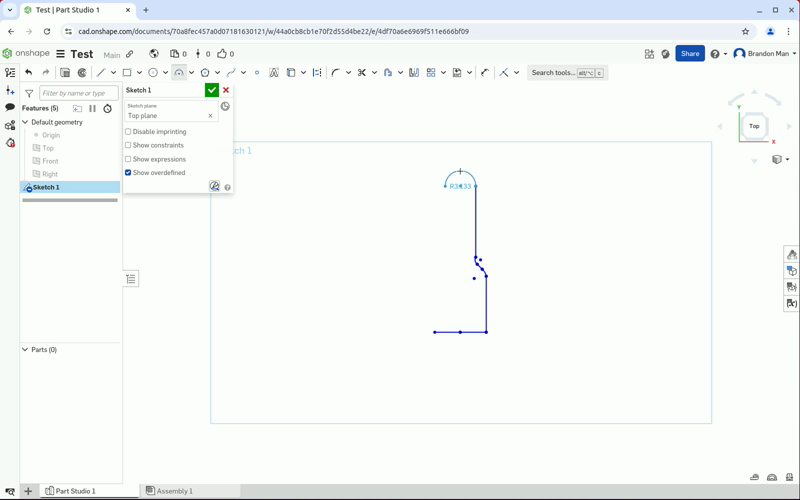
click(460, 170)
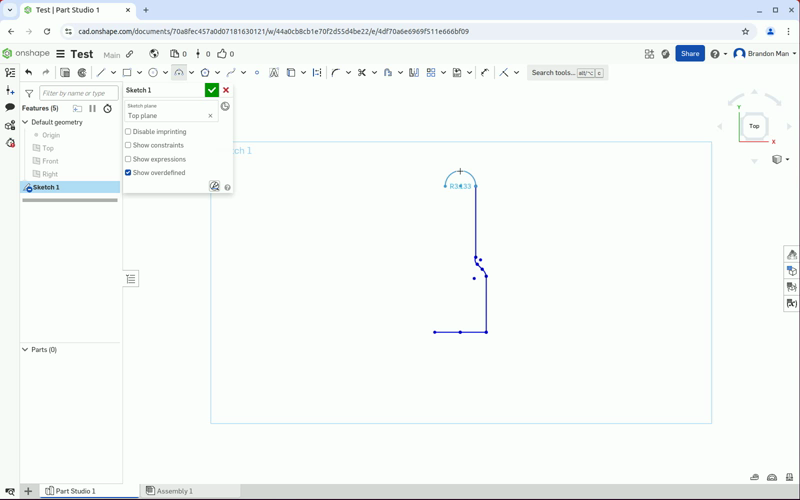
key_up(shift)
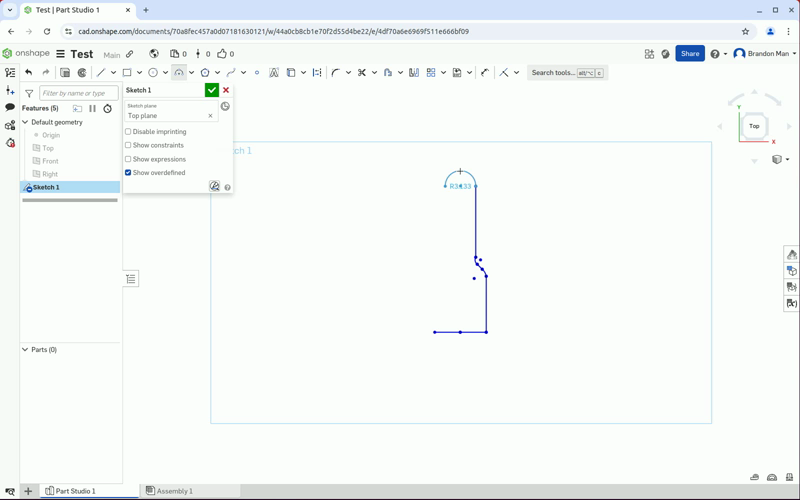
key(esc)
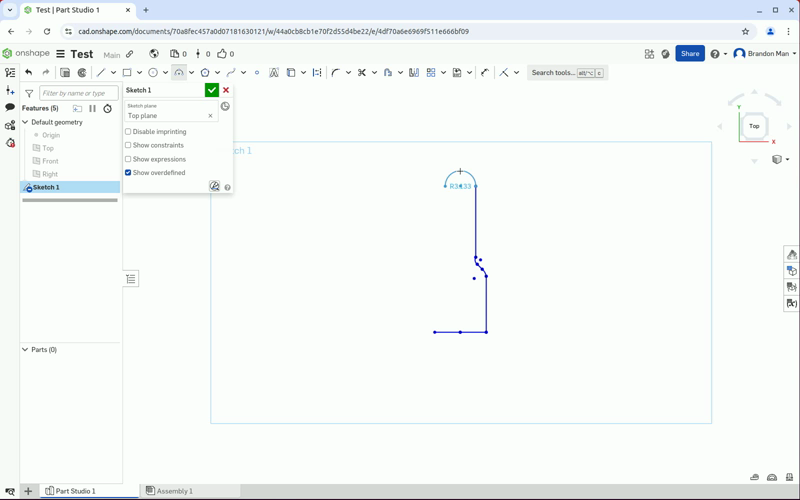
key(l)
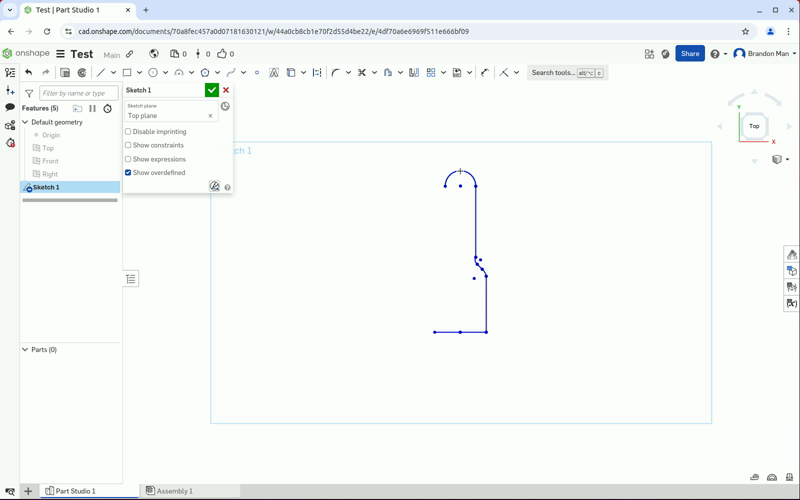
mouse_move(445, 186)
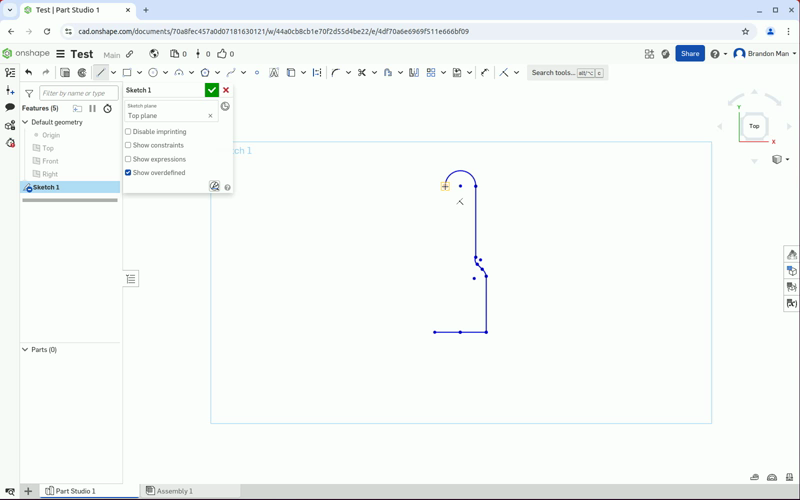
click(445, 186)
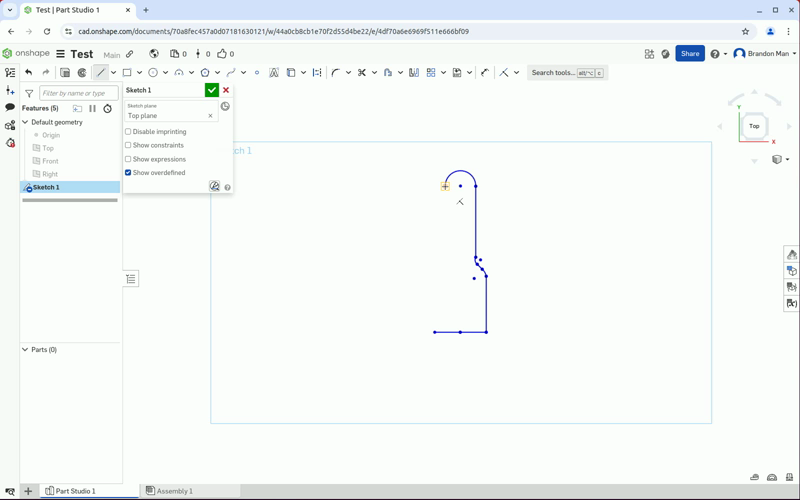
key_down(shift)
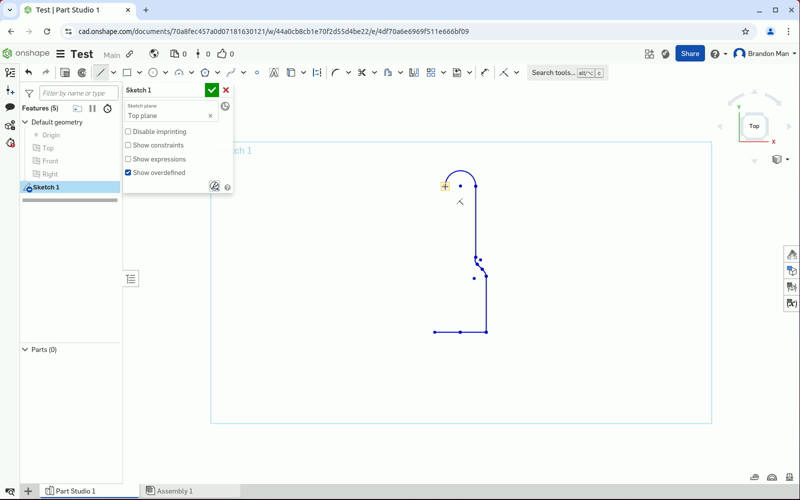
mouse_move(445, 257)
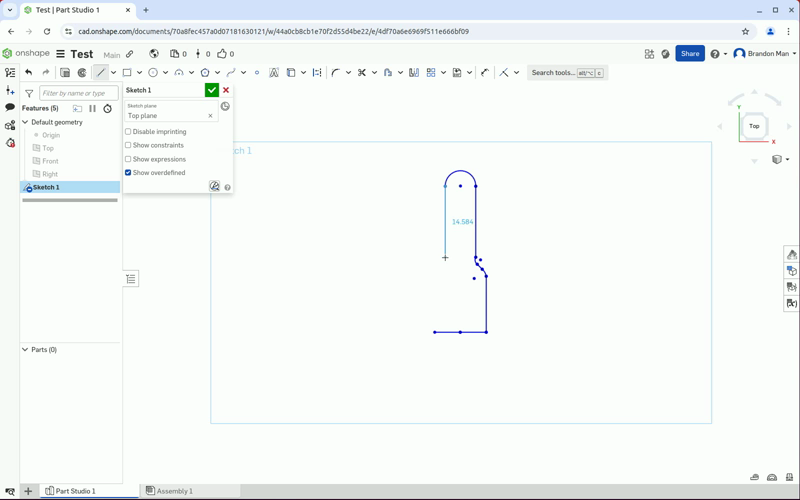
click(445, 257)
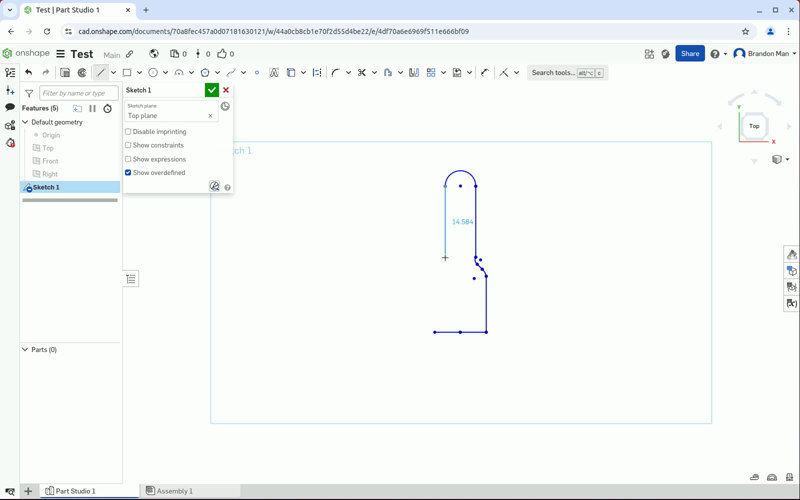
key_up(shift)
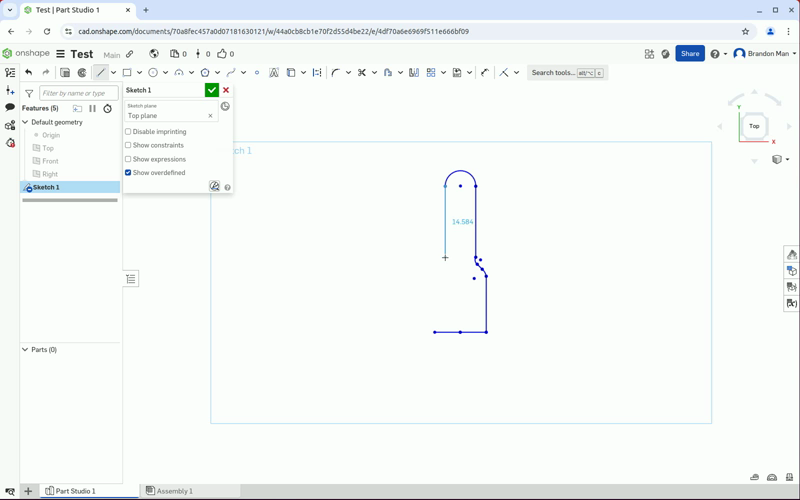
key(esc)
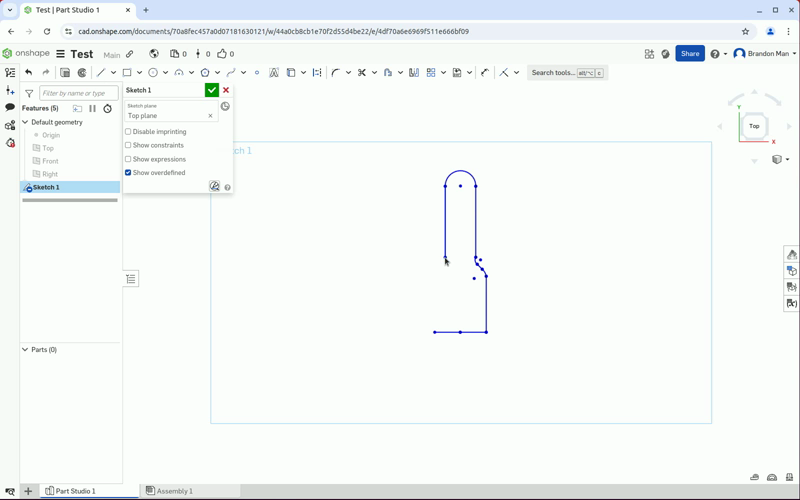
key(a)
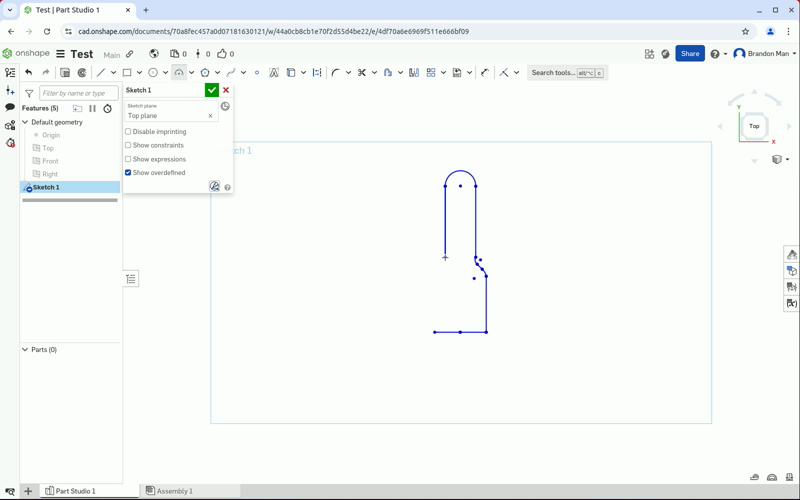
mouse_move(445, 257)
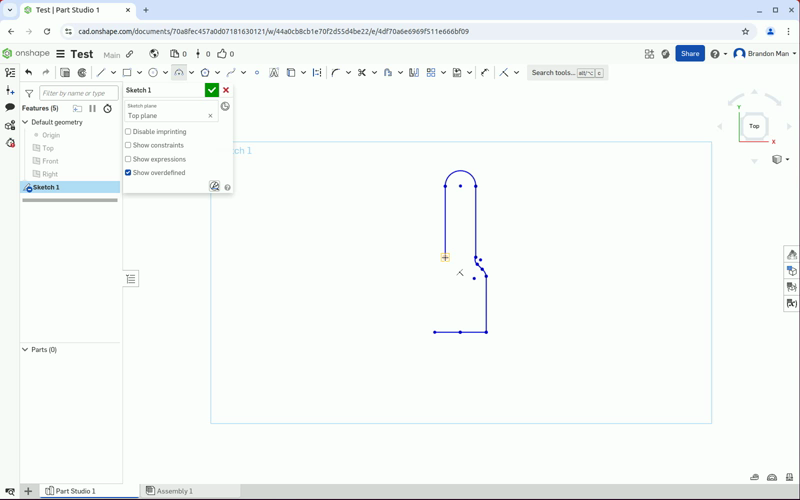
click(445, 257)
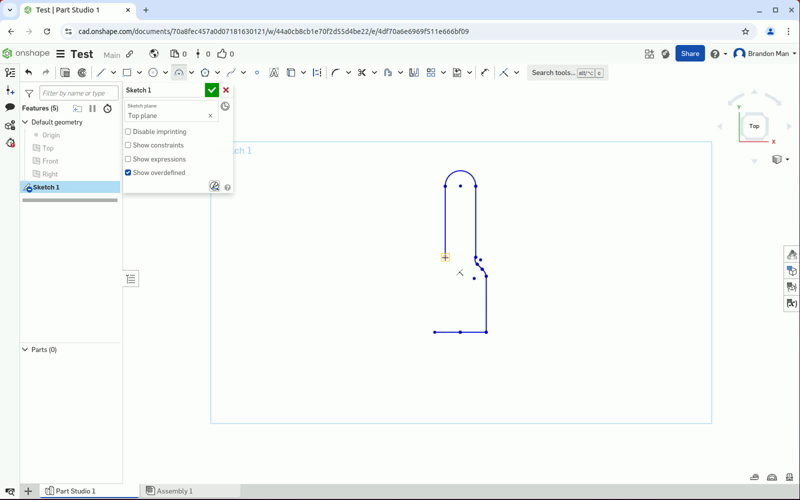
key_down(shift)
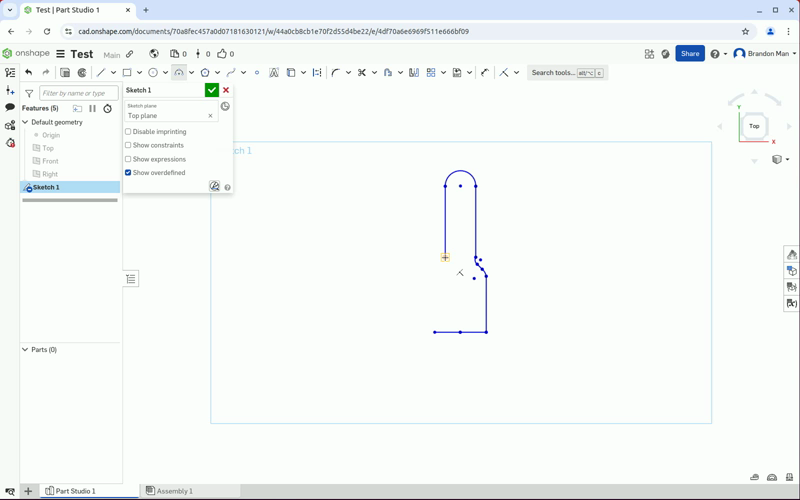
mouse_move(441, 264)
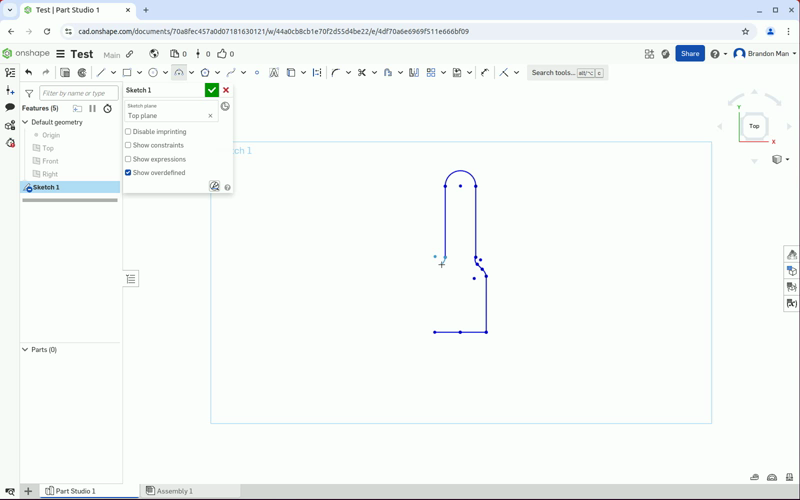
click(441, 264)
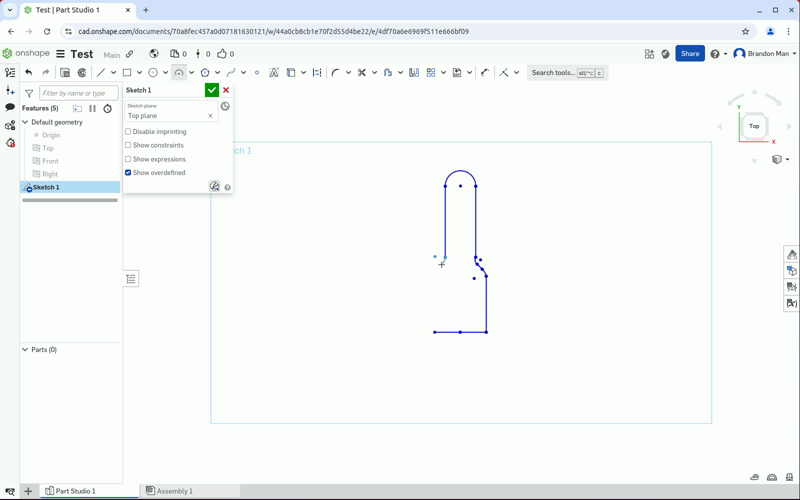
mouse_move(442, 260)
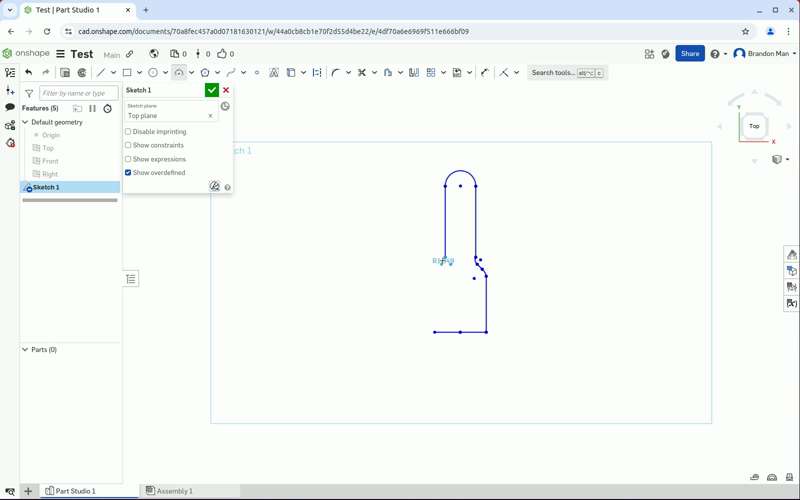
scroll(6)
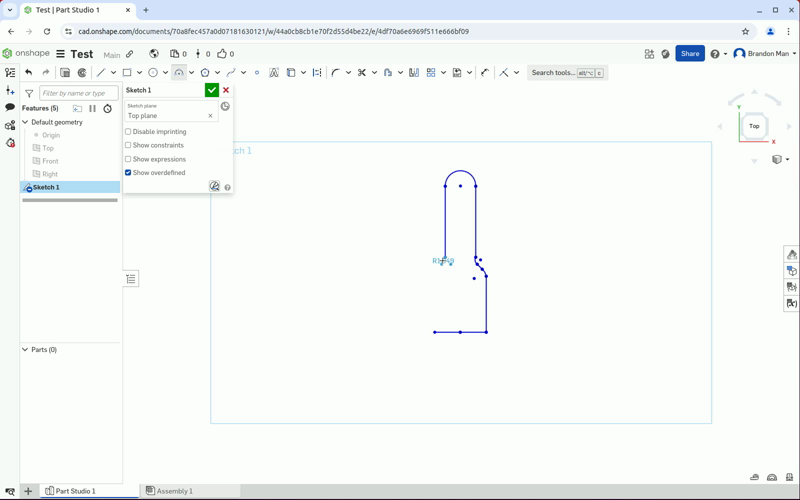
scroll(6)
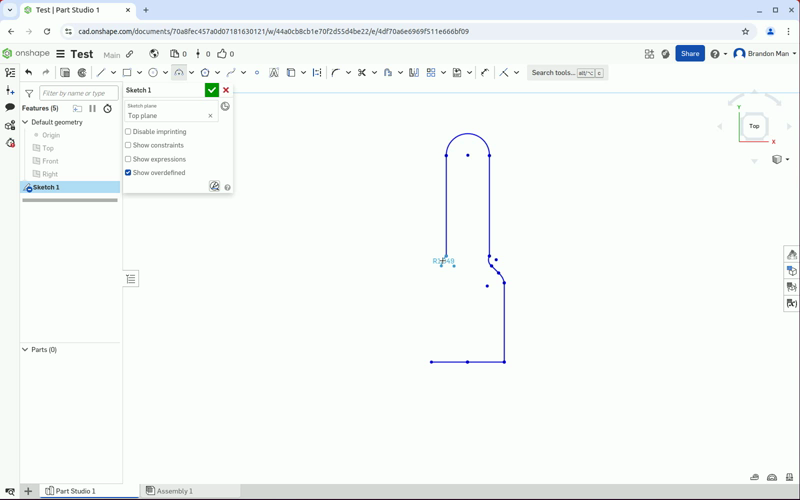
scroll(6)
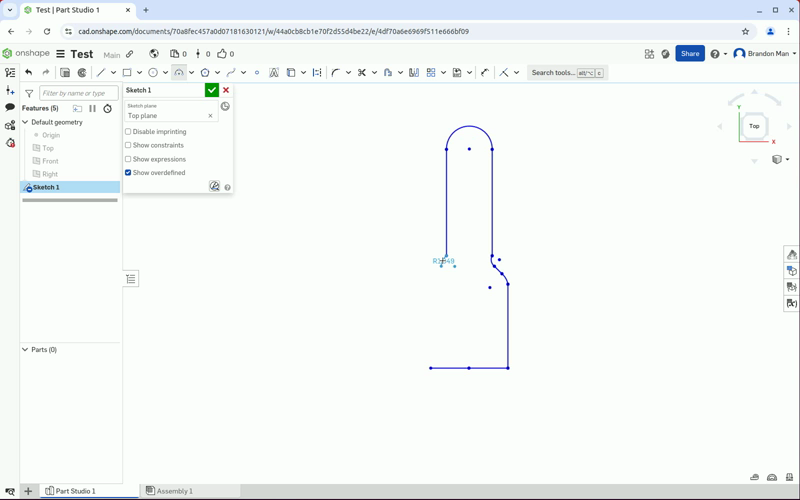
scroll(6)
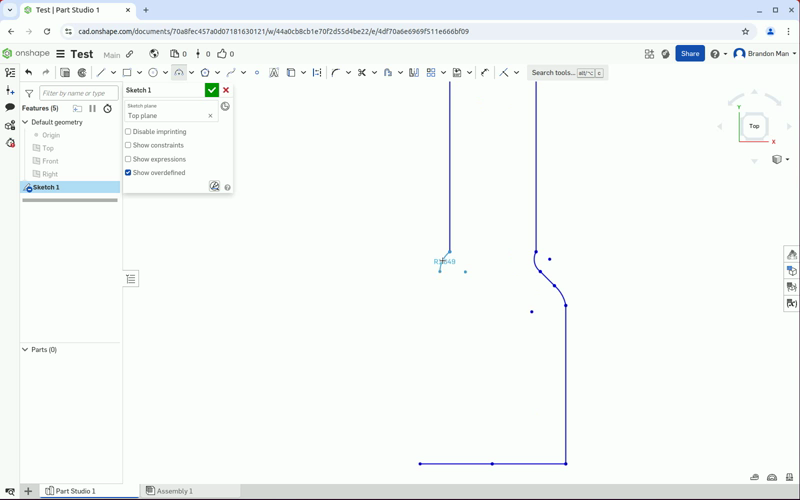
scroll(6)
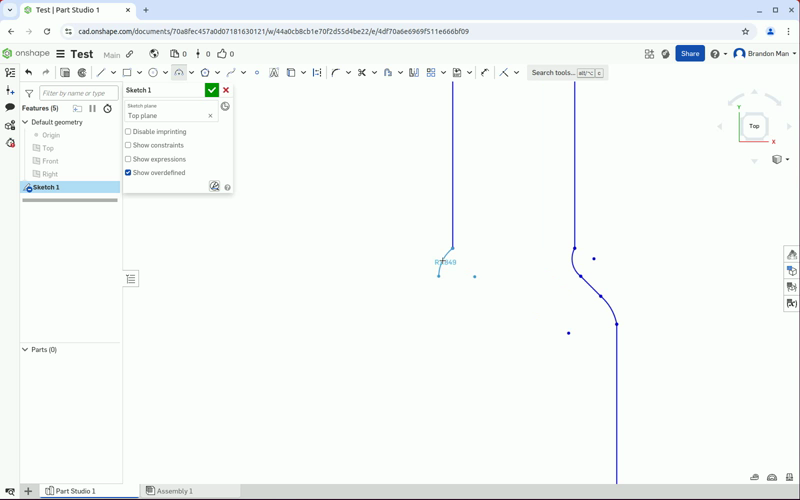
scroll(6)
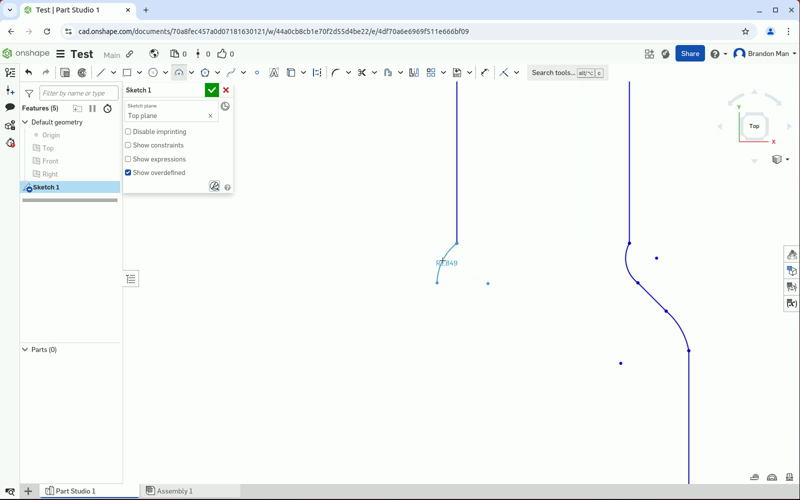
scroll(6)
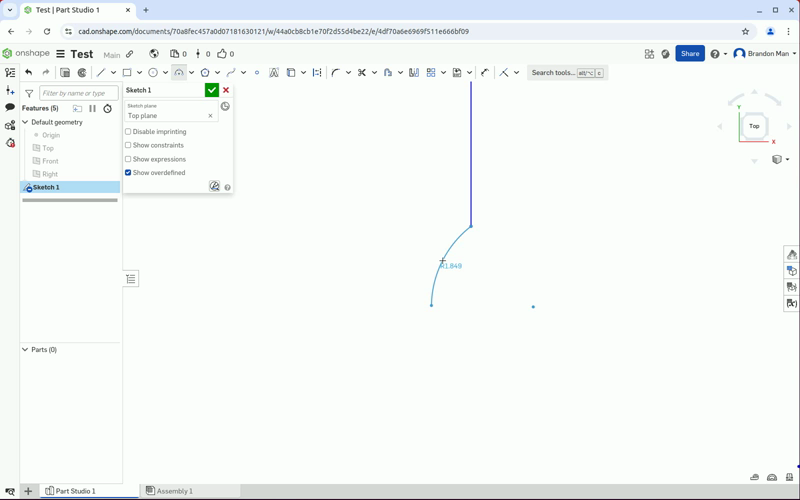
click(442, 260)
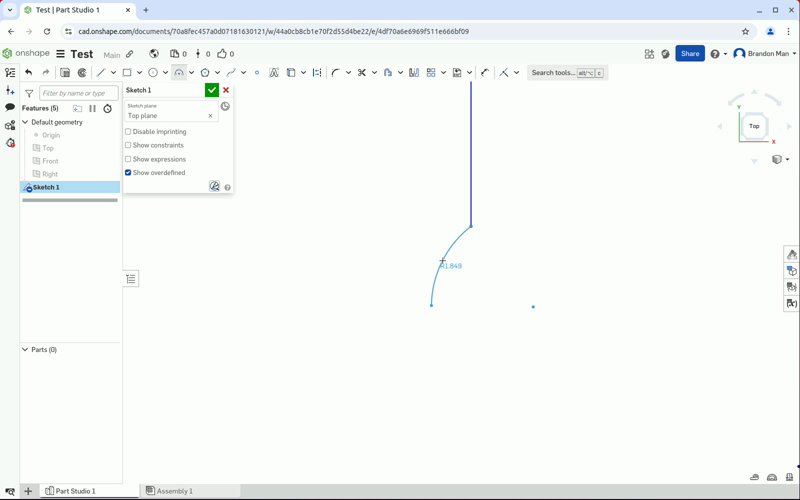
scroll(-6)
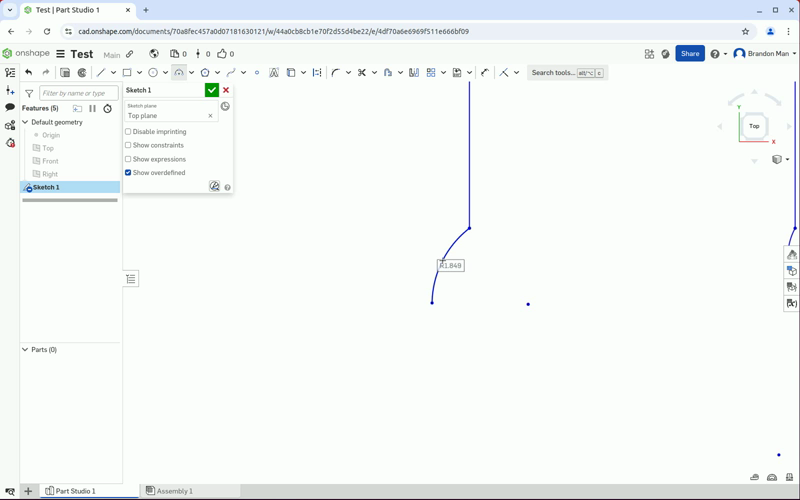
scroll(-6)
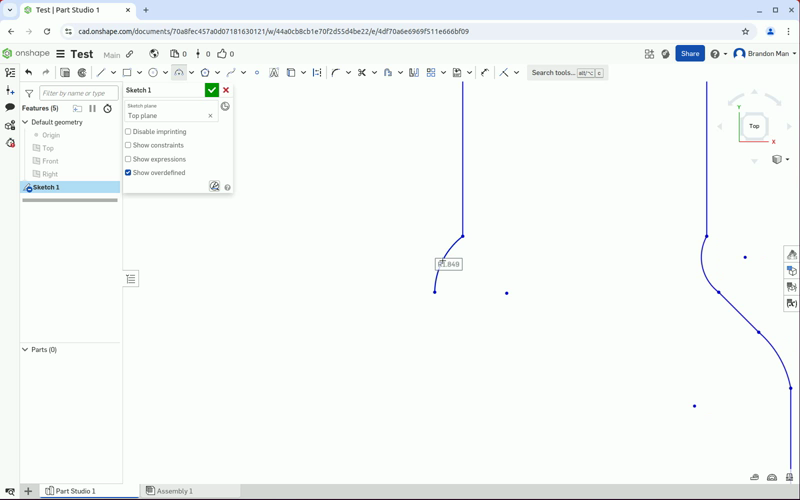
scroll(-6)
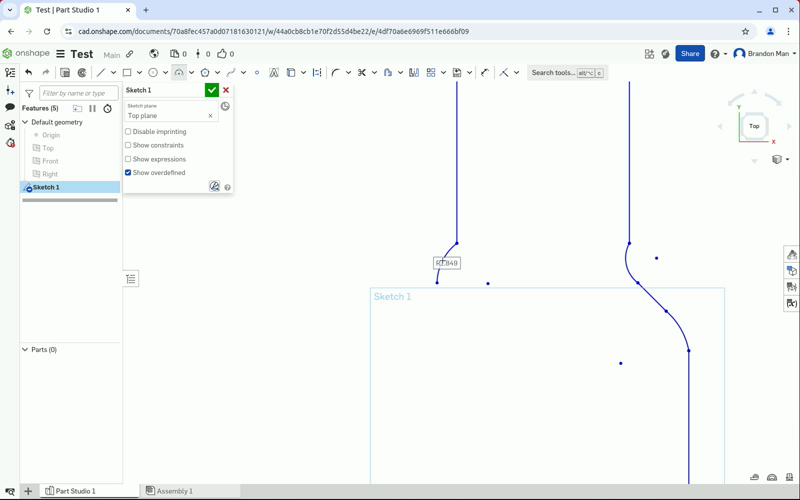
scroll(-6)
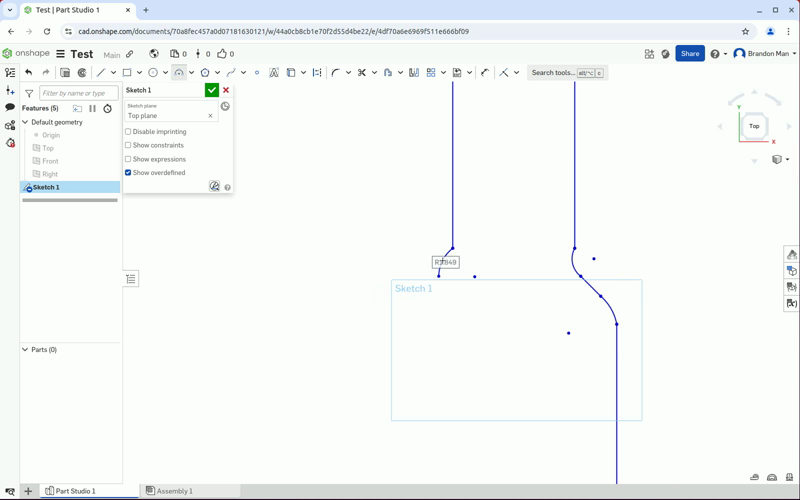
scroll(-6)
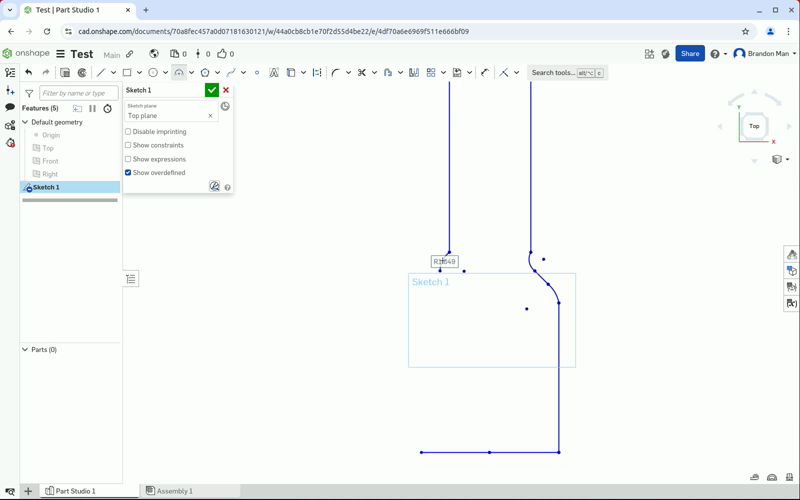
scroll(-6)
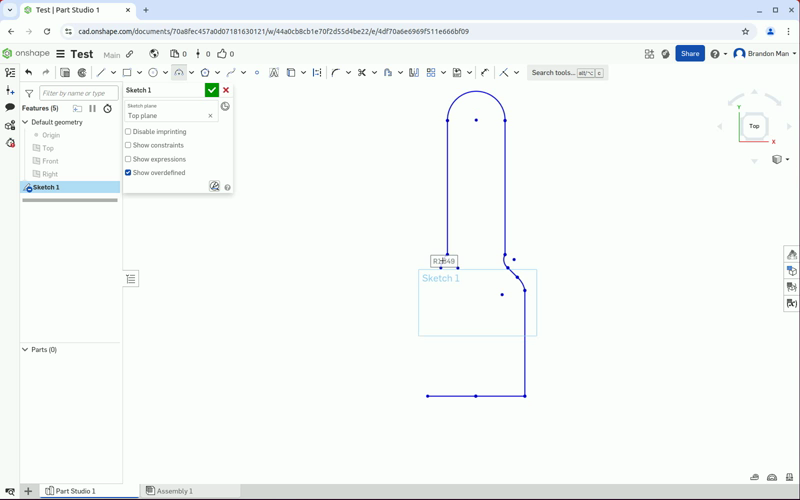
scroll(-6)
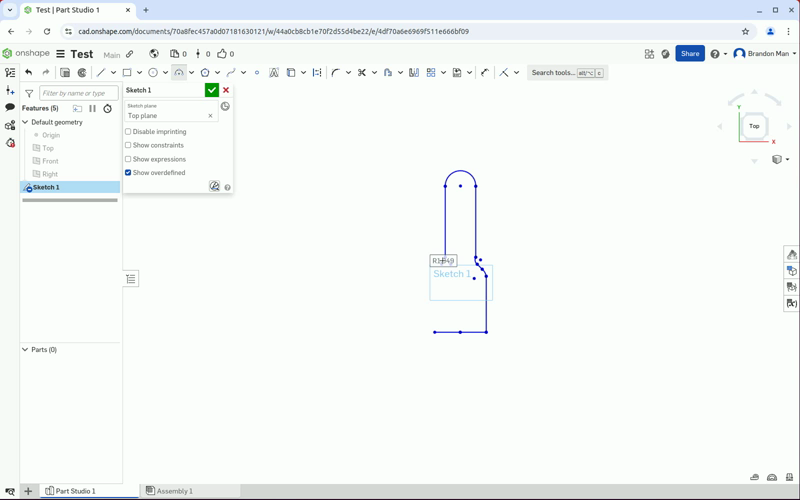
key_up(shift)
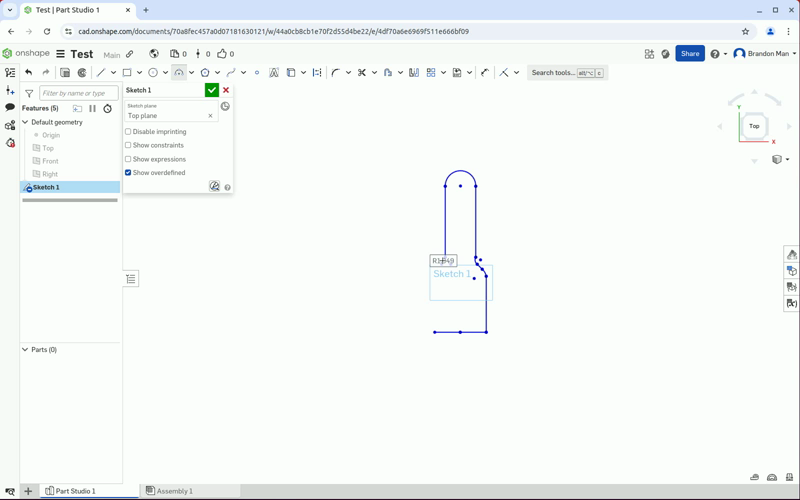
key(esc)
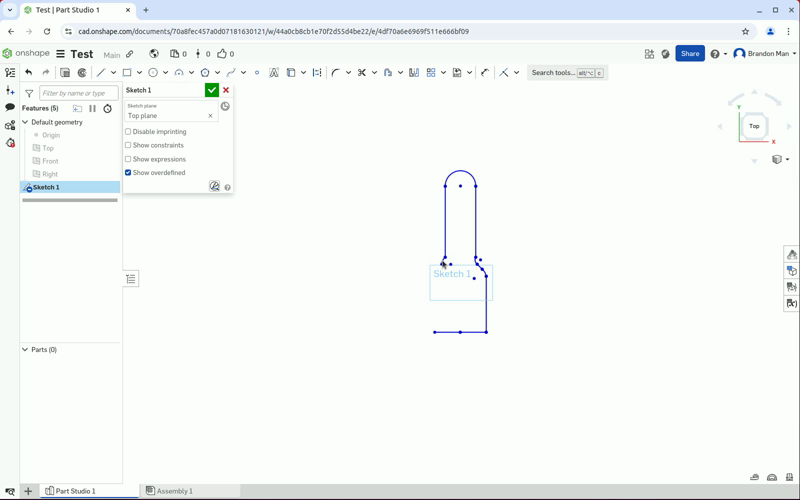
key(l)
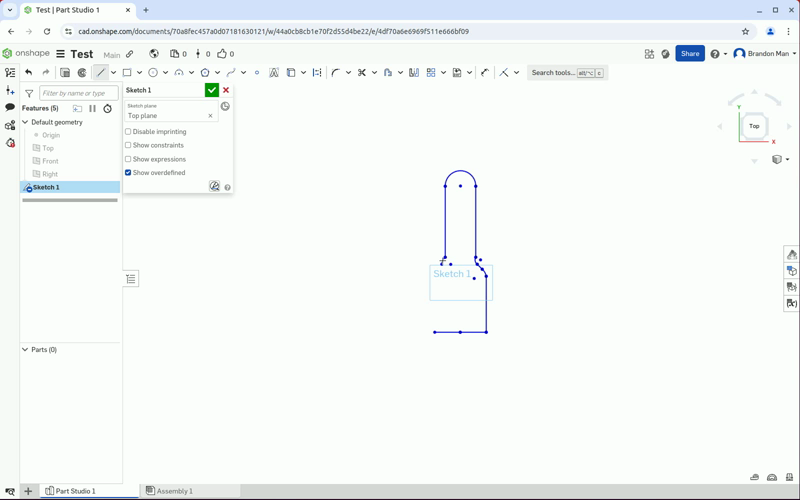
mouse_move(441, 264)
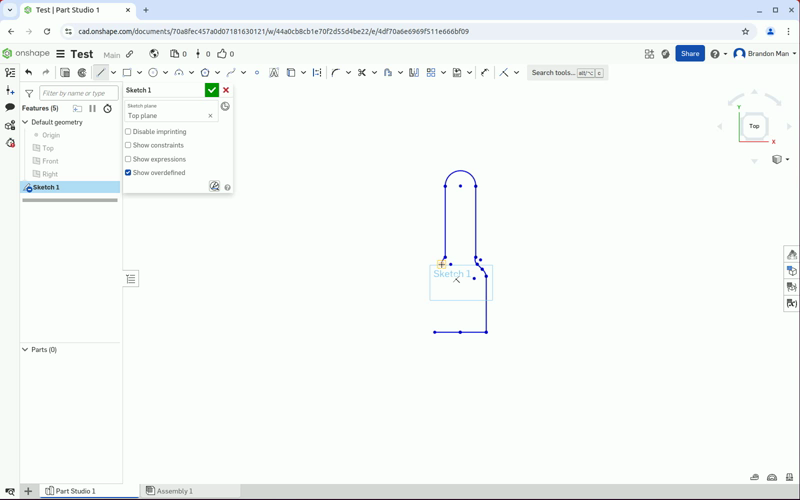
scroll(6)
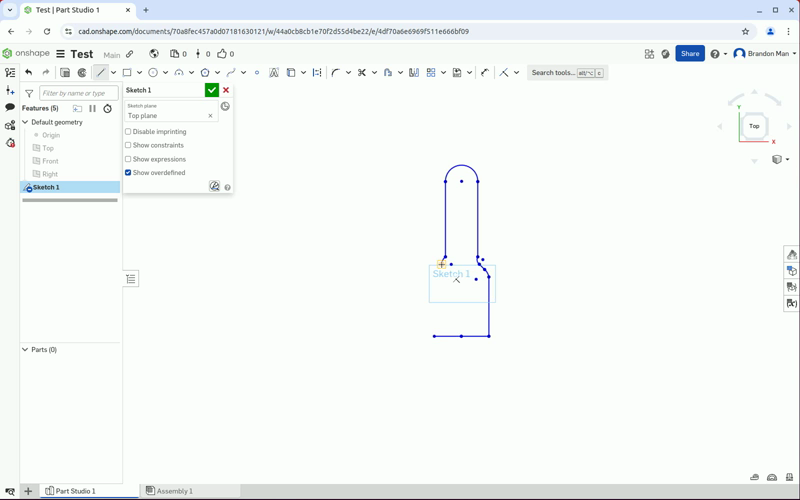
scroll(6)
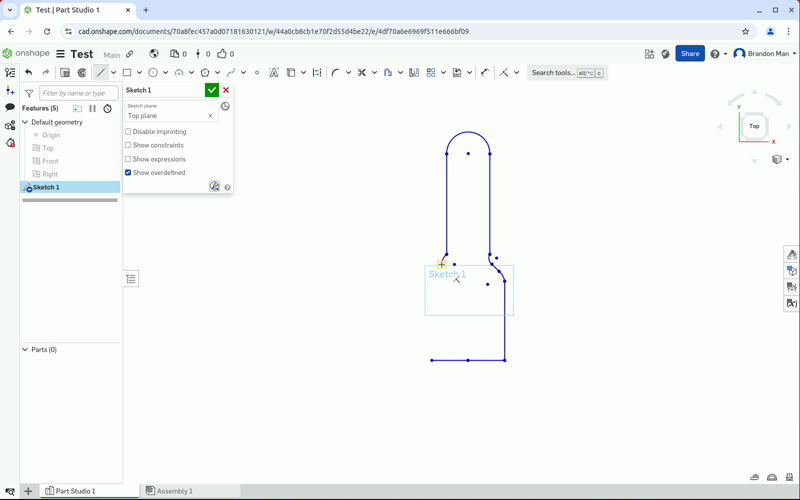
scroll(6)
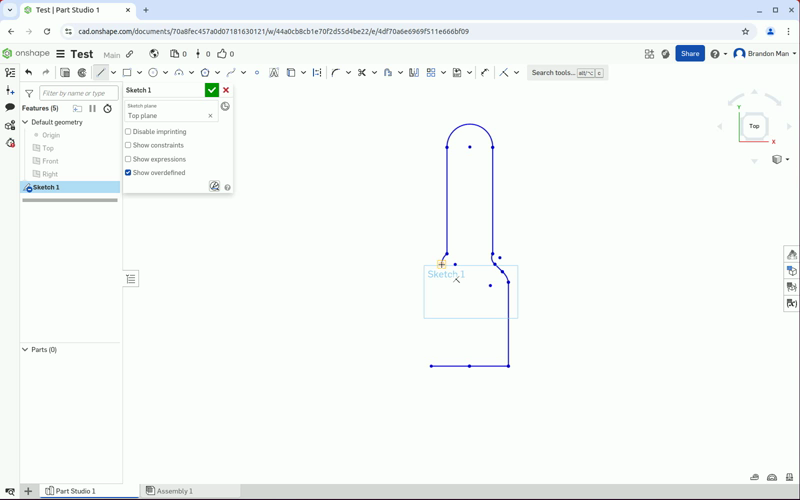
scroll(6)
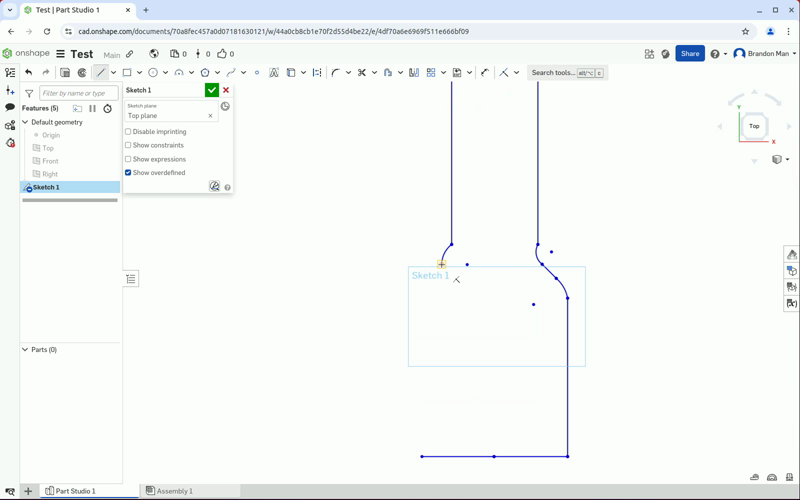
scroll(6)
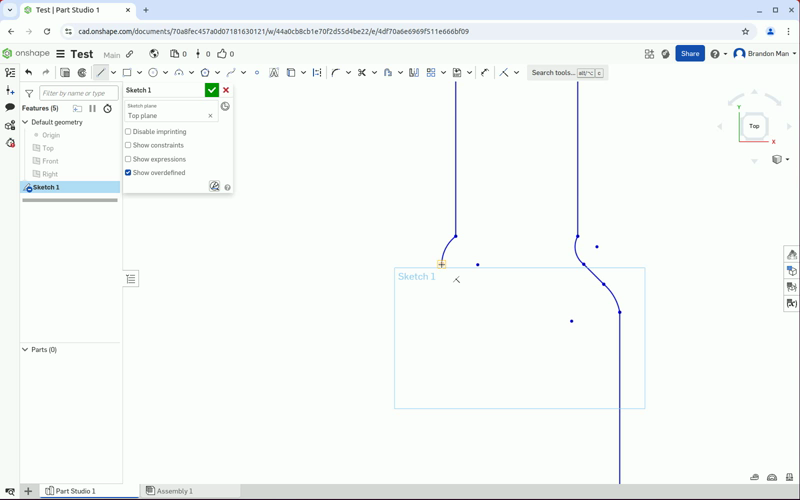
scroll(6)
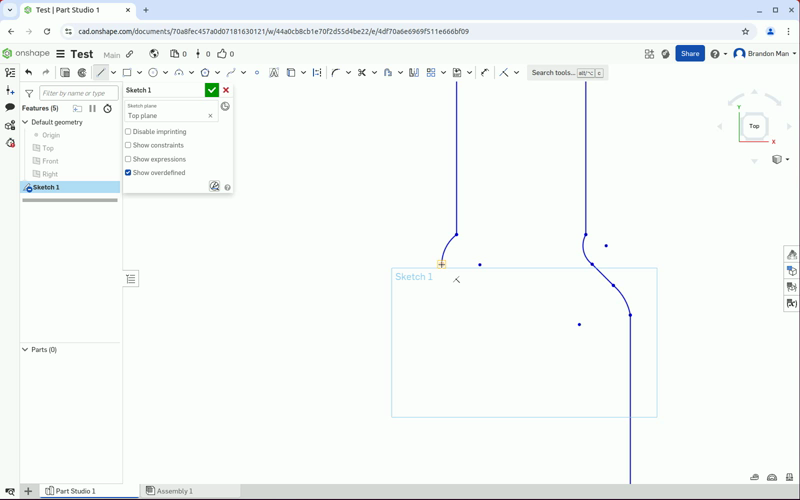
scroll(6)
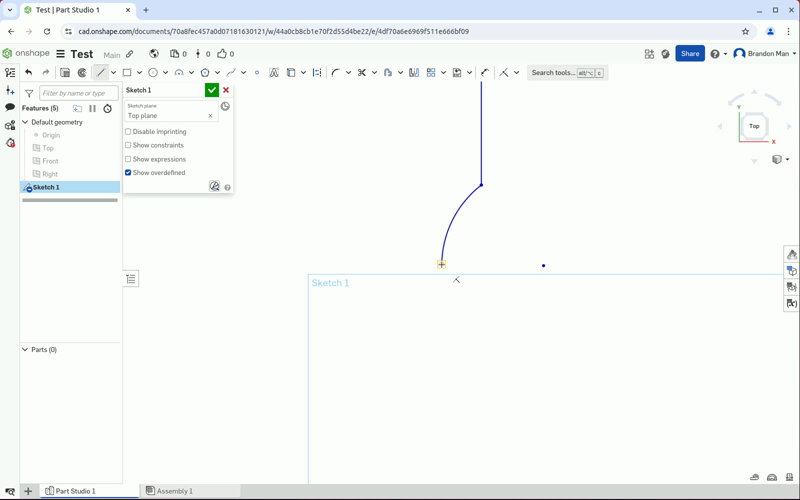
click(441, 264)
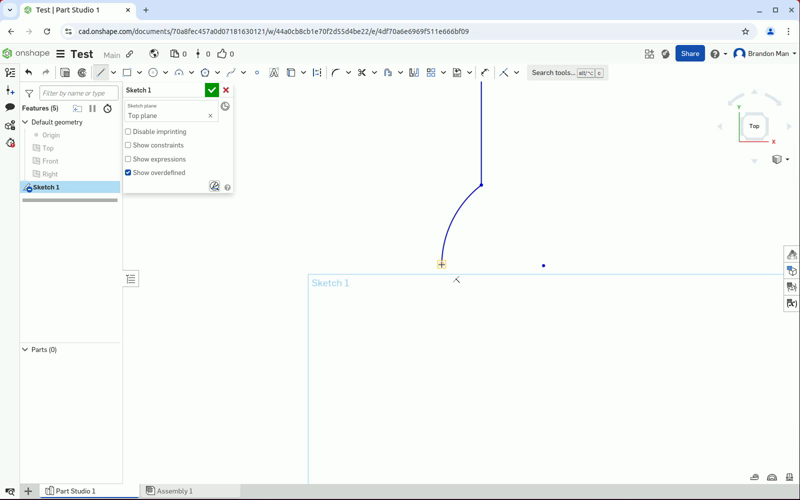
scroll(-6)
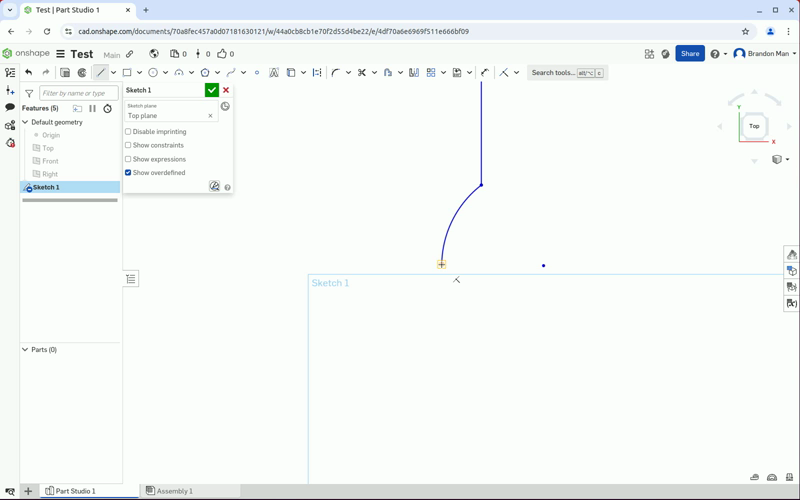
scroll(-6)
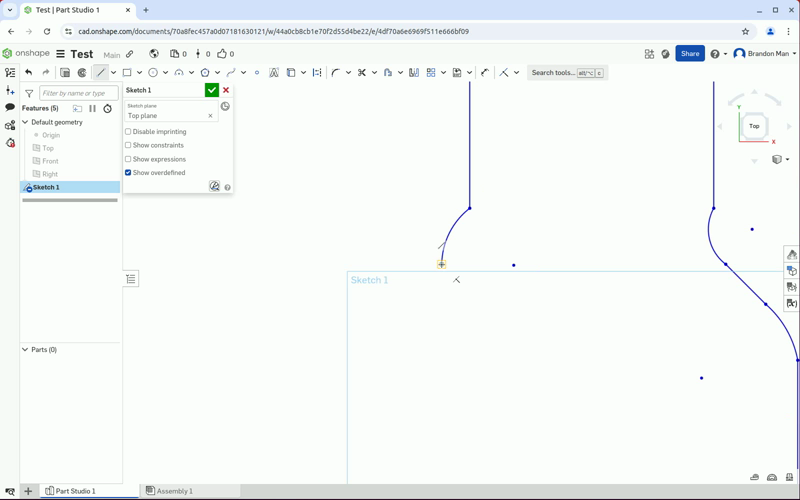
scroll(-6)
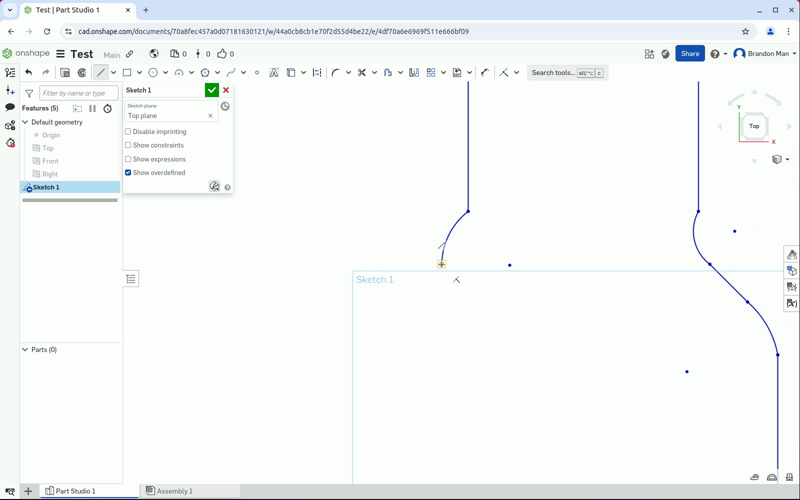
scroll(-6)
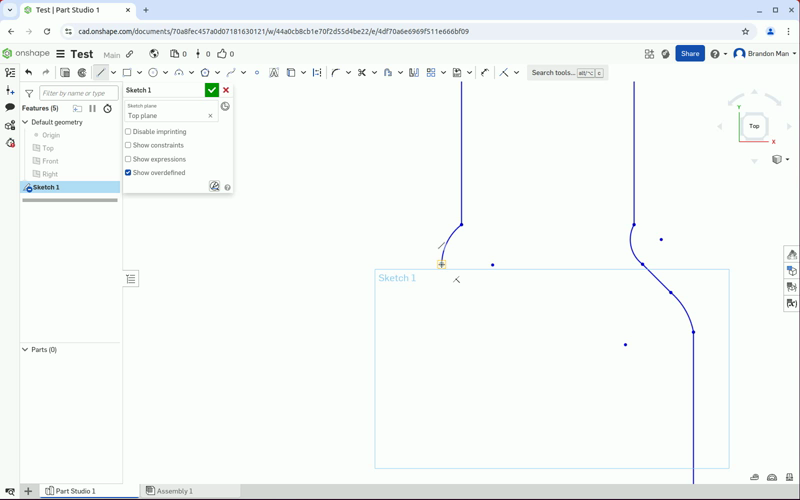
scroll(-6)
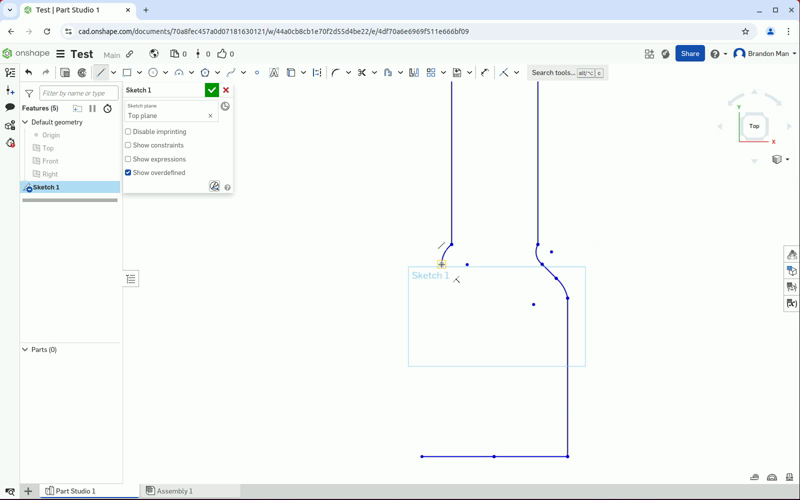
scroll(-6)
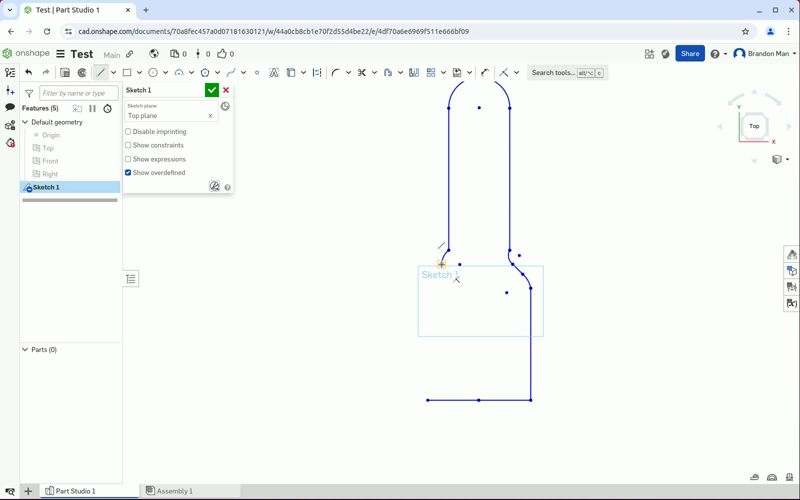
scroll(-6)
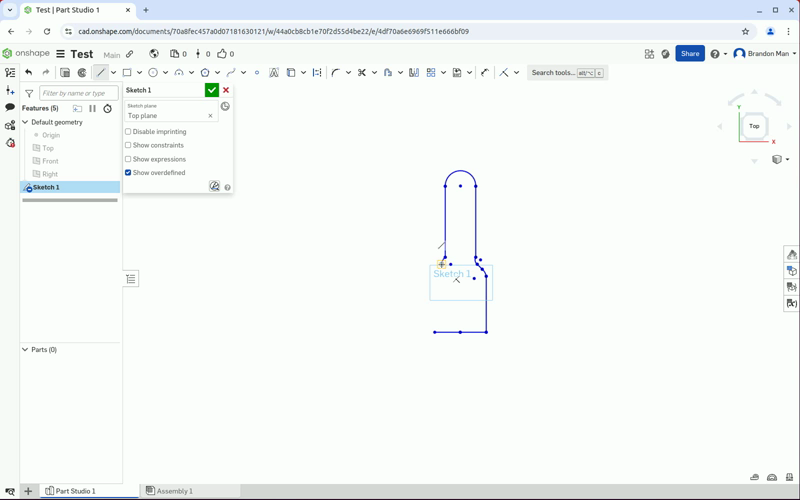
key_down(shift)
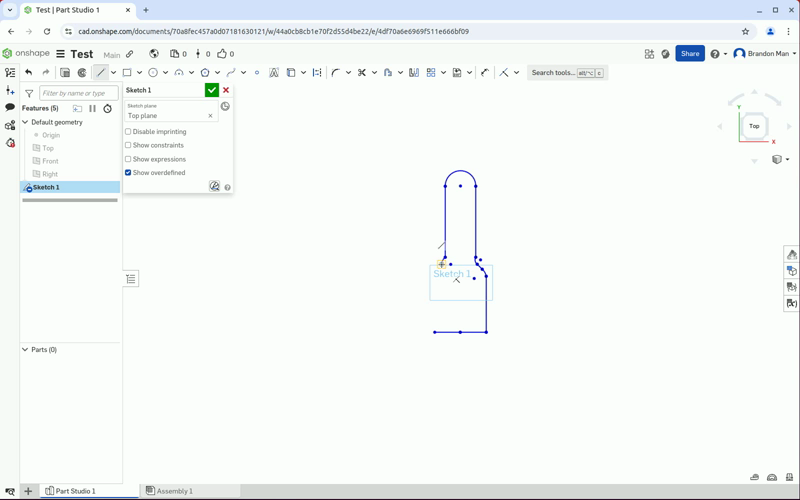
mouse_move(471, 264)
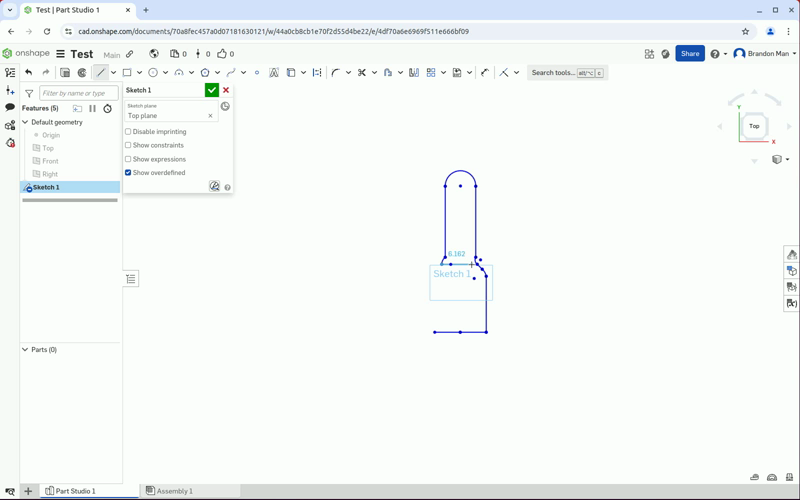
mouse_move(438, 269)
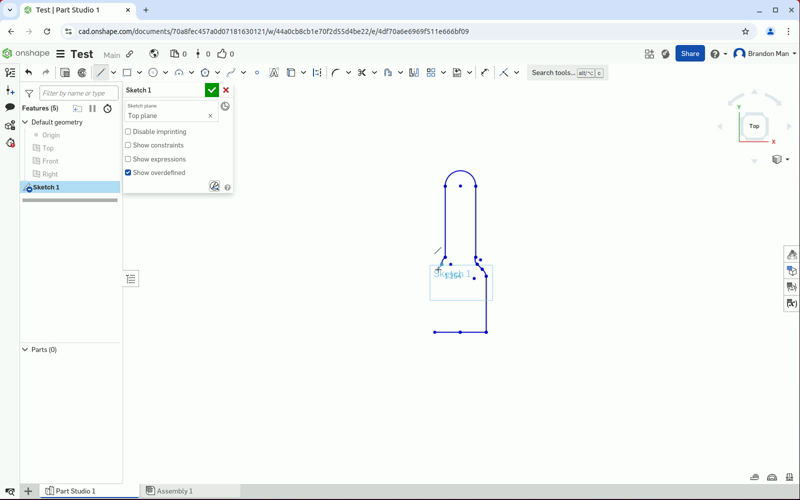
scroll(6)
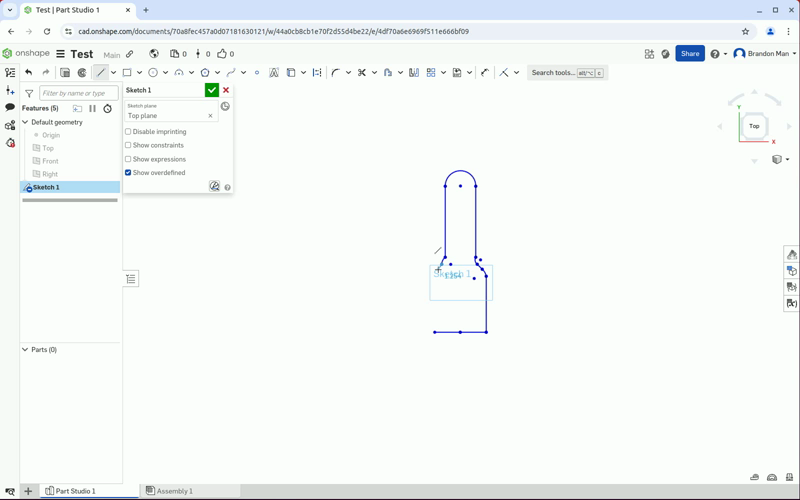
scroll(6)
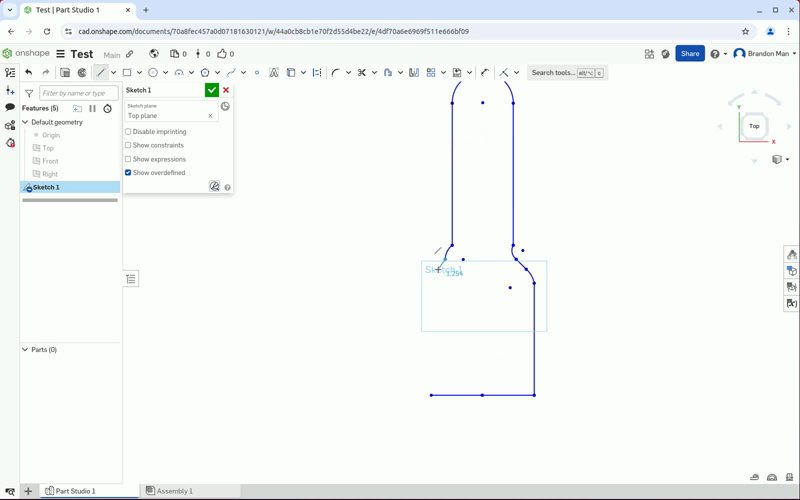
scroll(6)
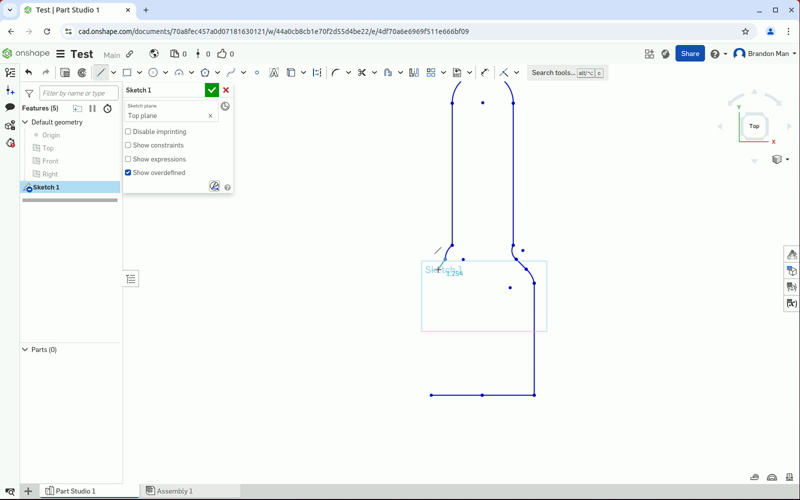
scroll(6)
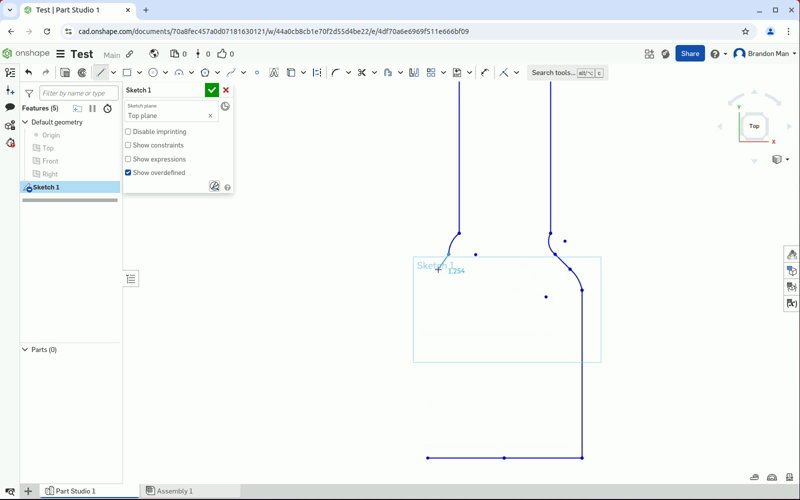
scroll(6)
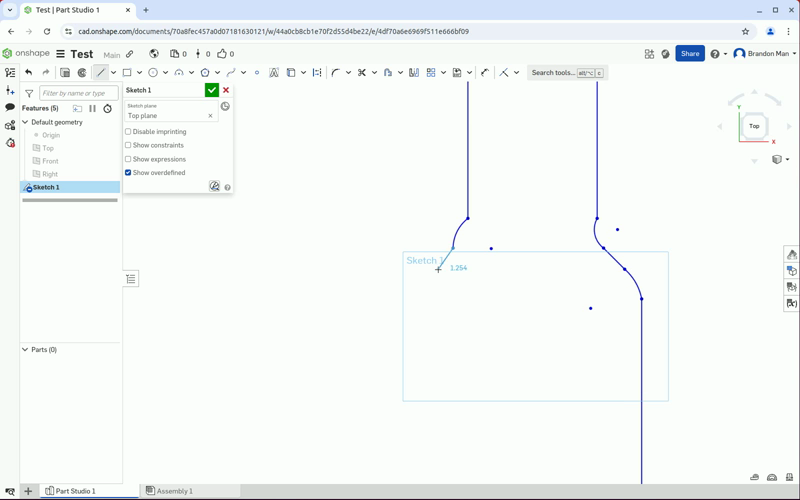
scroll(6)
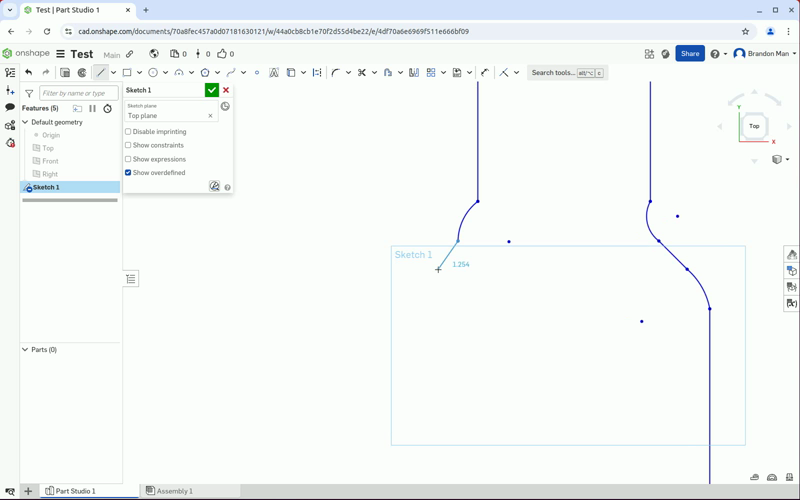
scroll(6)
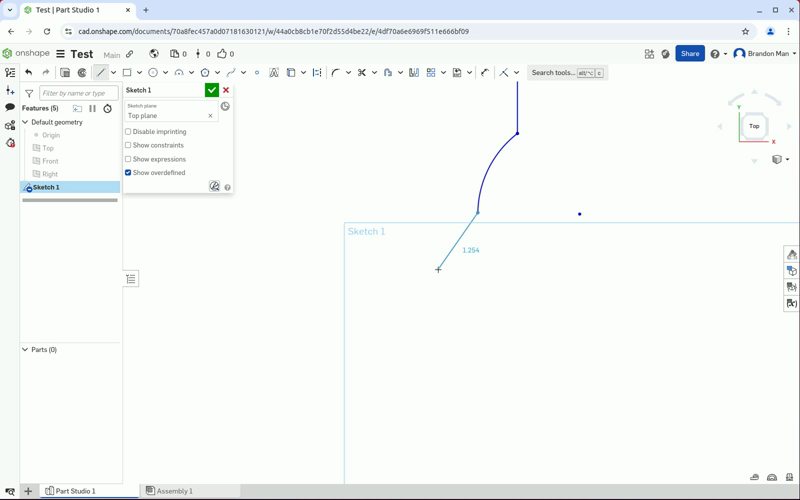
click(438, 269)
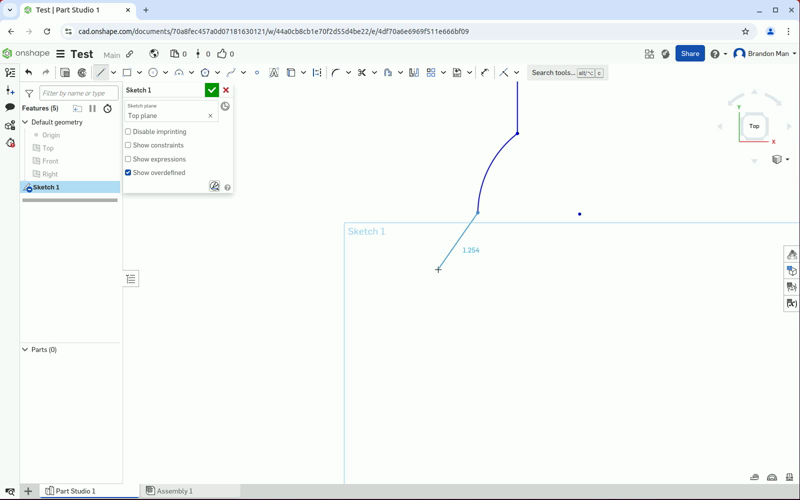
scroll(-6)
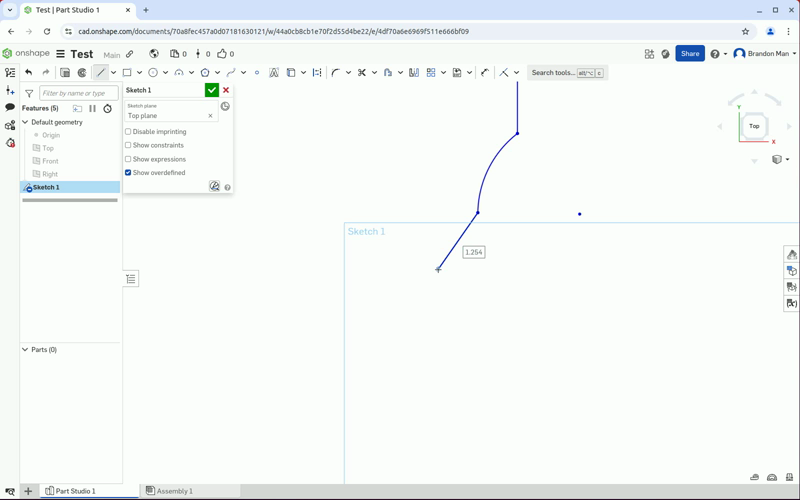
scroll(-6)
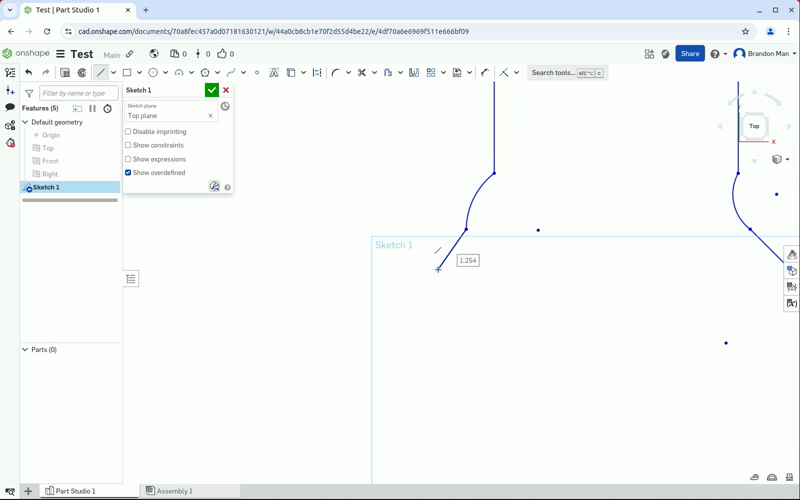
scroll(-6)
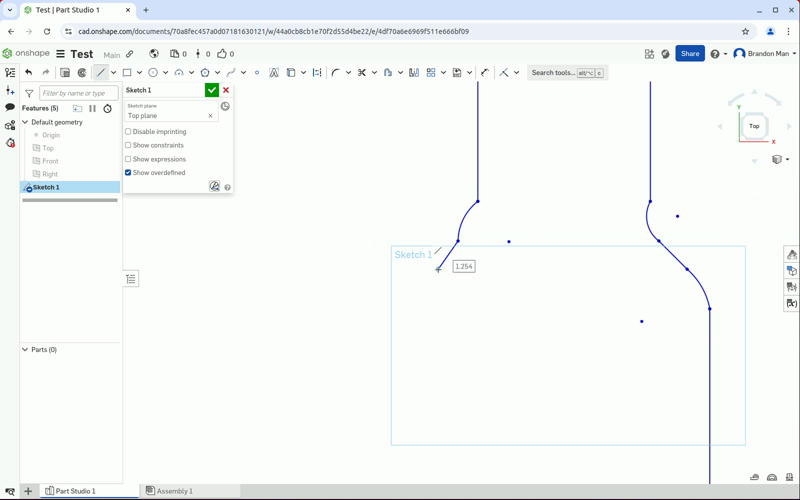
scroll(-6)
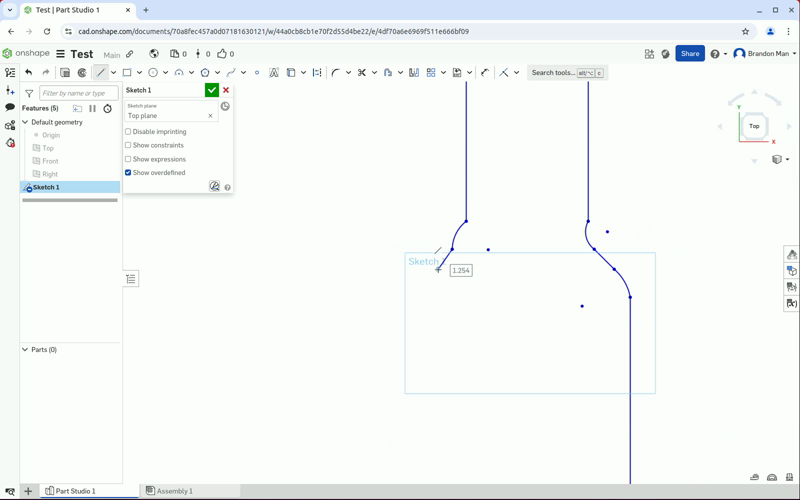
scroll(-6)
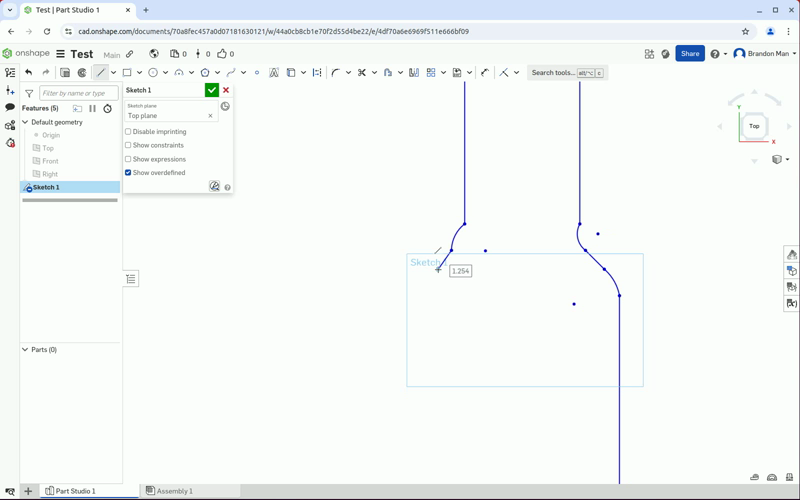
scroll(-6)
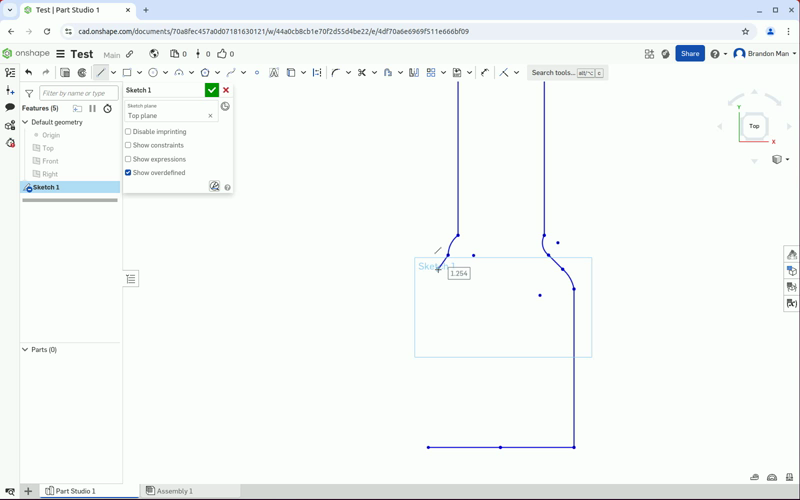
scroll(-6)
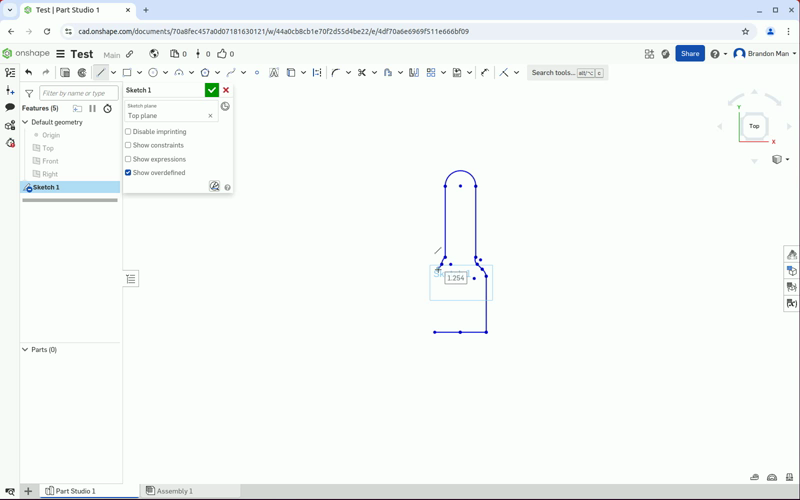
key_up(shift)
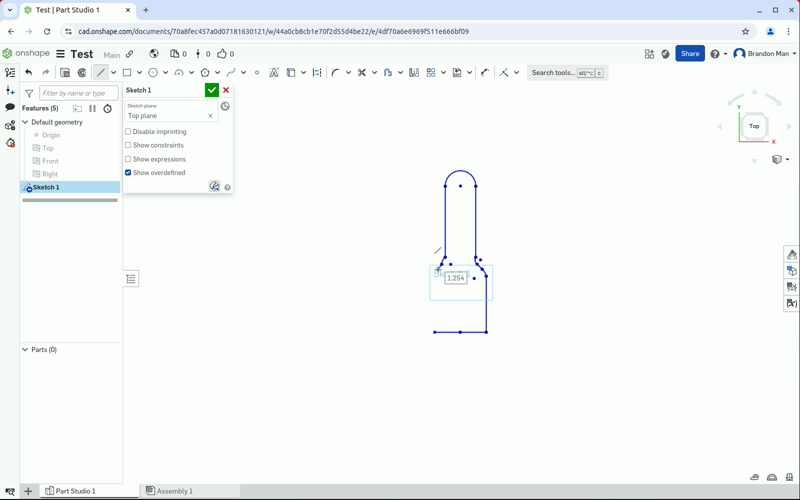
key(esc)
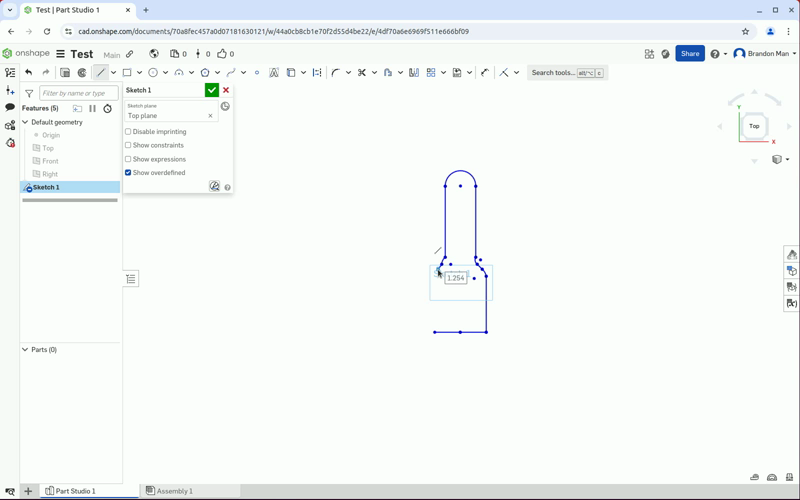
key(a)
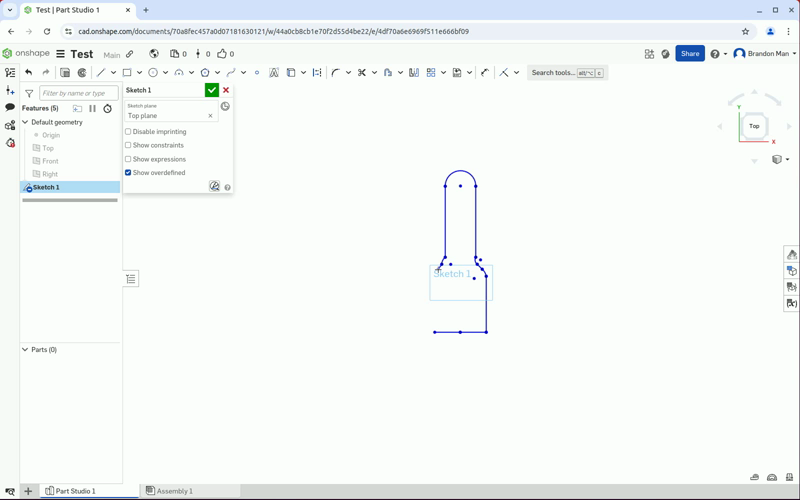
mouse_move(438, 269)
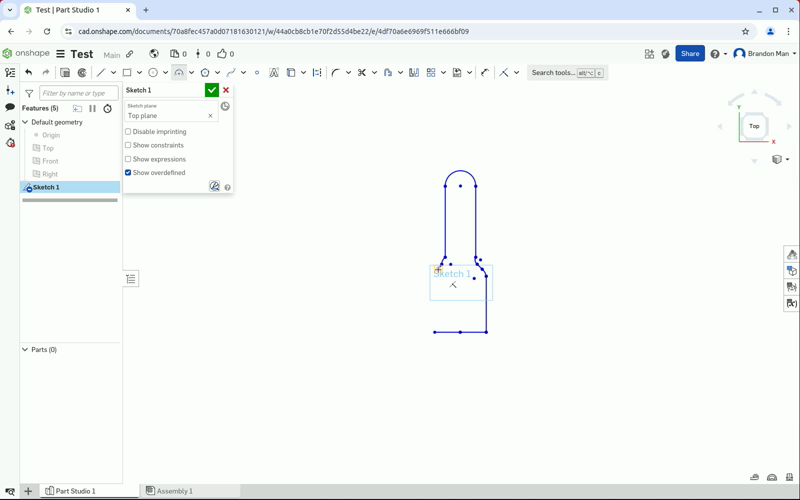
click(438, 269)
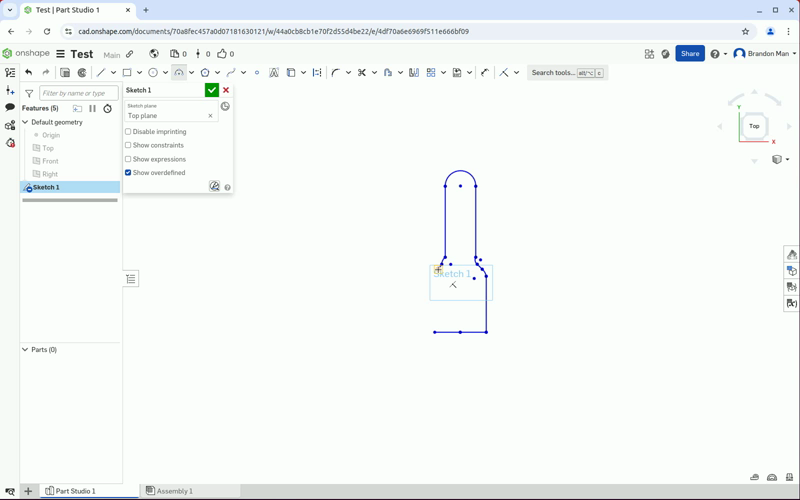
key_down(shift)
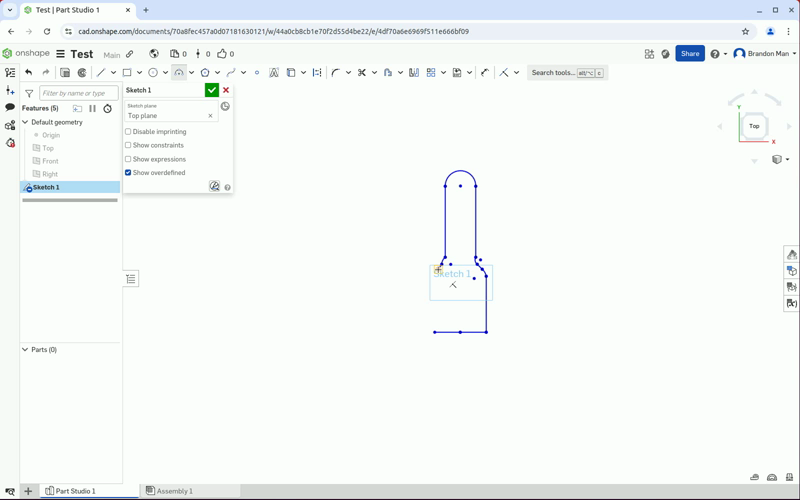
mouse_move(434, 276)
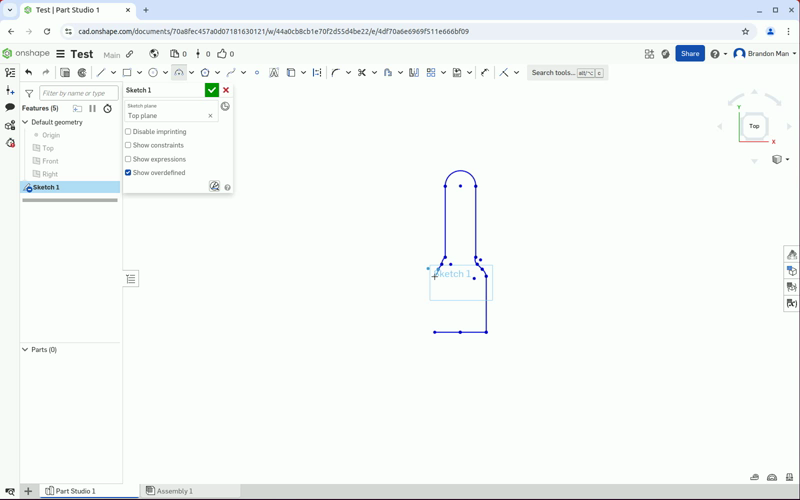
scroll(6)
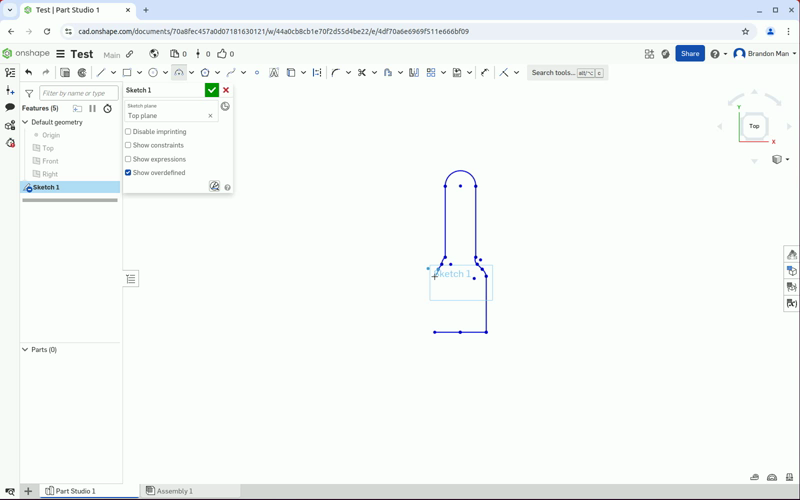
scroll(6)
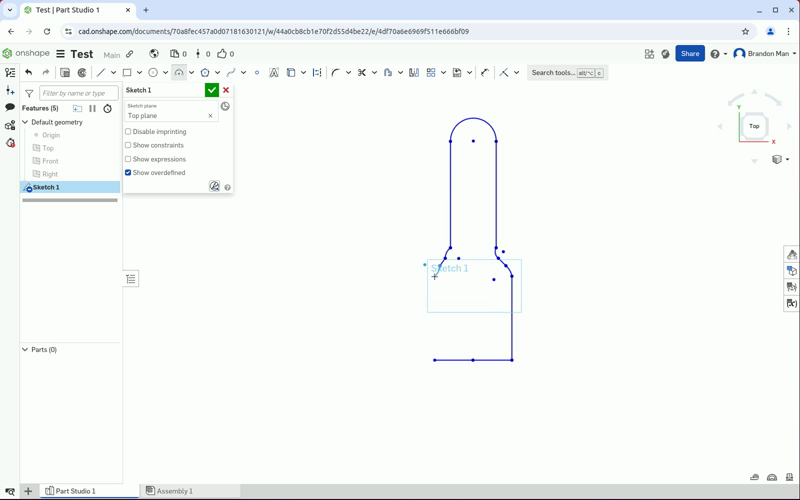
scroll(6)
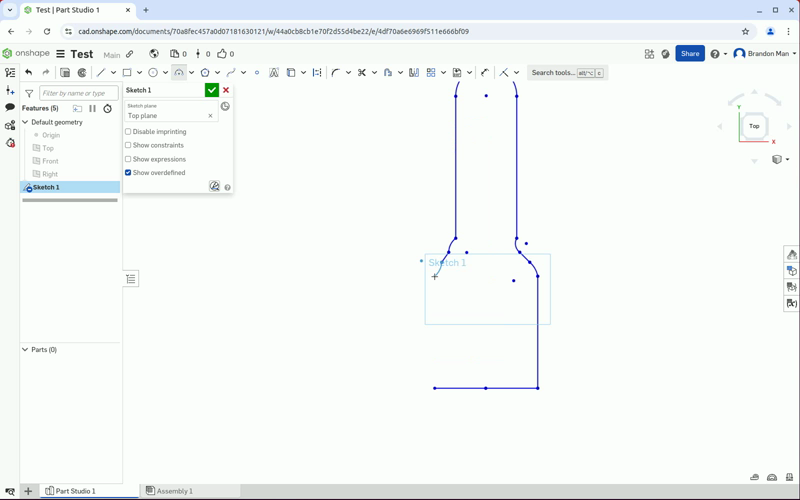
scroll(6)
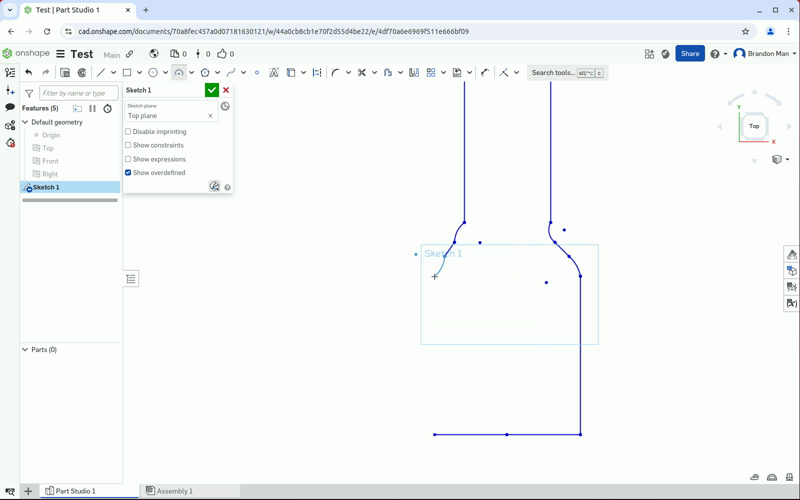
scroll(6)
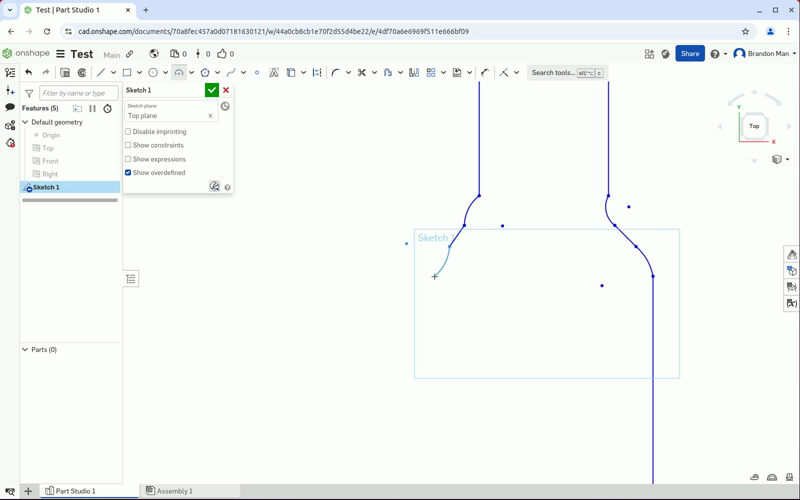
scroll(6)
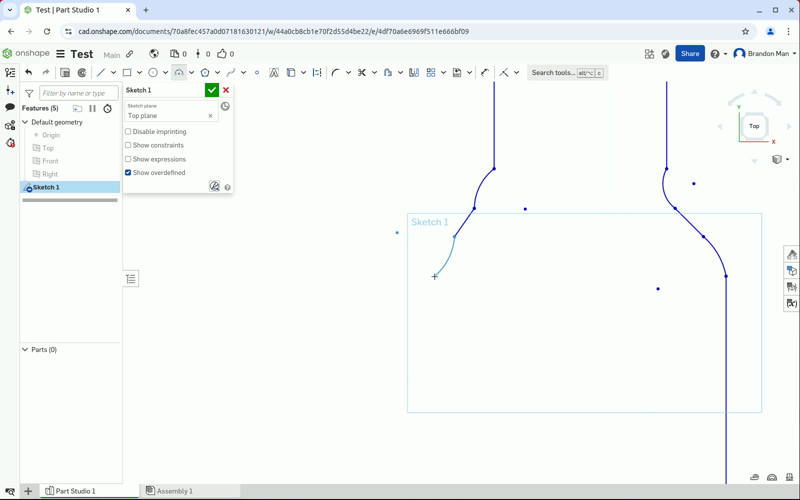
scroll(6)
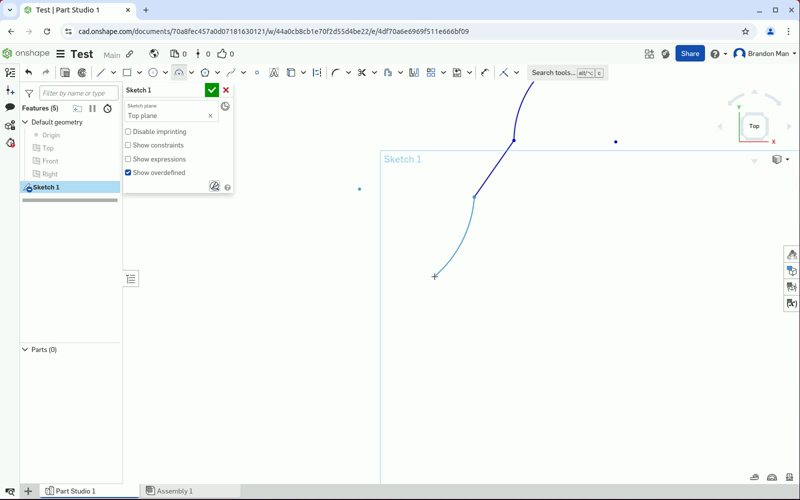
click(434, 276)
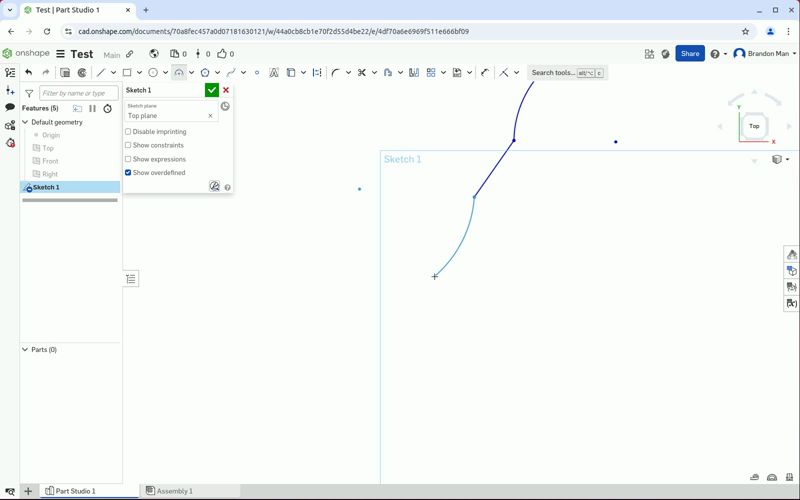
scroll(-6)
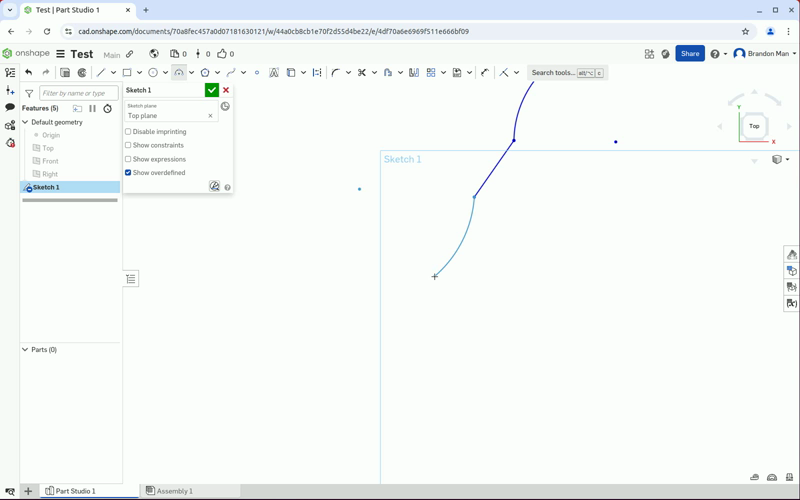
scroll(-6)
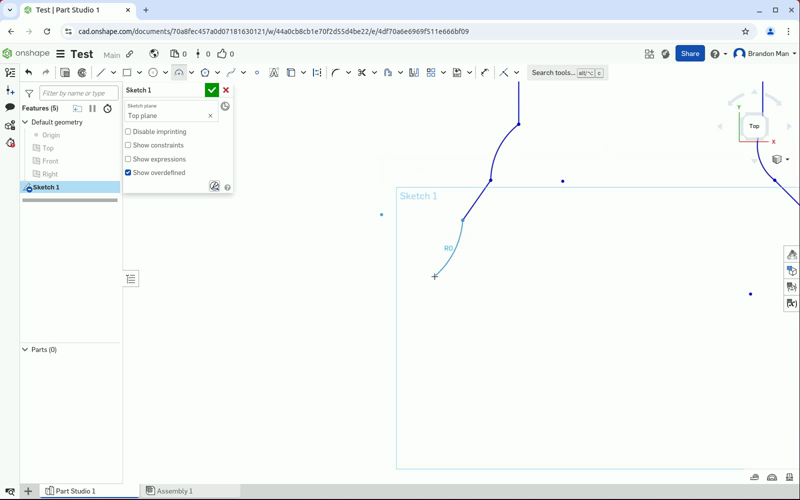
scroll(-6)
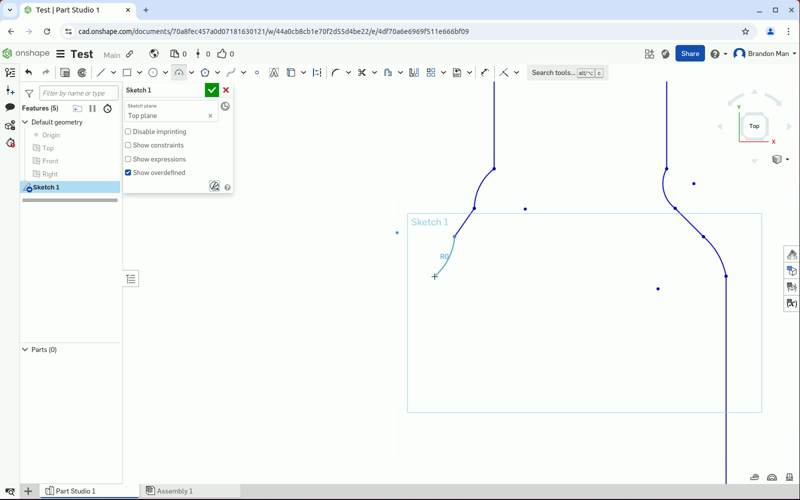
scroll(-6)
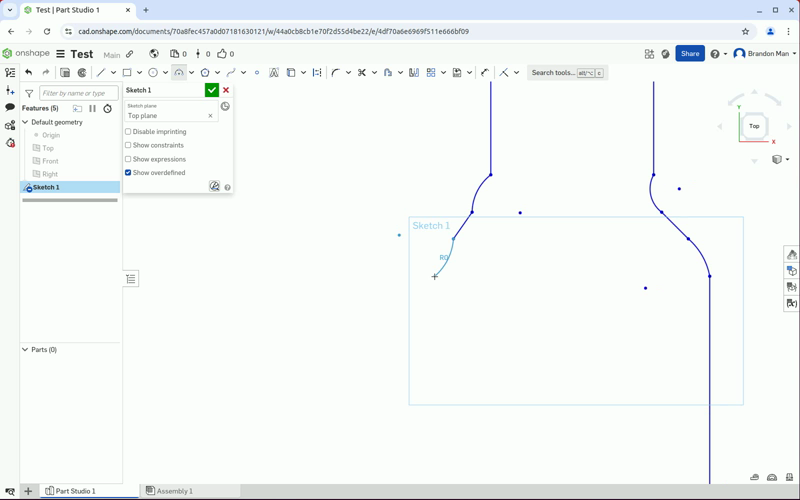
scroll(-6)
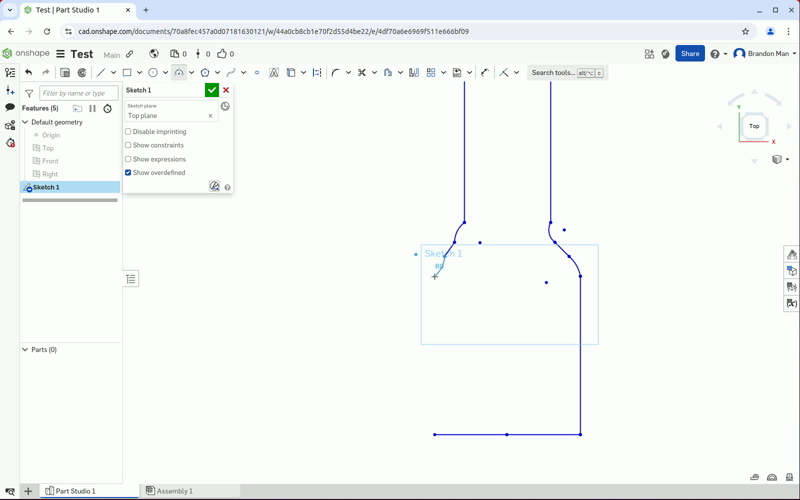
scroll(-6)
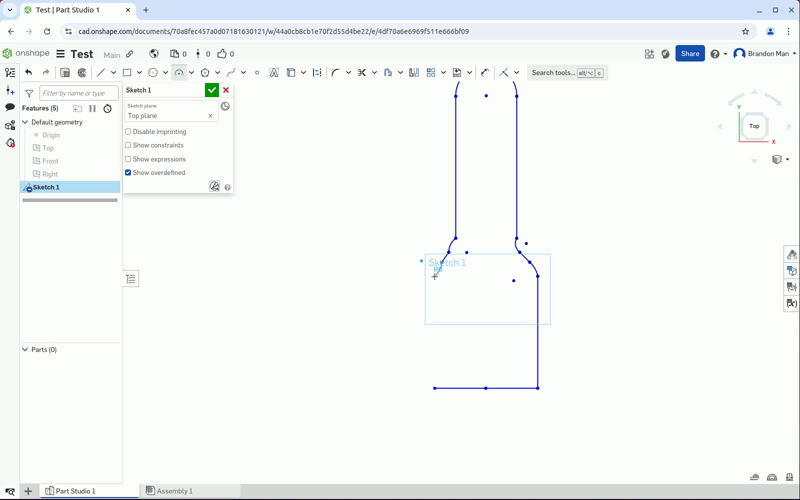
scroll(-6)
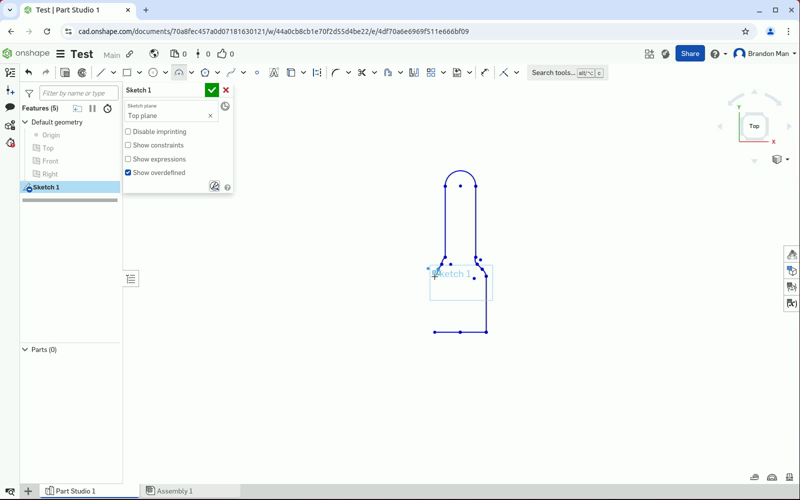
mouse_move(435, 272)
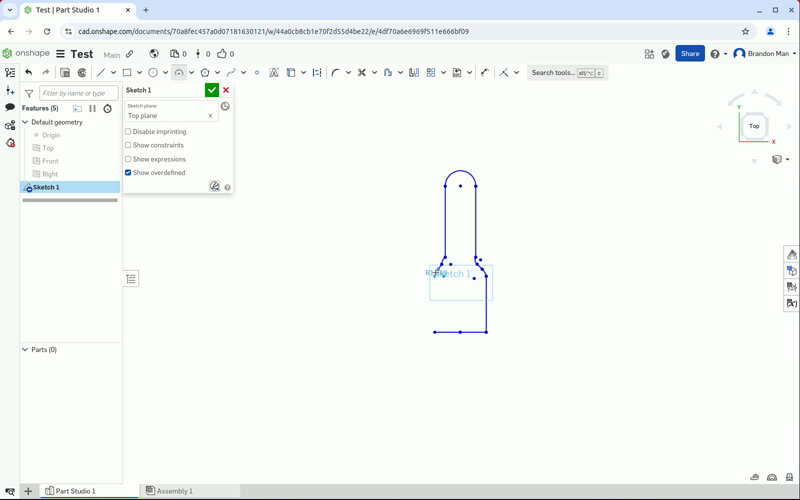
scroll(6)
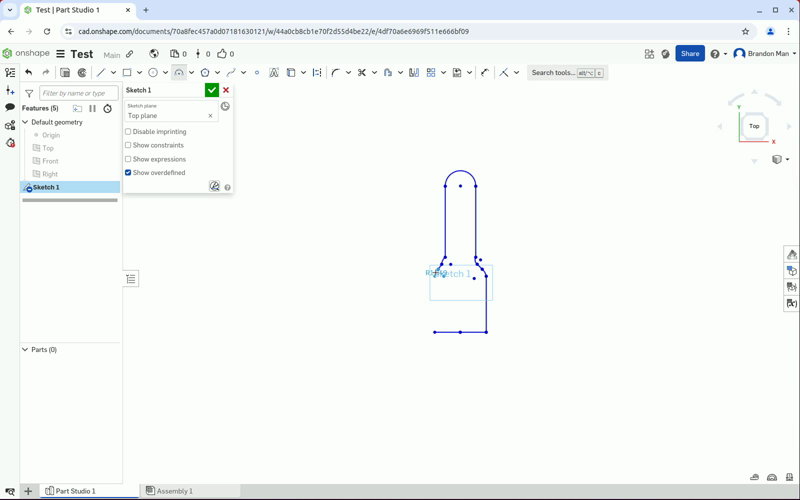
scroll(6)
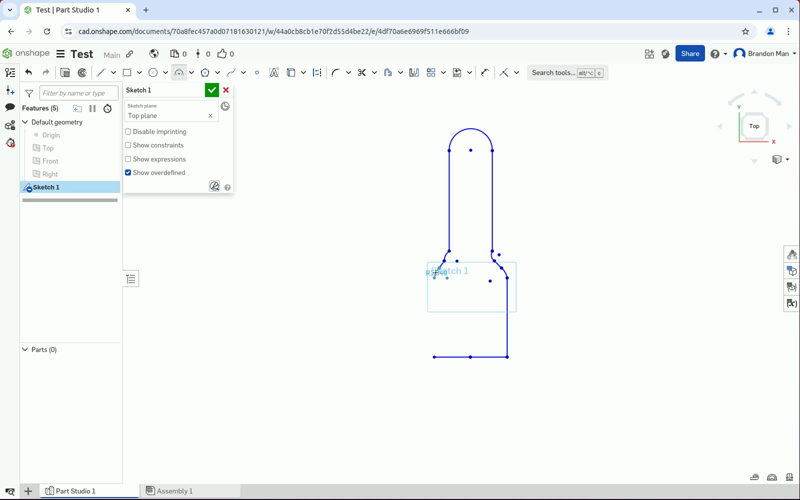
scroll(6)
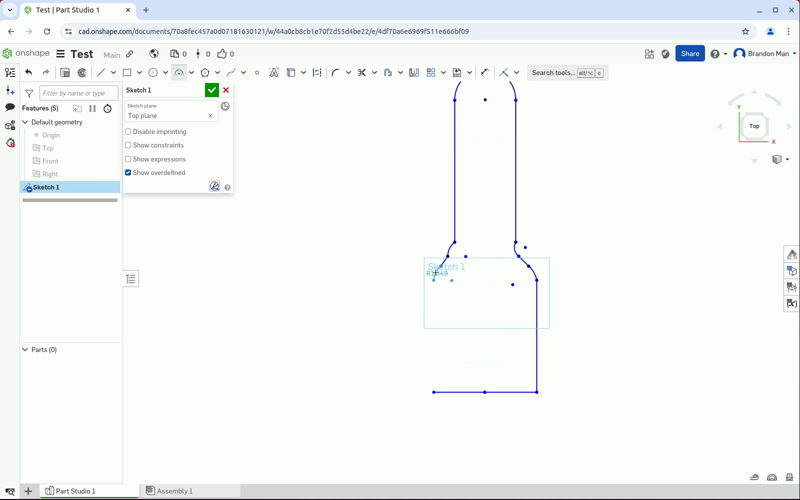
scroll(6)
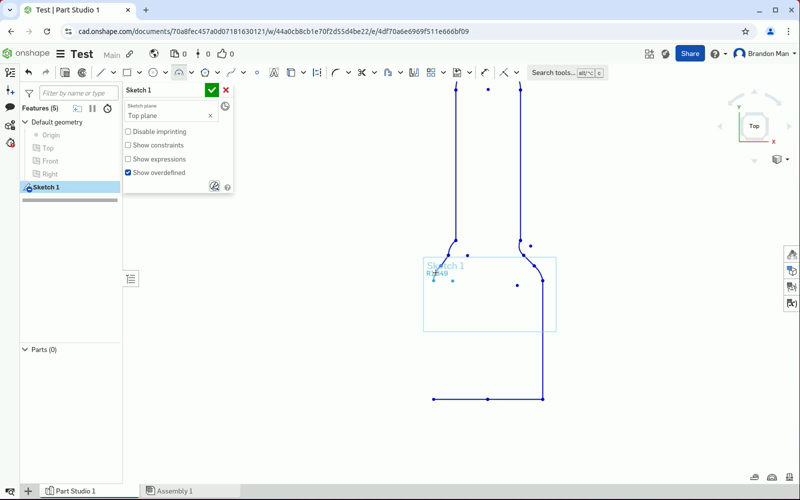
scroll(6)
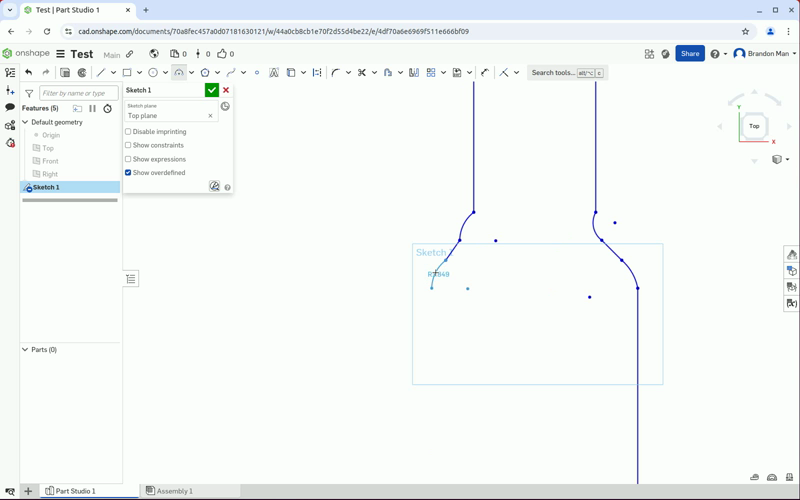
scroll(6)
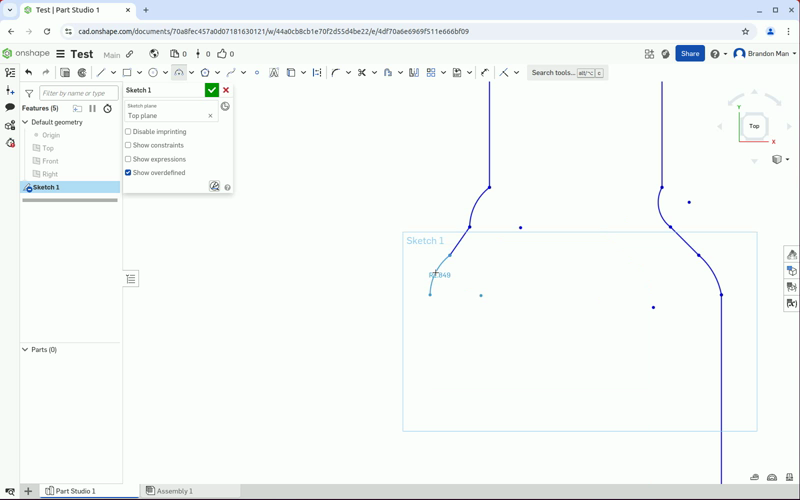
scroll(6)
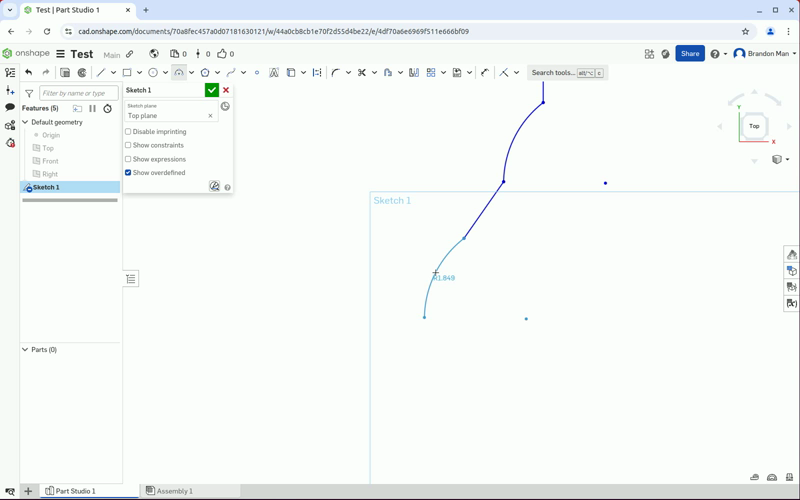
click(435, 272)
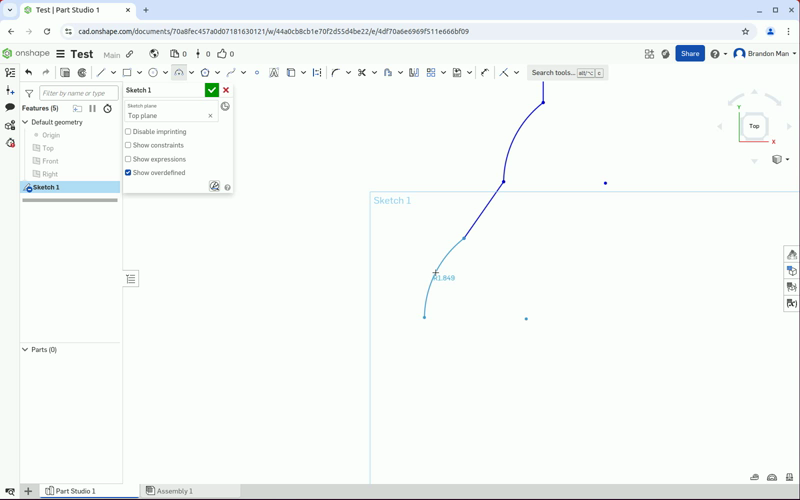
scroll(-6)
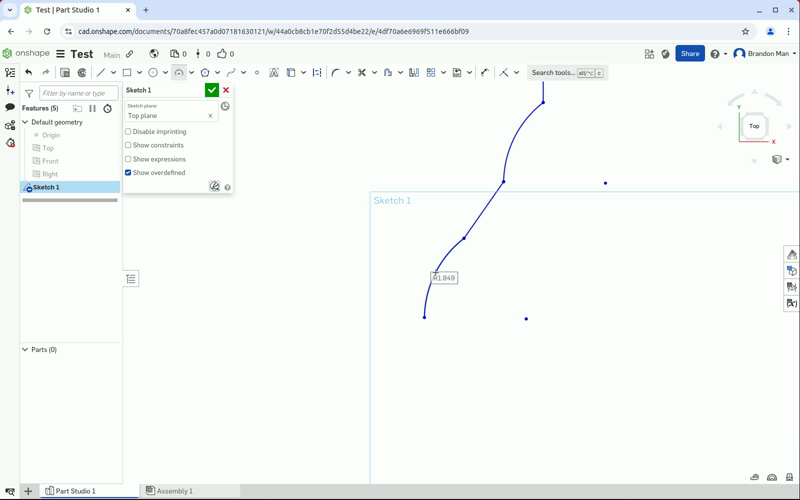
scroll(-6)
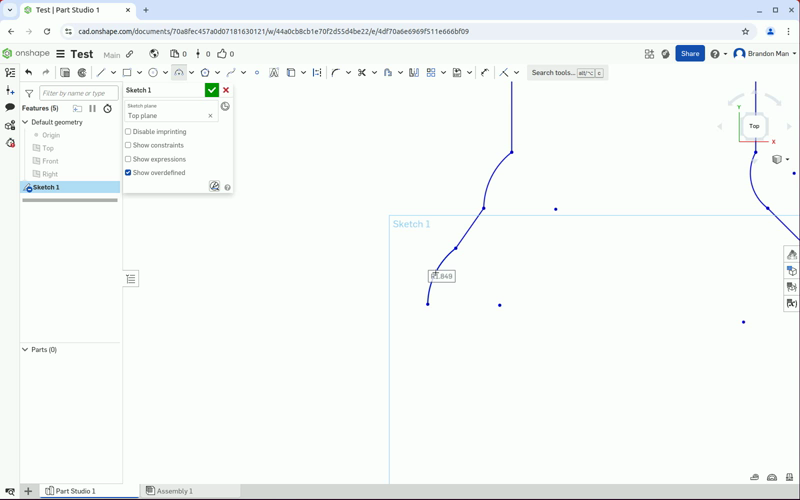
scroll(-6)
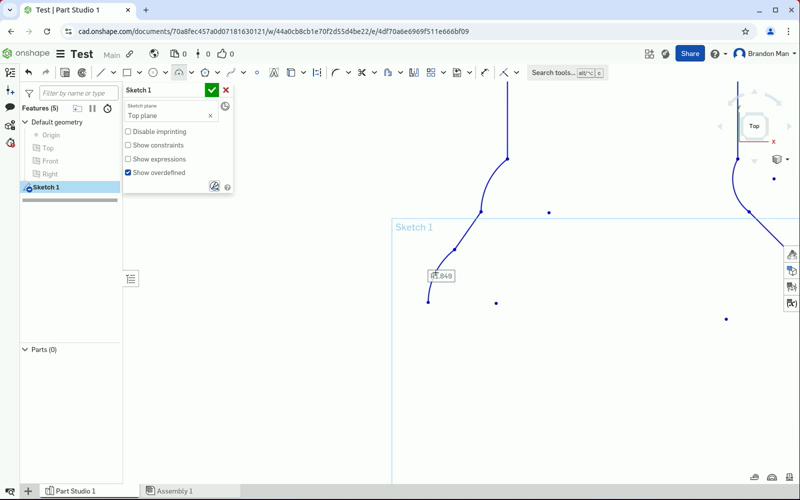
scroll(-6)
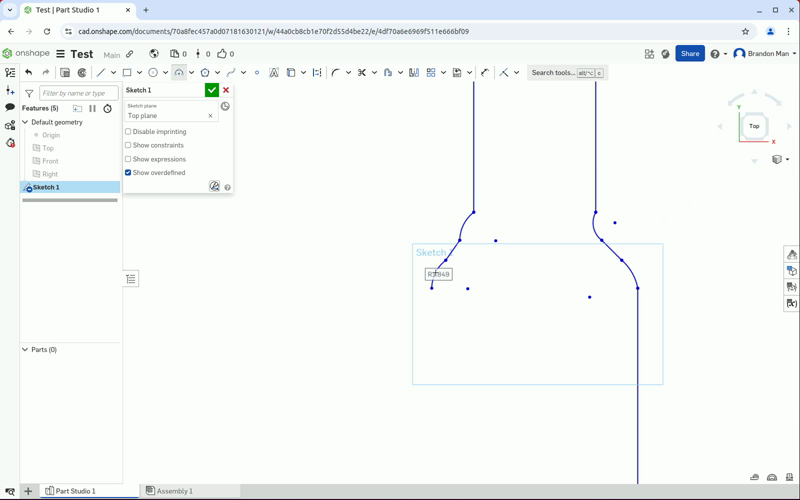
scroll(-6)
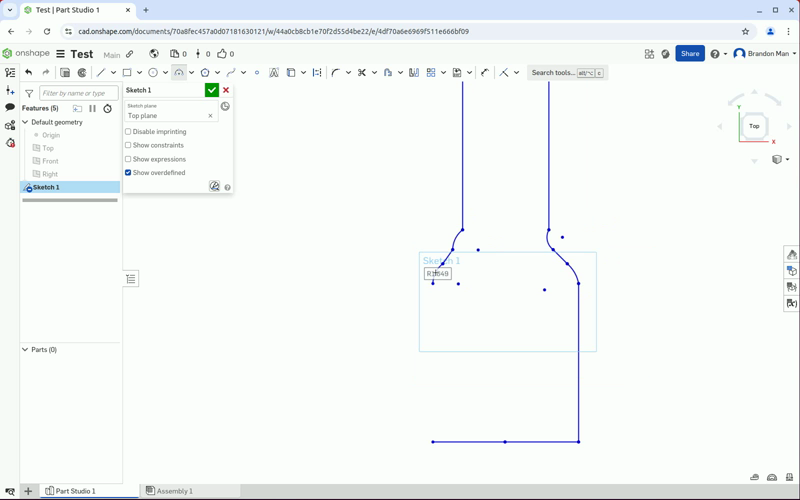
scroll(-6)
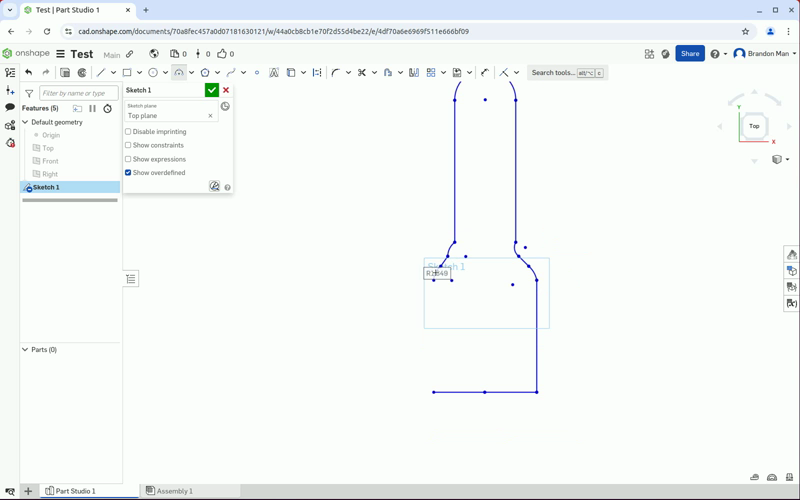
scroll(-6)
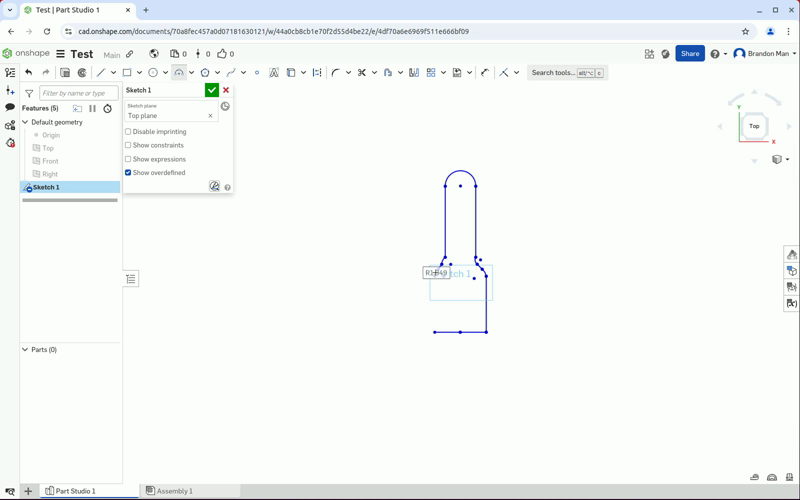
key_up(shift)
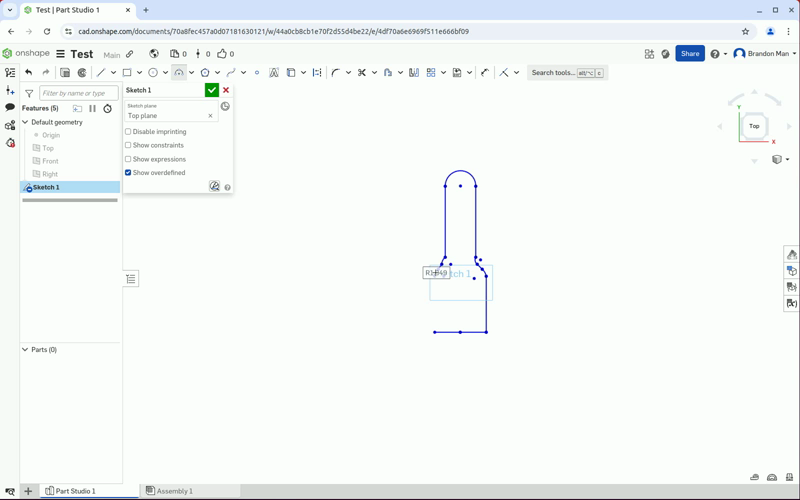
key(esc)
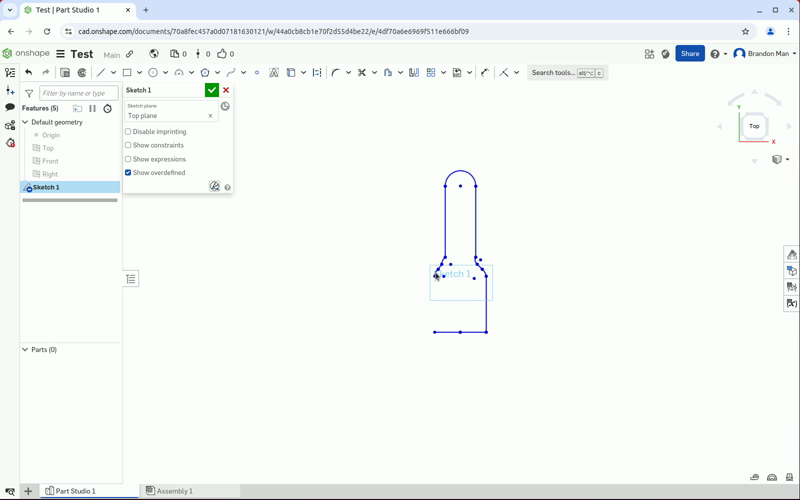
key(l)
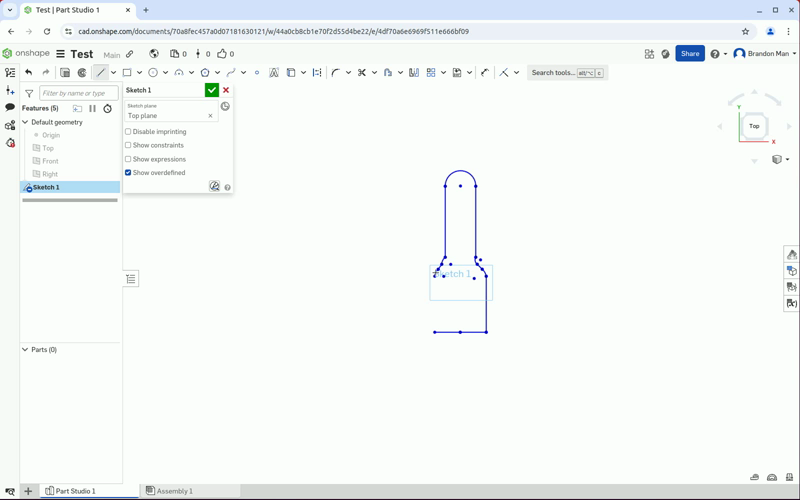
mouse_move(434, 276)
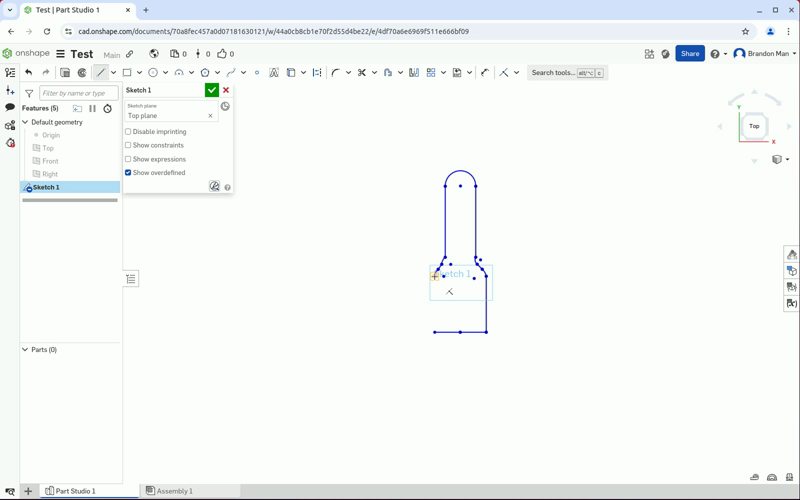
scroll(6)
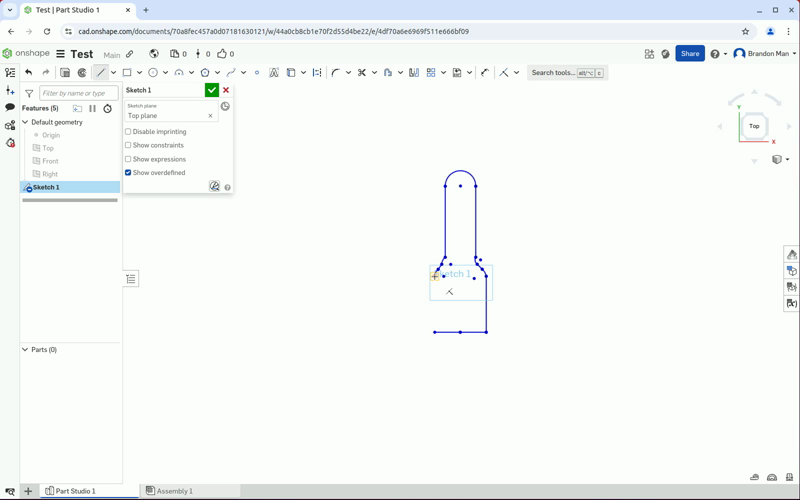
scroll(6)
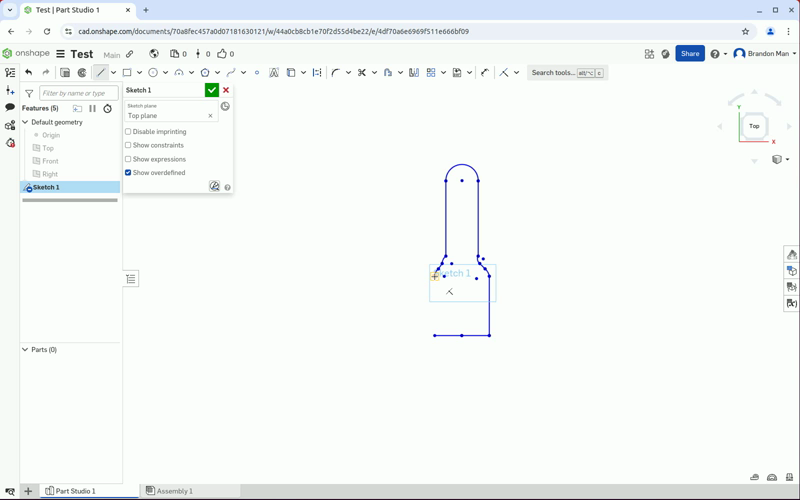
scroll(6)
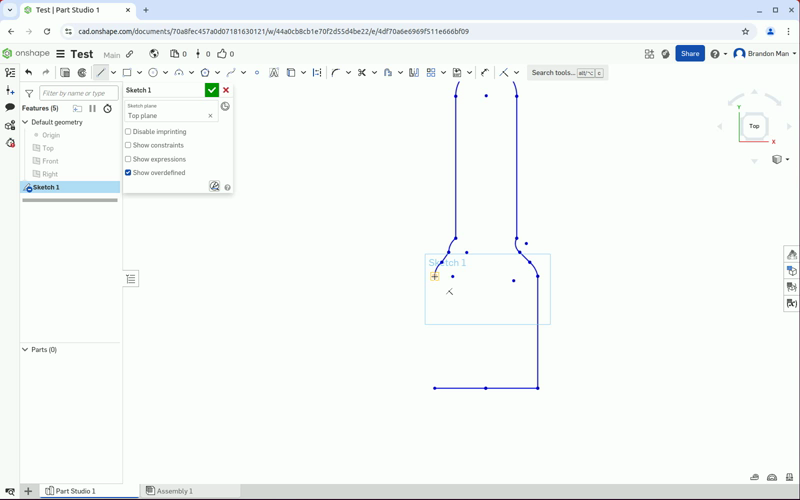
scroll(6)
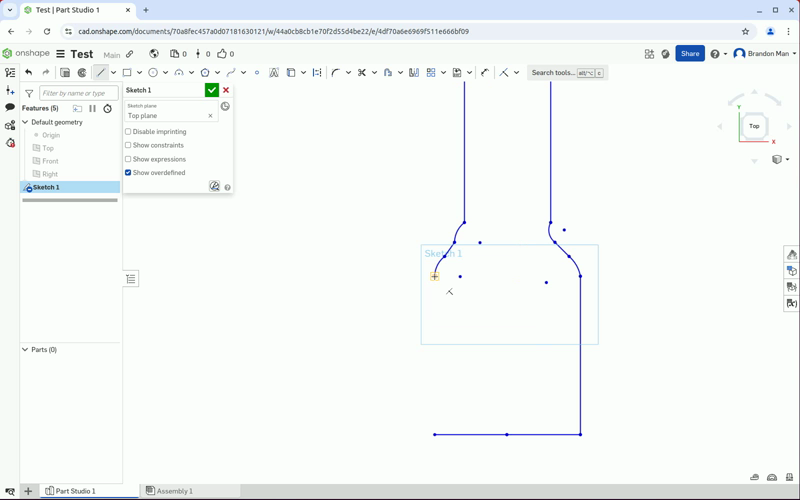
scroll(6)
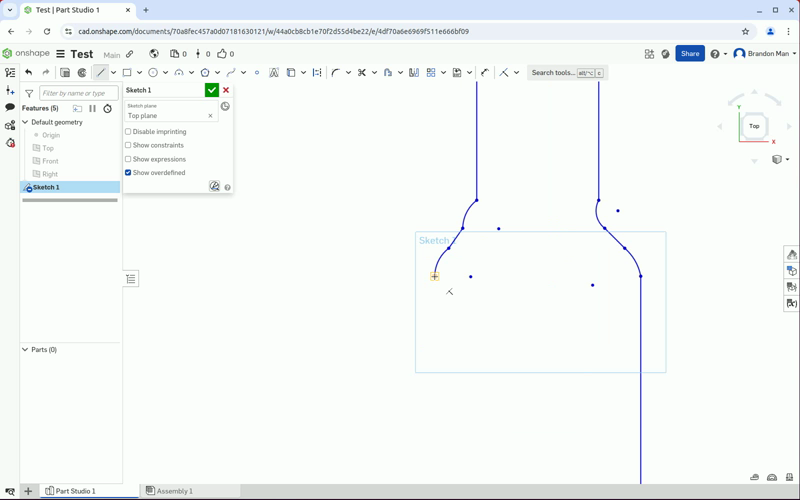
scroll(6)
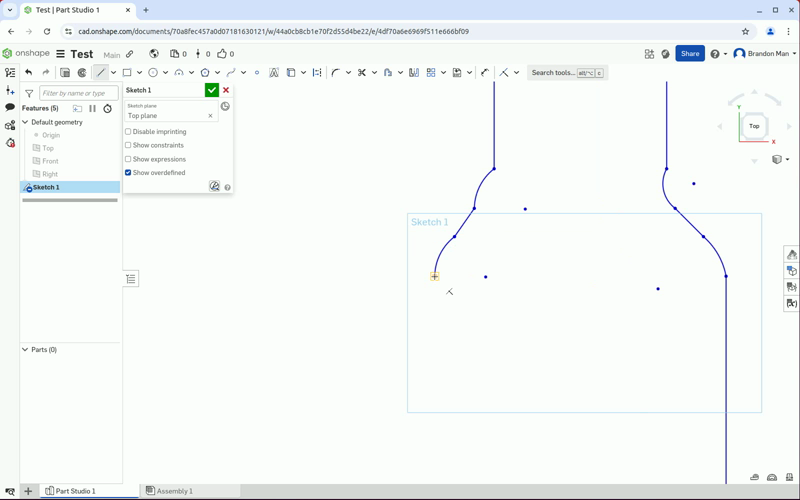
scroll(6)
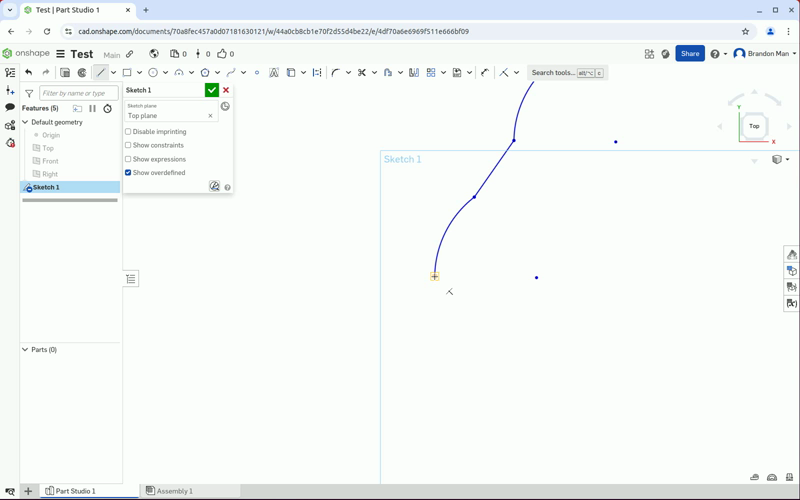
click(434, 276)
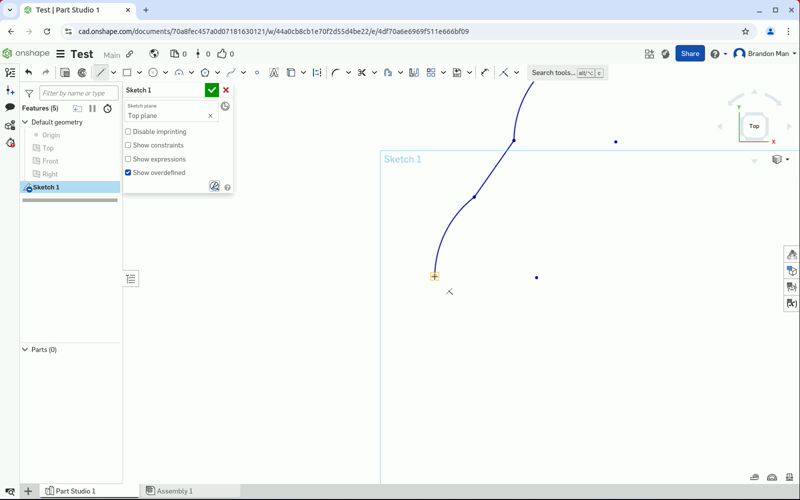
scroll(-6)
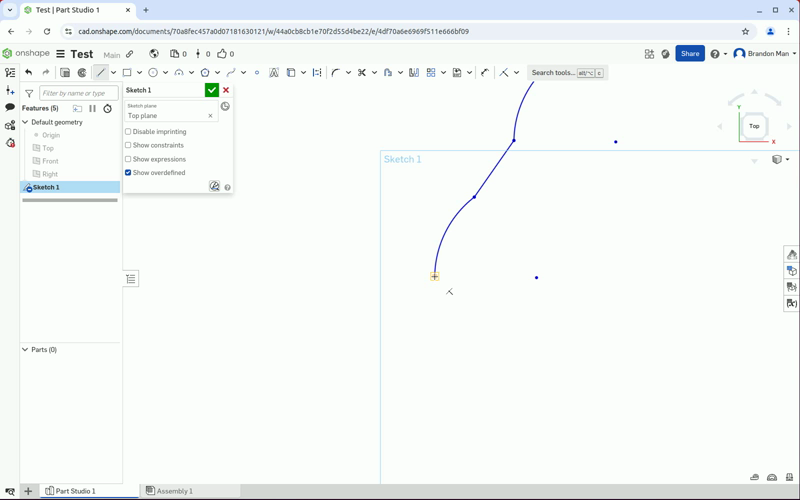
scroll(-6)
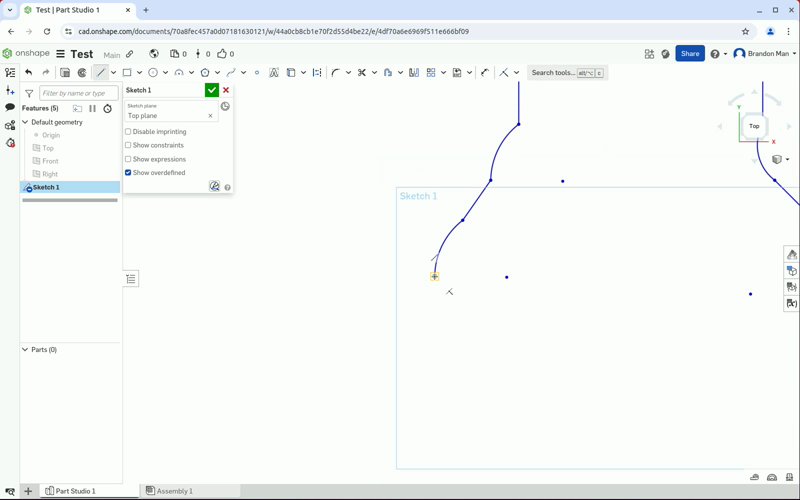
scroll(-6)
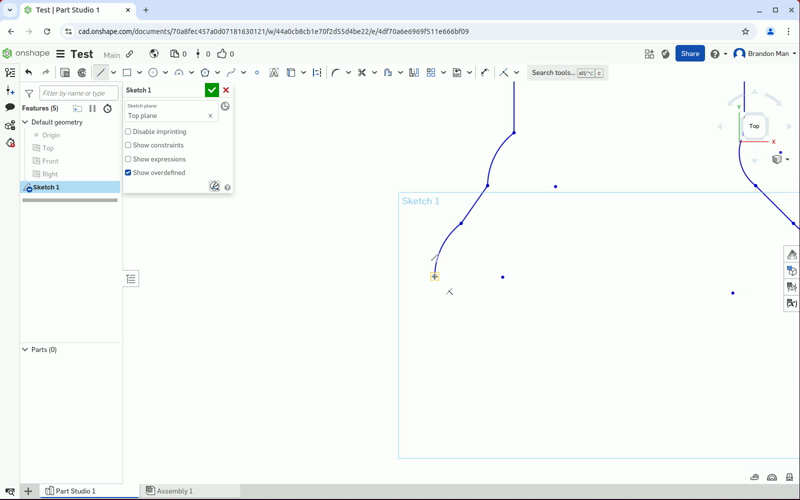
scroll(-6)
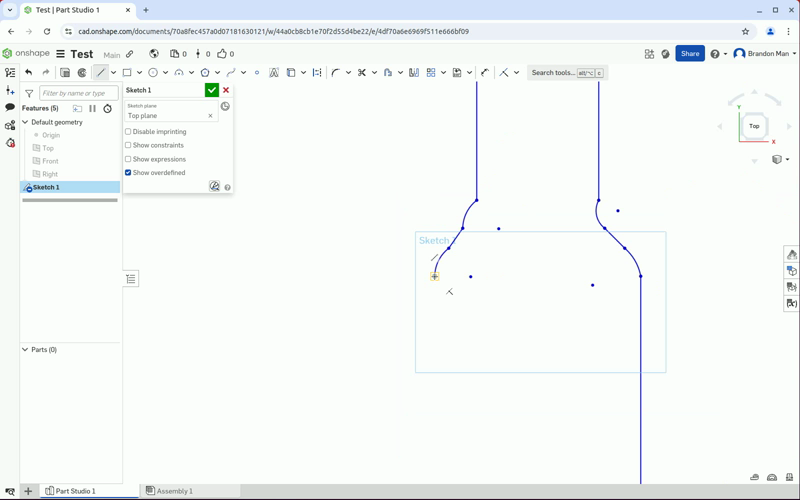
scroll(-6)
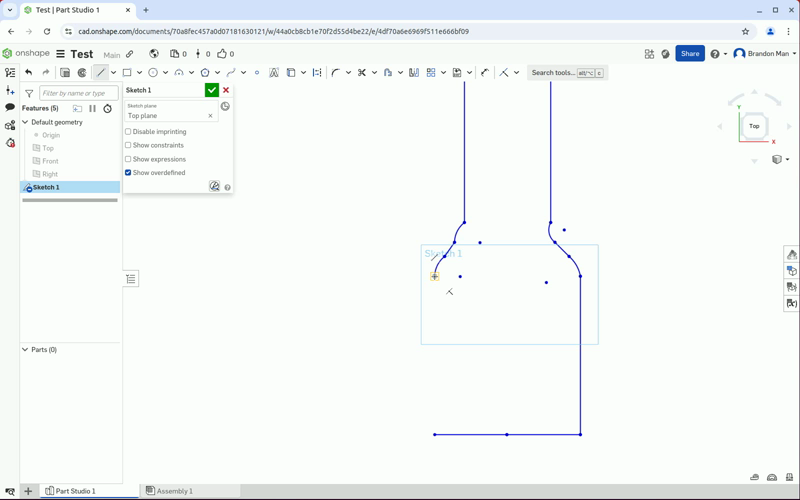
scroll(-6)
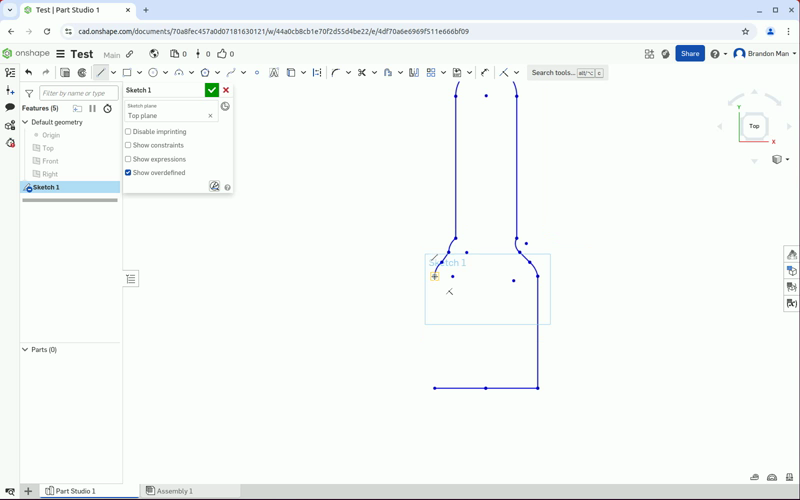
scroll(-6)
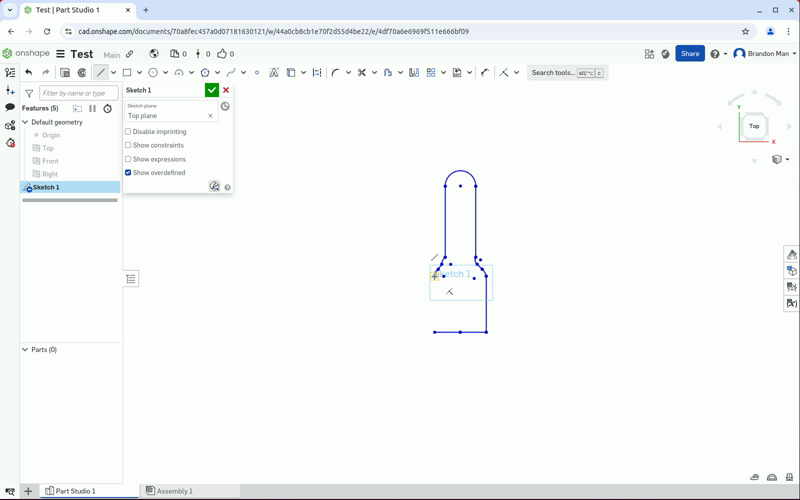
mouse_move(464, 276)
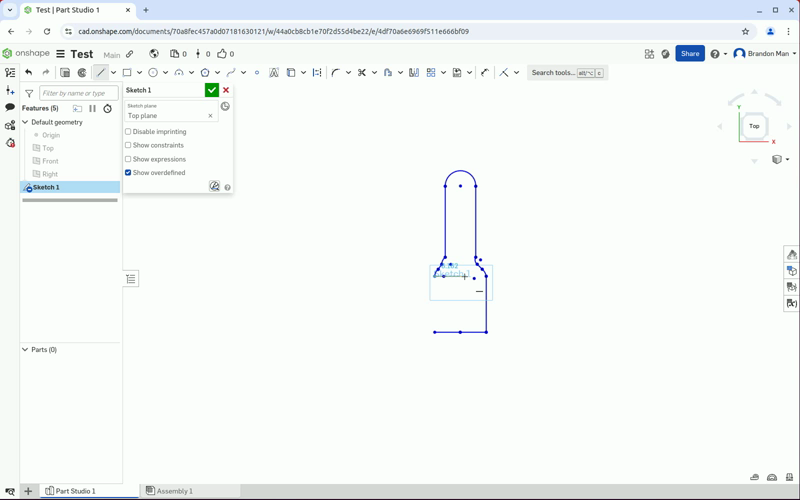
key_down(shift)
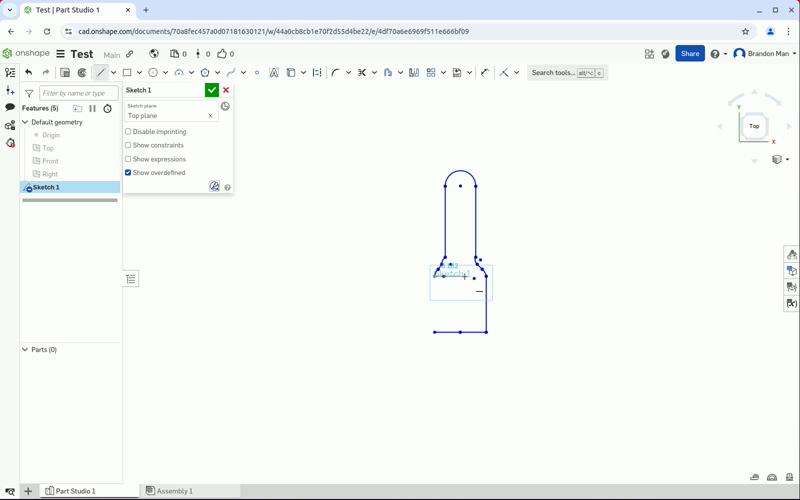
mouse_move(434, 332)
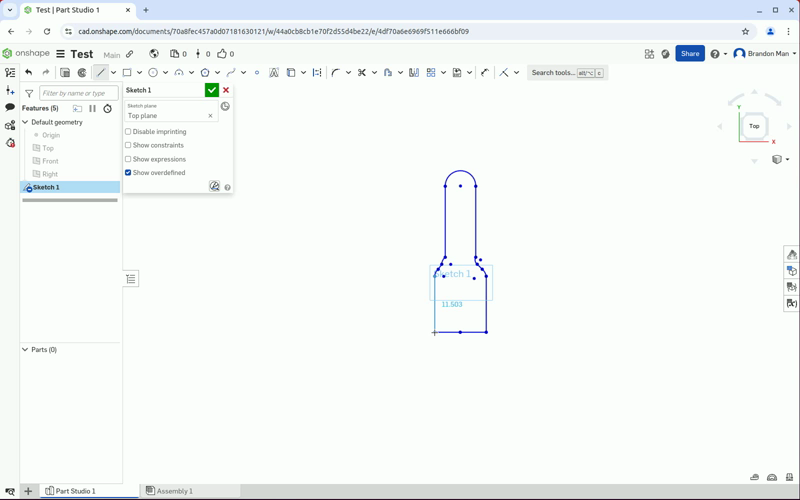
key_up(shift)
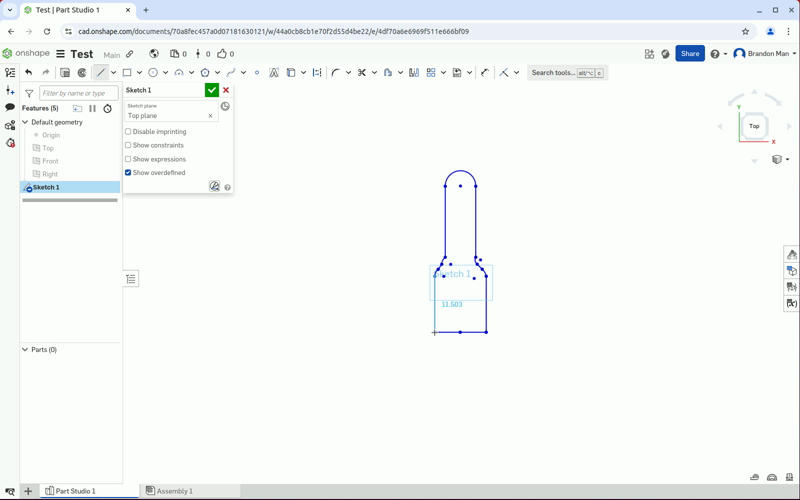
click(434, 332)
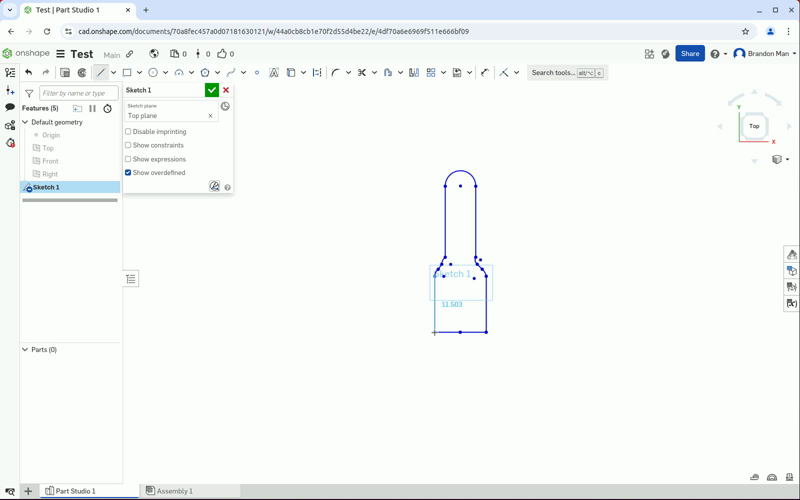
key(esc)
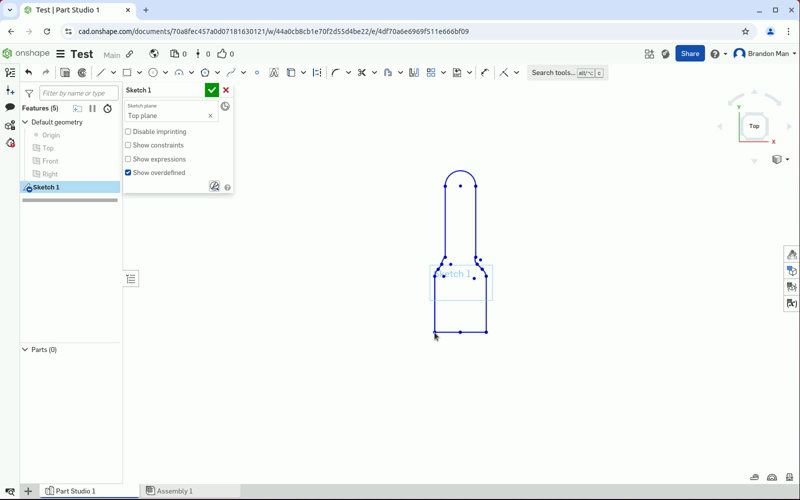
key(c)
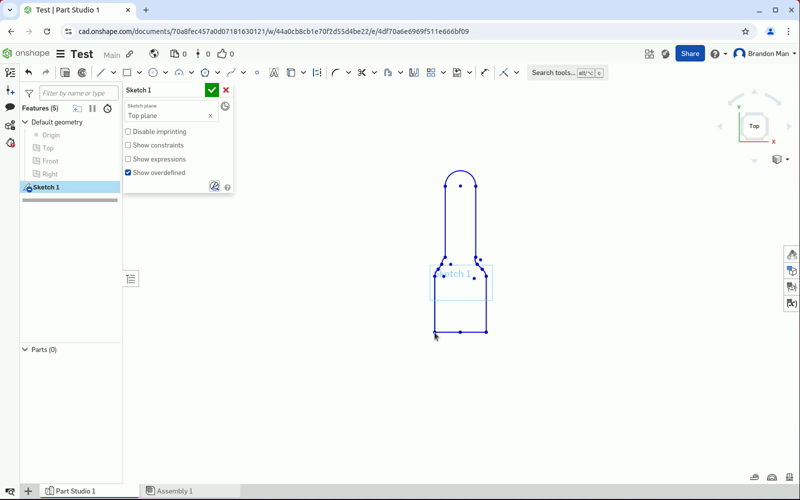
key_down(shift)
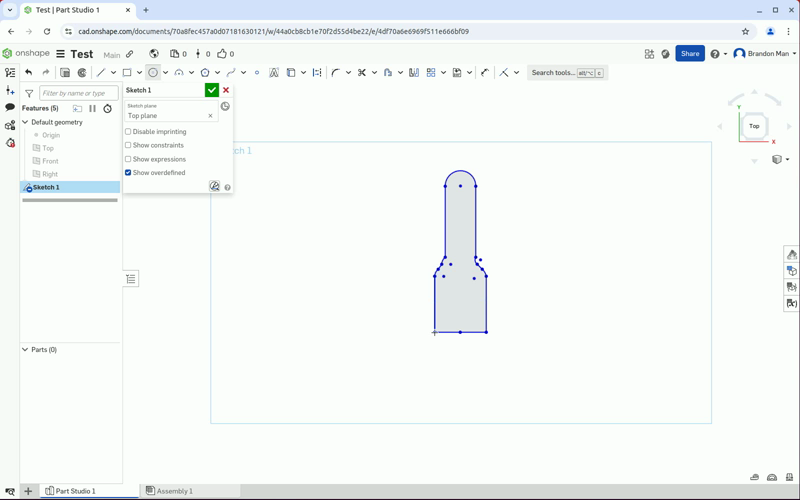
mouse_move(460, 282)
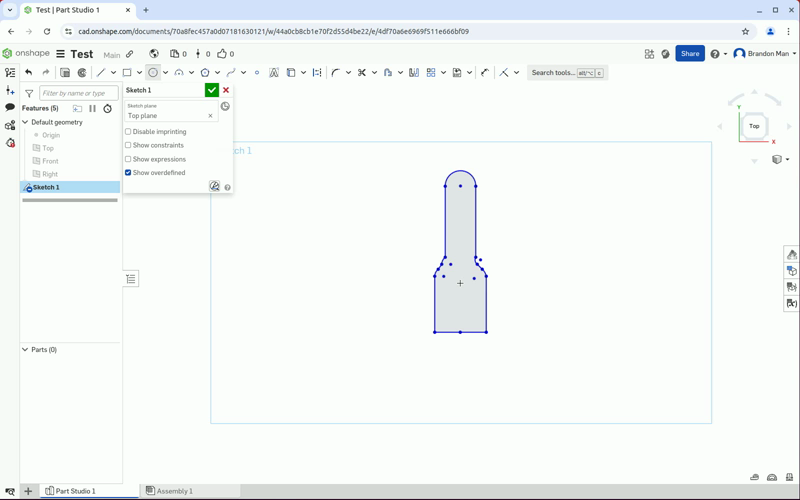
click(460, 282)
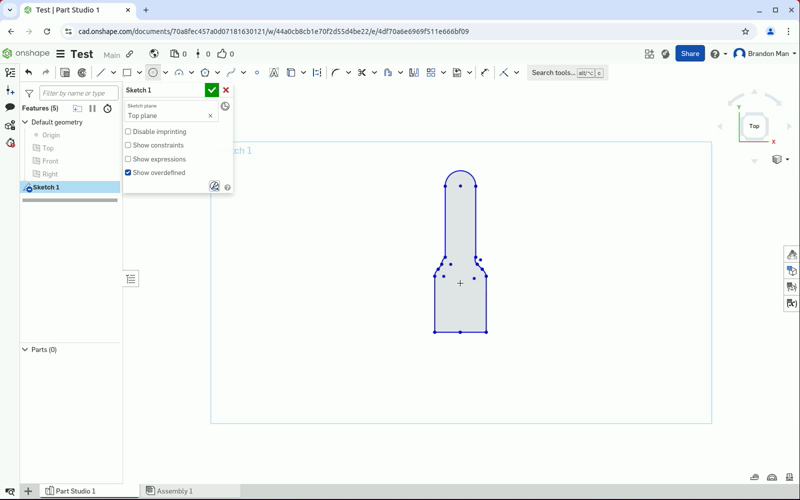
key_up(shift)
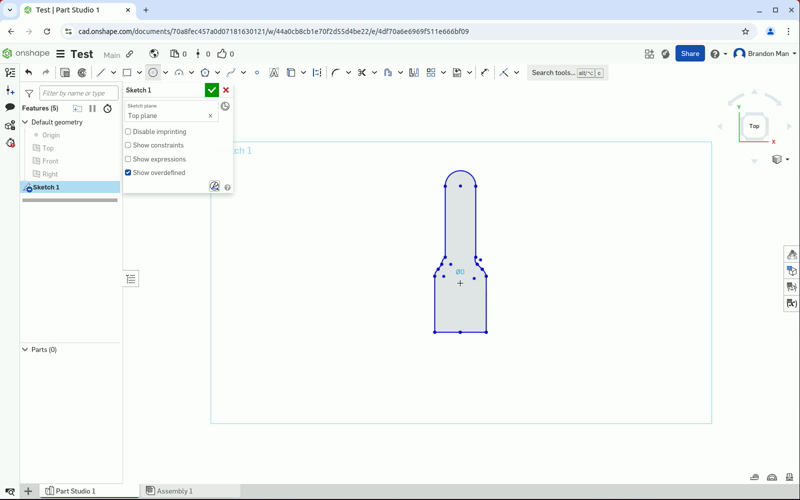
mouse_move(468, 282)
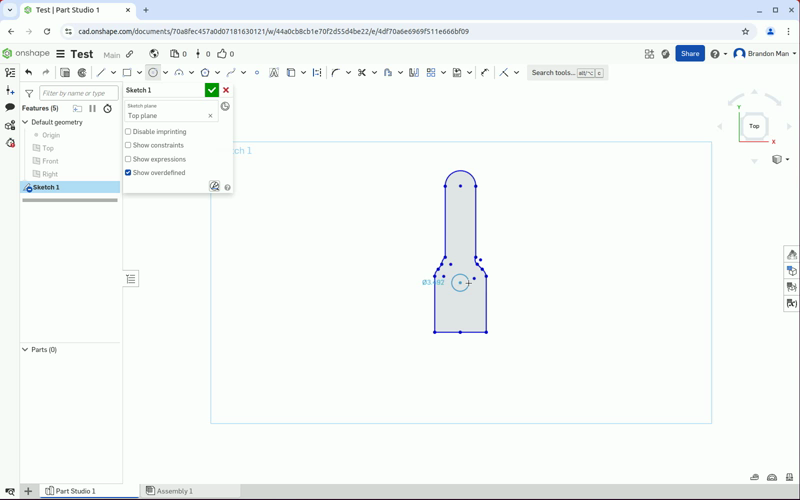
click(468, 282)
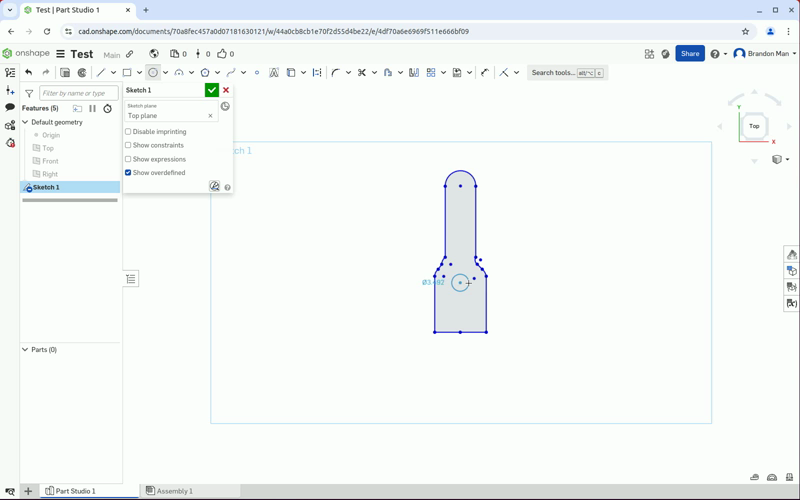
key(esc)
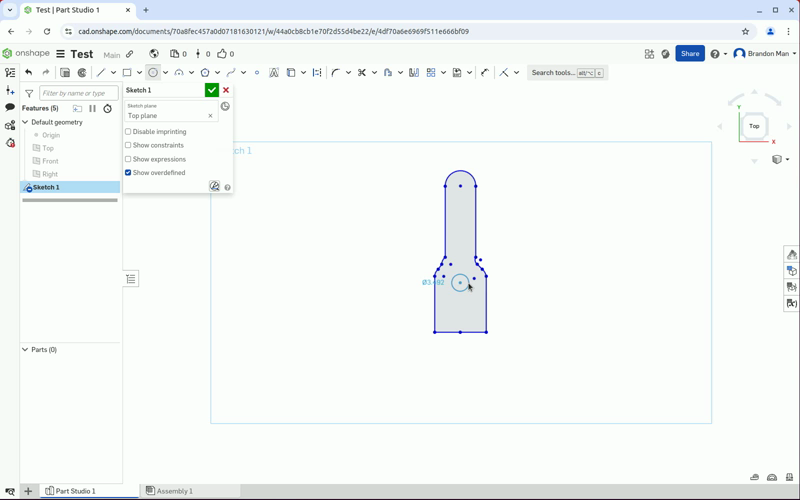
mouse_move(456, 327)
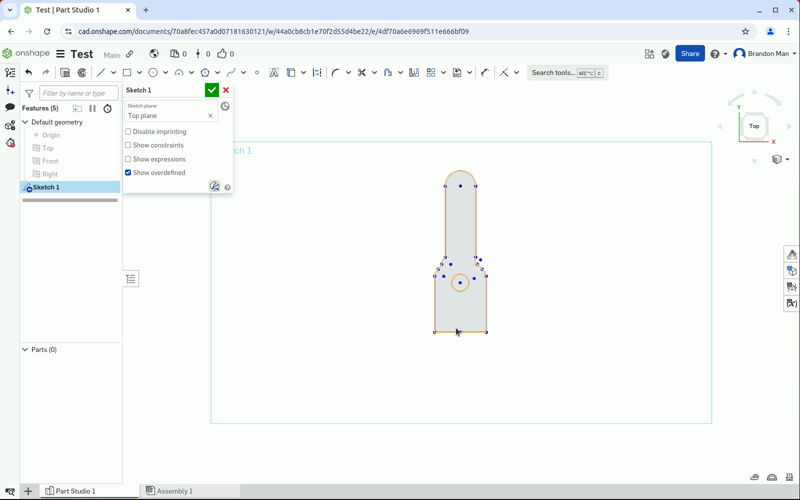
click(456, 327)
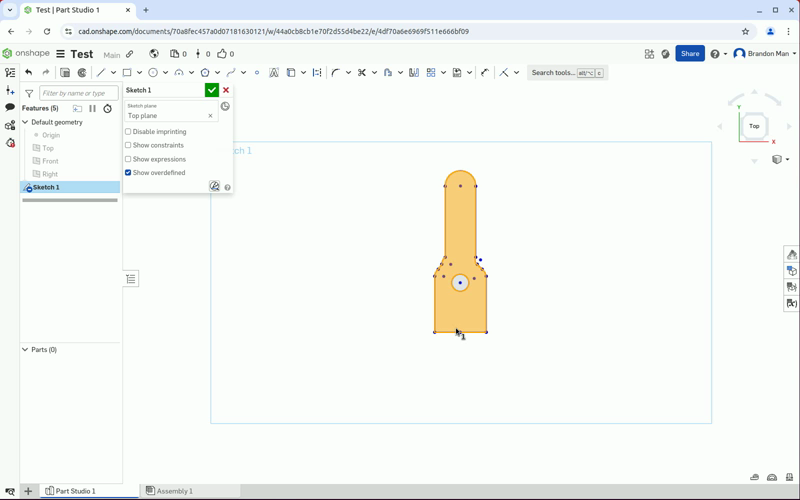
mouse_move(73, 352)
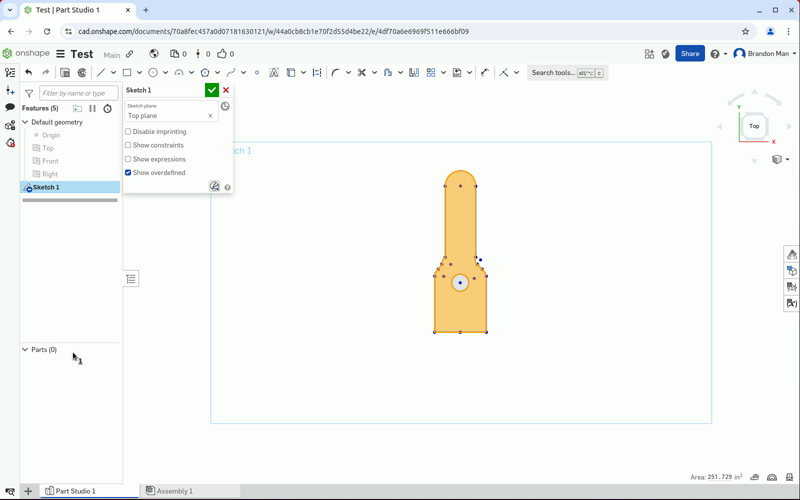
key(shift+y)
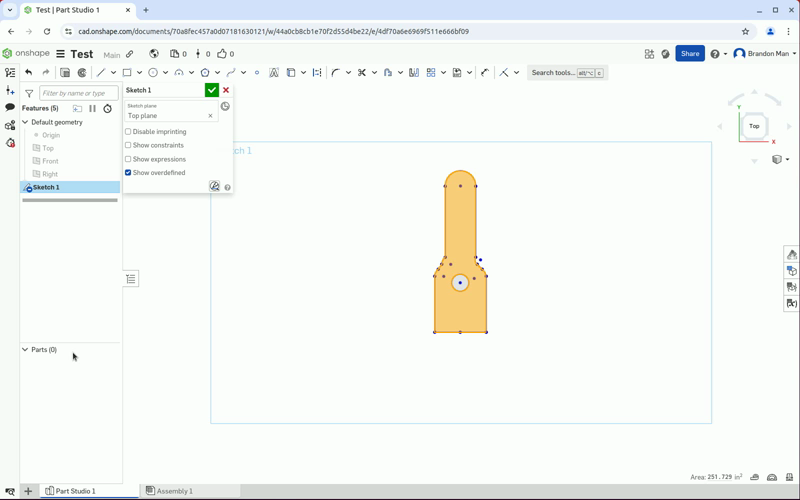
key(shift+e)
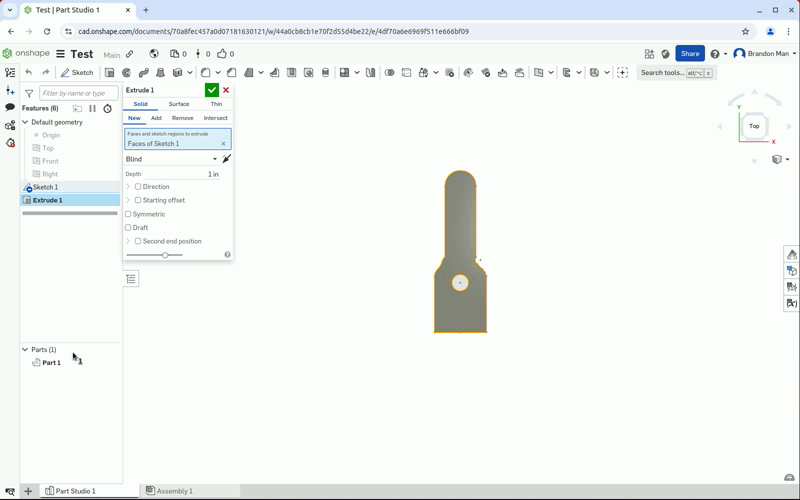
mouse_move(143, 106)
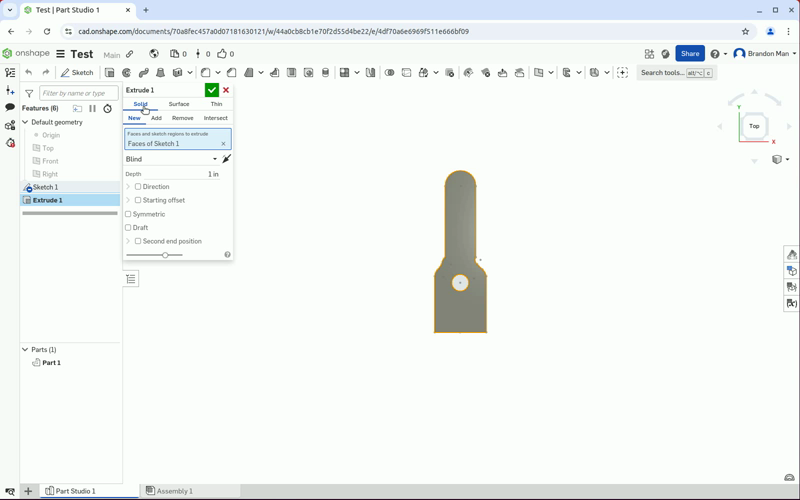
click(143, 106)
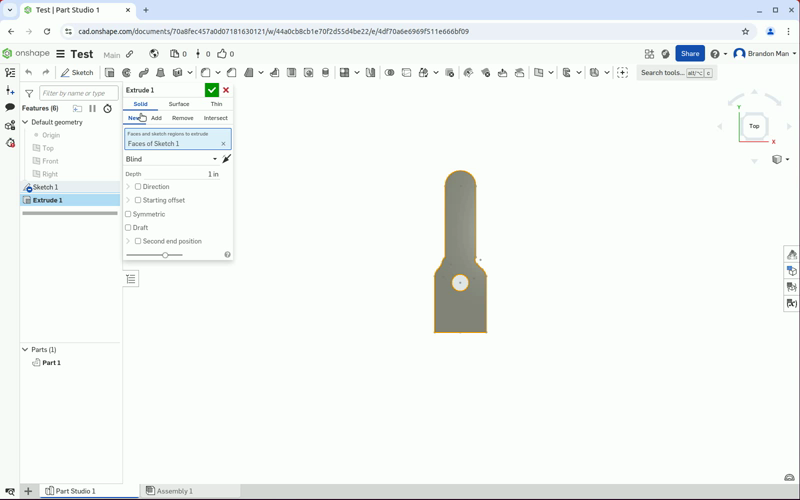
mouse_move(137, 120)
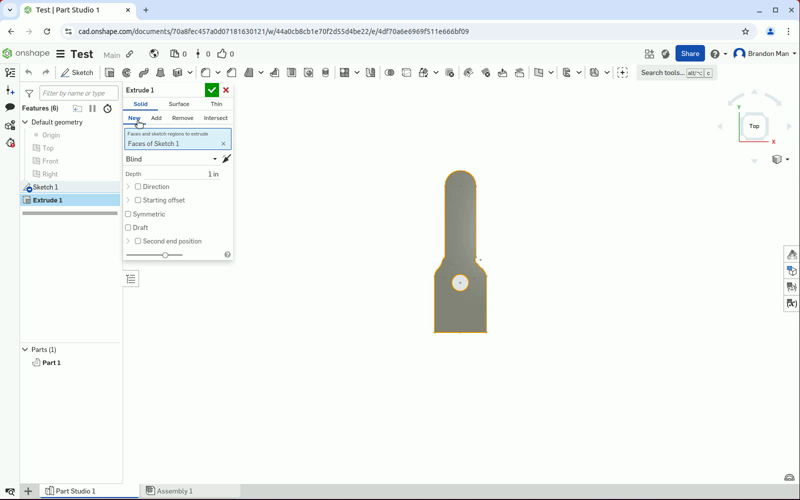
click(137, 120)
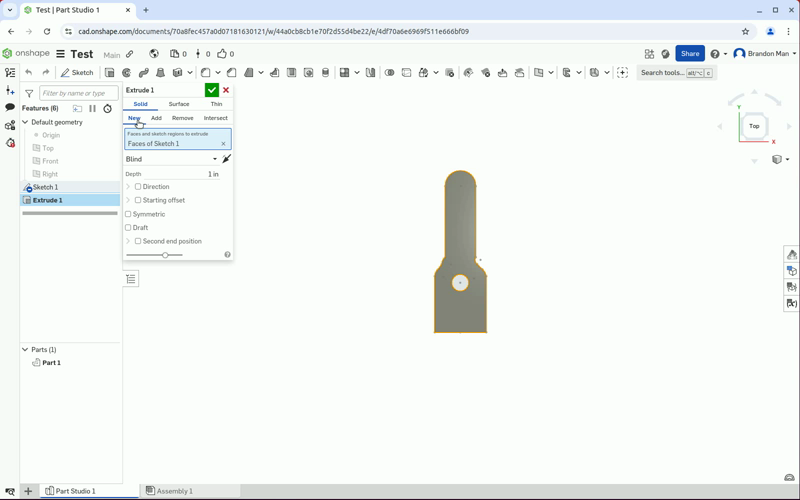
key(tab, 4)
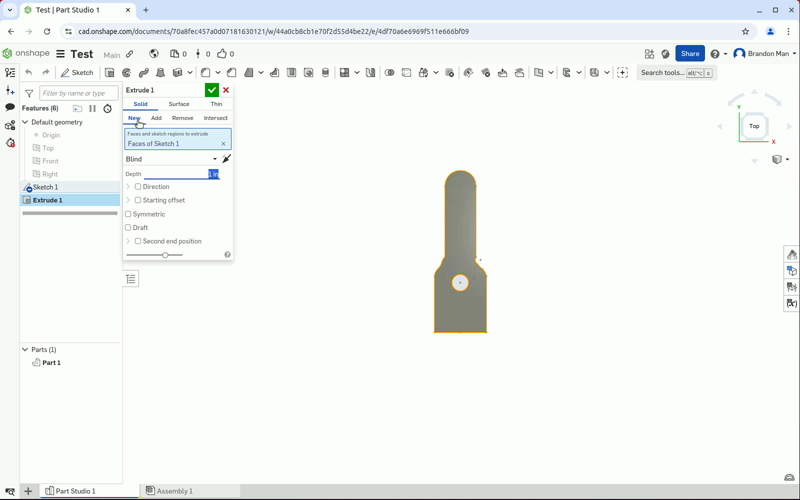
text(4.332)
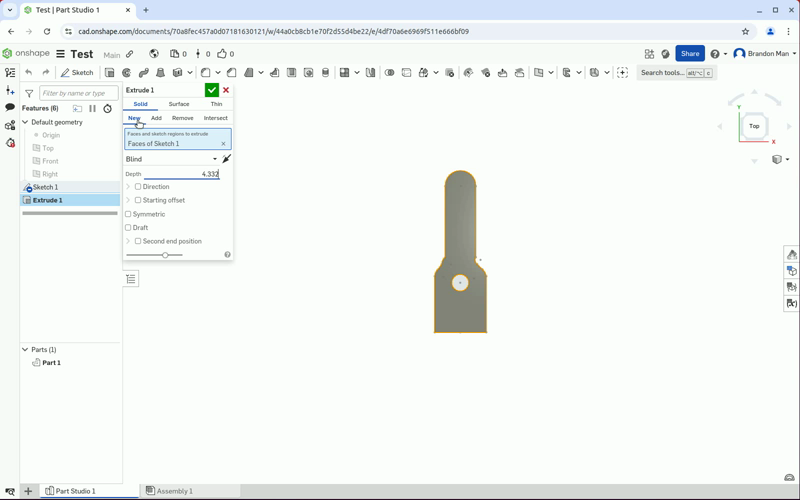
key(tab, 3)
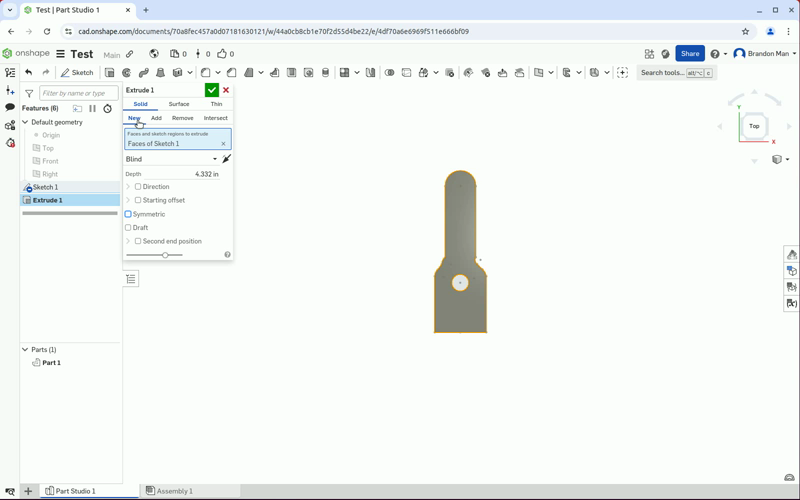
key(space)
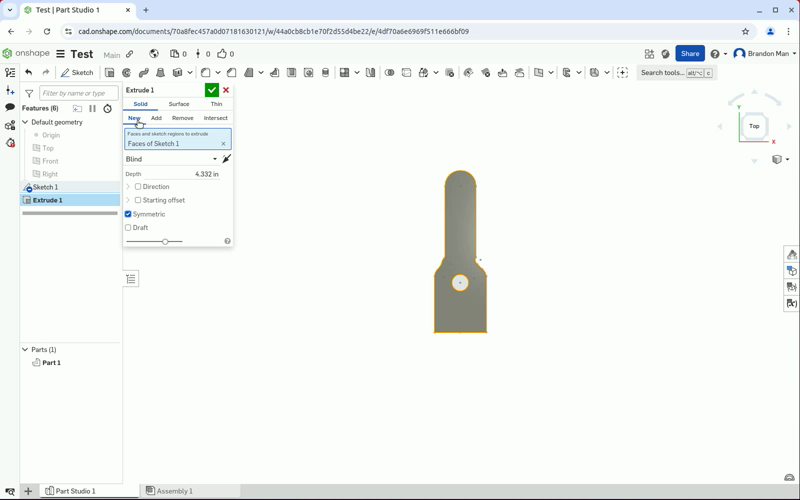
key(enter)
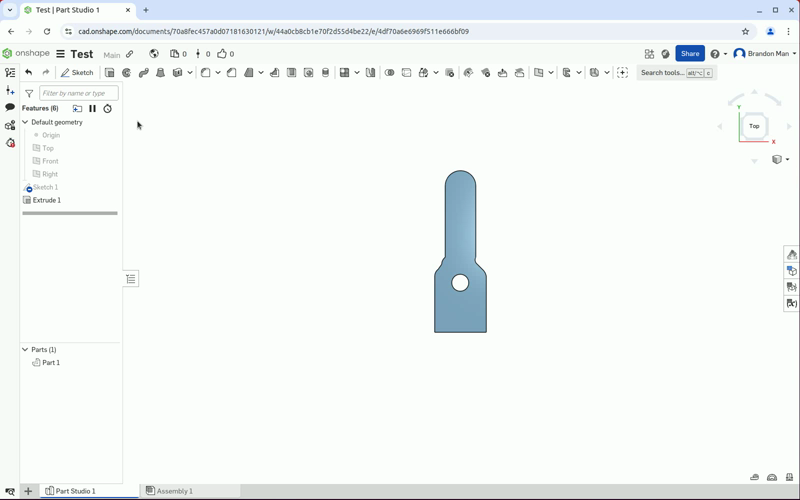
key(shift+h)
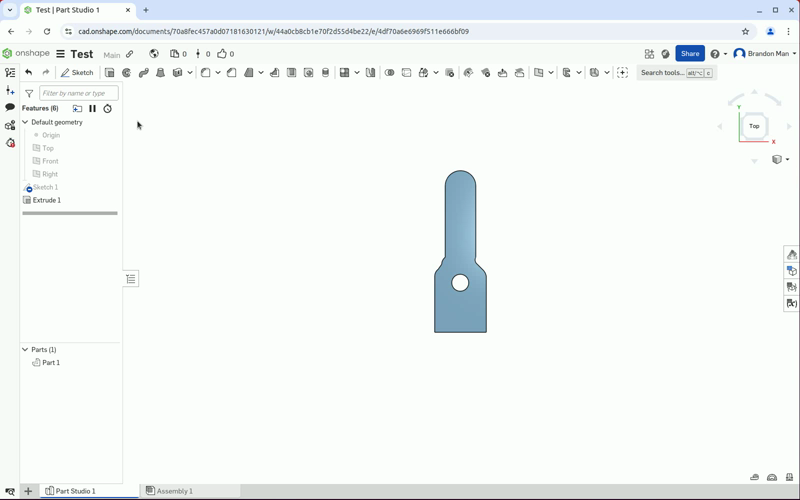
key(shift+h)
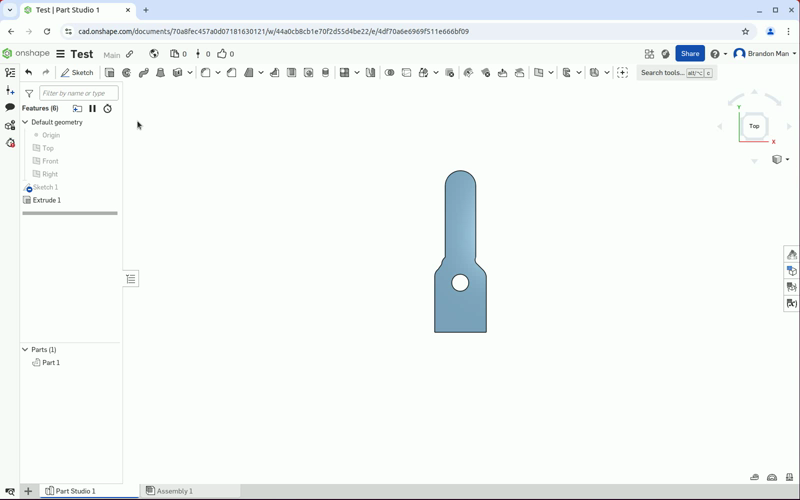
mouse_move(73, 189)
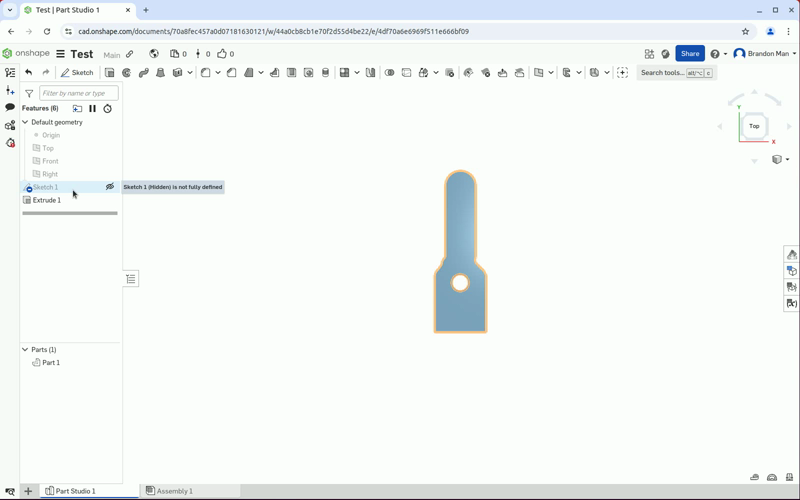
click(73, 189)
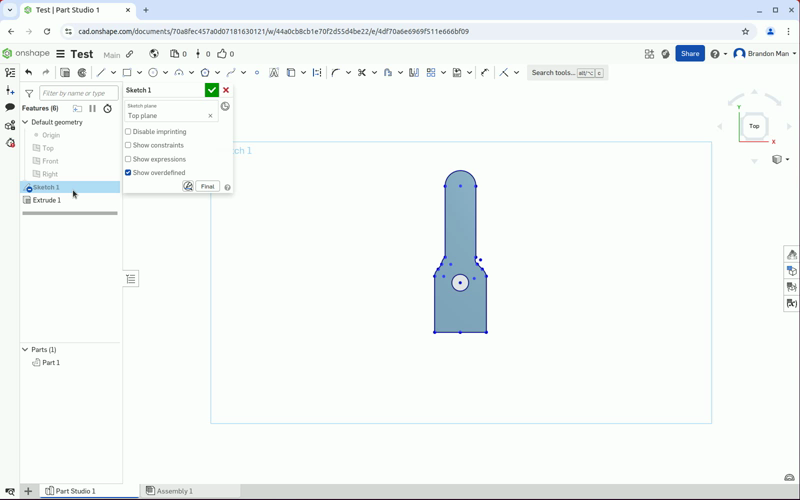
mouse_move(229, 92)
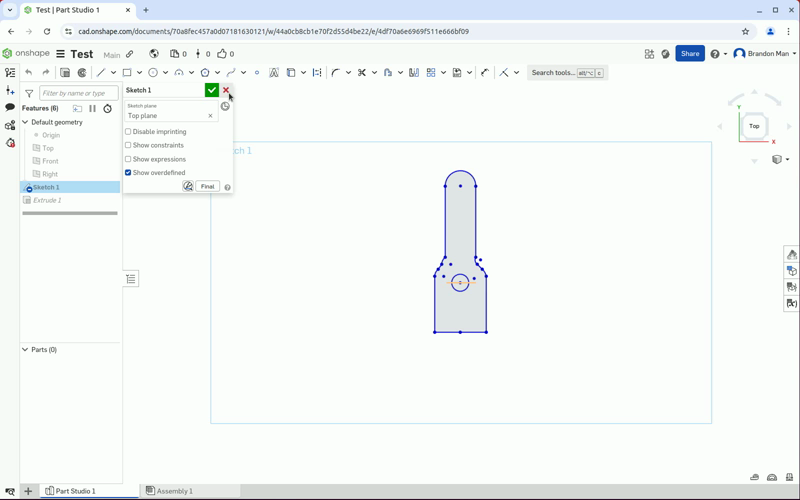
click(229, 92)
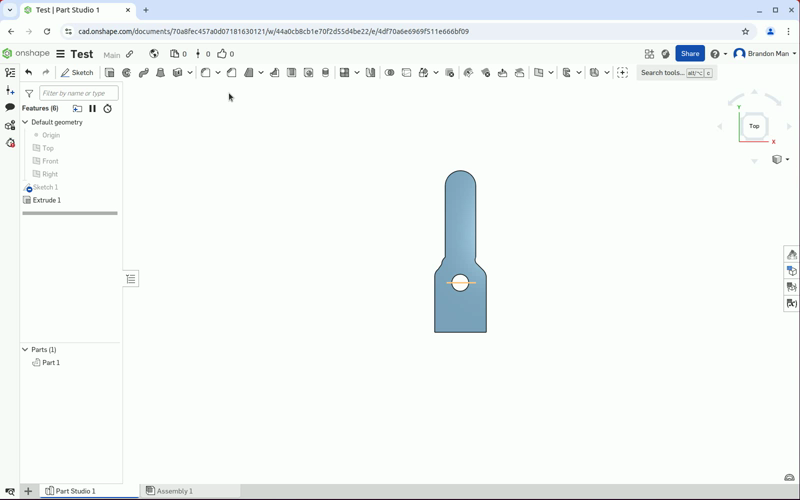
mouse_move(73, 352)
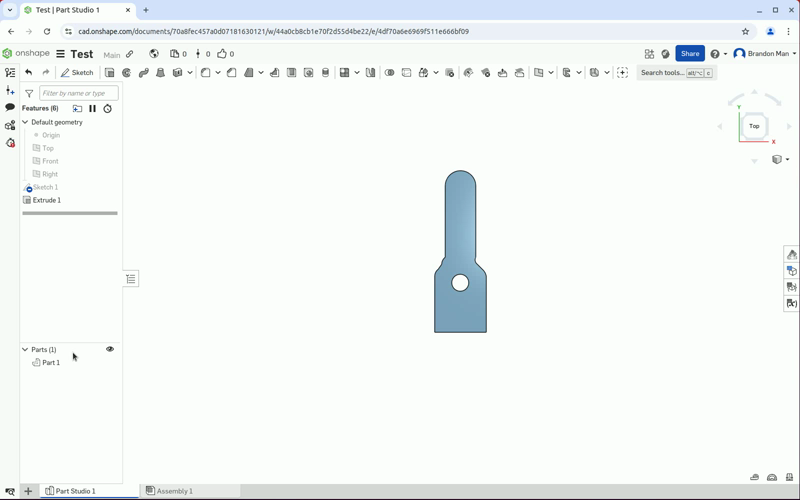
key(y)
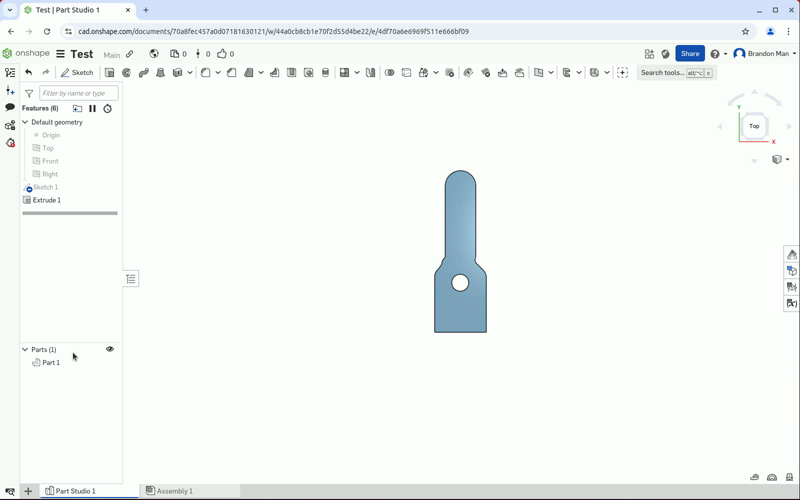
key(shift+p)
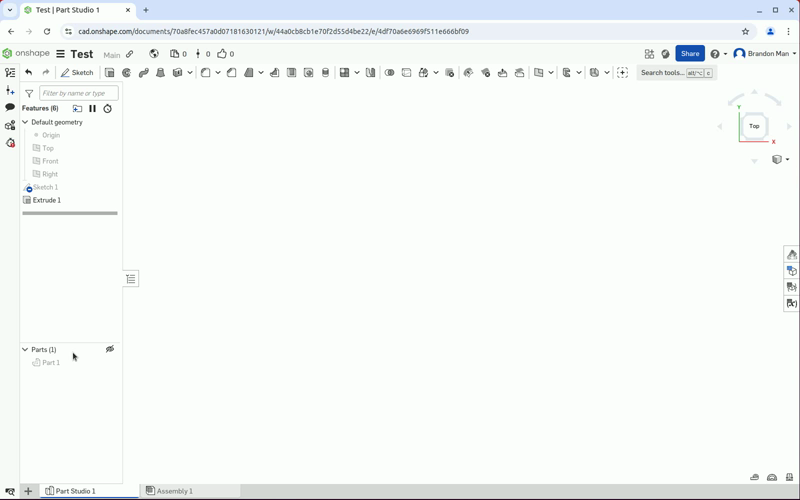
key(space)
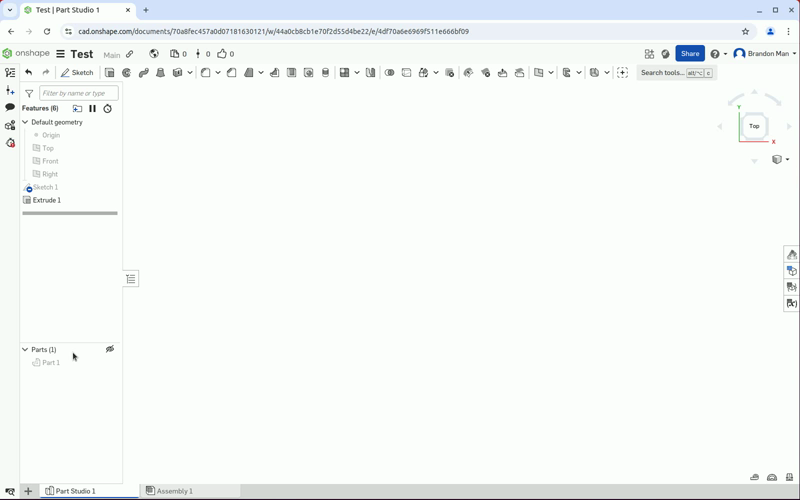
key_down(shift)
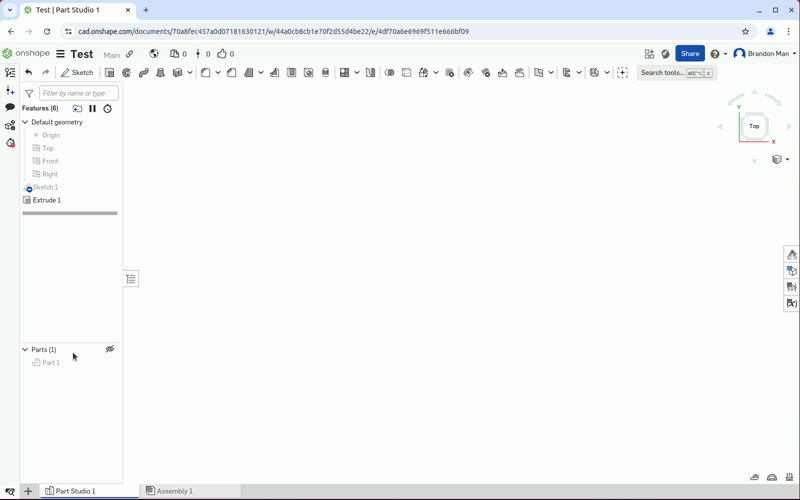
key(up)
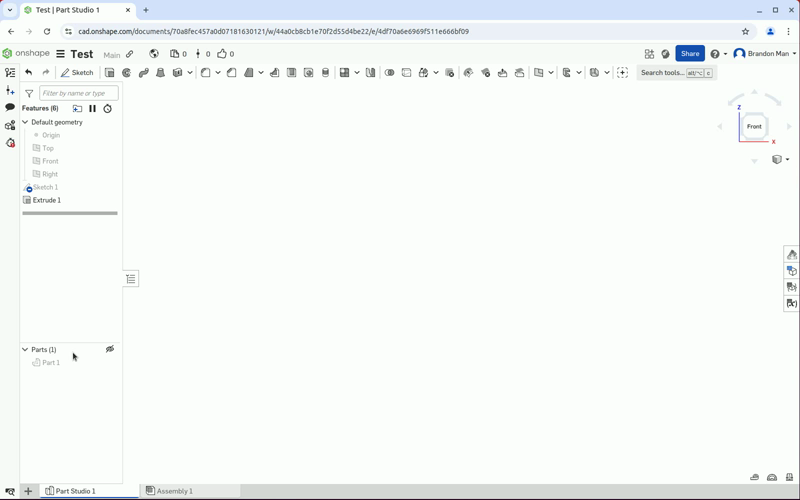
key_up(shift)
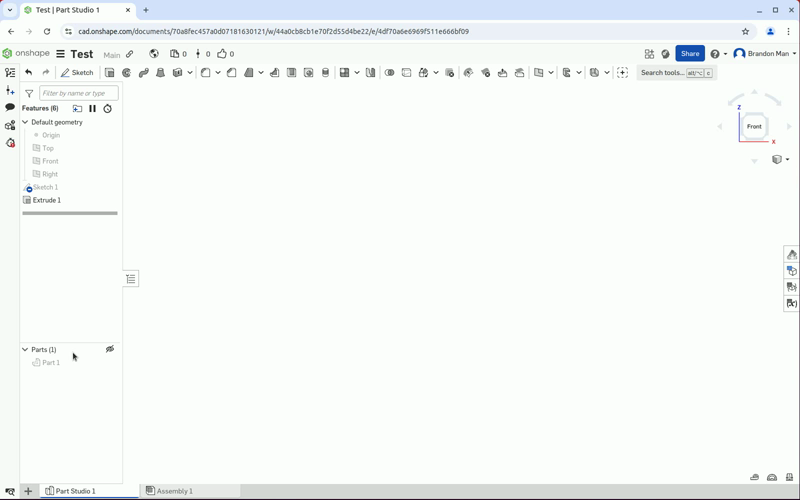
mouse_move(73, 352)
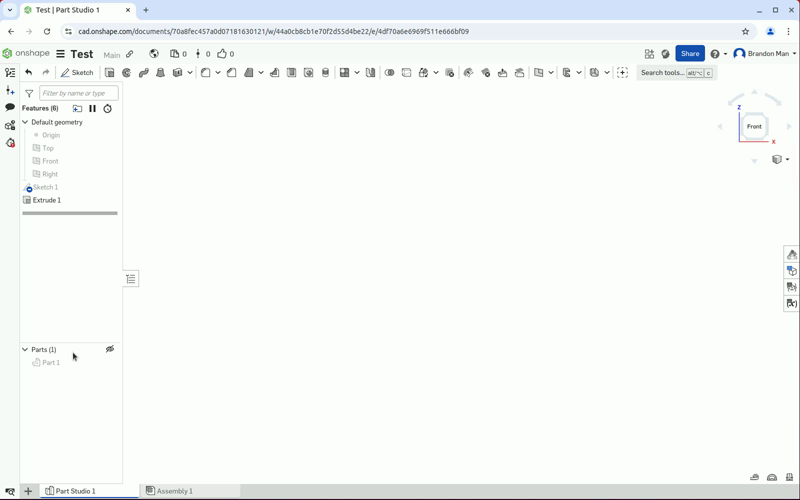
key(shift+y)
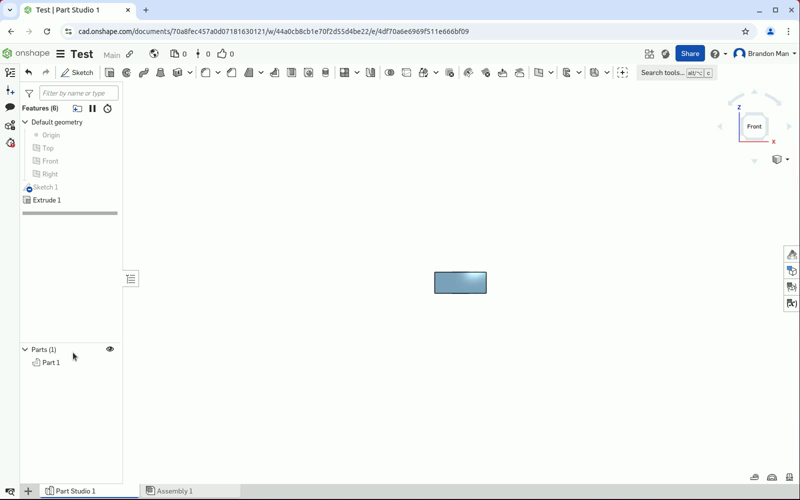
mouse_move(541, 75)
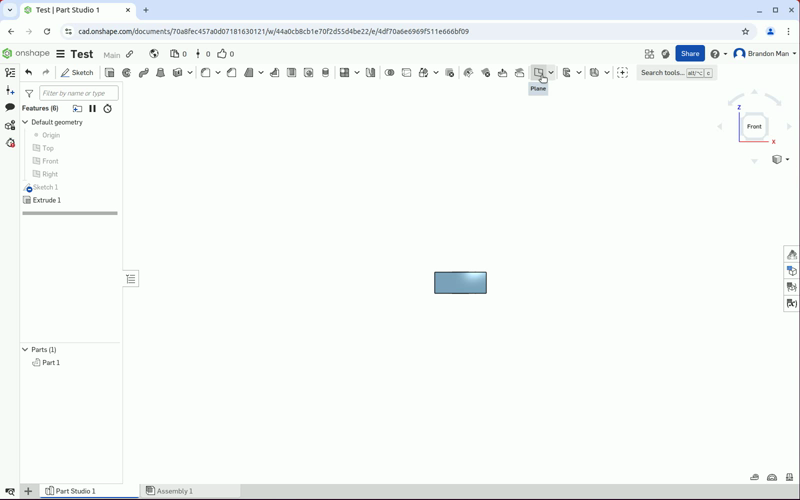
click(541, 75)
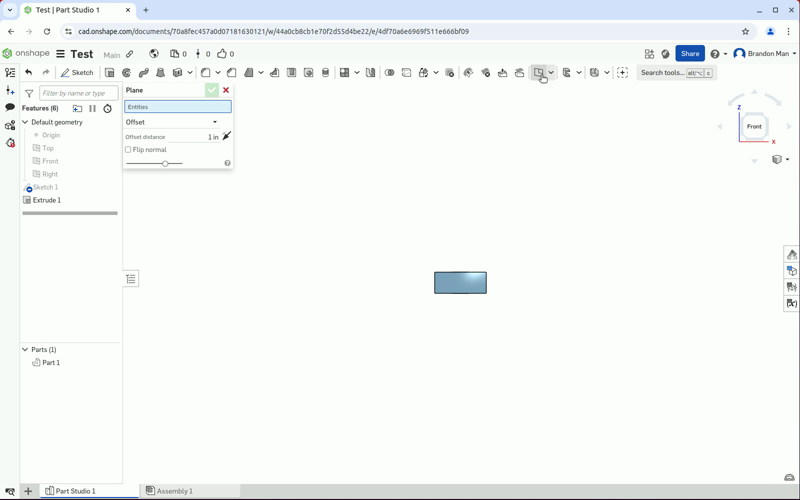
mouse_move(73, 163)
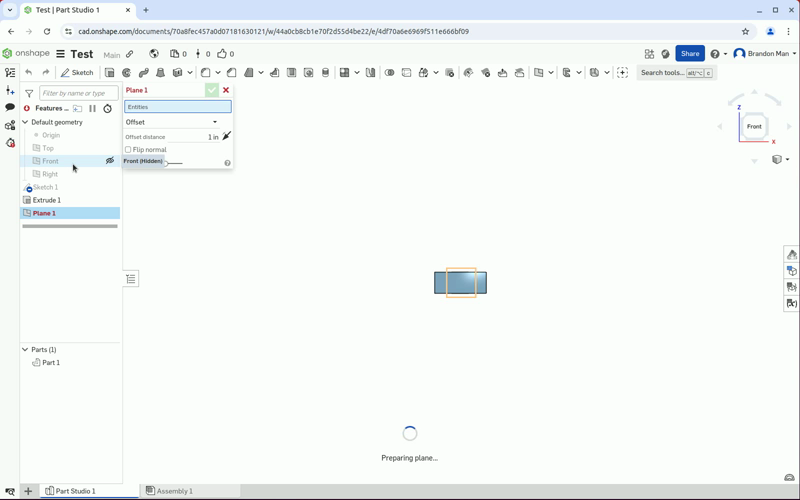
click(73, 163)
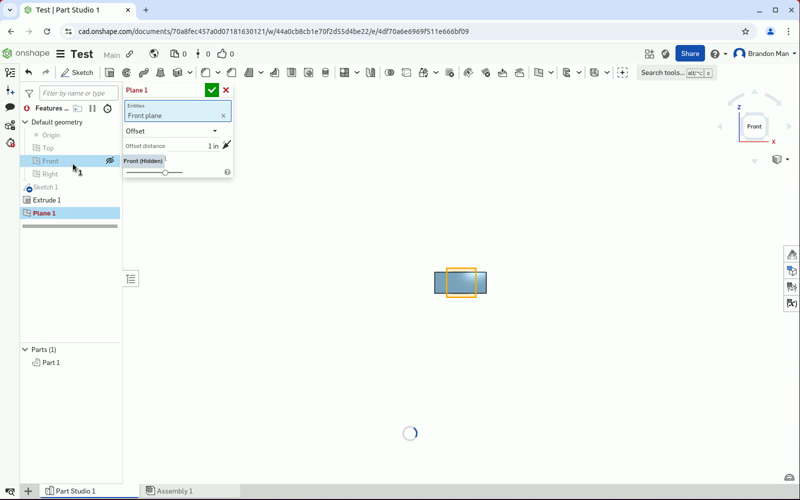
key(tab, 2)
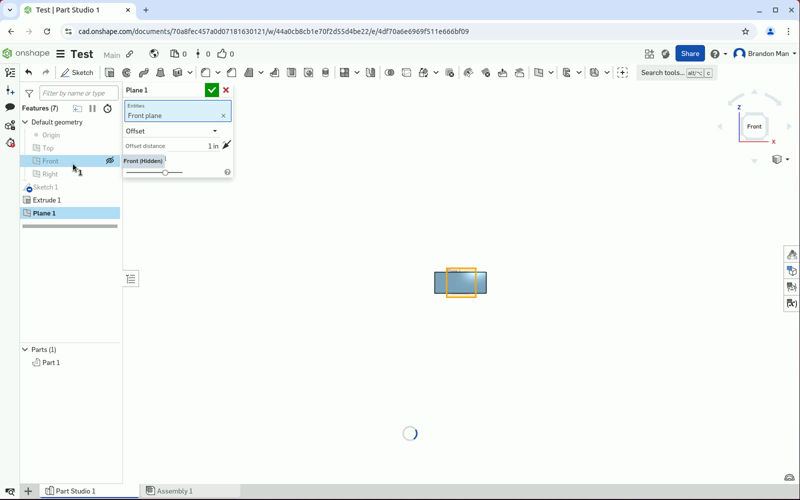
text(10.106)
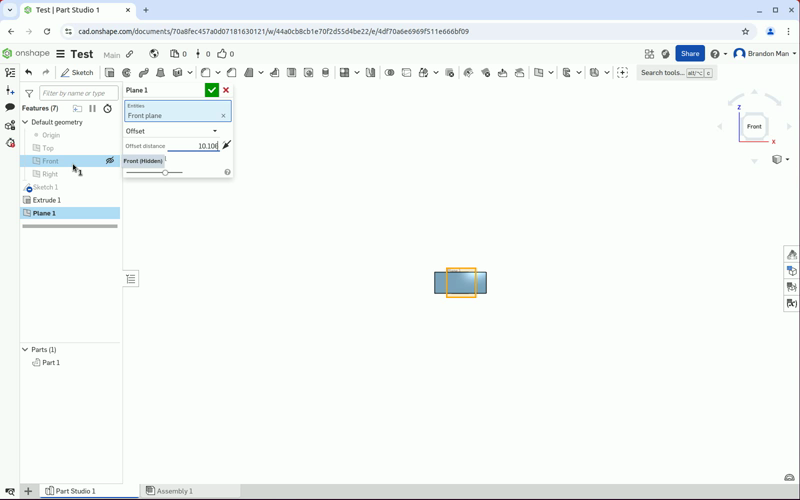
key(enter, 2)
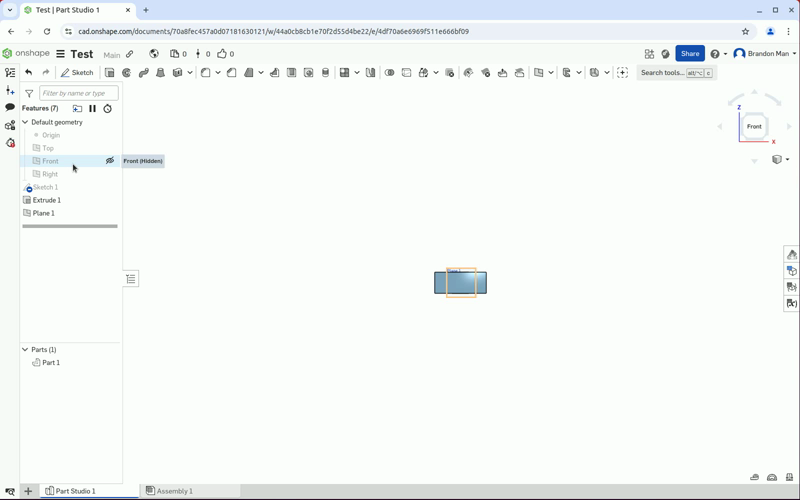
key(shift+s)
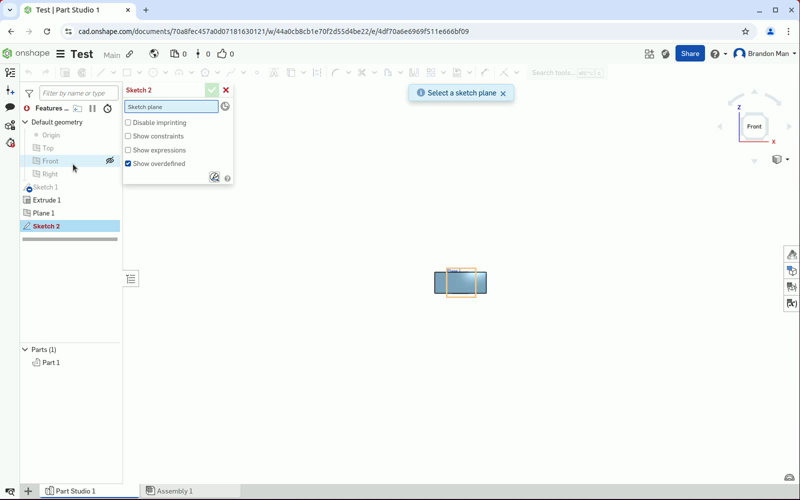
mouse_move(73, 215)
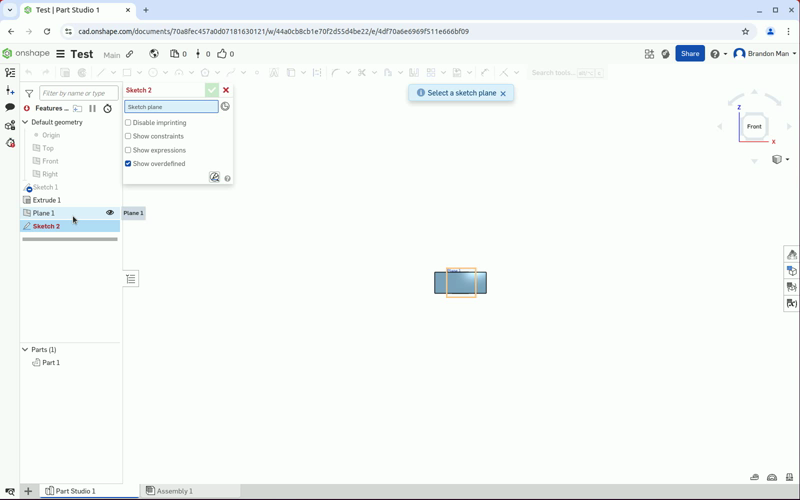
click(73, 215)
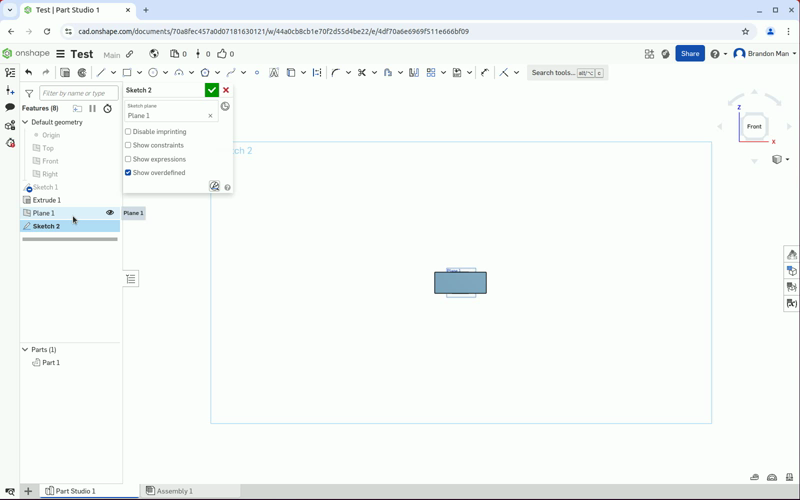
mouse_move(73, 352)
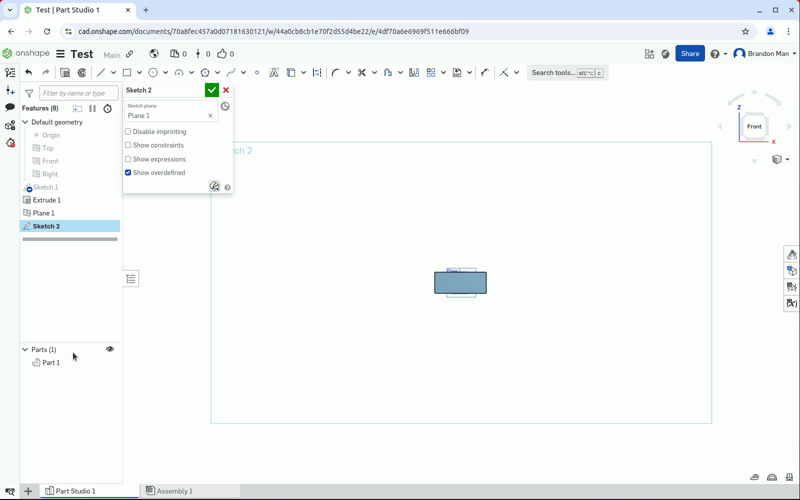
key(y)
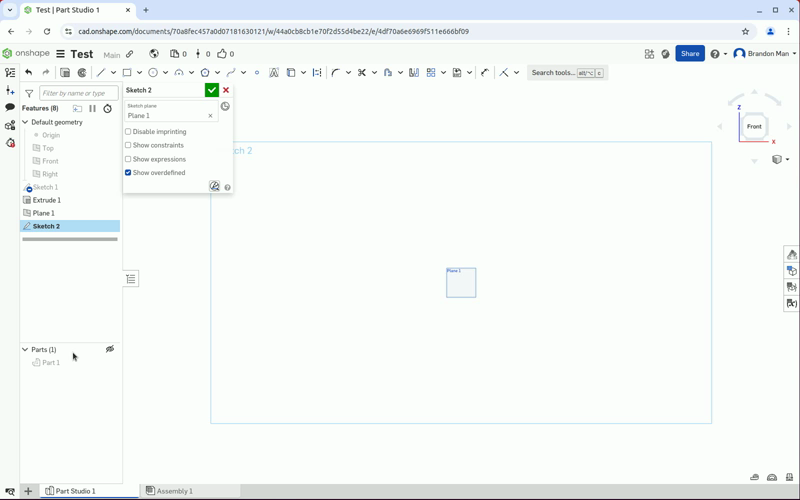
key(c)
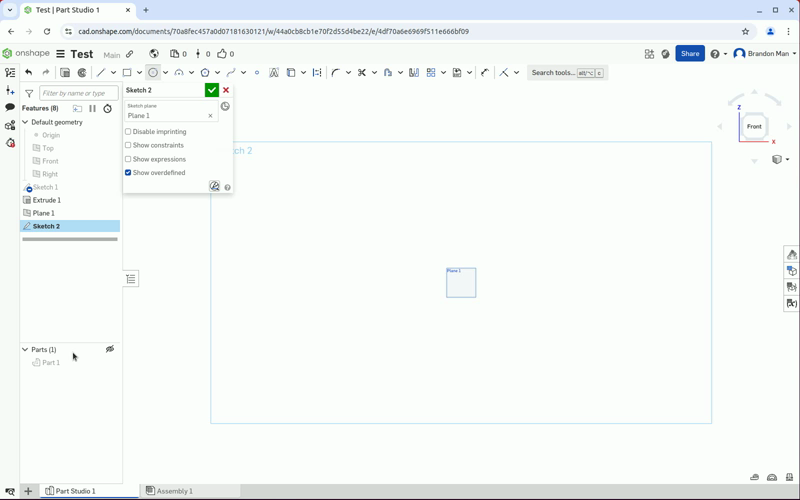
key_down(shift)
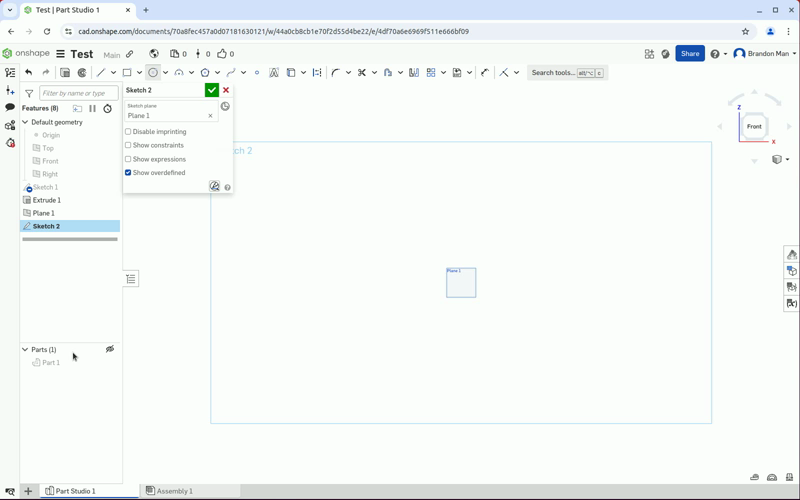
mouse_move(461, 282)
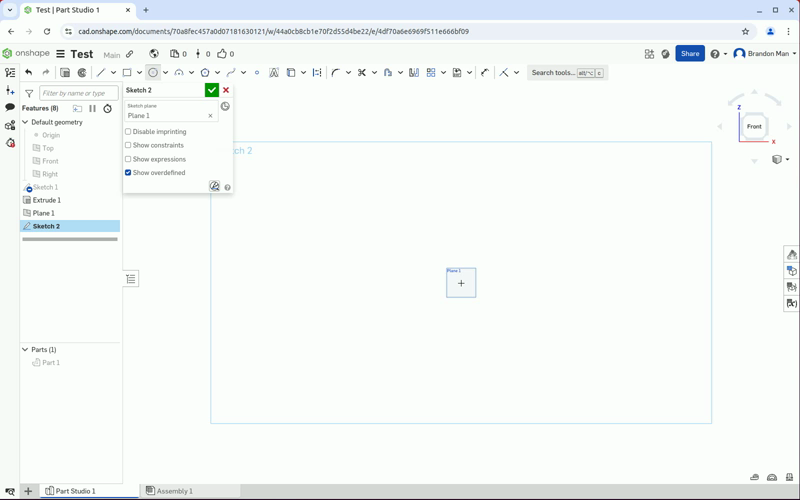
click(461, 282)
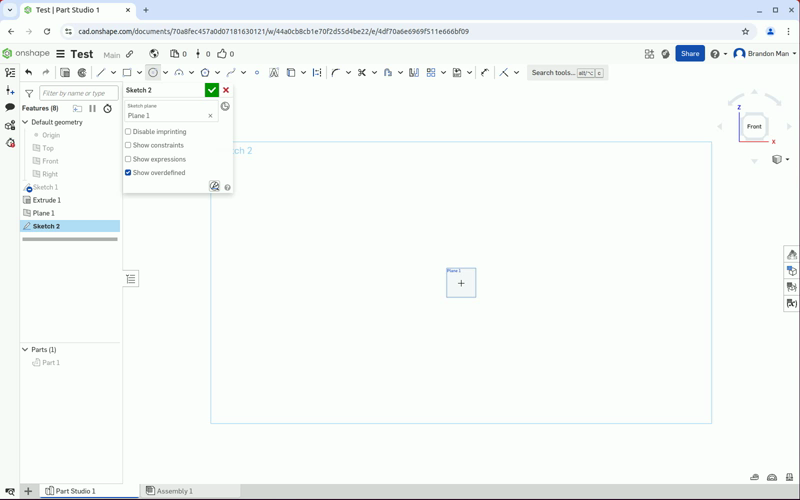
key_up(shift)
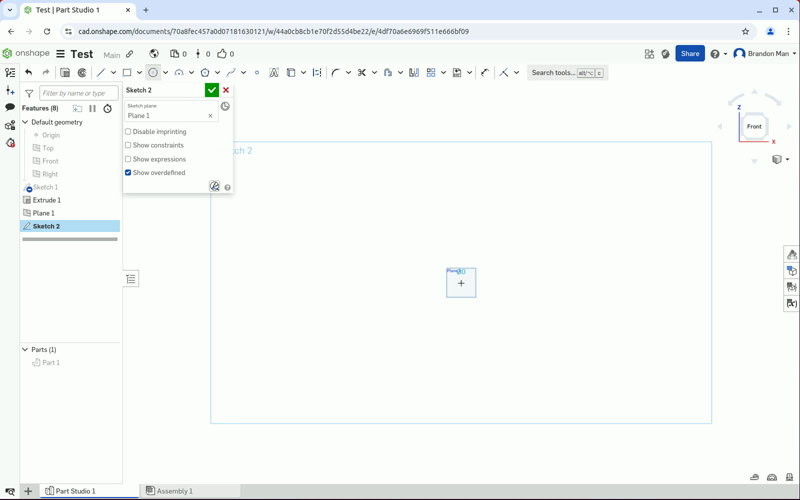
mouse_move(464, 282)
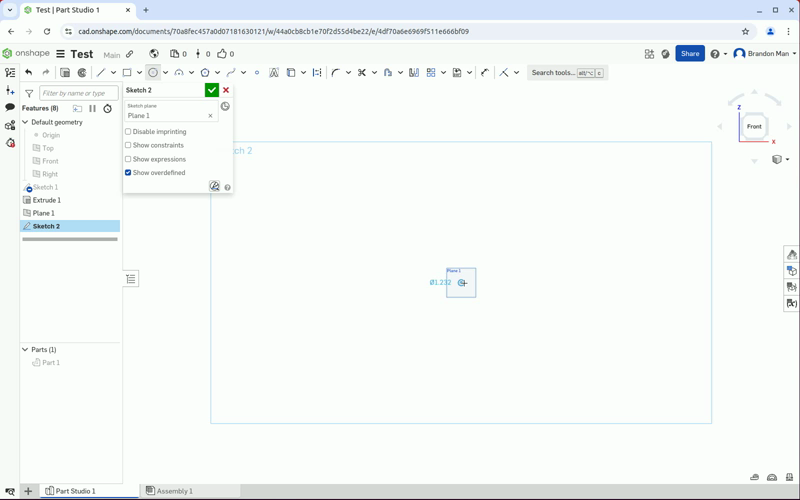
click(464, 282)
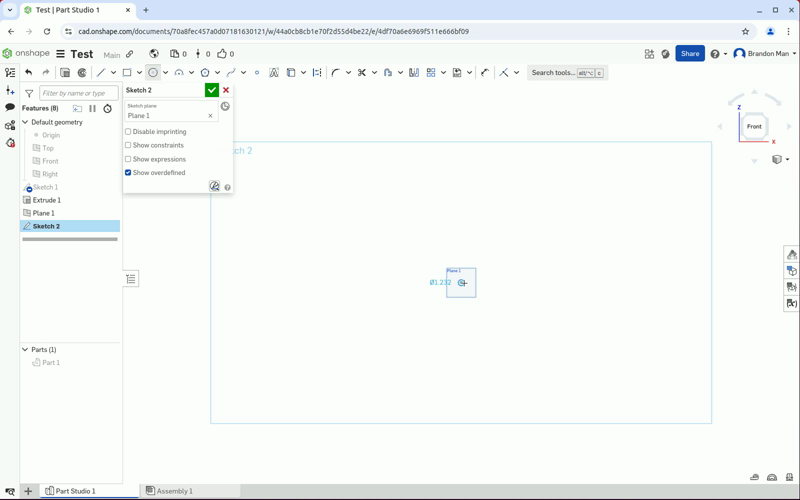
key(esc)
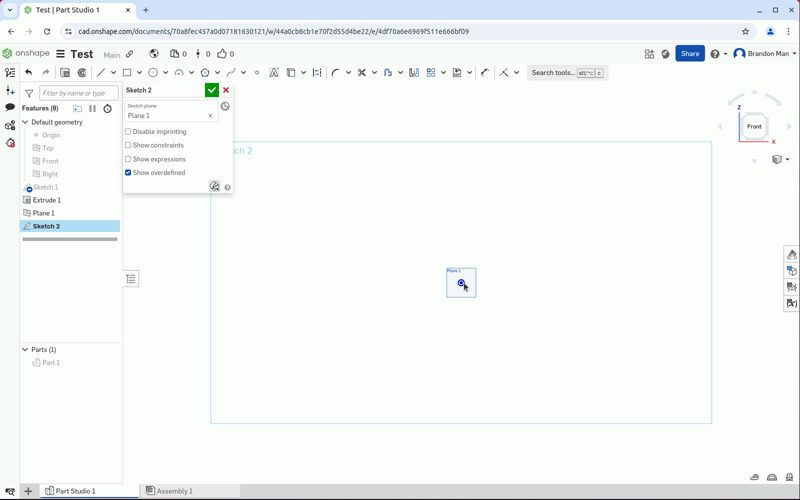
mouse_move(460, 284)
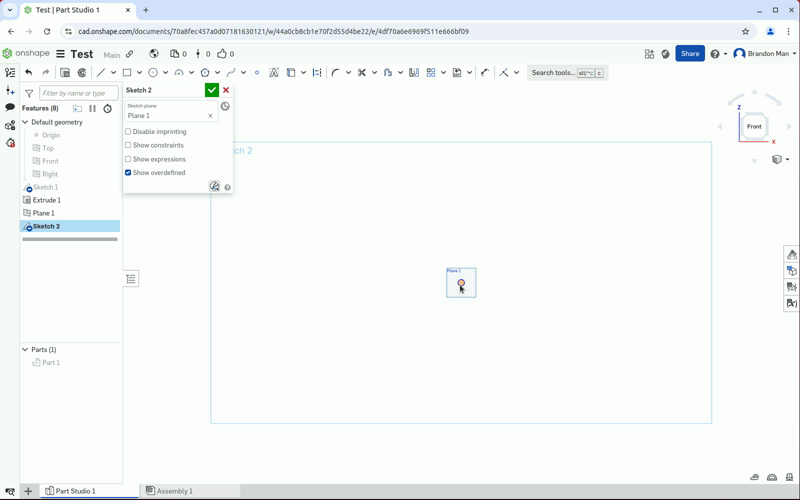
scroll(6)
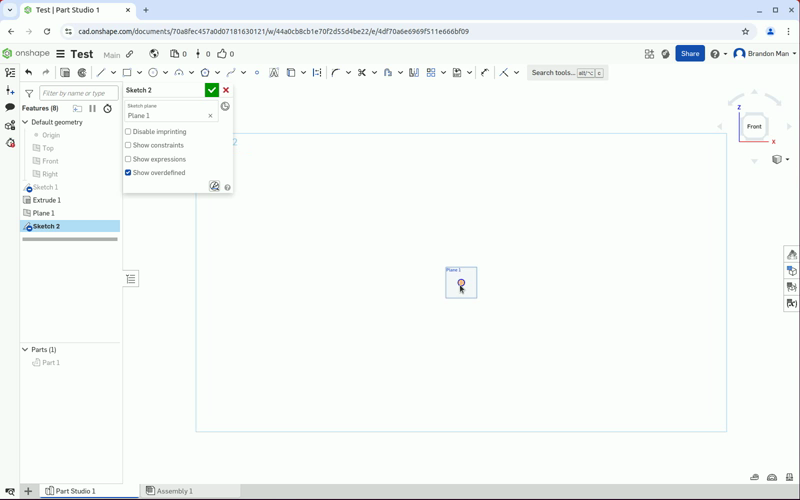
scroll(6)
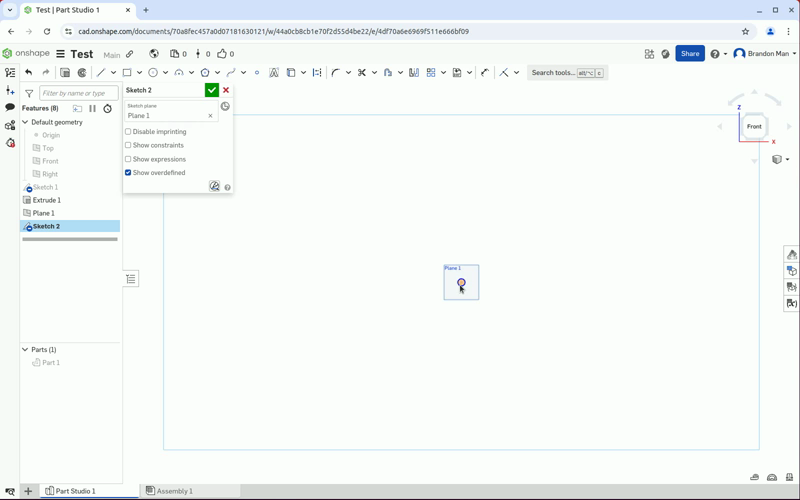
scroll(6)
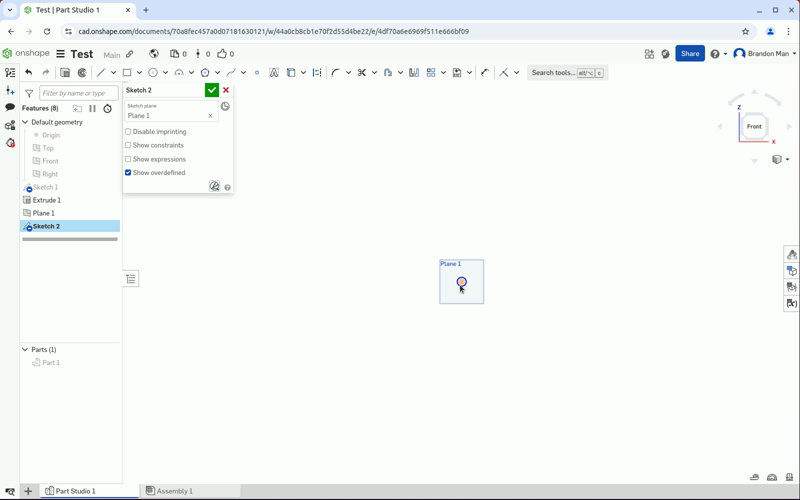
scroll(6)
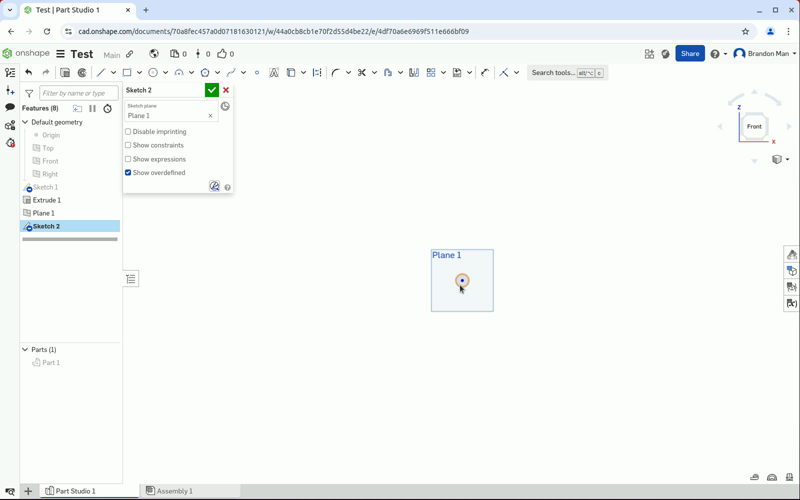
scroll(6)
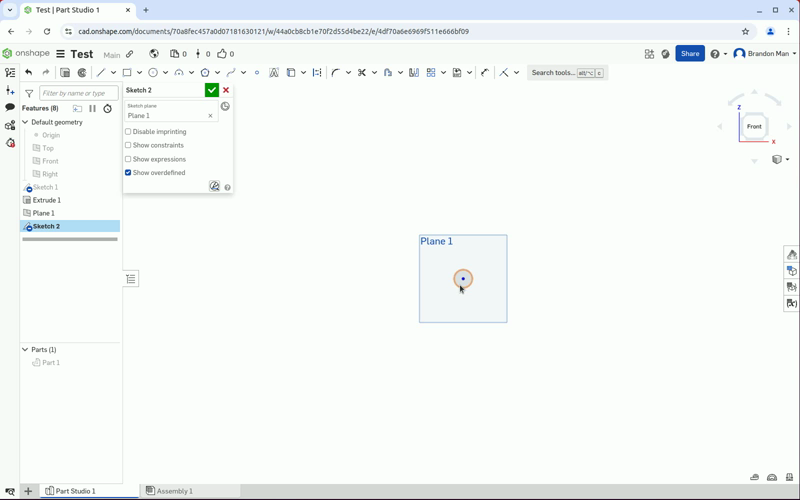
scroll(6)
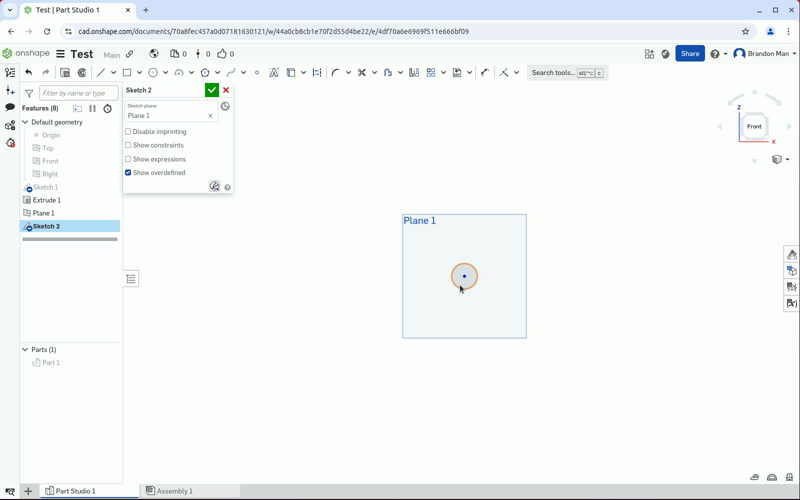
scroll(6)
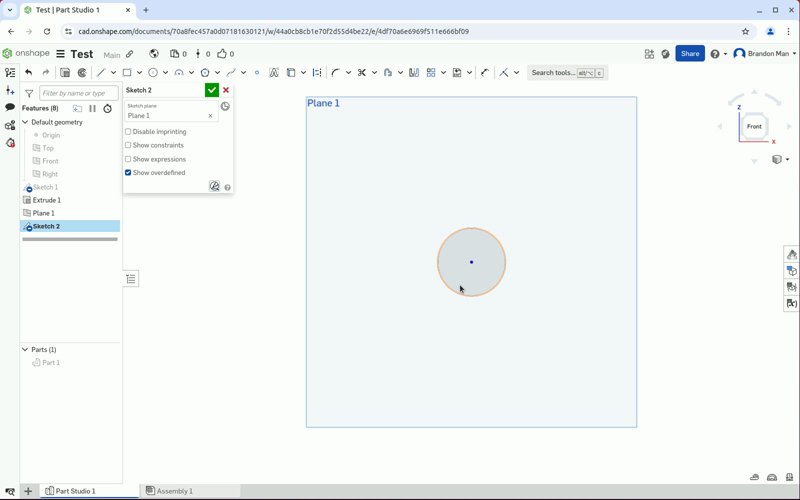
click(460, 284)
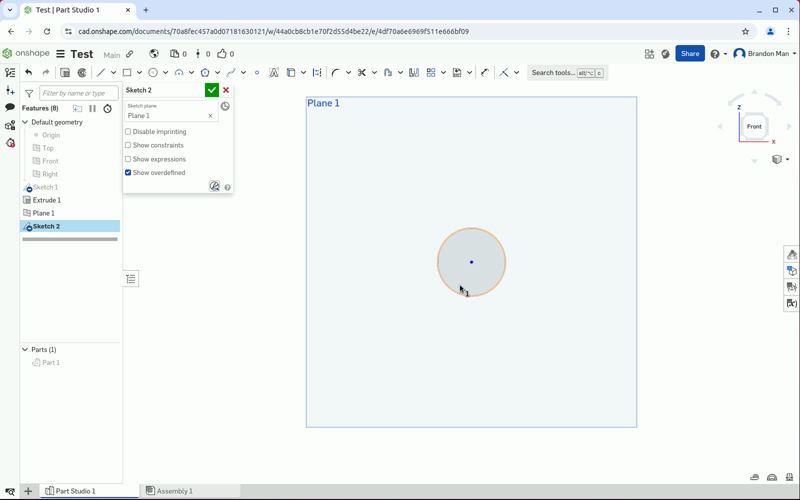
scroll(-6)
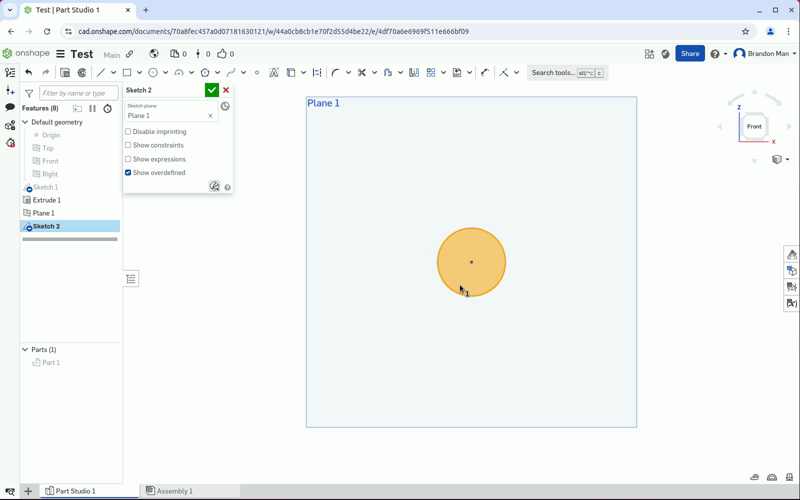
scroll(-6)
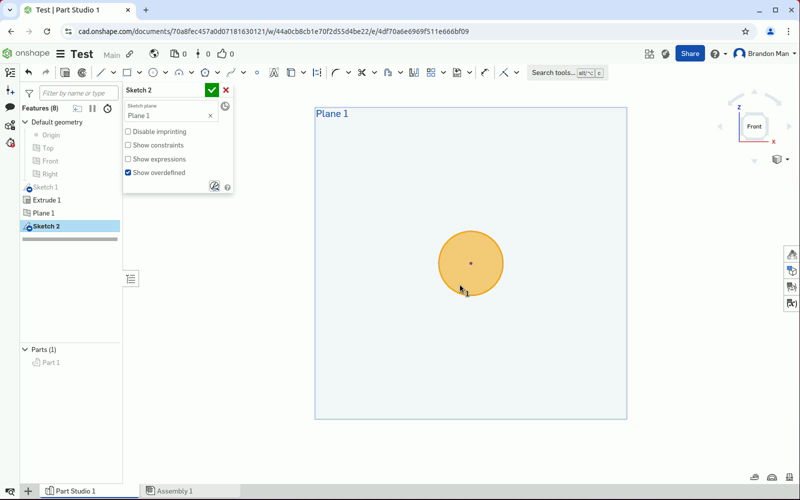
scroll(-6)
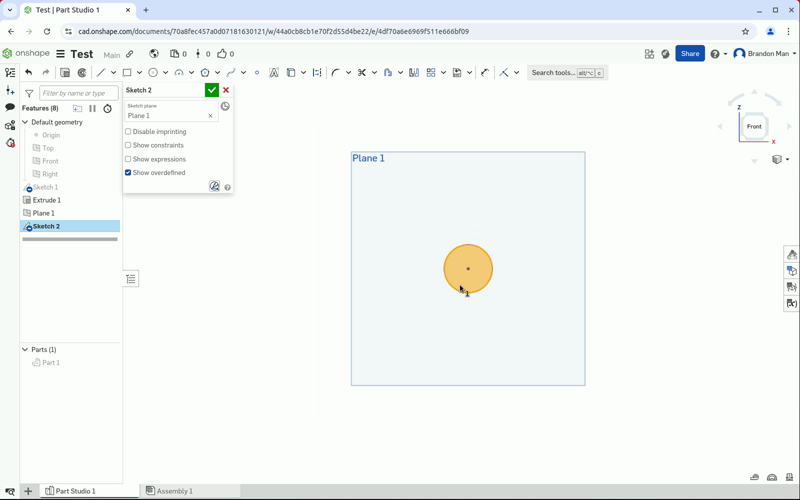
scroll(-6)
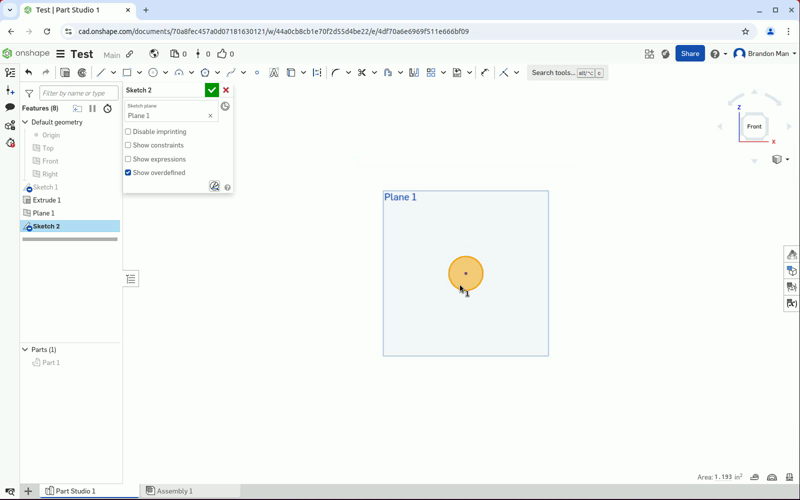
scroll(-6)
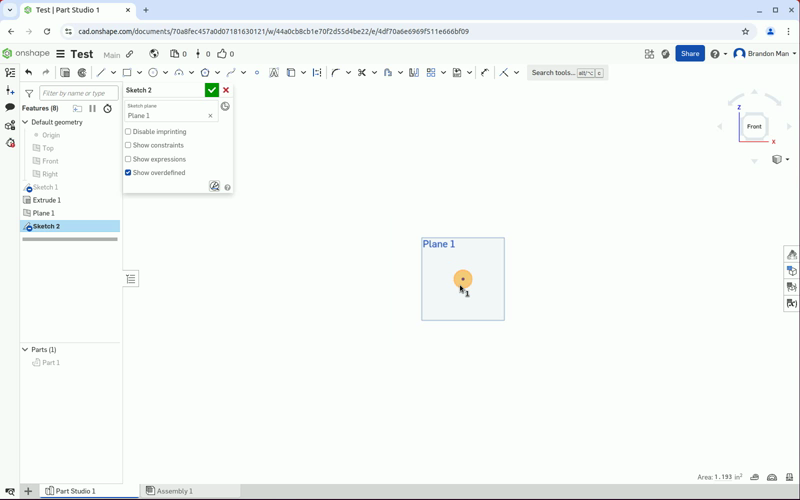
scroll(-6)
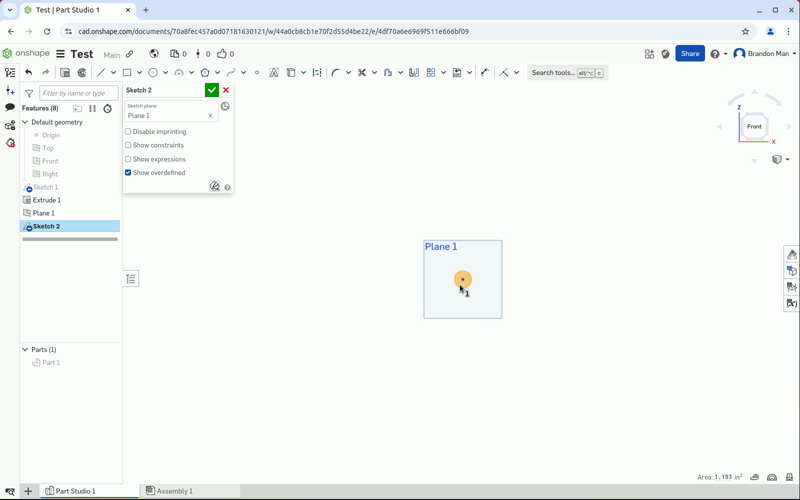
scroll(-6)
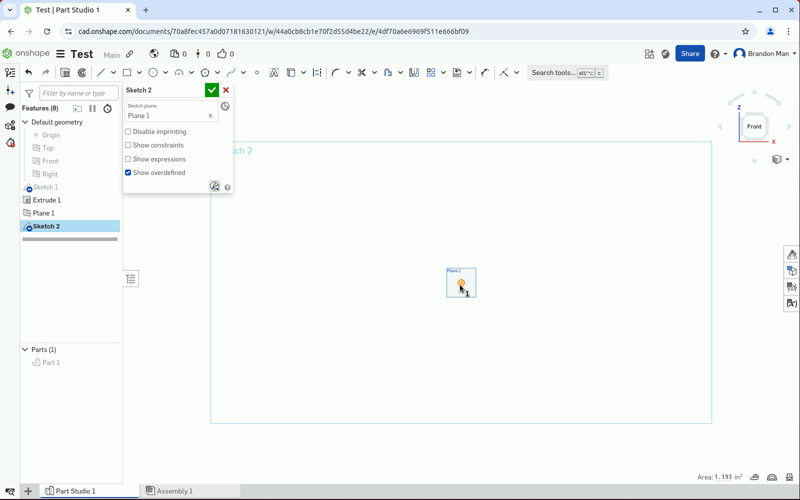
mouse_move(73, 352)
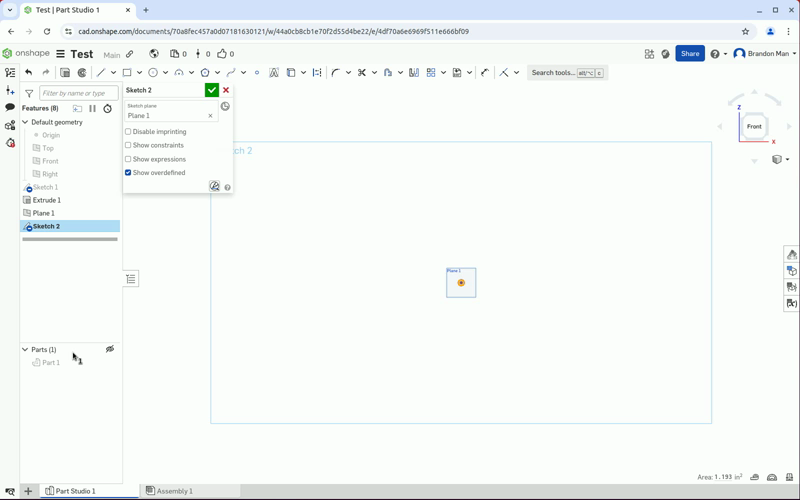
key(shift+y)
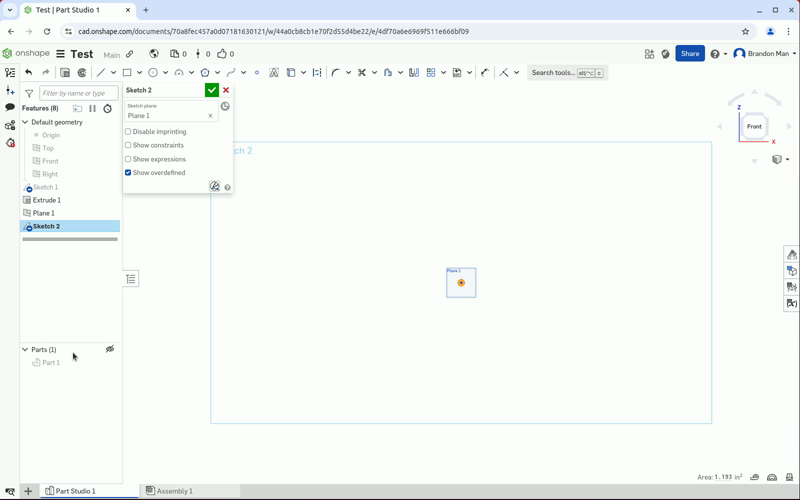
key(shift+e)
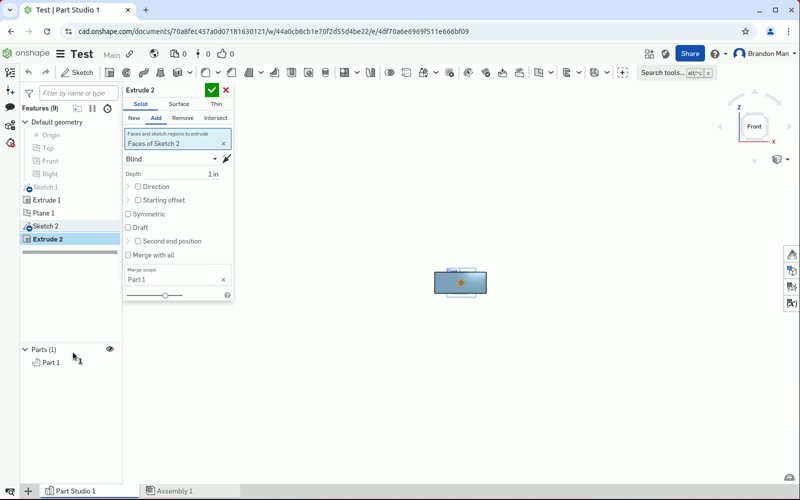
mouse_move(143, 106)
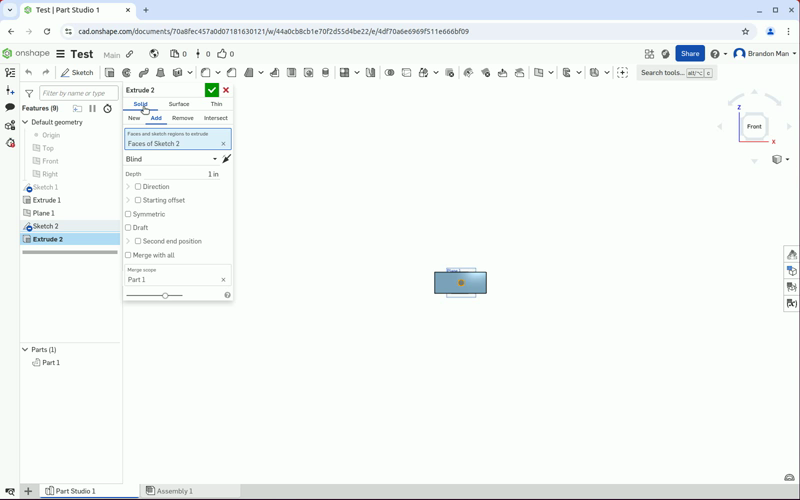
click(143, 106)
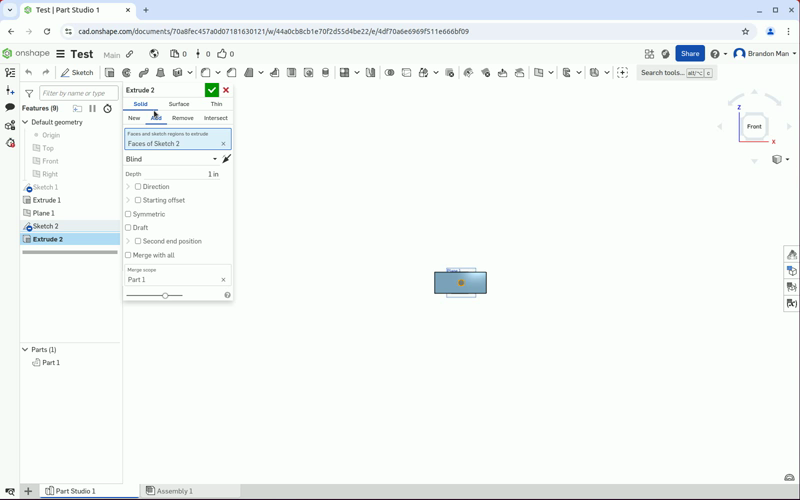
mouse_move(186, 120)
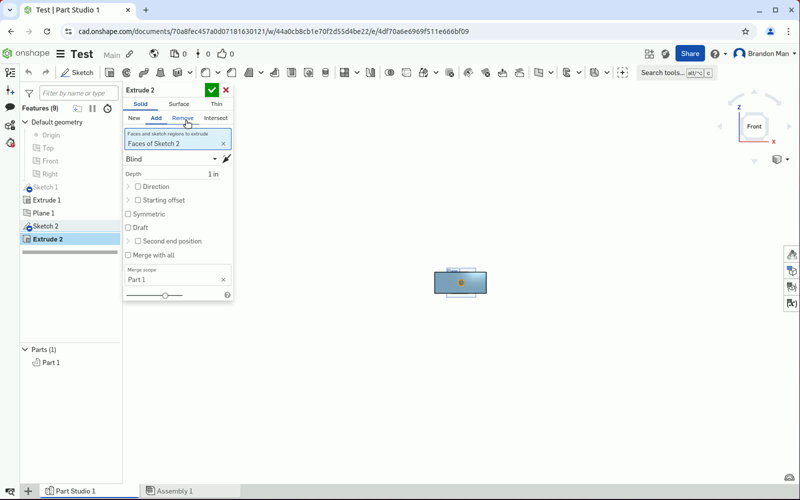
click(186, 120)
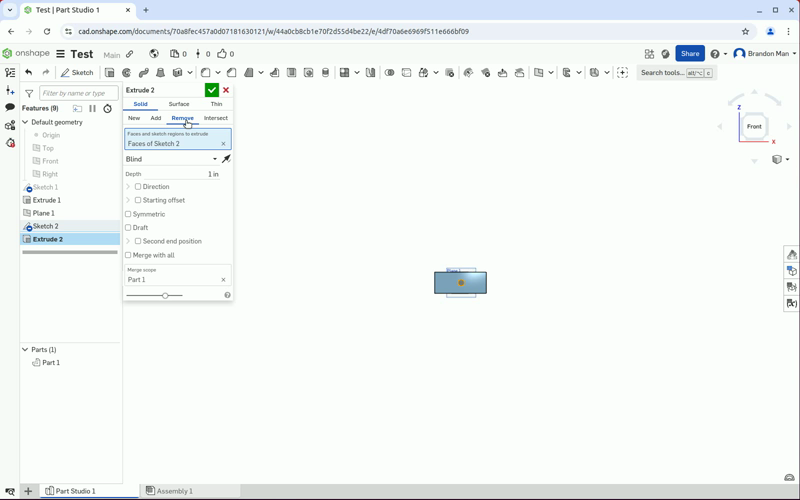
key(tab, 4)
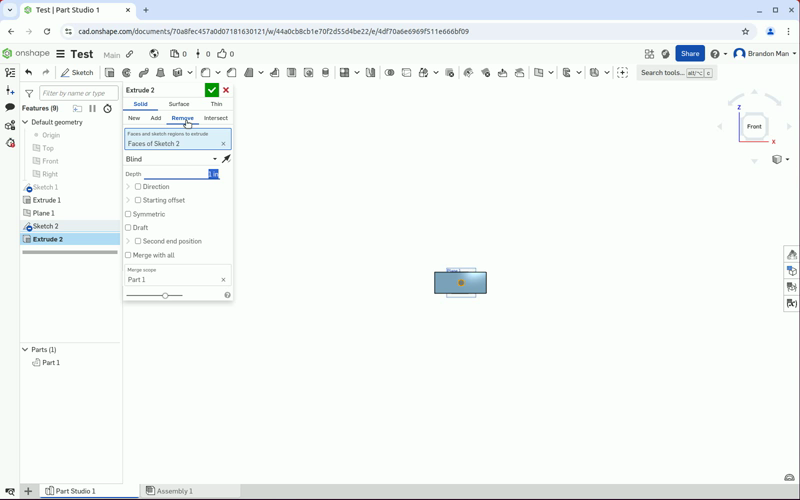
text(4.092)
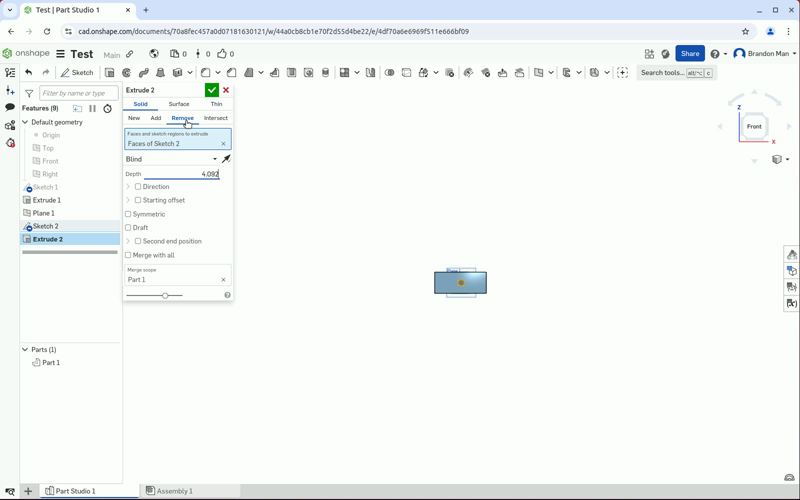
key(tab, 6)
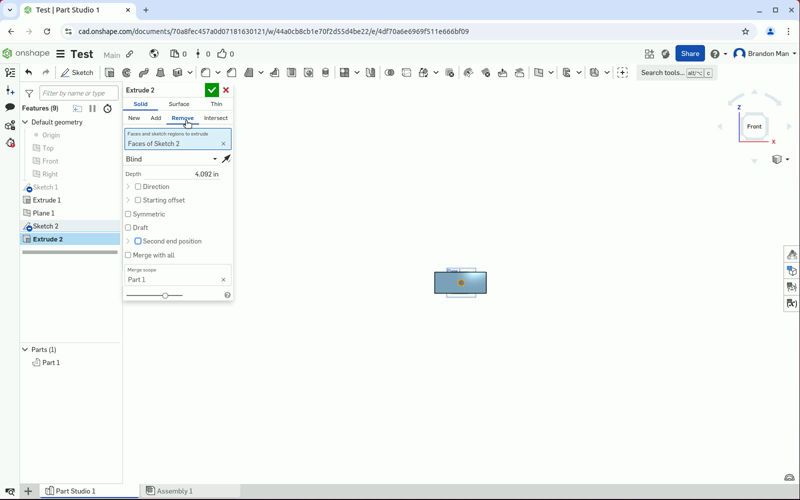
key(space)
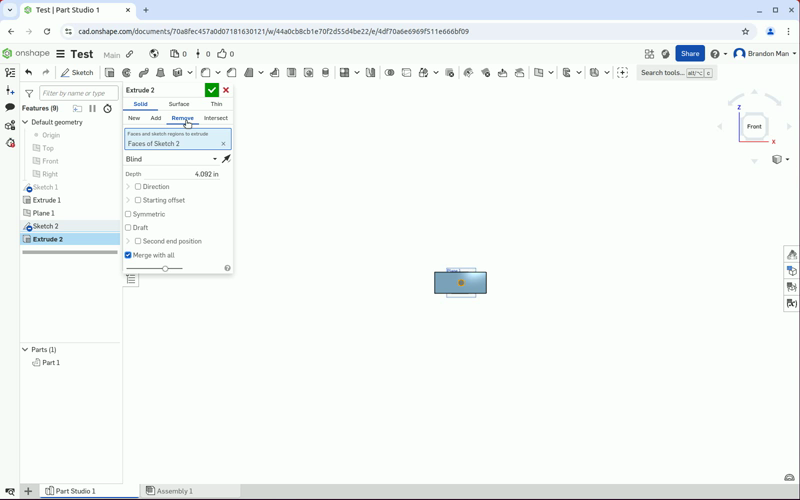
key(enter)
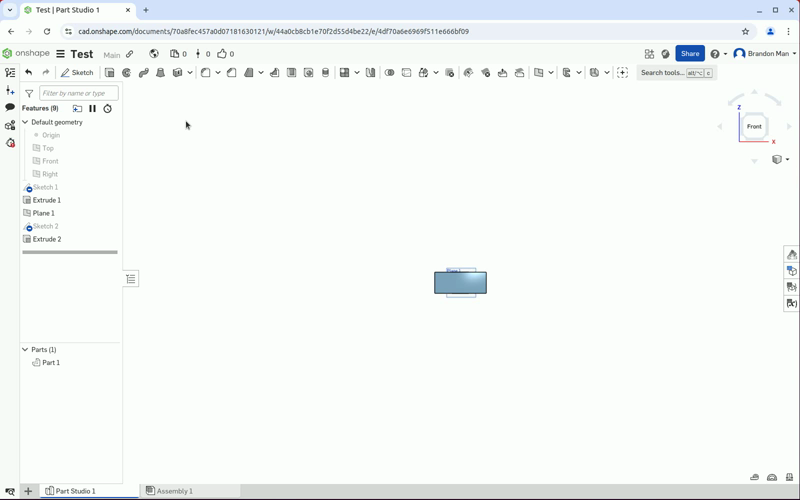
key(shift+h)
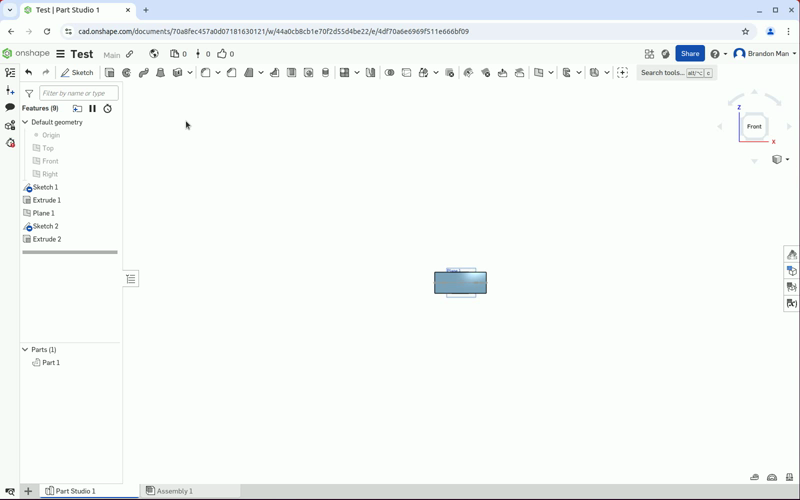
key(shift+h)
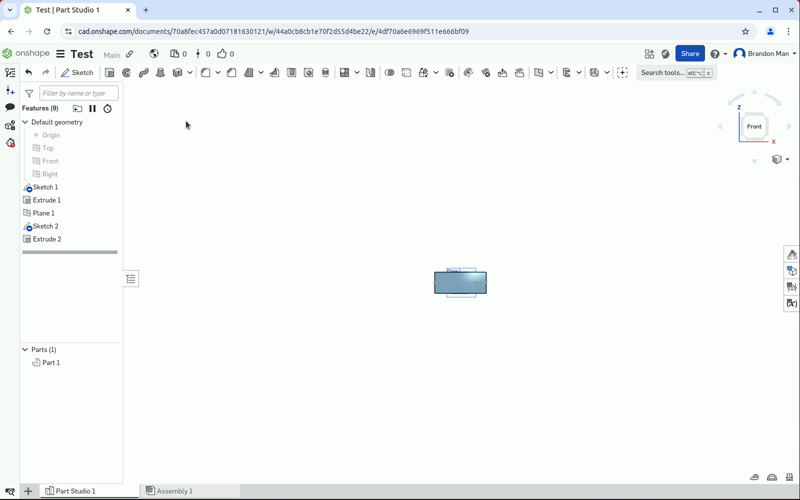
key(shift+7)
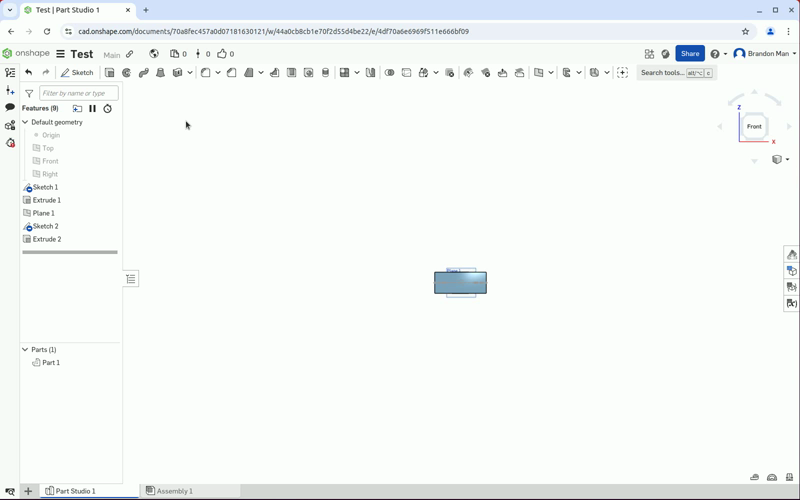
key(left, 2)
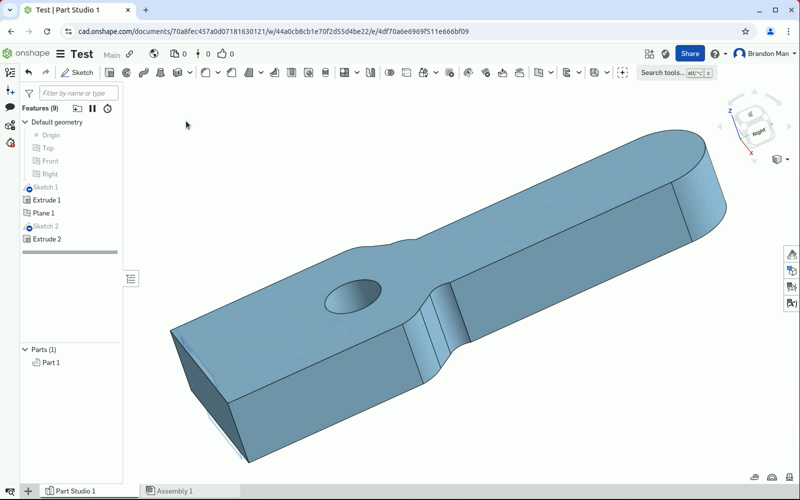
key(down, 2)
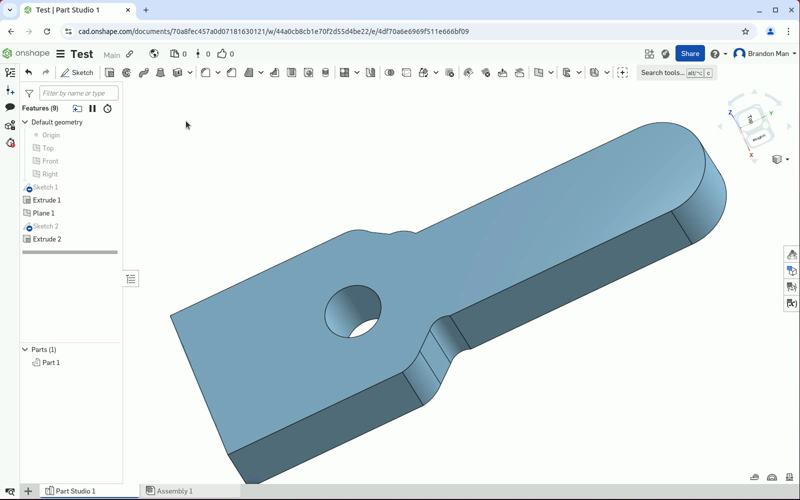
key(up, 2)
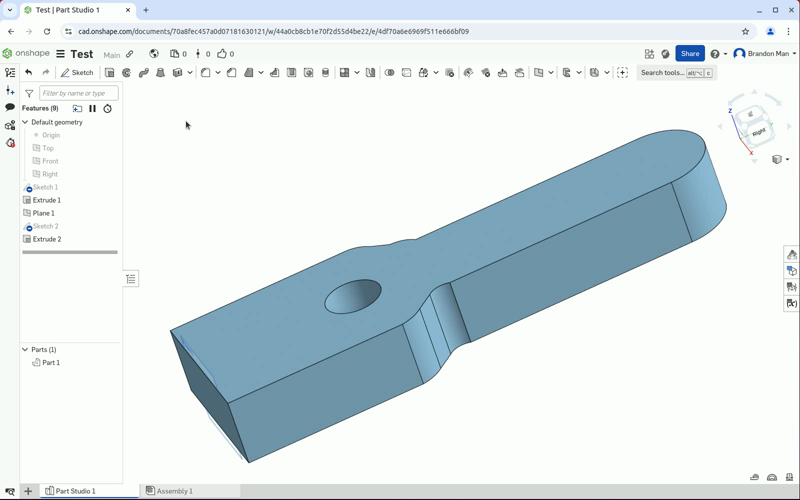
key(right, 2)
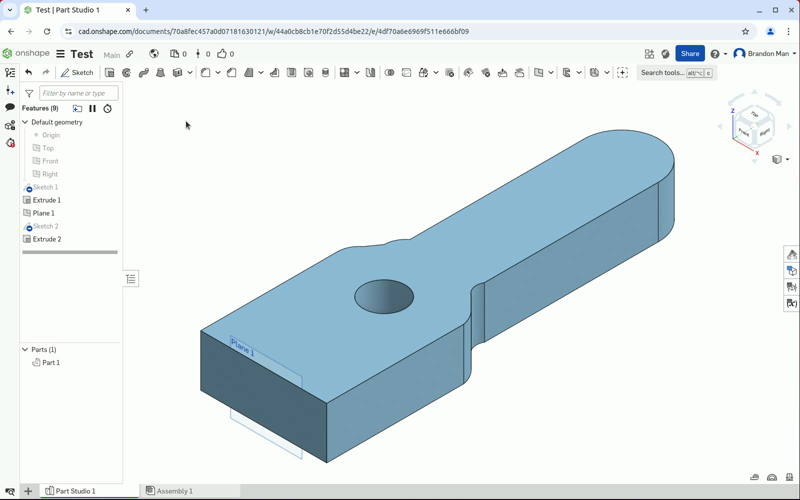
mouse_move(73, 189)
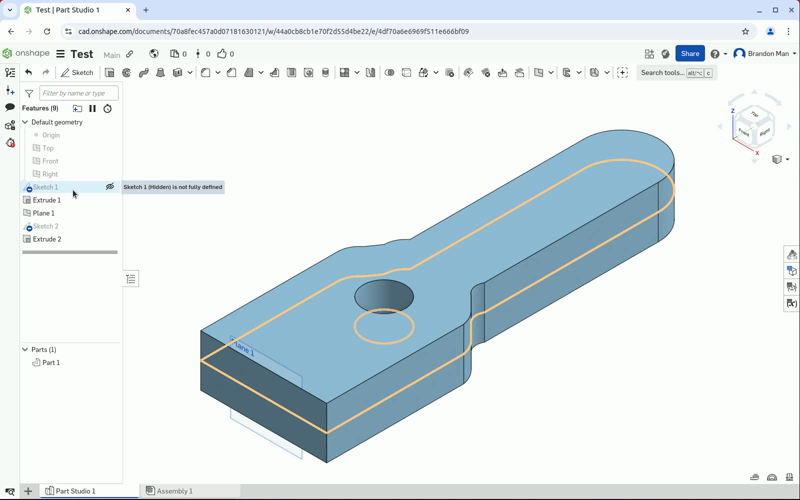
click(73, 189)